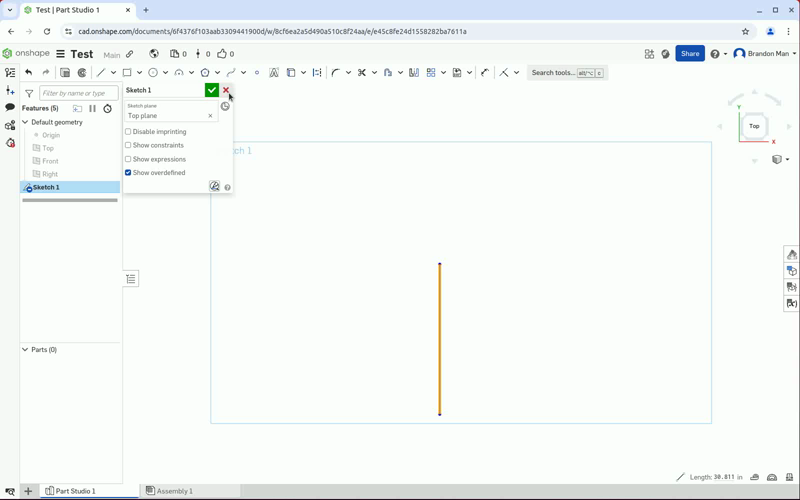
key(shift+h)
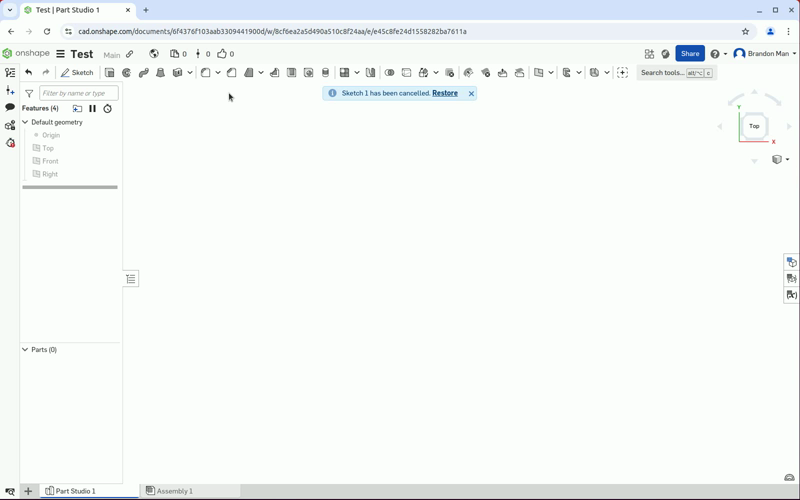
mouse_move(73, 352)
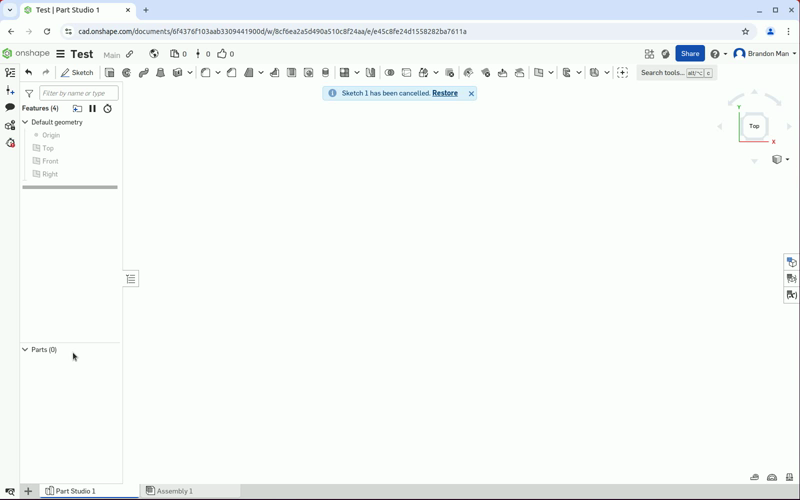
key(y)
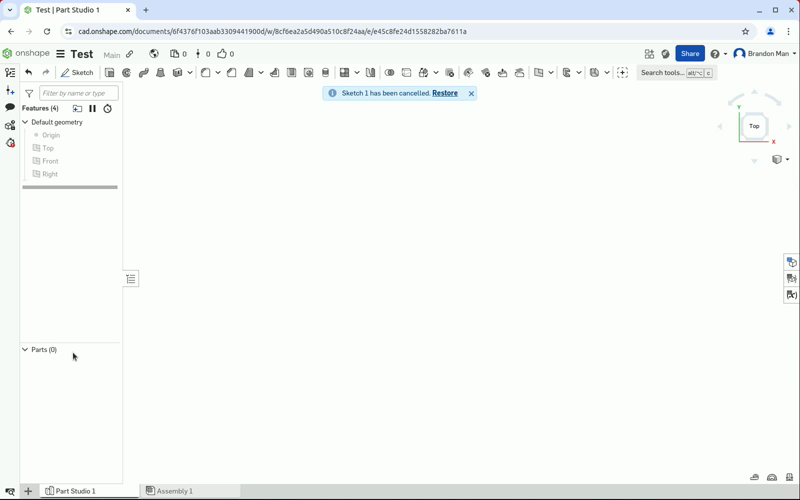
key(shift+p)
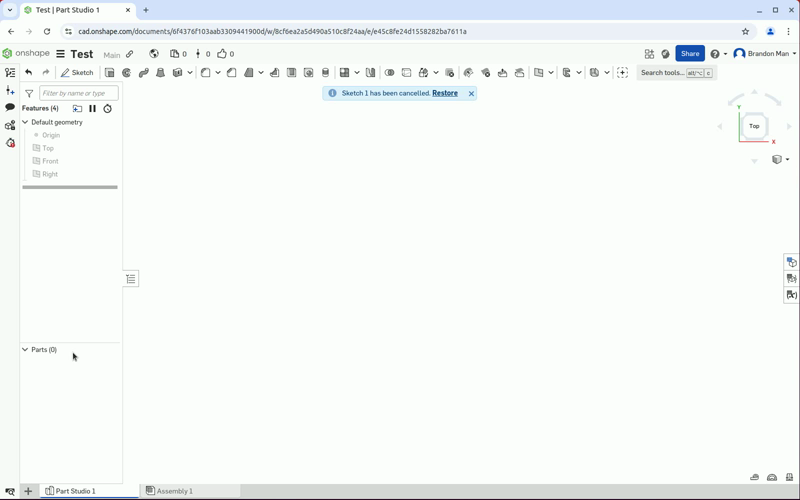
key(space)
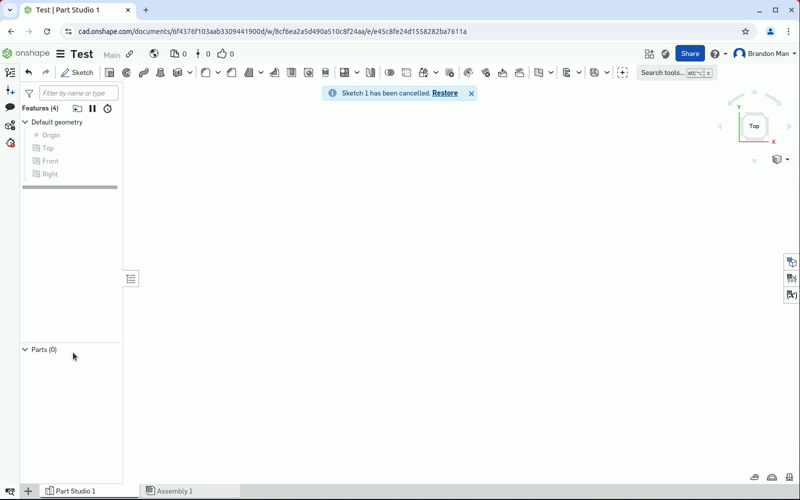
key_down(shift)
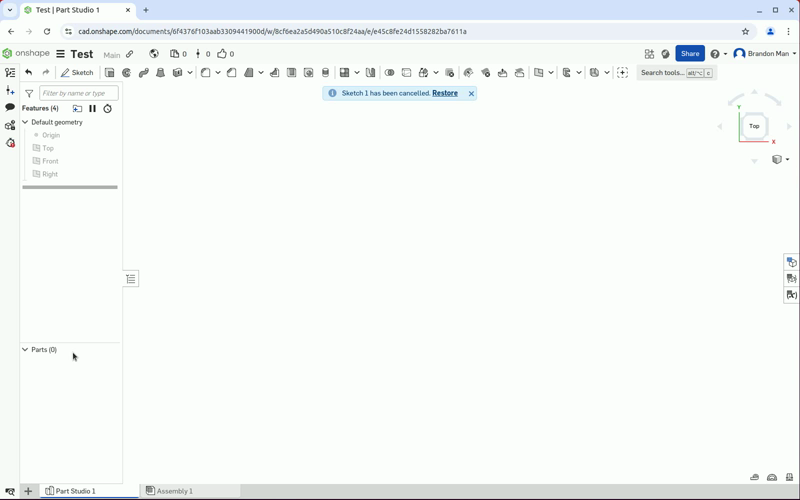
key(up)
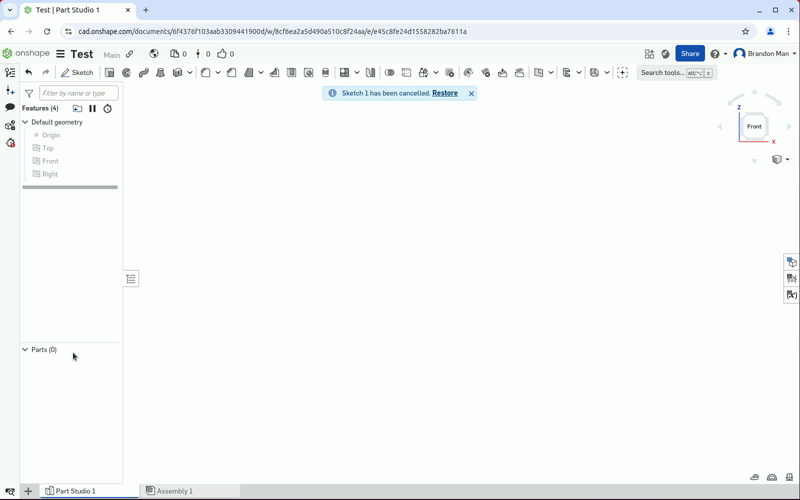
key_up(shift)
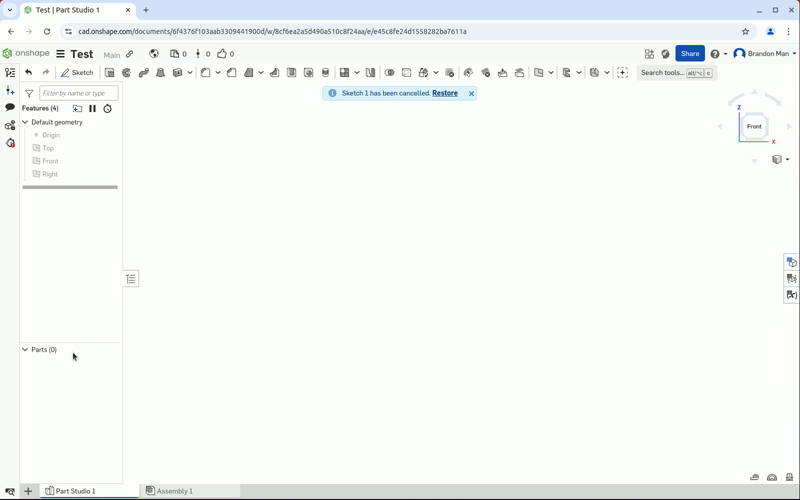
mouse_move(73, 352)
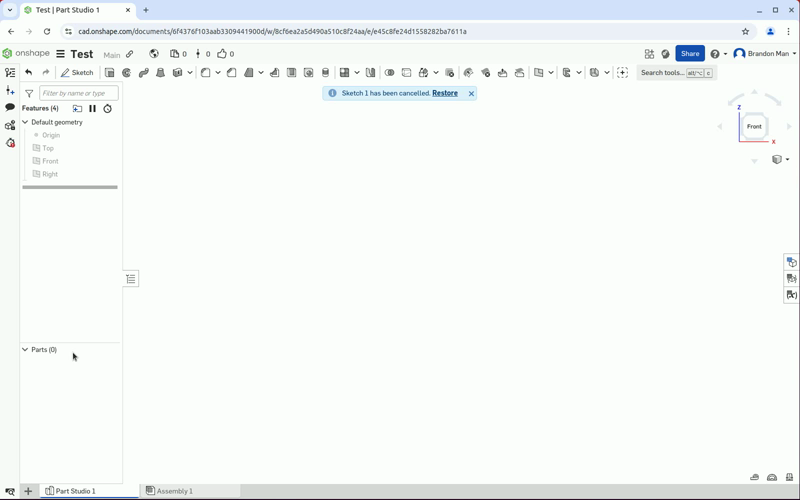
key(shift+y)
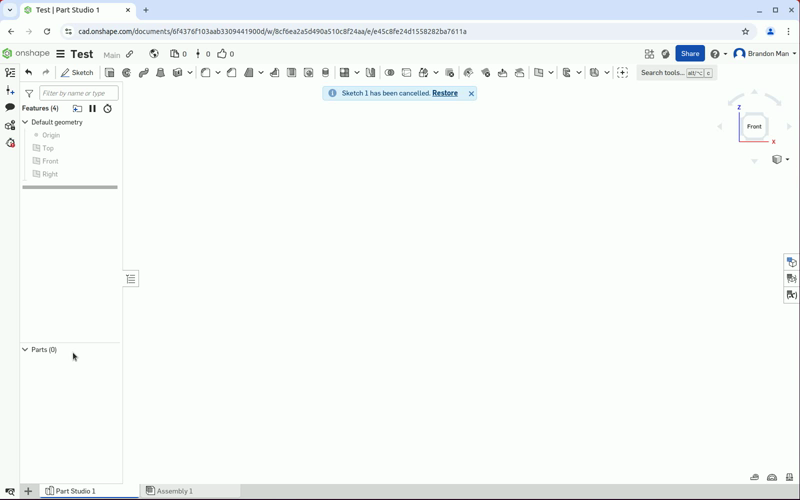
key(shift+s)
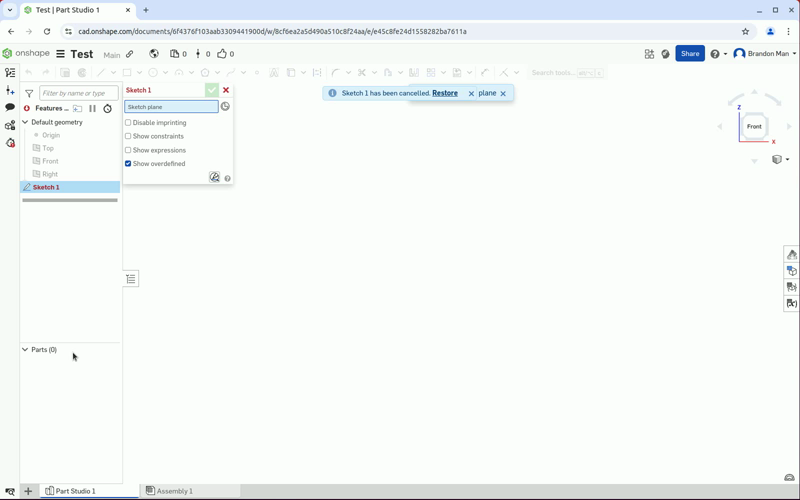
mouse_move(73, 163)
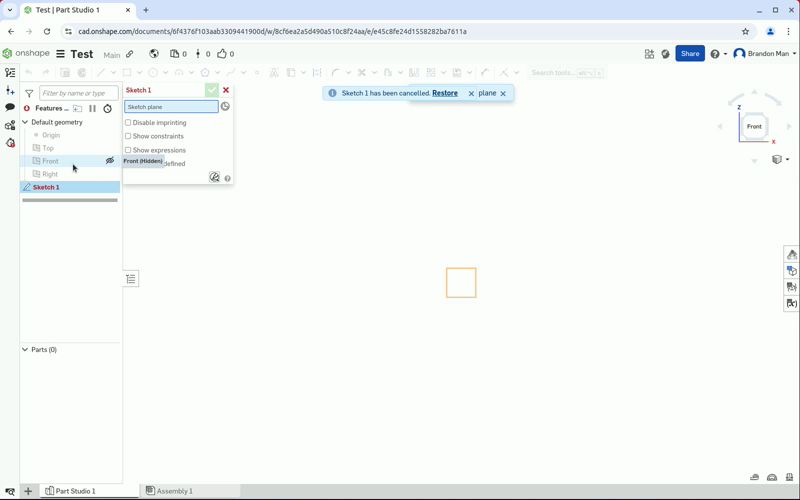
click(73, 163)
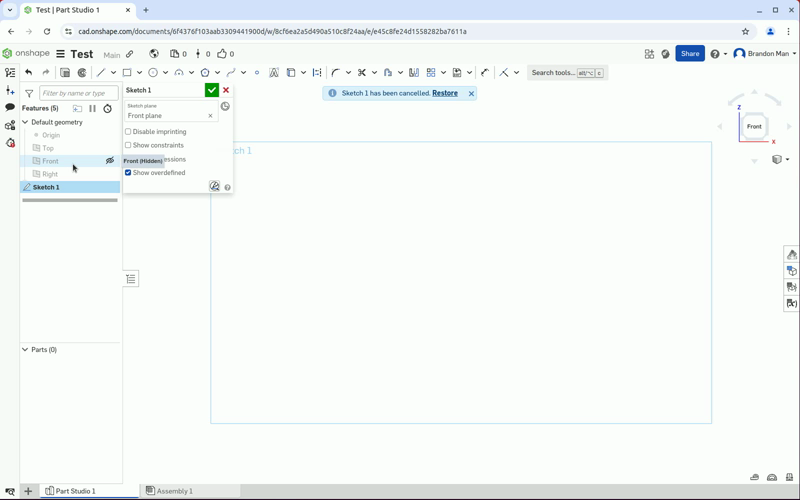
mouse_move(73, 352)
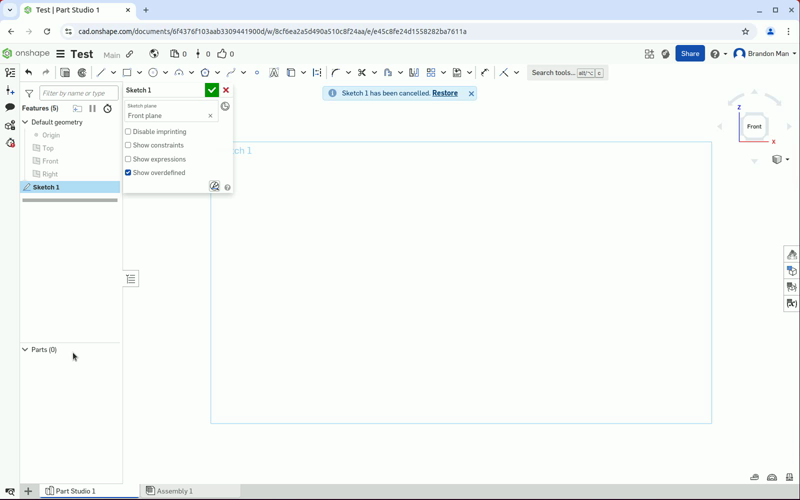
key(y)
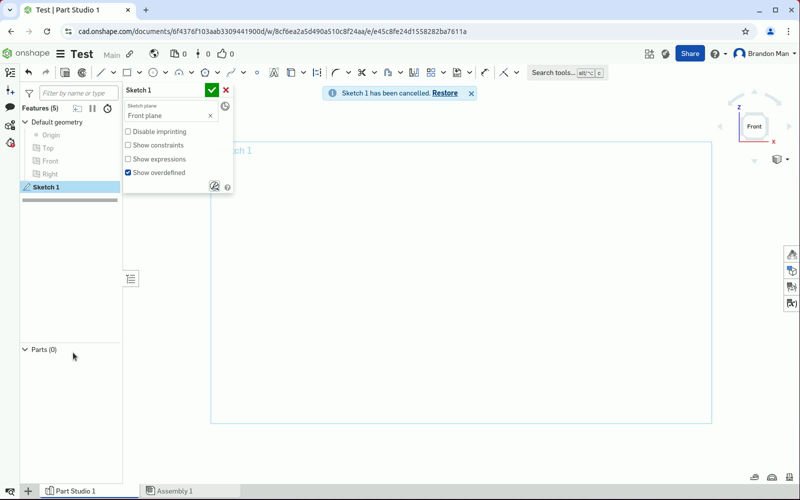
key(l)
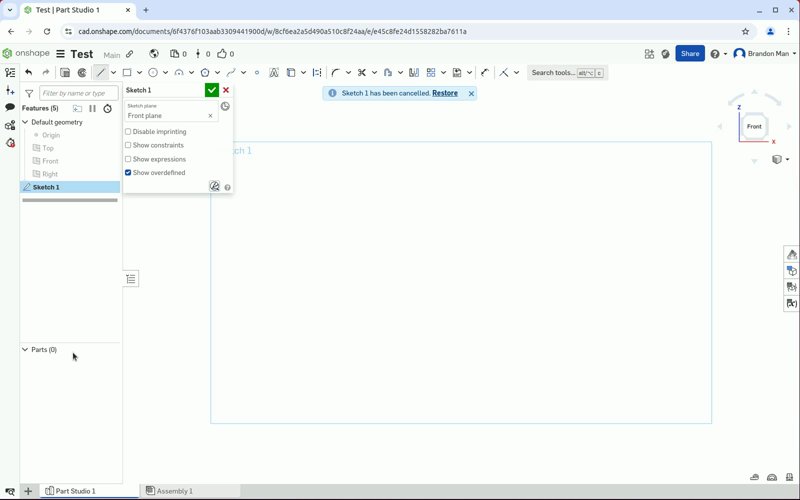
key_down(shift)
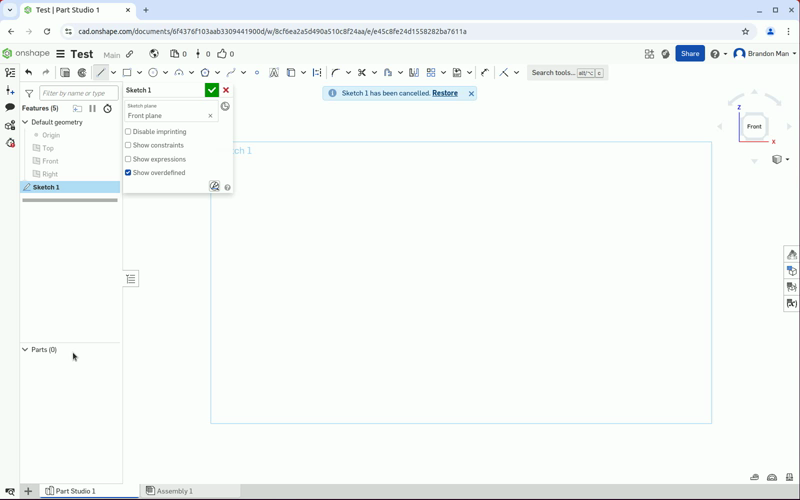
mouse_move(434, 297)
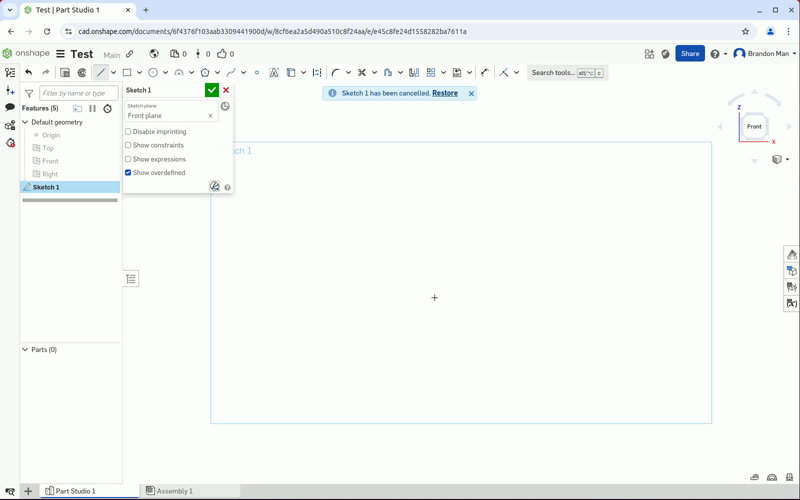
click(434, 297)
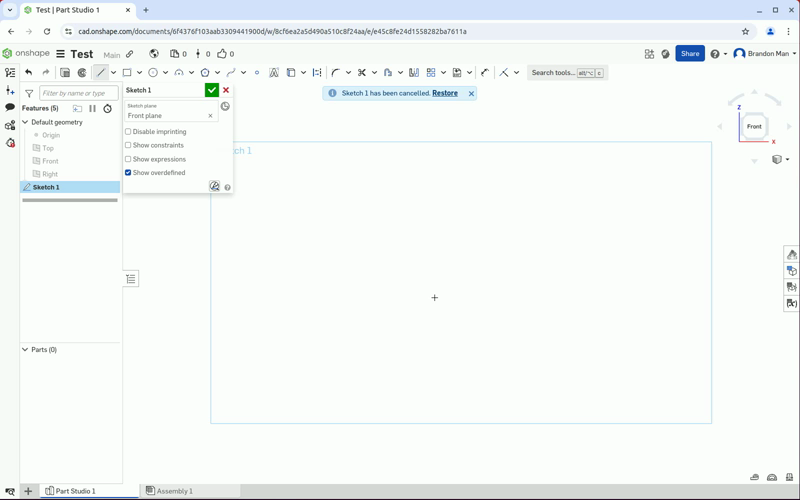
key_up(shift)
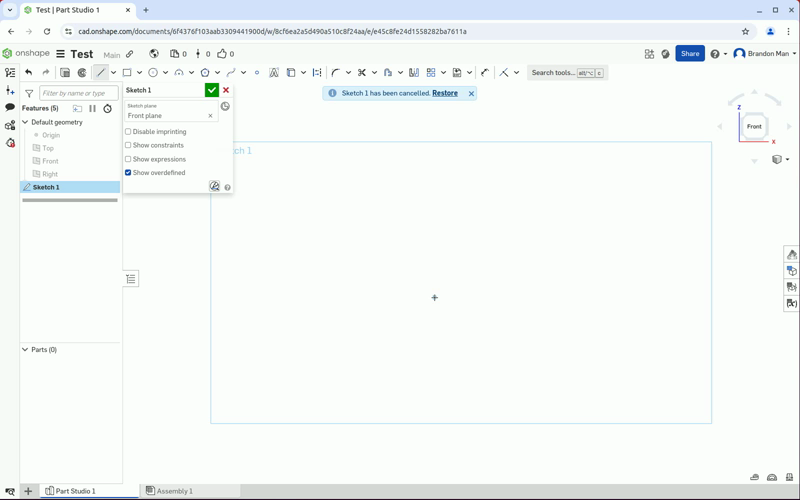
key_down(shift)
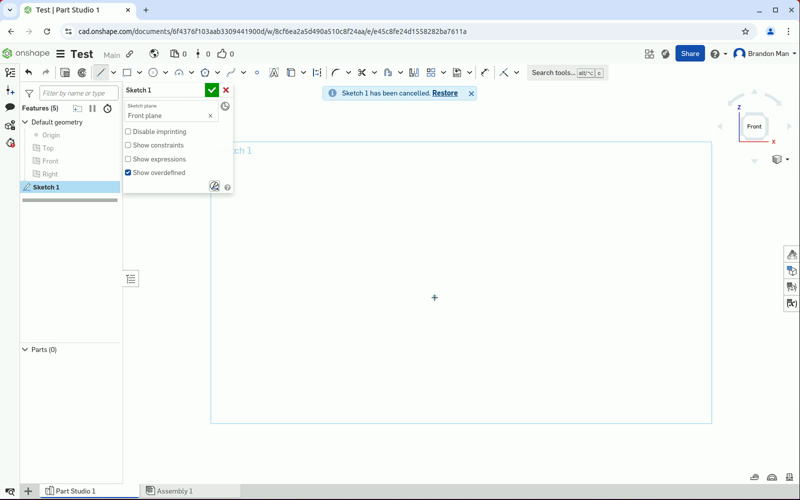
mouse_move(464, 297)
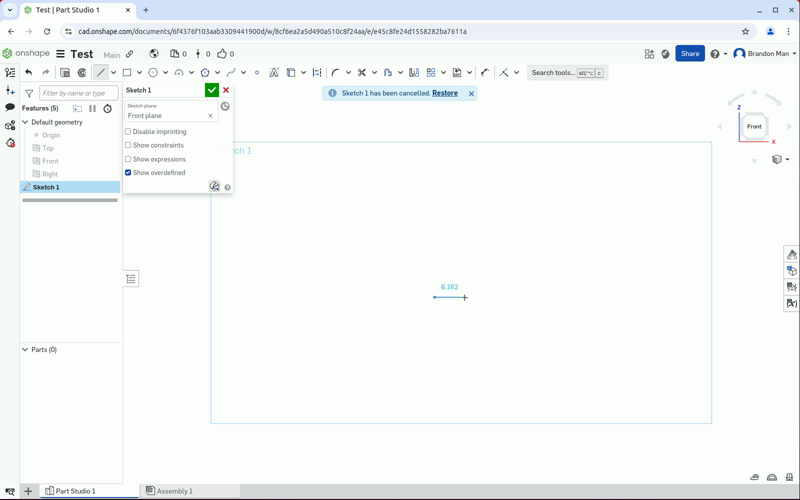
mouse_move(440, 297)
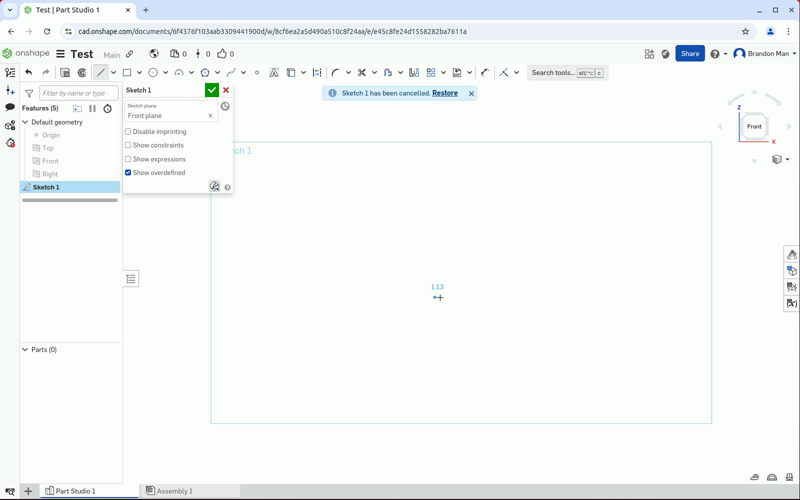
scroll(6)
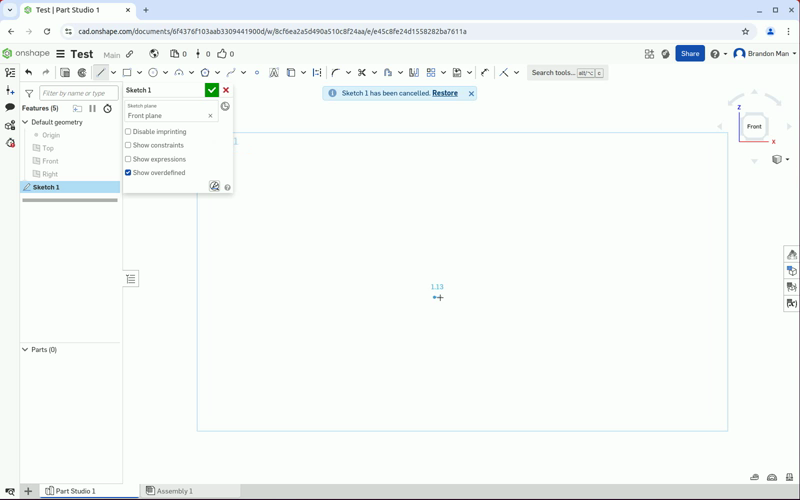
scroll(6)
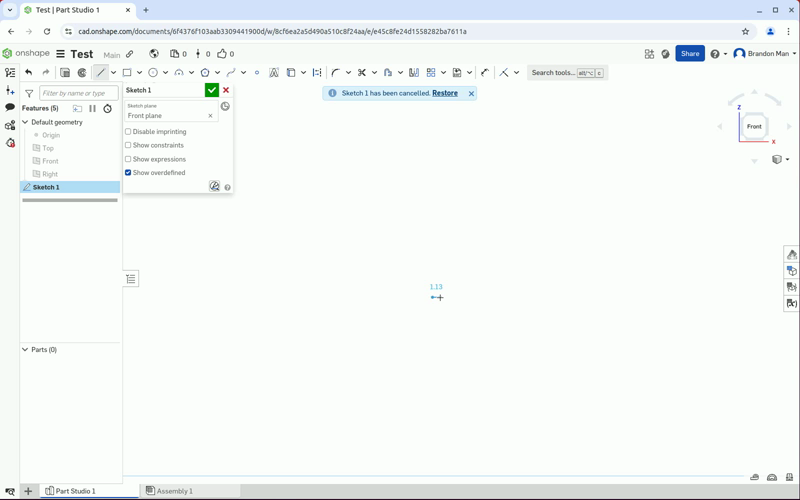
scroll(6)
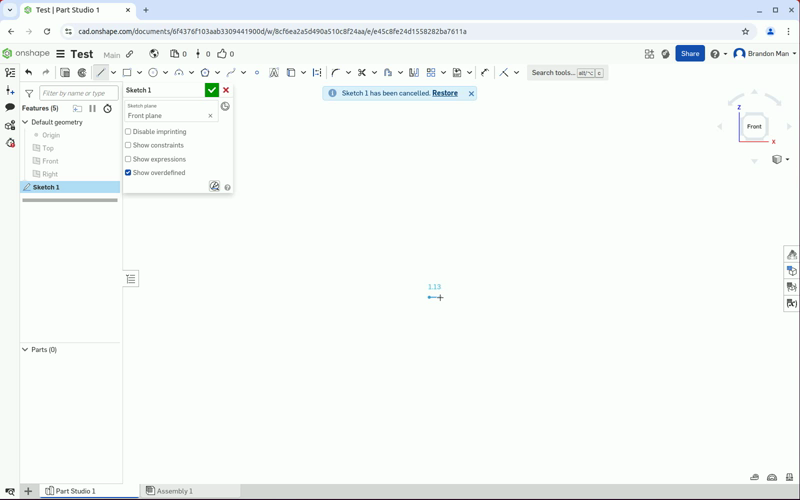
scroll(6)
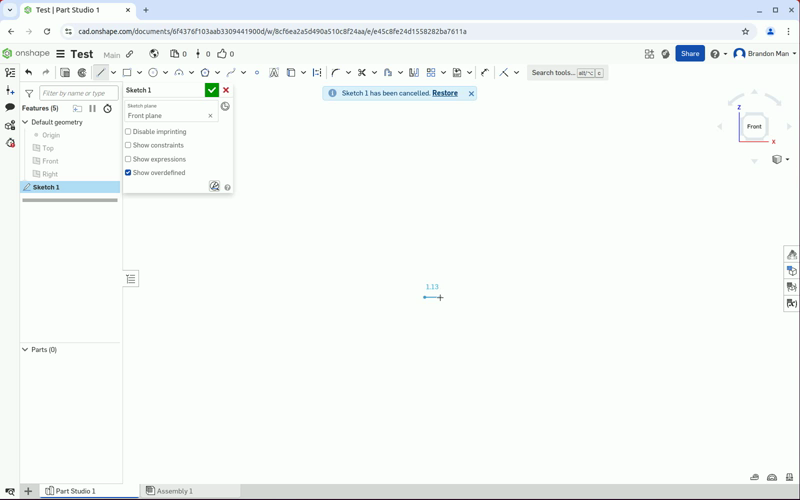
scroll(6)
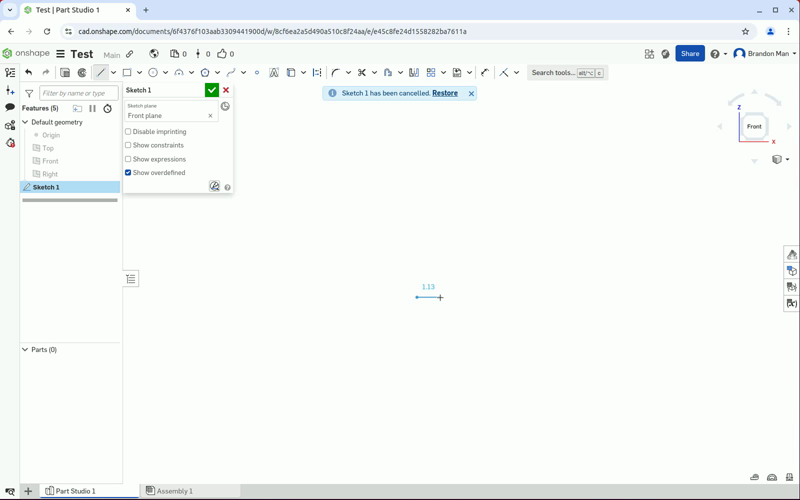
scroll(6)
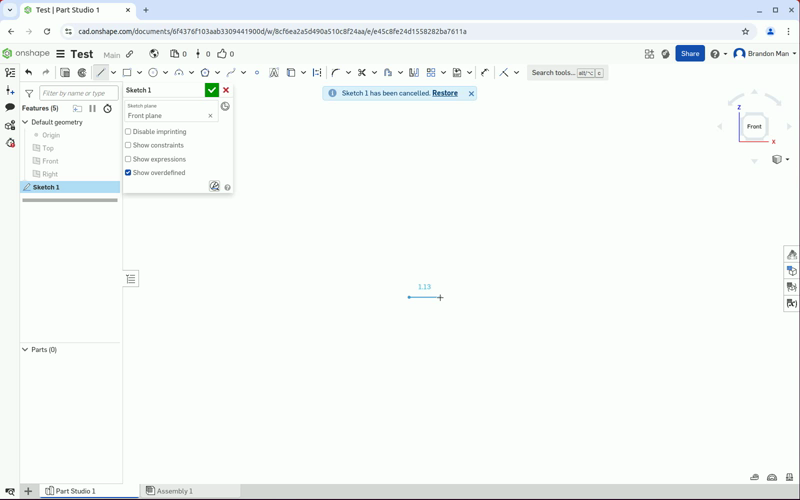
scroll(6)
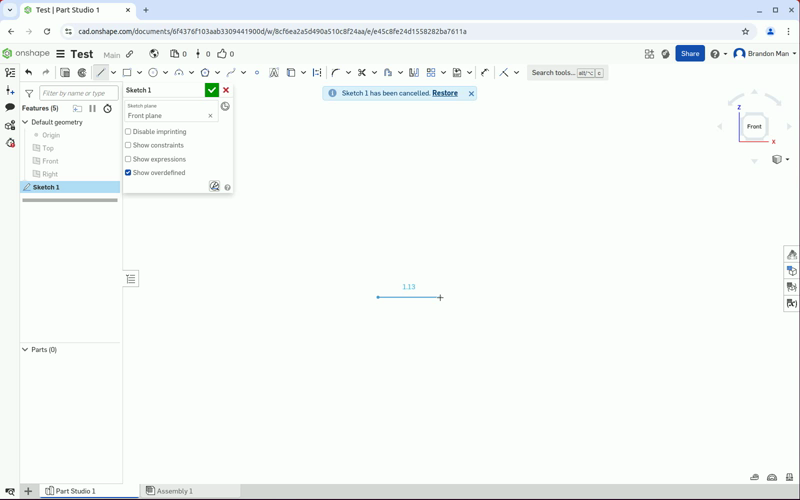
click(440, 297)
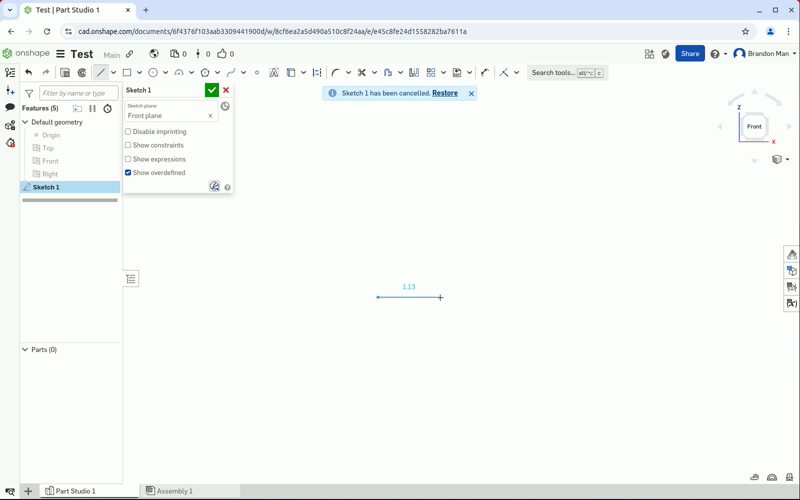
scroll(-6)
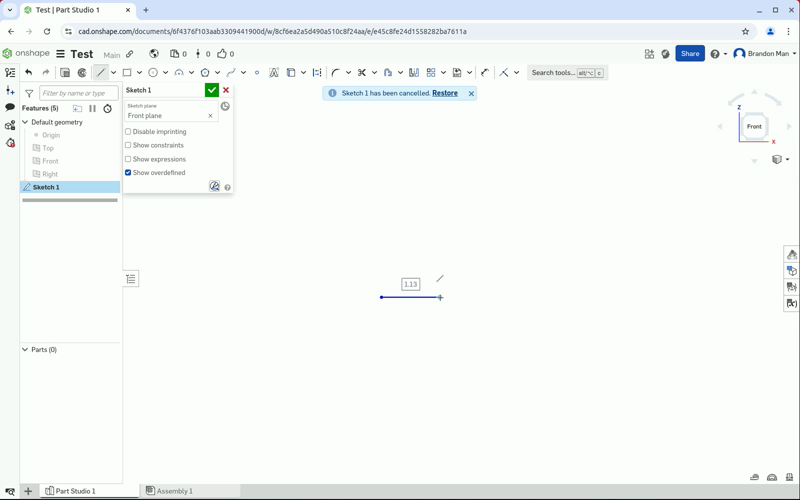
scroll(-6)
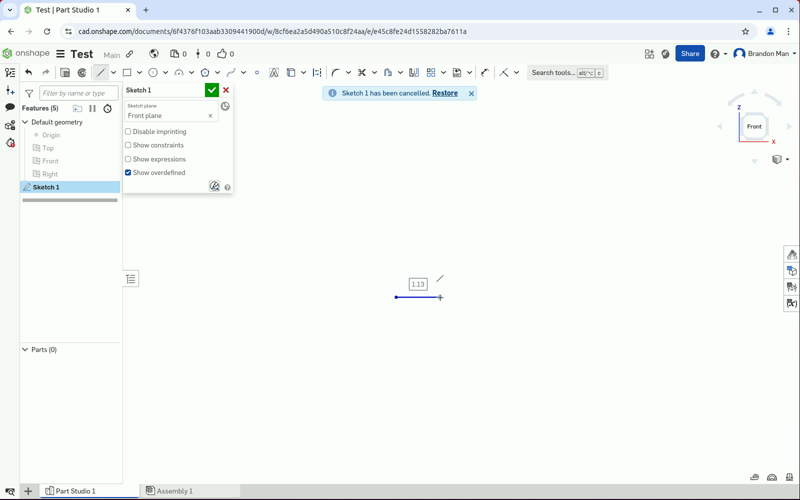
scroll(-6)
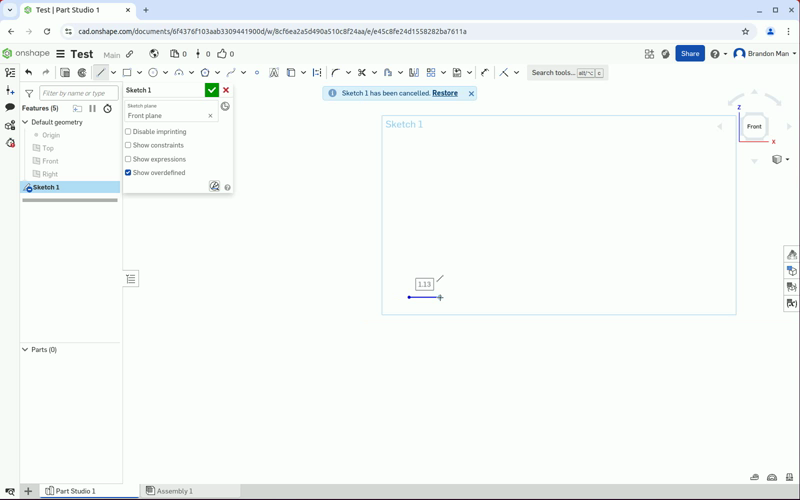
scroll(-6)
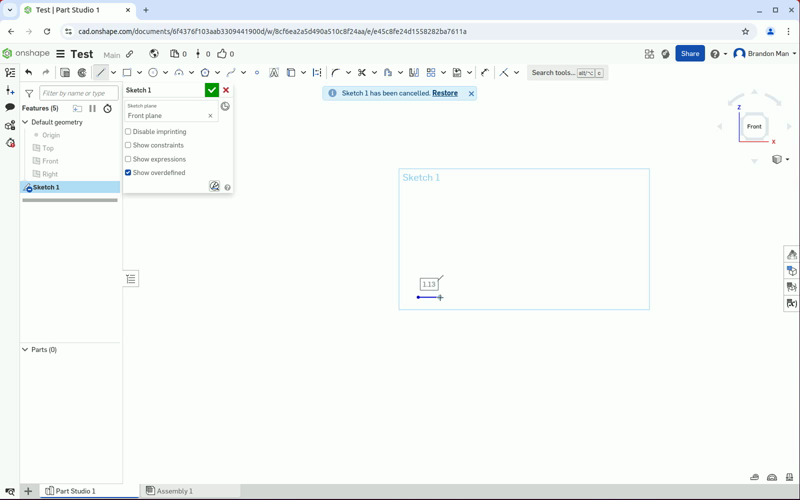
scroll(-6)
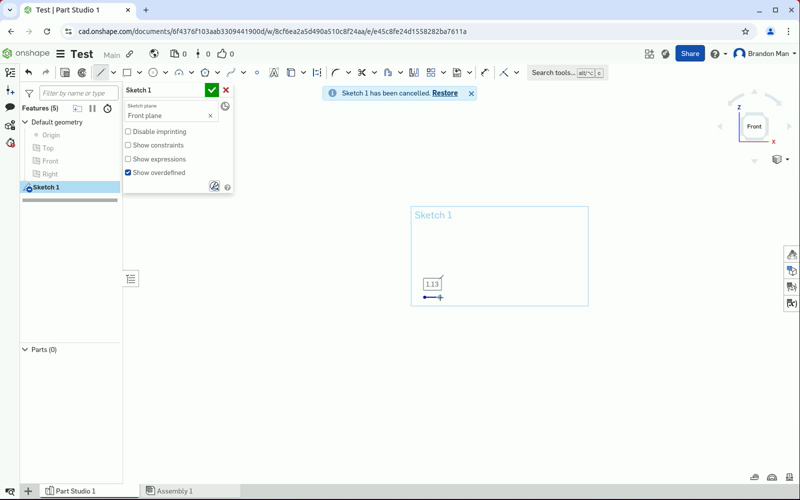
scroll(-6)
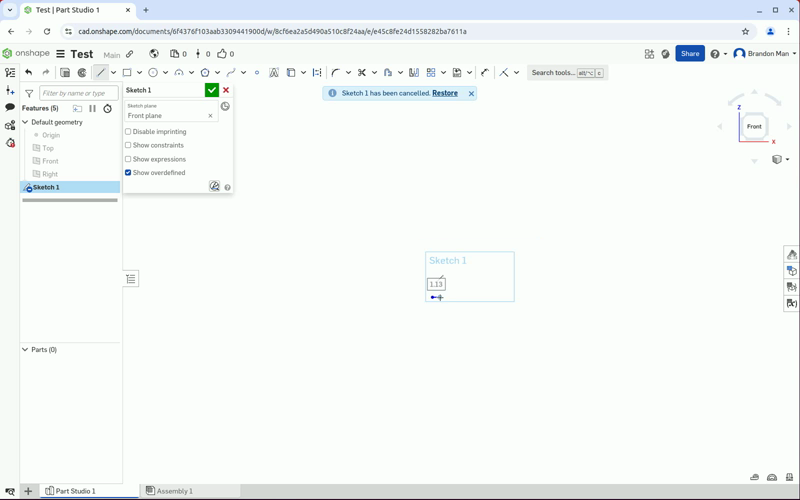
scroll(-6)
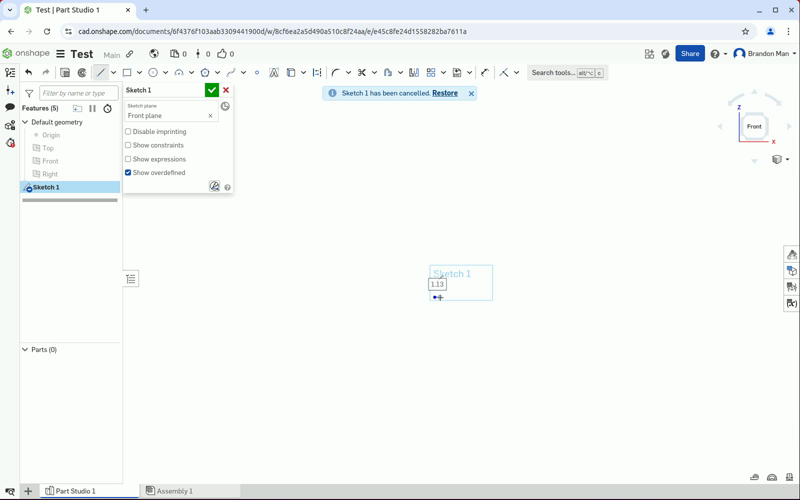
key_up(shift)
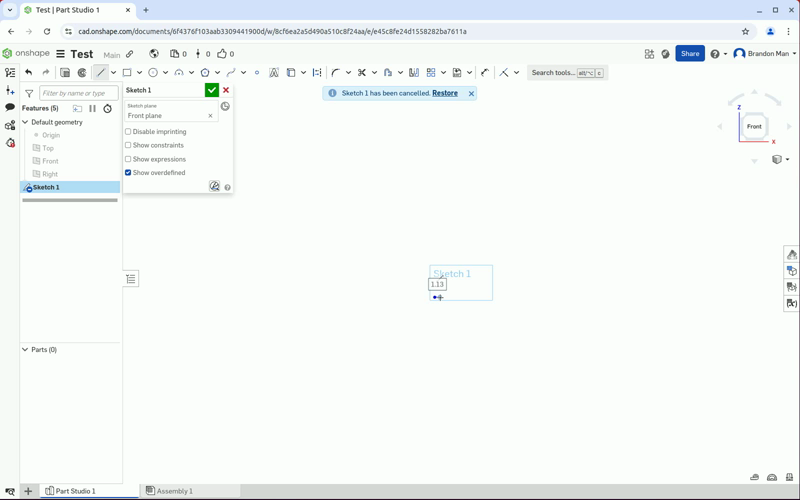
key_down(shift)
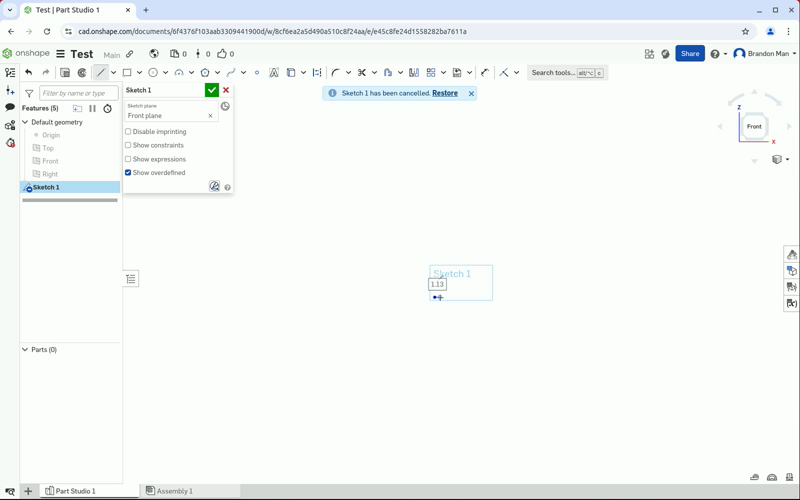
mouse_move(470, 297)
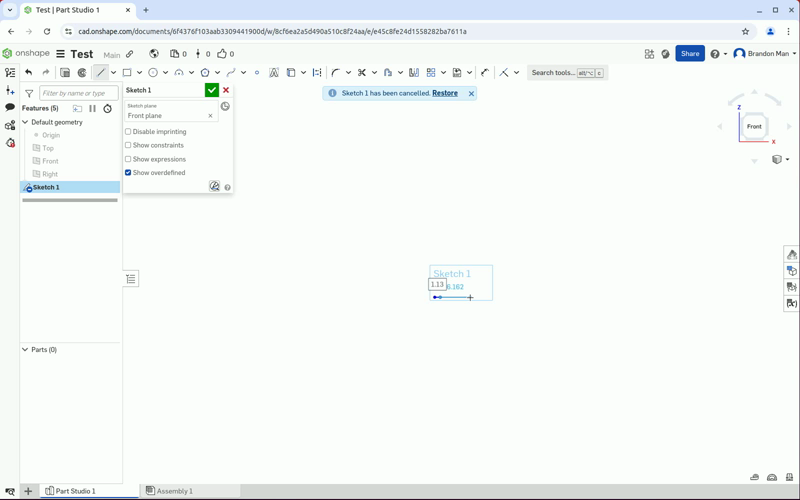
mouse_move(440, 277)
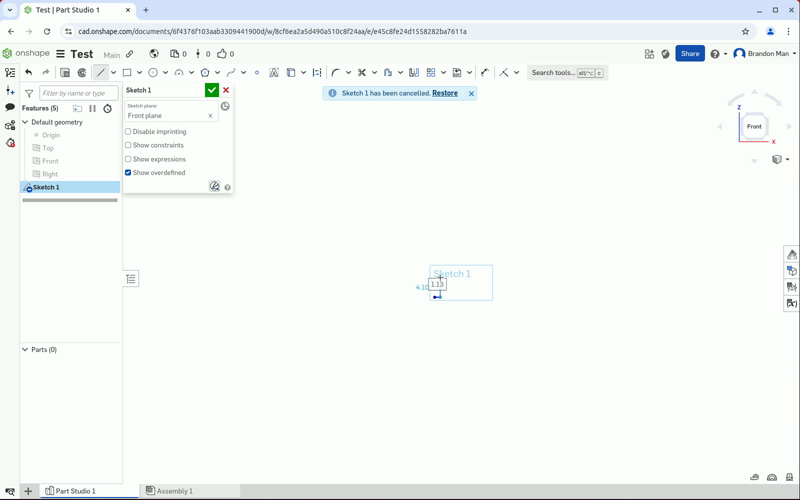
click(440, 277)
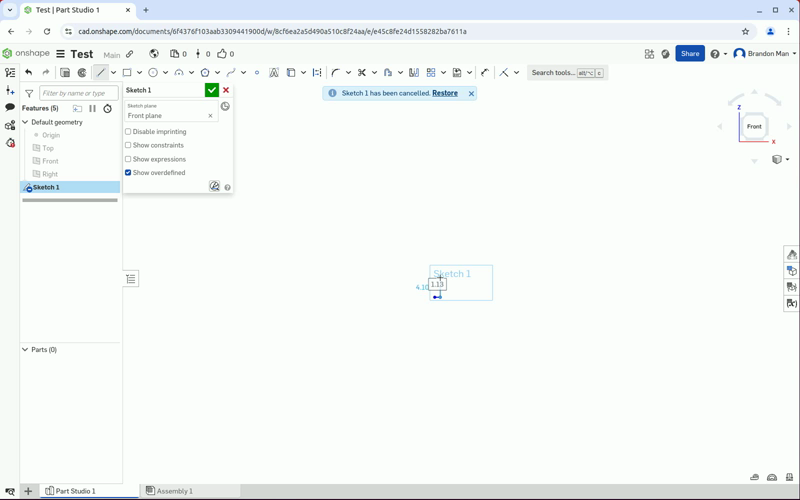
key_up(shift)
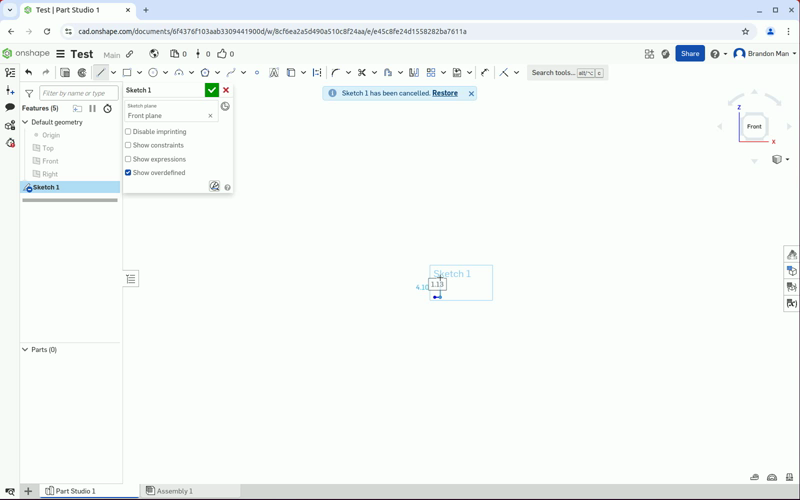
key_down(shift)
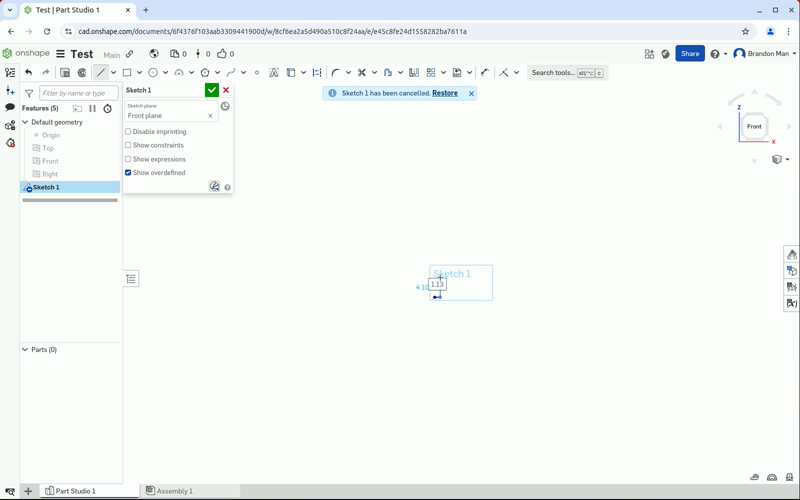
mouse_move(470, 277)
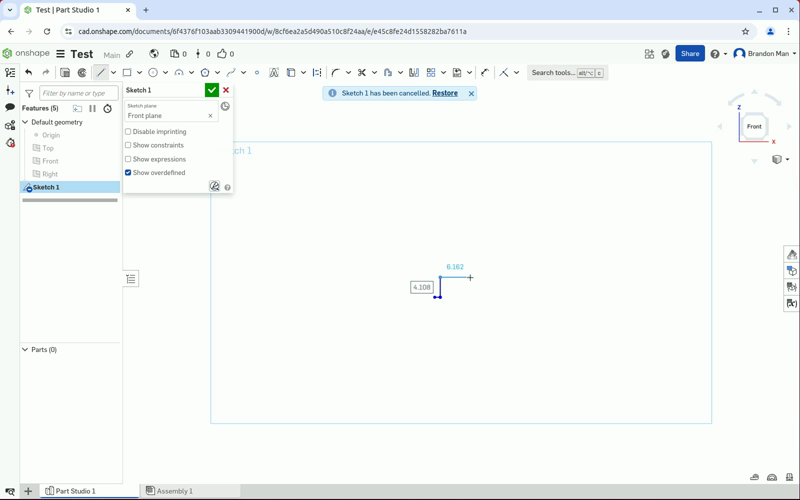
mouse_move(434, 277)
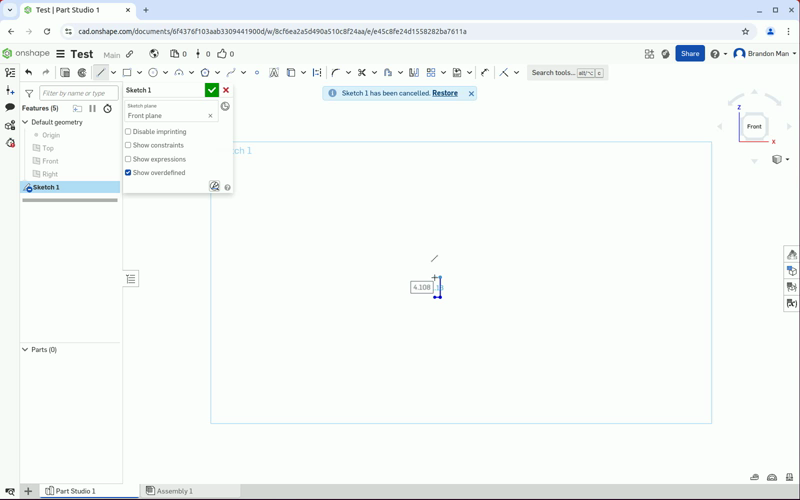
scroll(6)
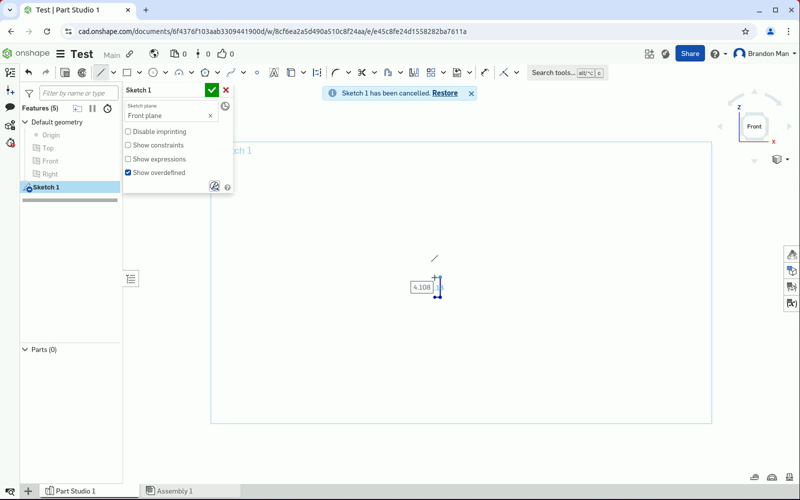
scroll(6)
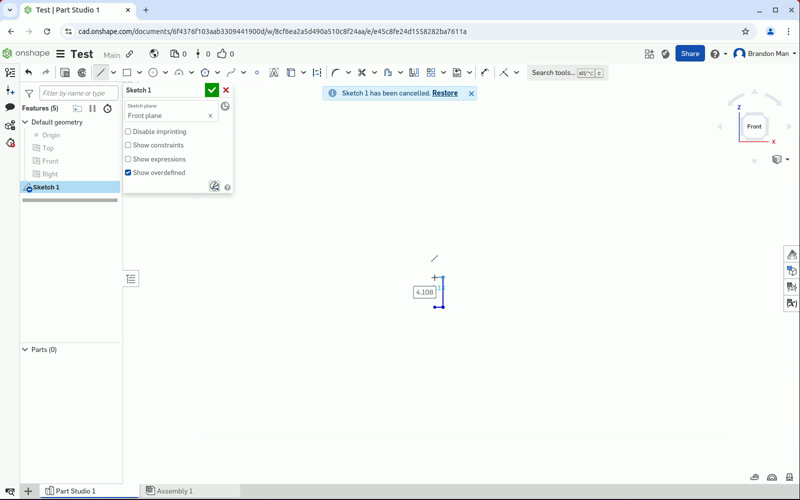
scroll(6)
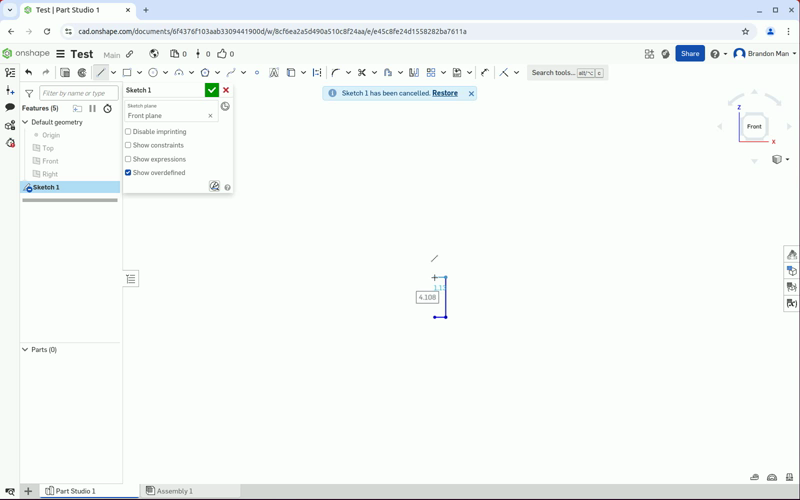
scroll(6)
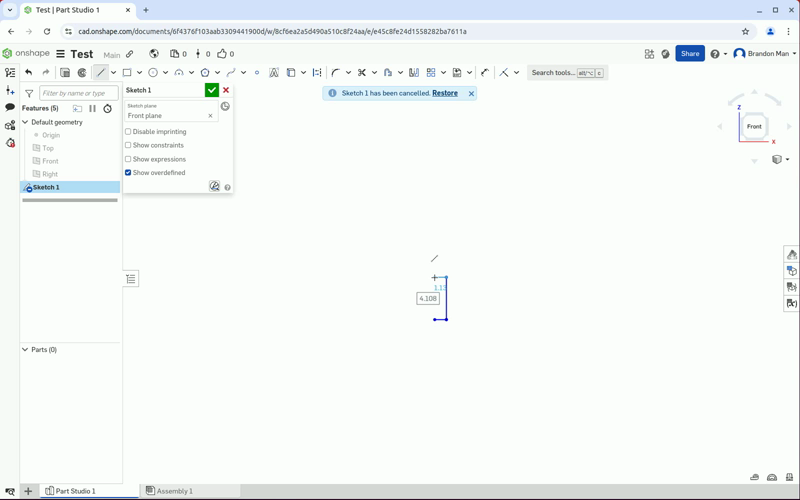
scroll(6)
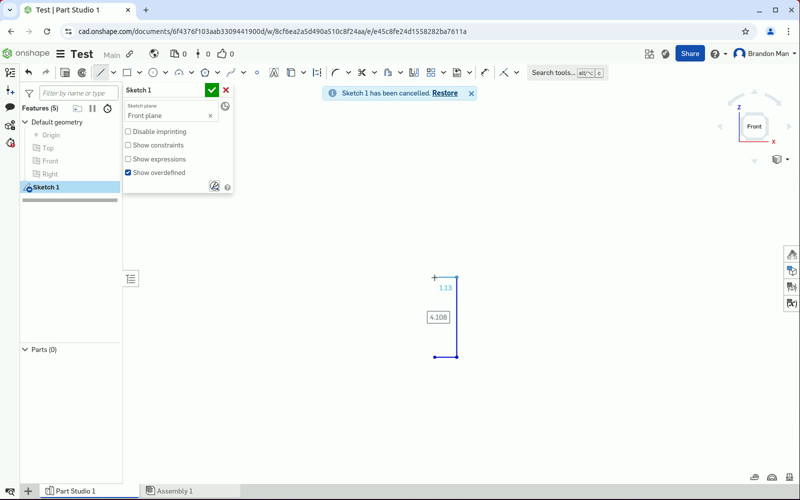
scroll(6)
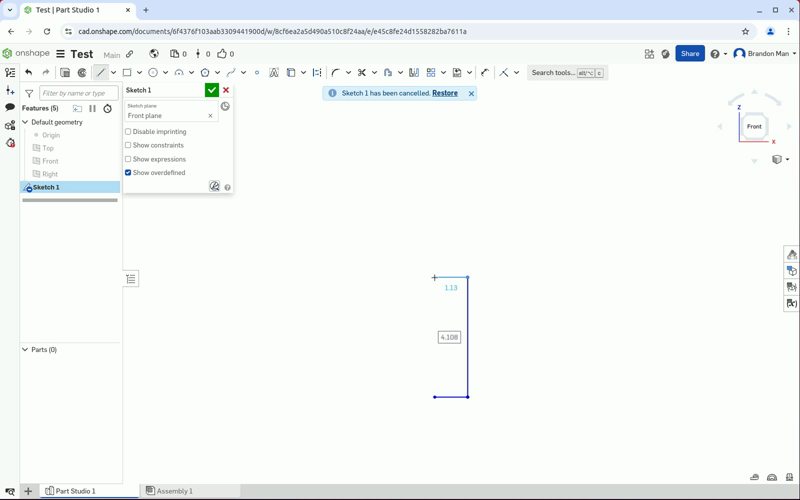
scroll(6)
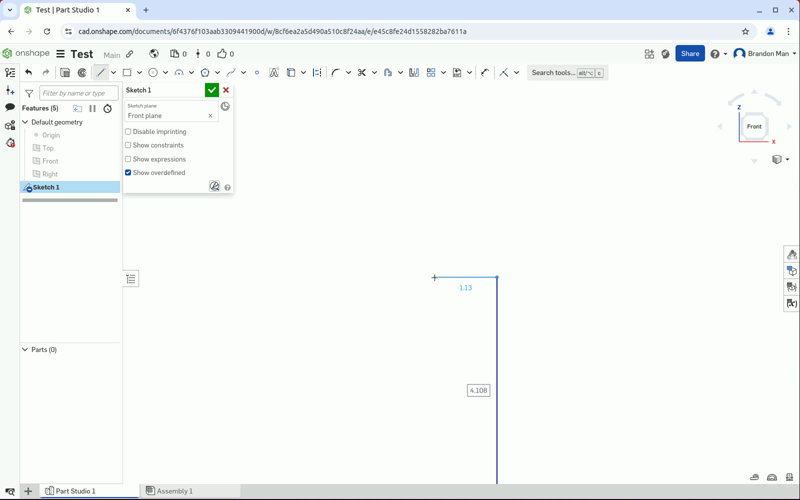
click(434, 277)
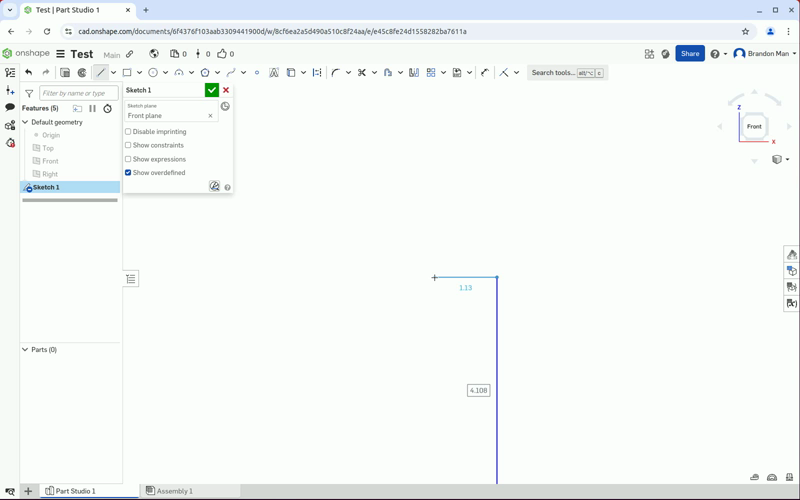
scroll(-6)
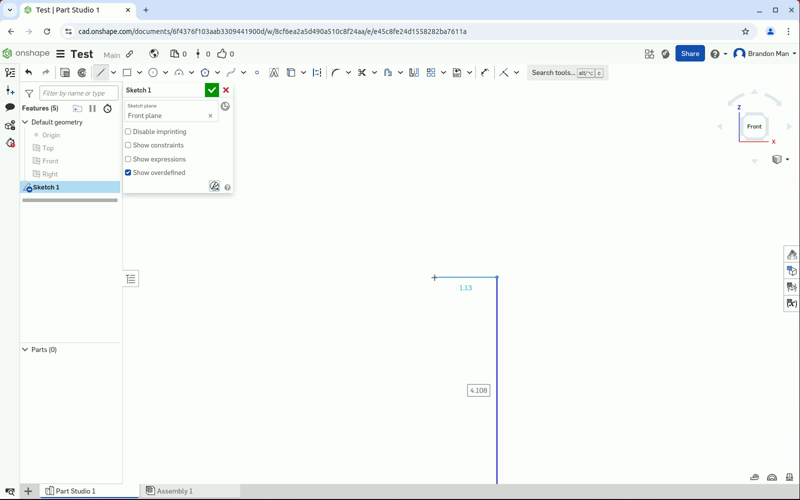
scroll(-6)
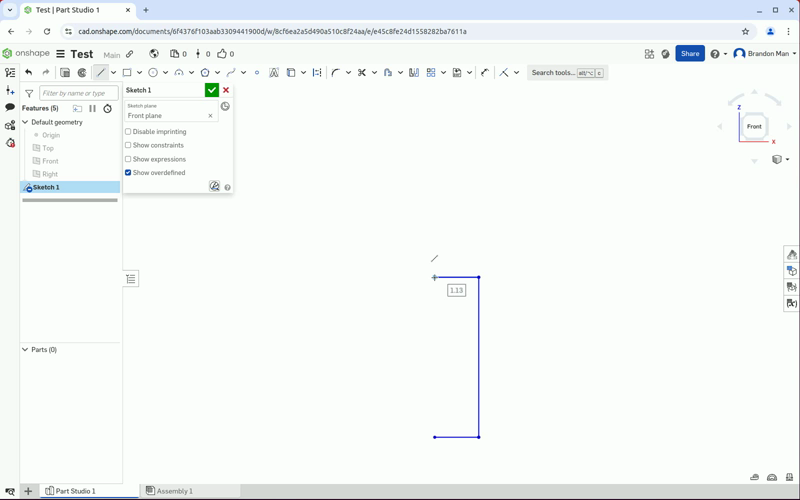
scroll(-6)
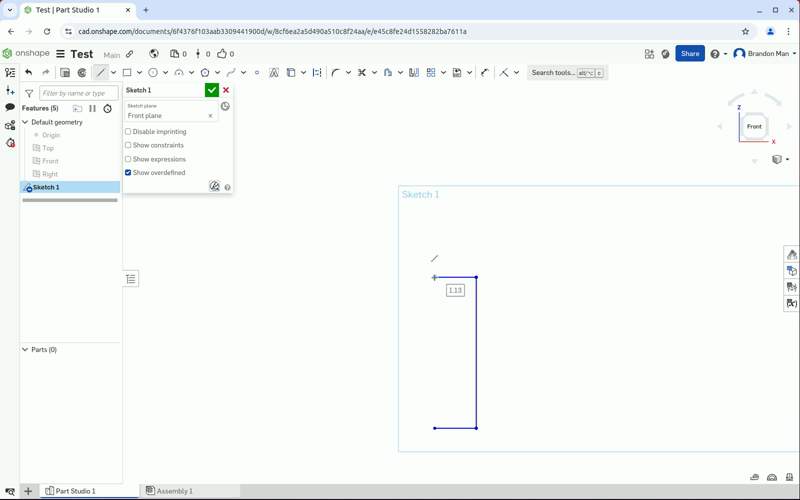
scroll(-6)
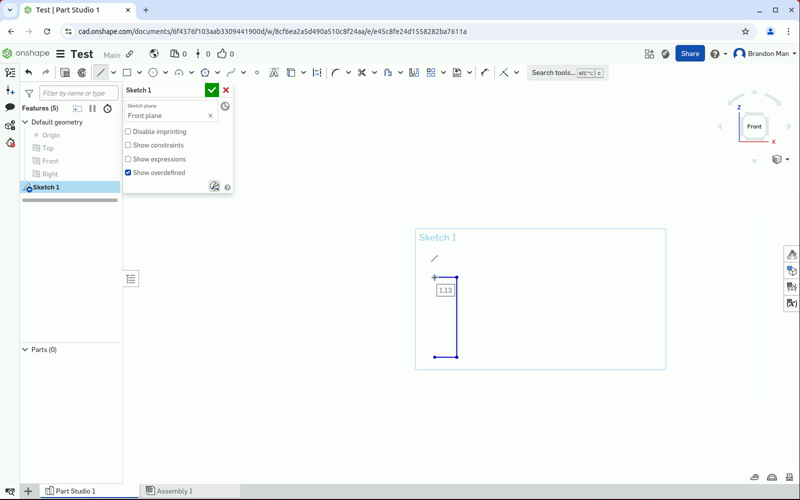
scroll(-6)
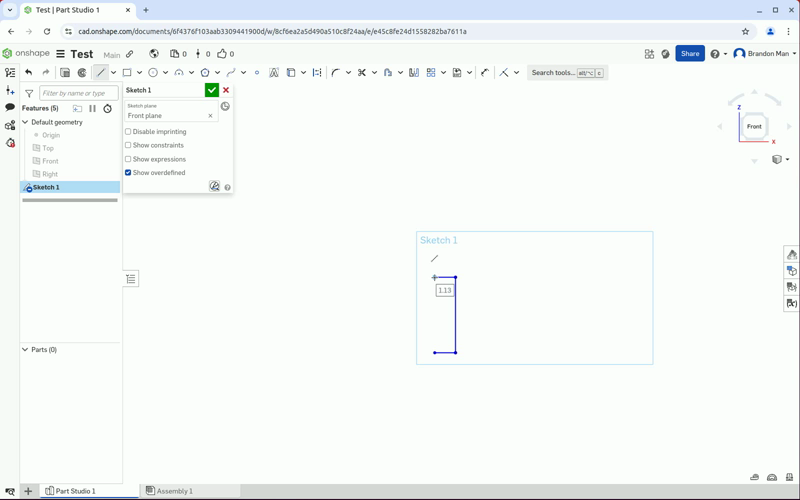
scroll(-6)
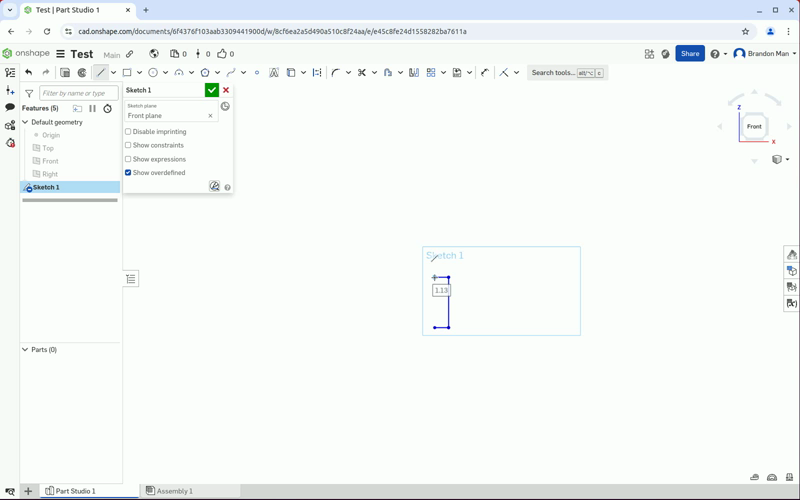
scroll(-6)
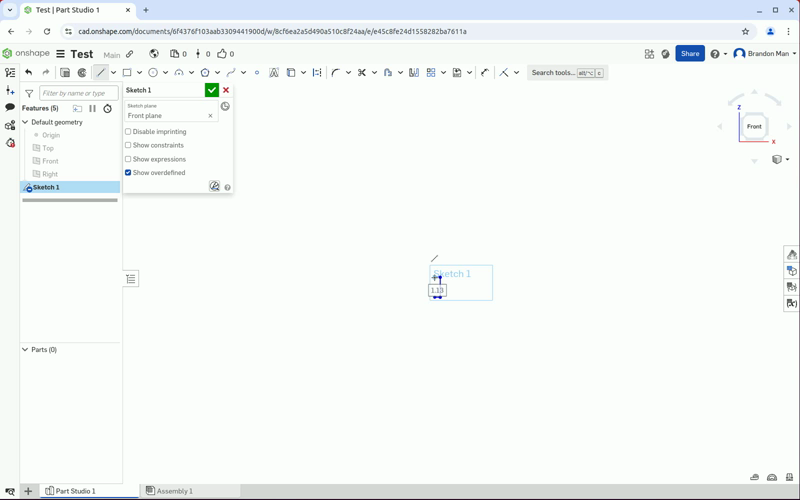
key_up(shift)
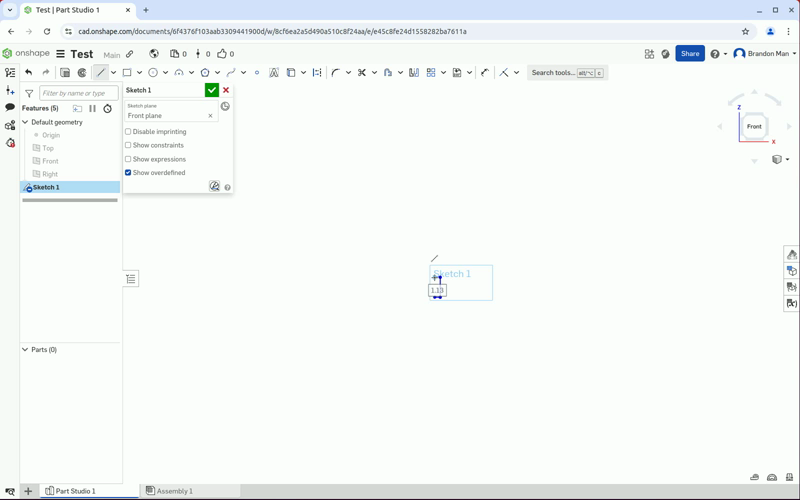
mouse_move(464, 277)
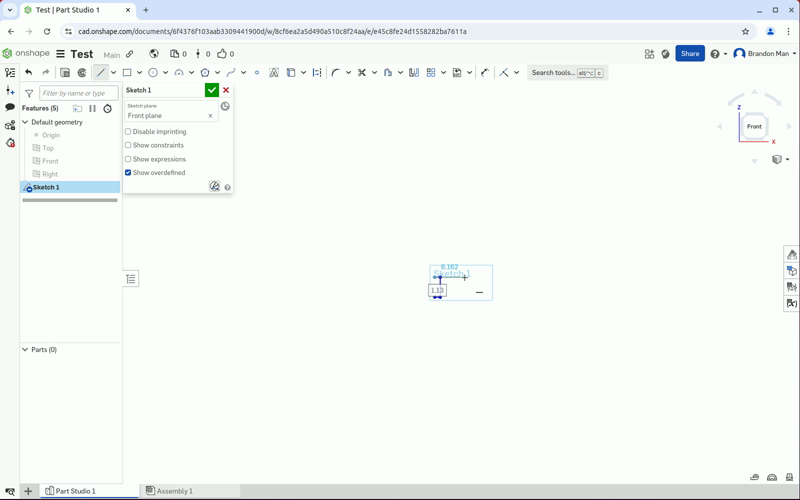
key_down(shift)
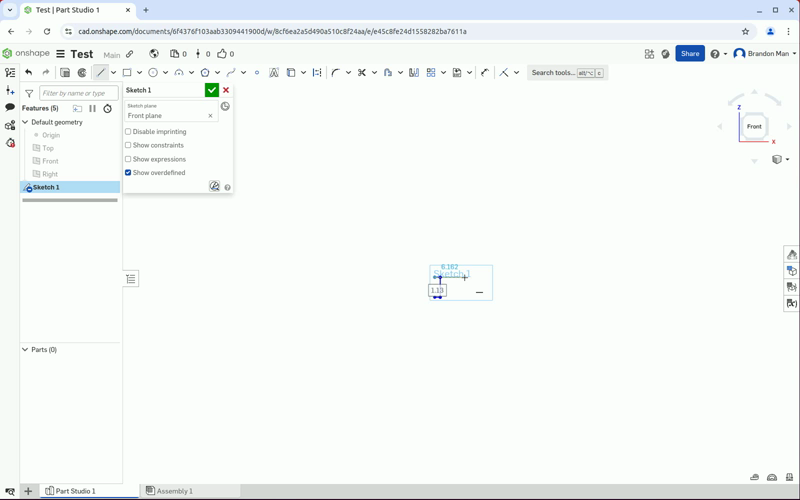
mouse_move(434, 297)
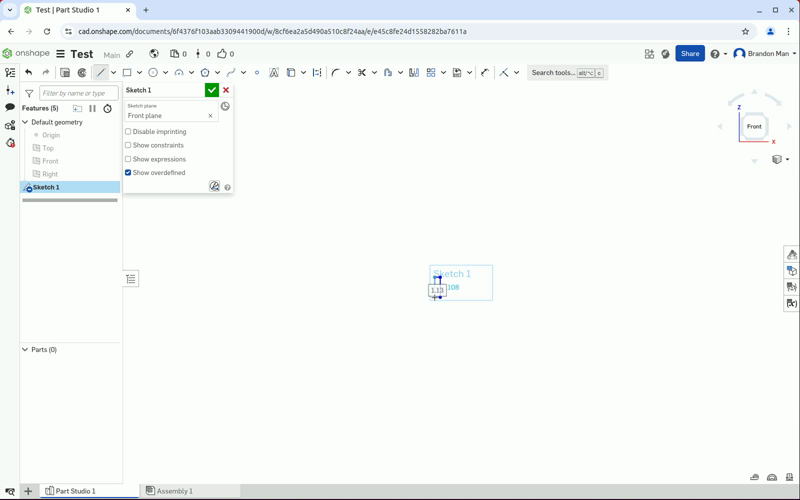
key_up(shift)
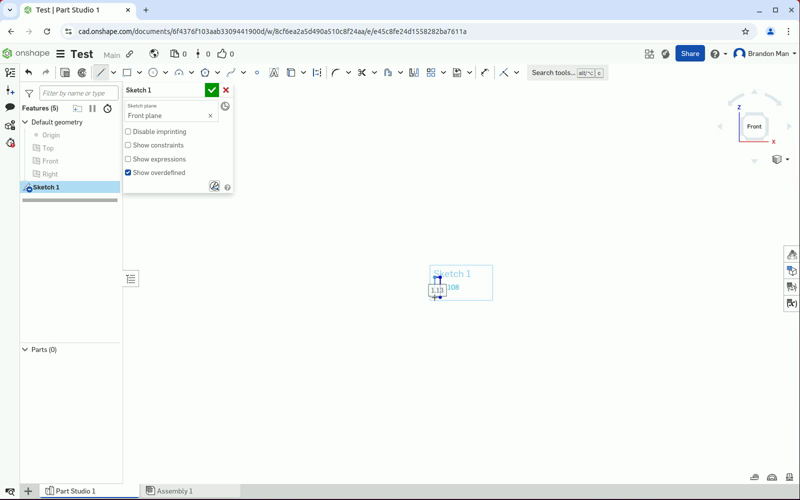
click(434, 297)
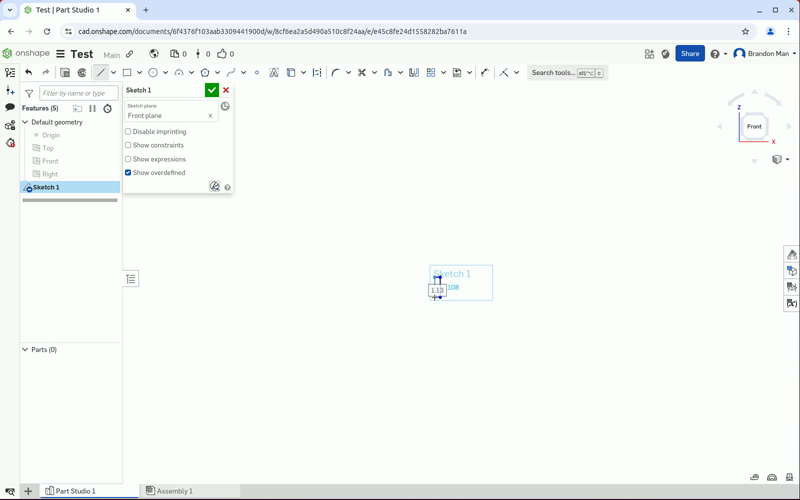
key(esc)
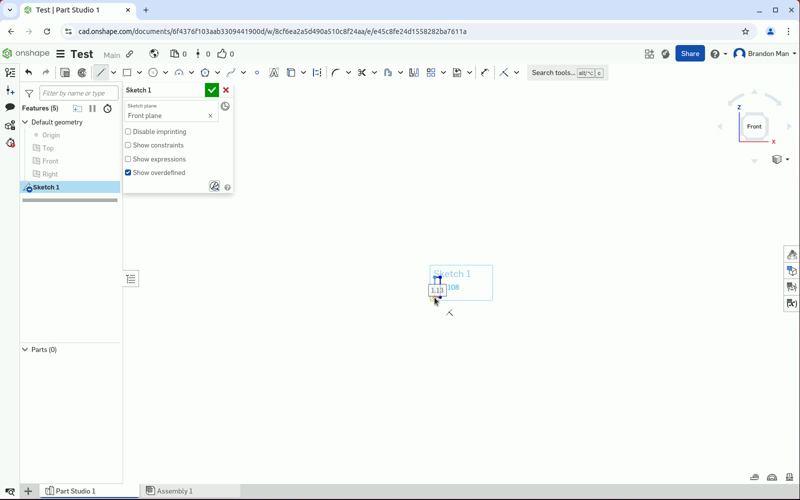
mouse_move(439, 290)
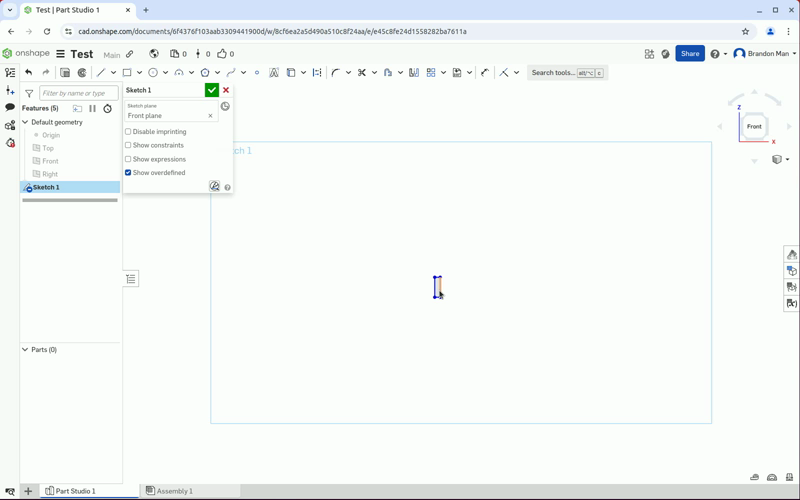
scroll(6)
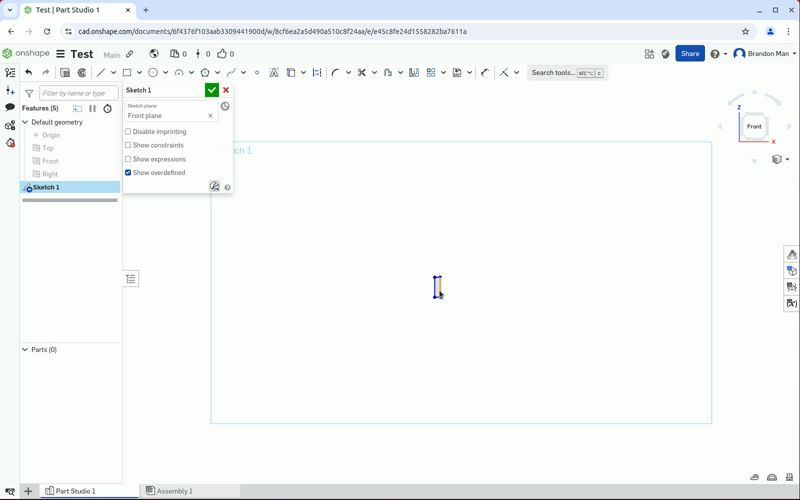
scroll(6)
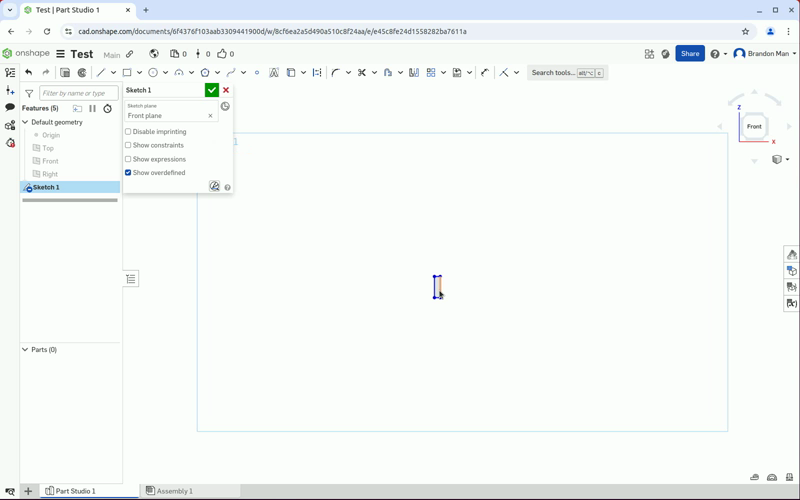
scroll(6)
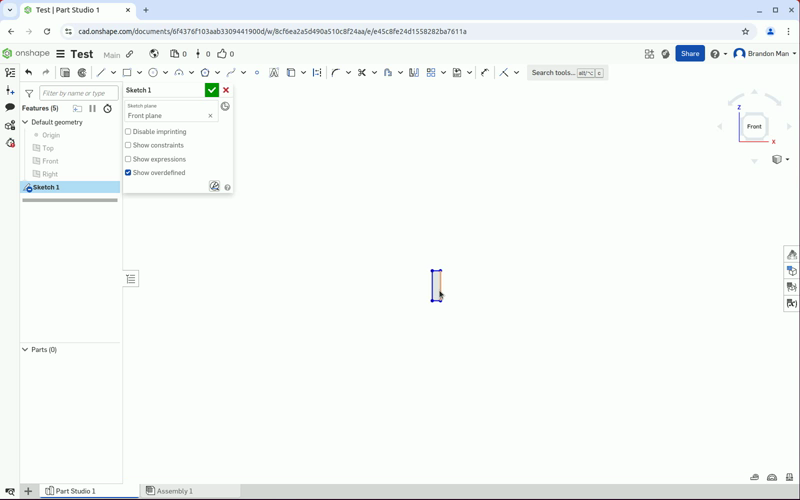
scroll(6)
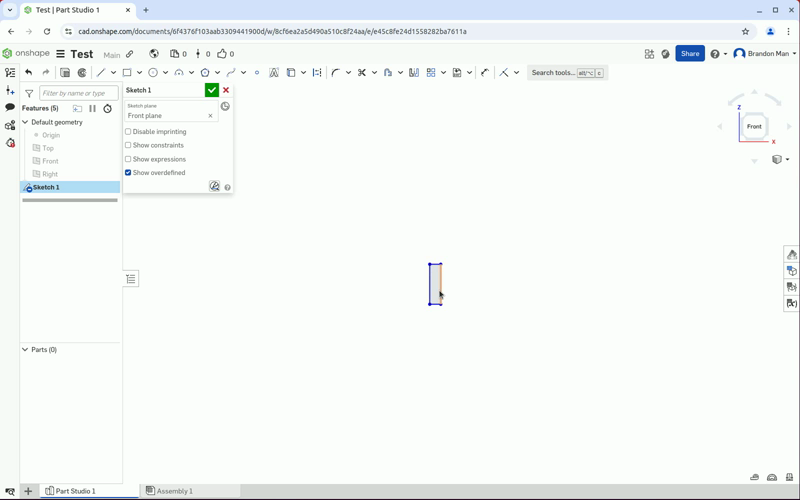
scroll(6)
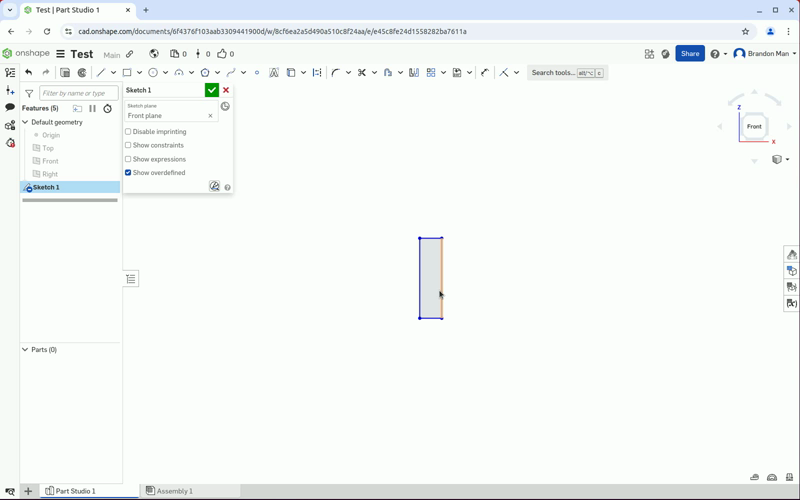
scroll(6)
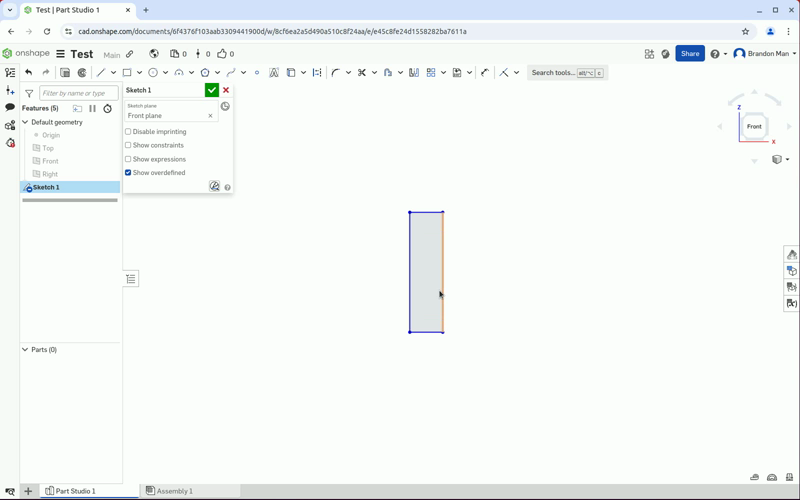
scroll(6)
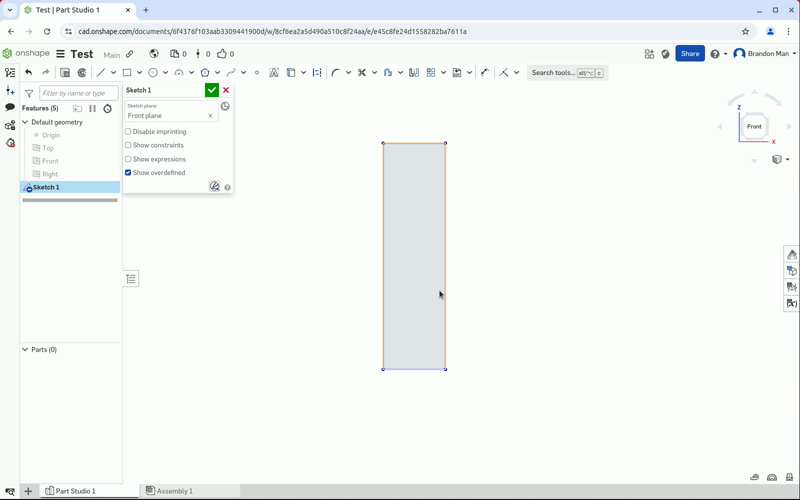
click(439, 290)
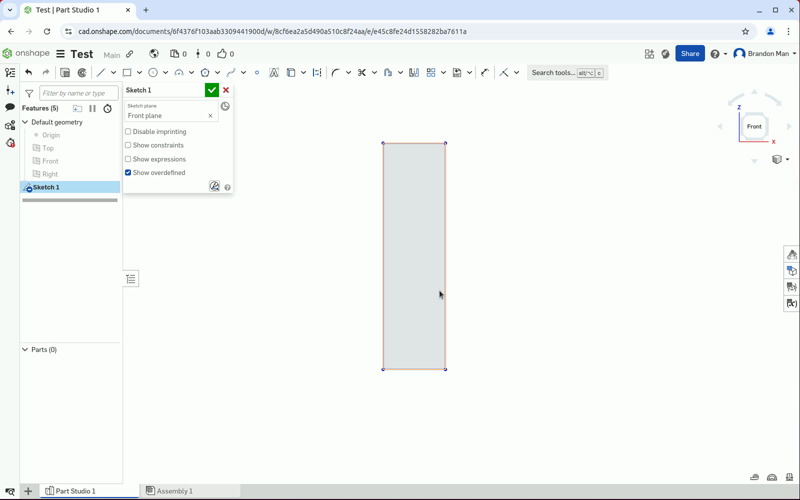
scroll(-6)
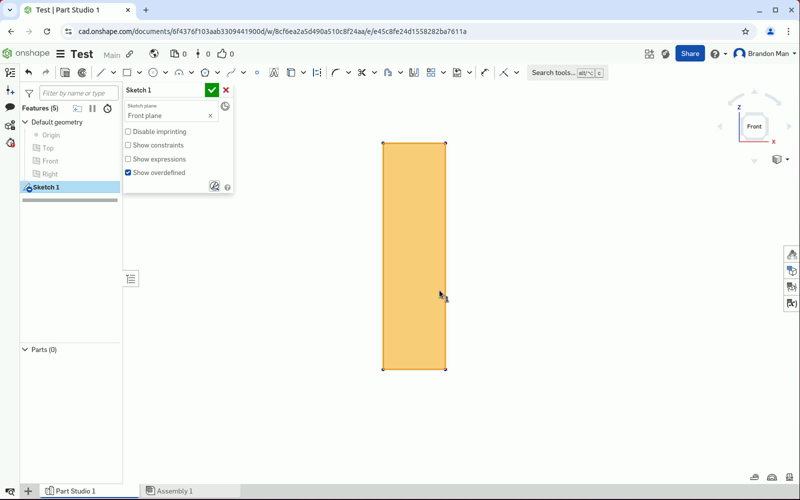
scroll(-6)
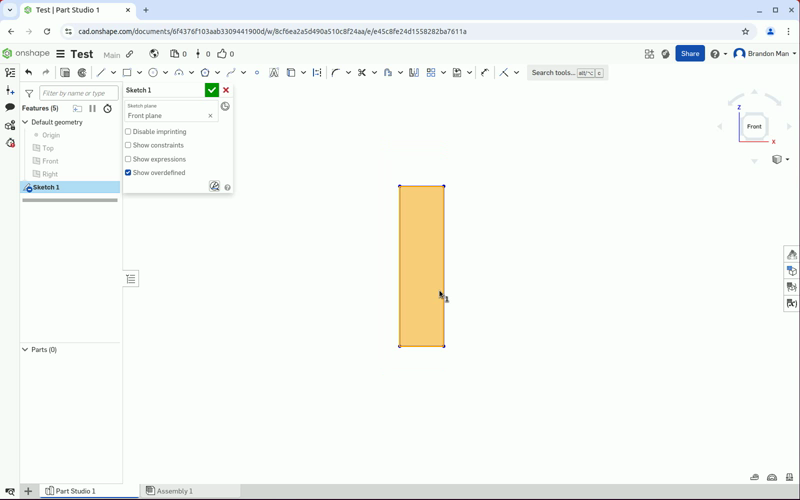
scroll(-6)
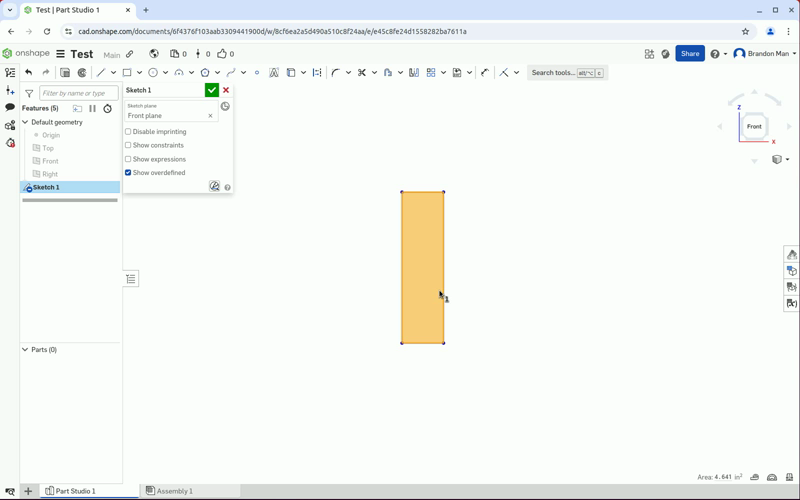
scroll(-6)
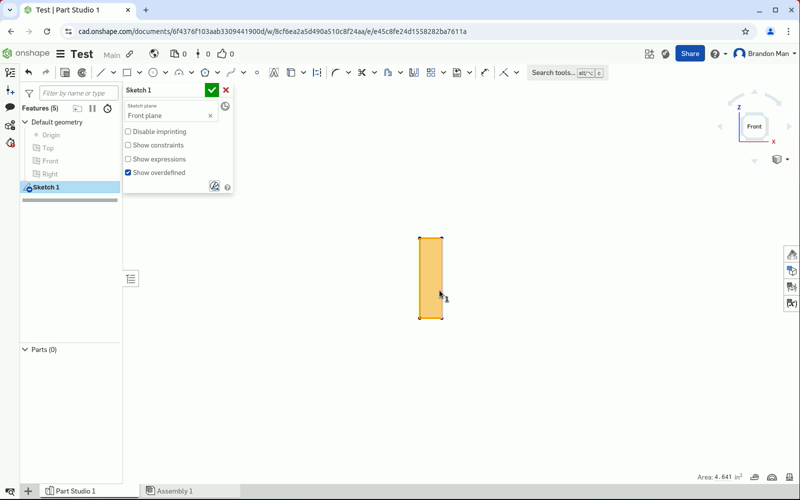
scroll(-6)
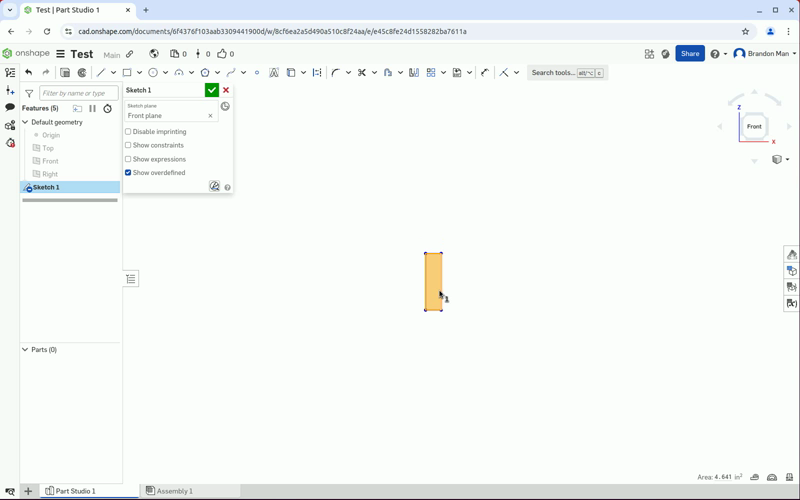
scroll(-6)
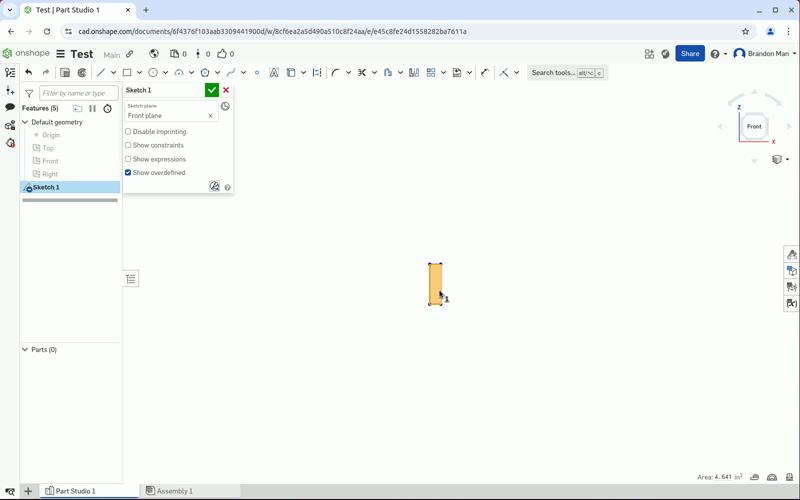
scroll(-6)
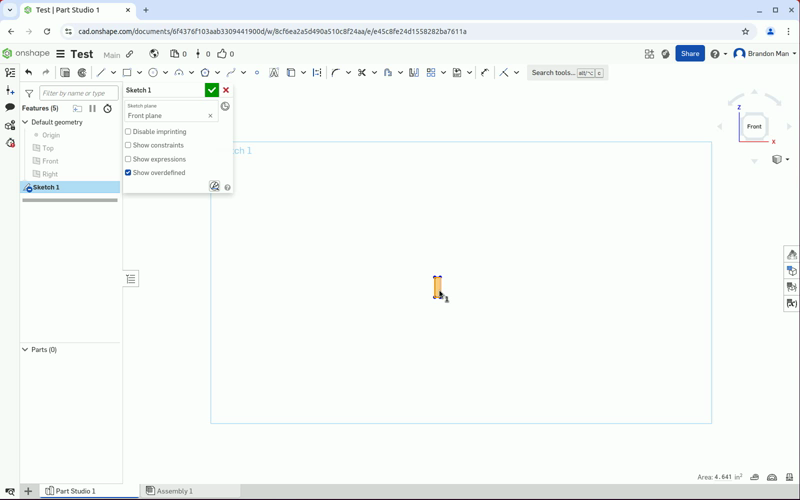
mouse_move(73, 352)
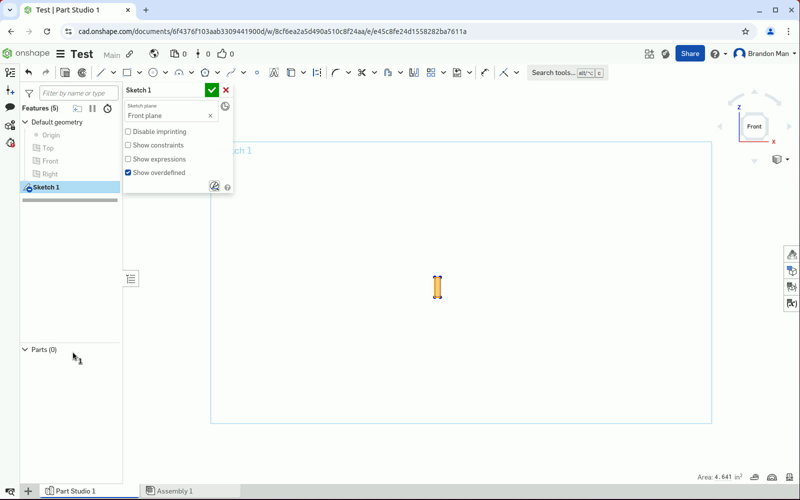
key(shift+y)
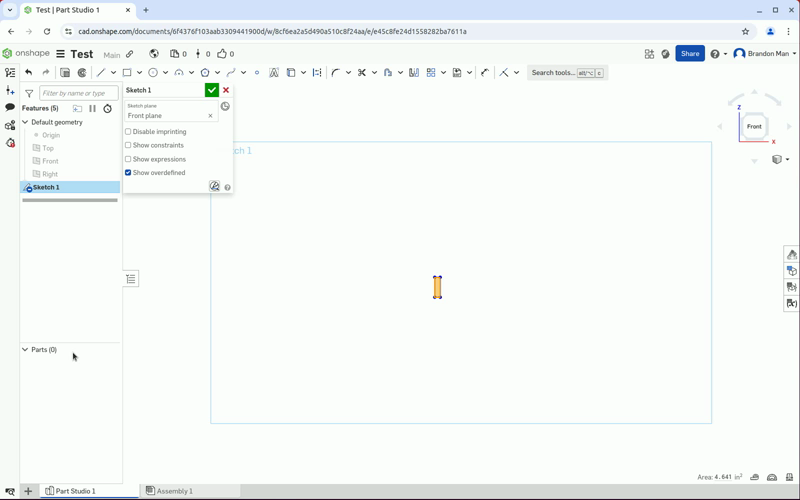
key(shift+e)
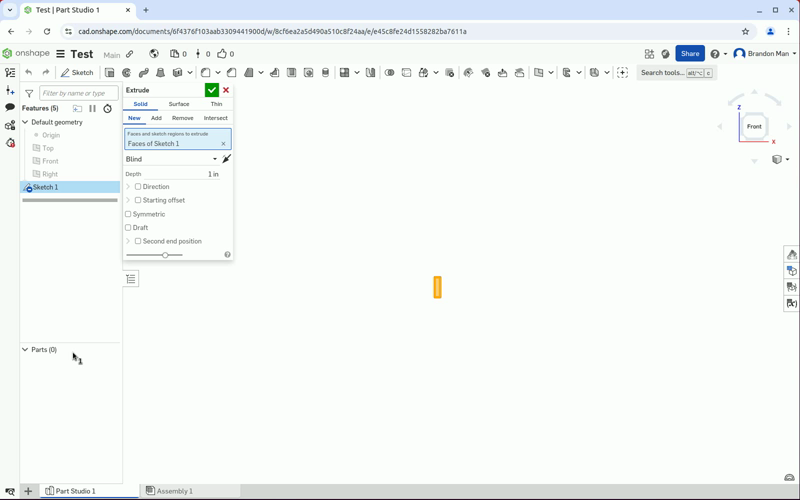
mouse_move(143, 106)
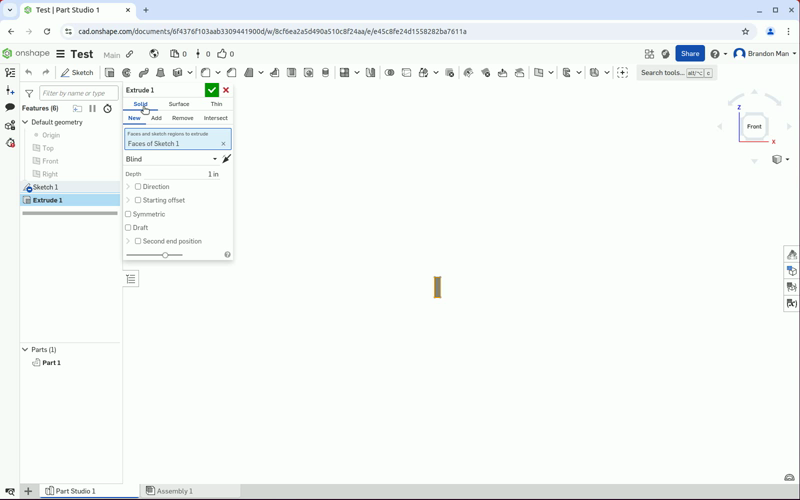
click(143, 106)
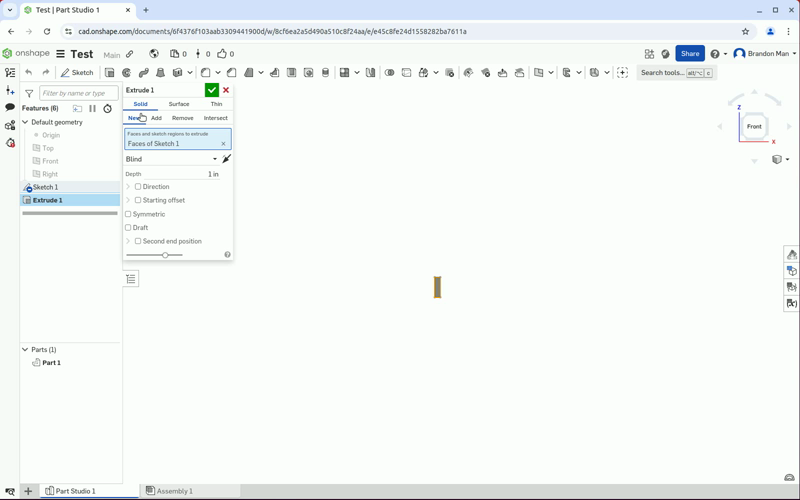
mouse_move(137, 120)
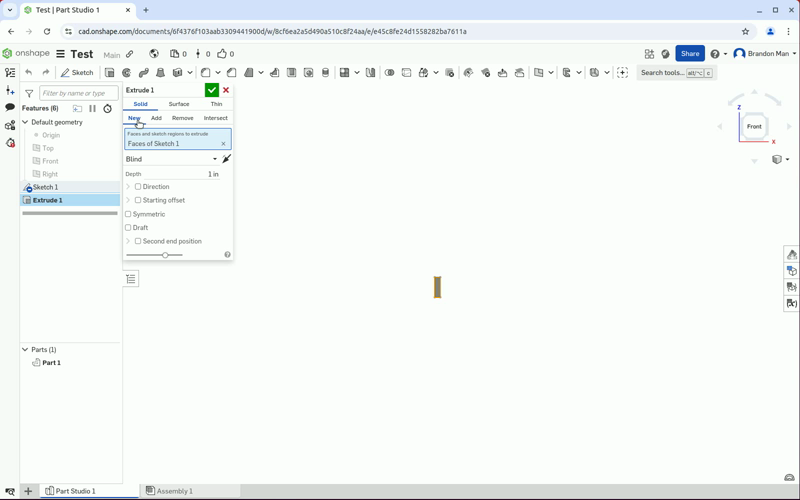
click(137, 120)
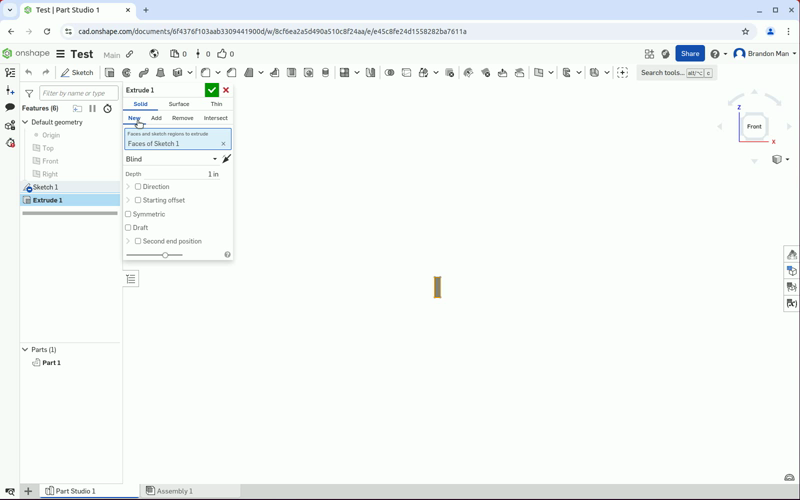
key(tab, 4)
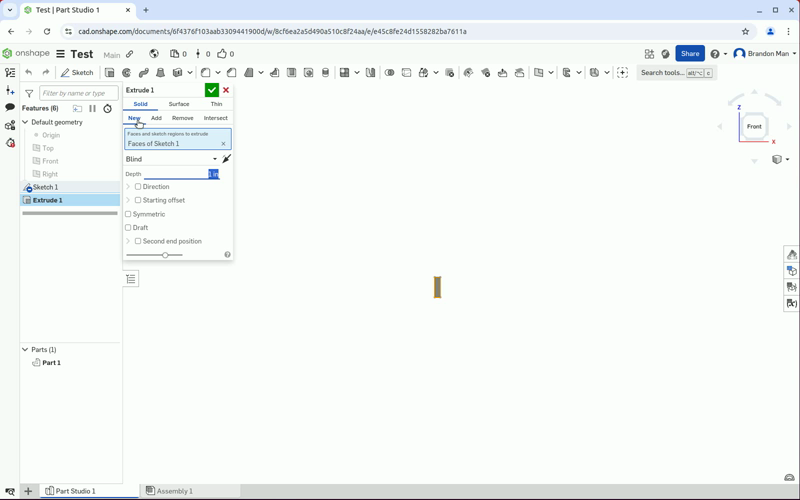
text(0.963)
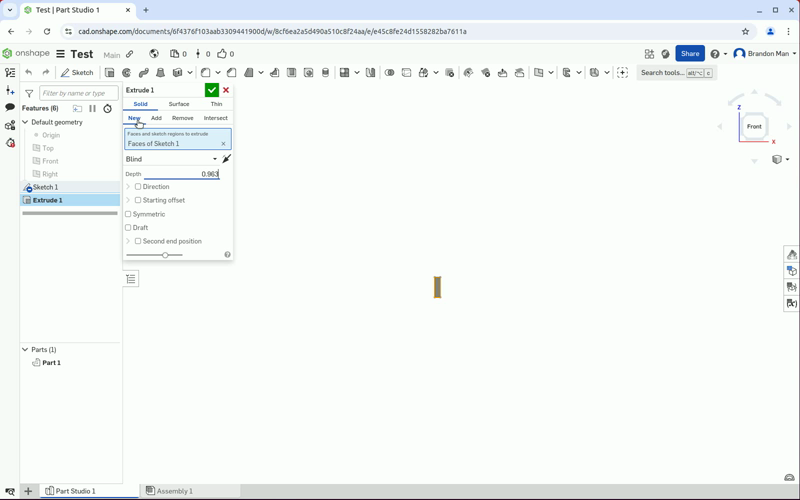
key(enter)
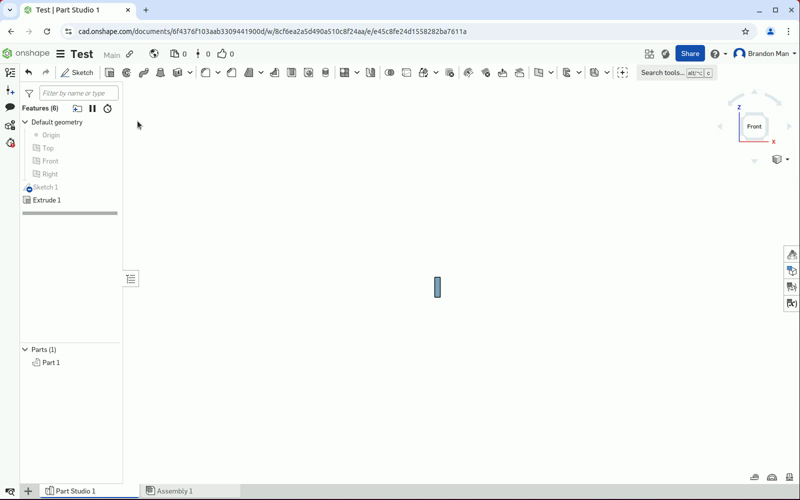
key(shift+h)
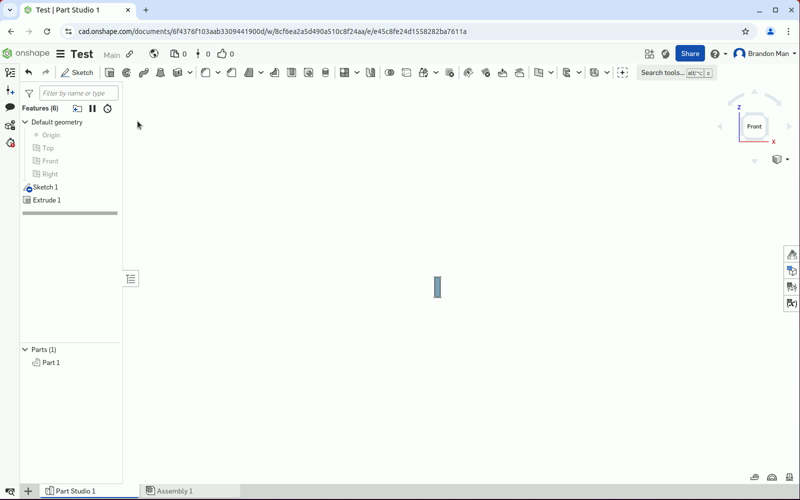
key(shift+h)
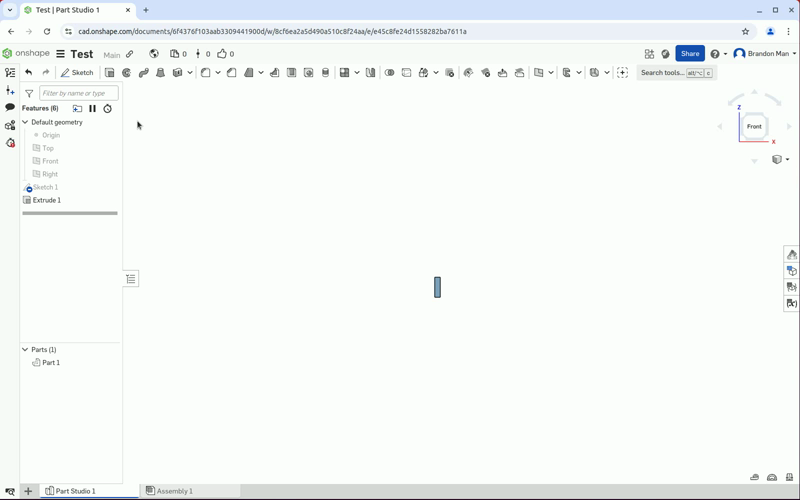
mouse_move(73, 189)
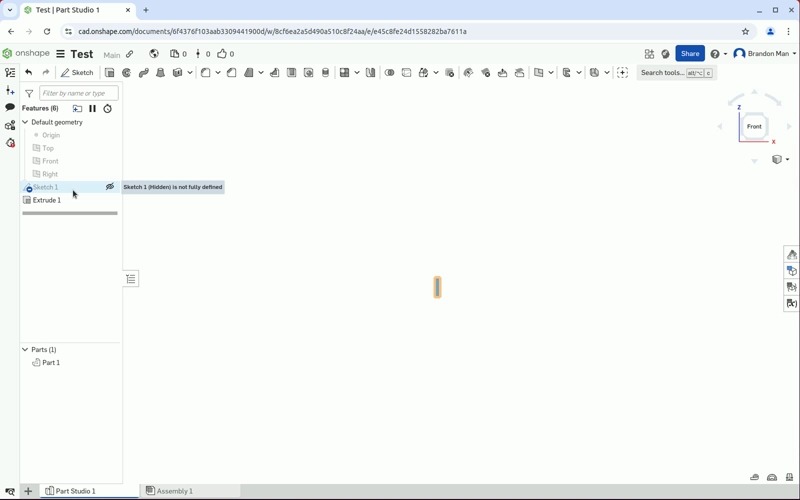
click(73, 189)
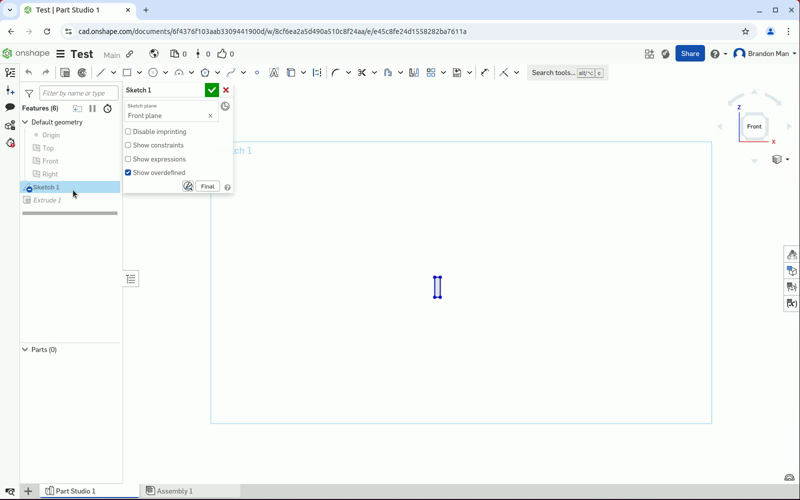
mouse_move(229, 92)
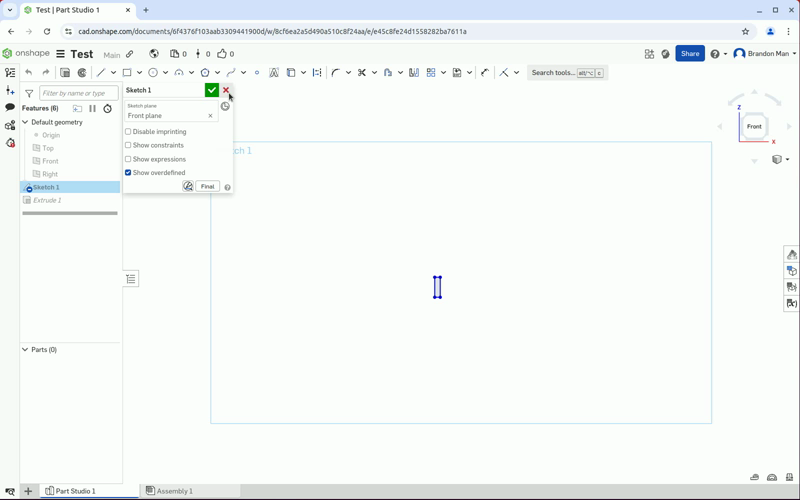
click(229, 92)
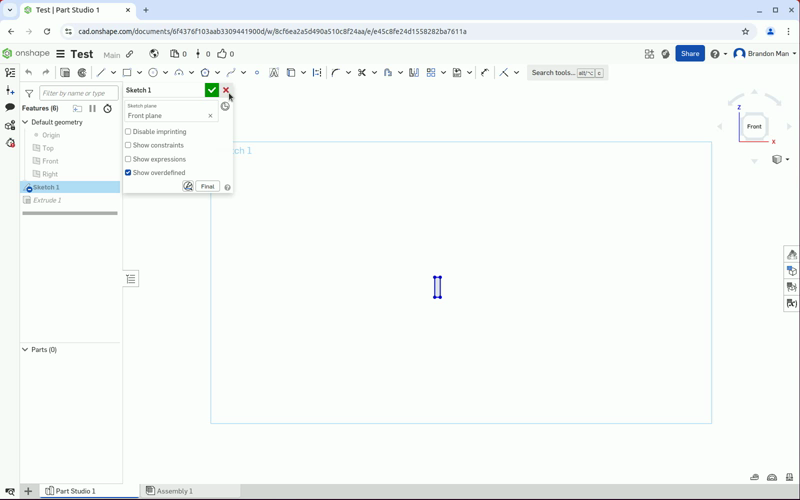
key(shift+s)
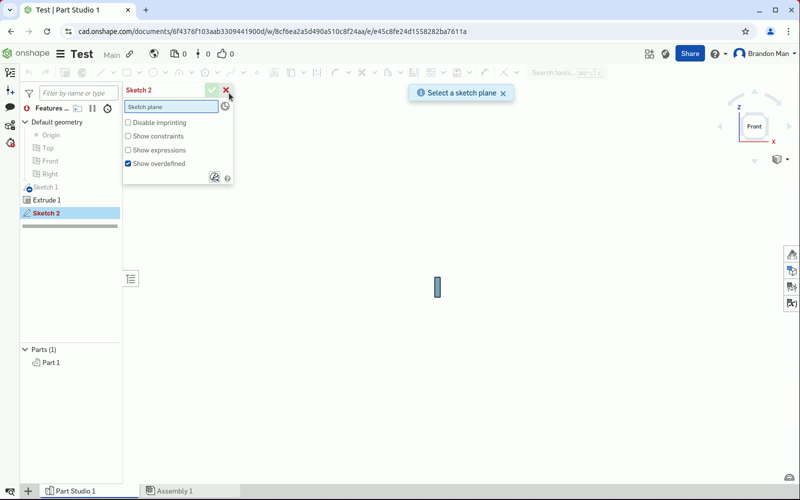
mouse_move(73, 163)
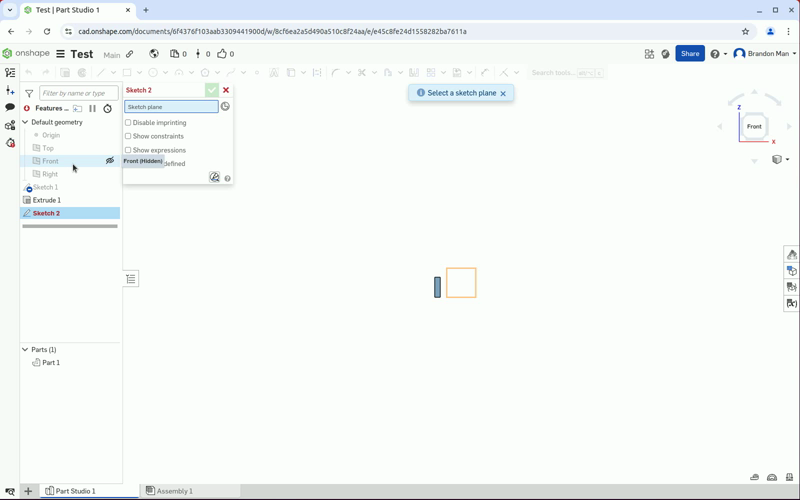
click(73, 163)
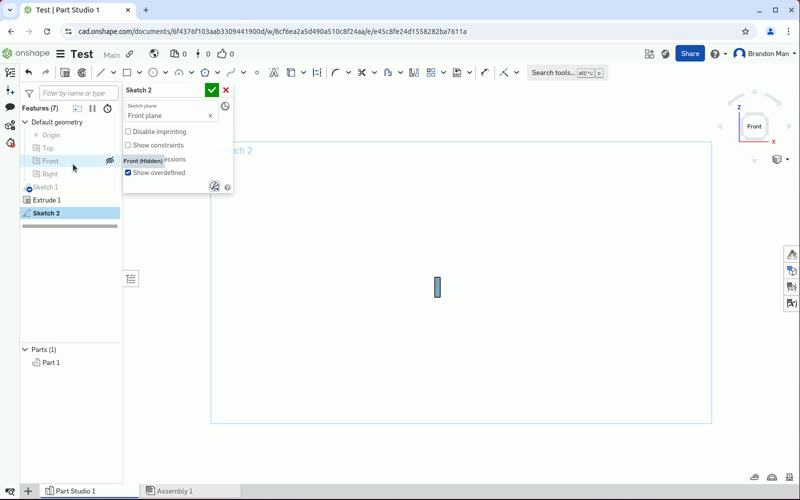
mouse_move(73, 352)
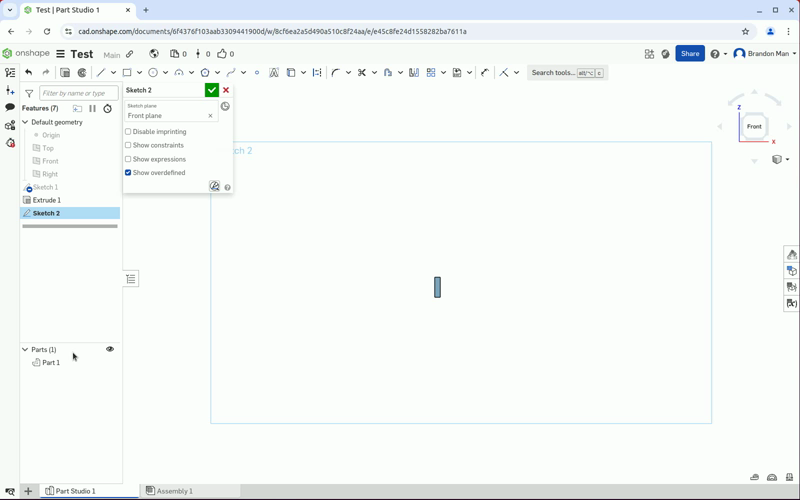
key(y)
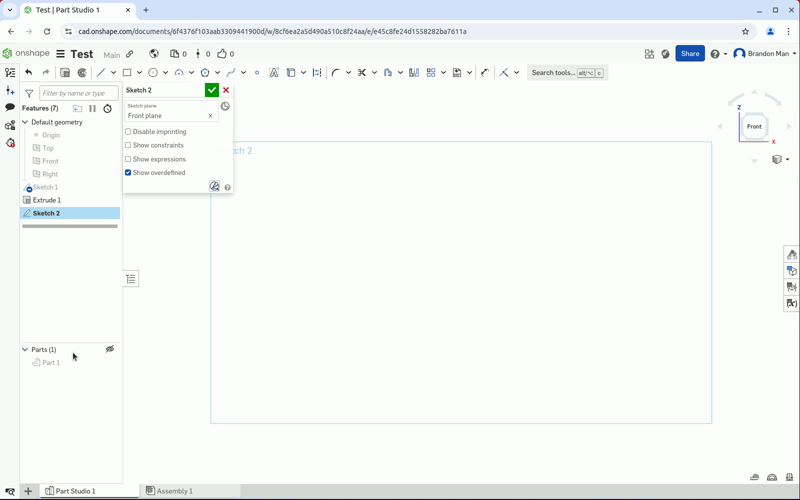
key(l)
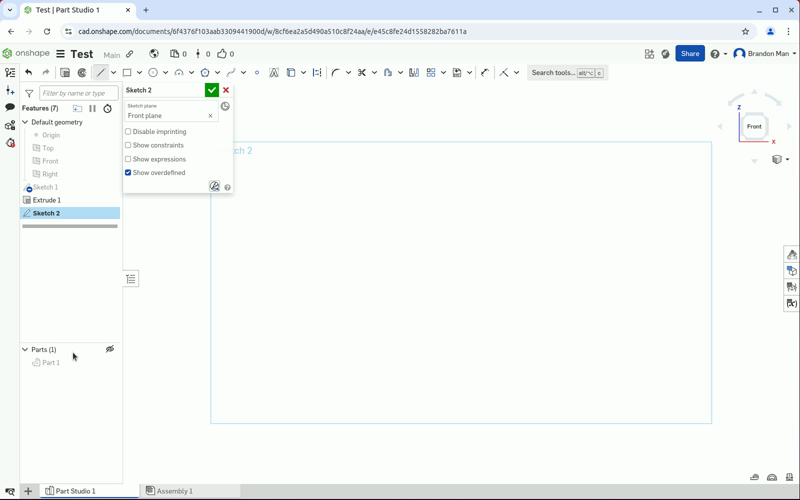
key_down(shift)
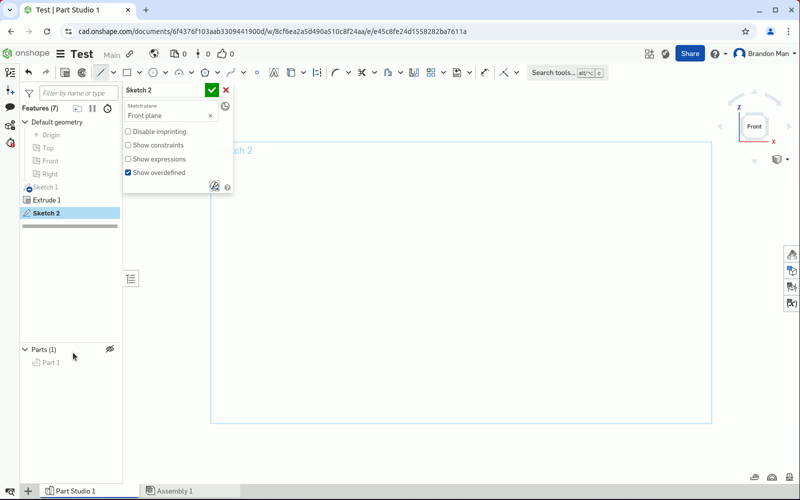
mouse_move(493, 298)
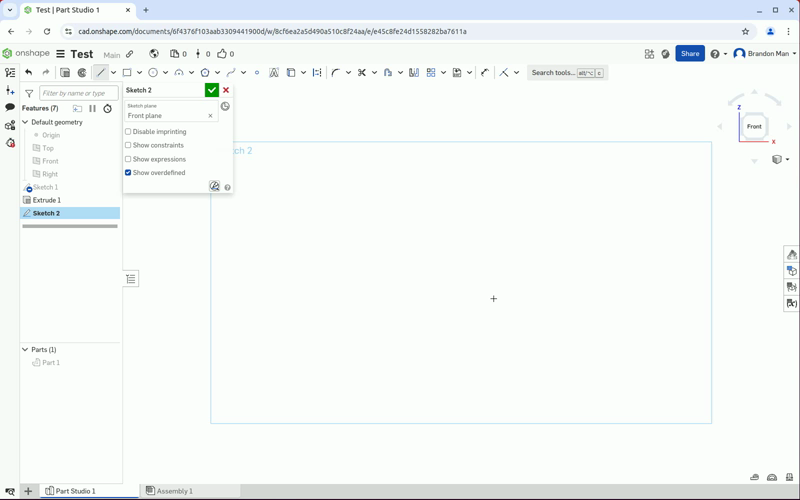
click(493, 298)
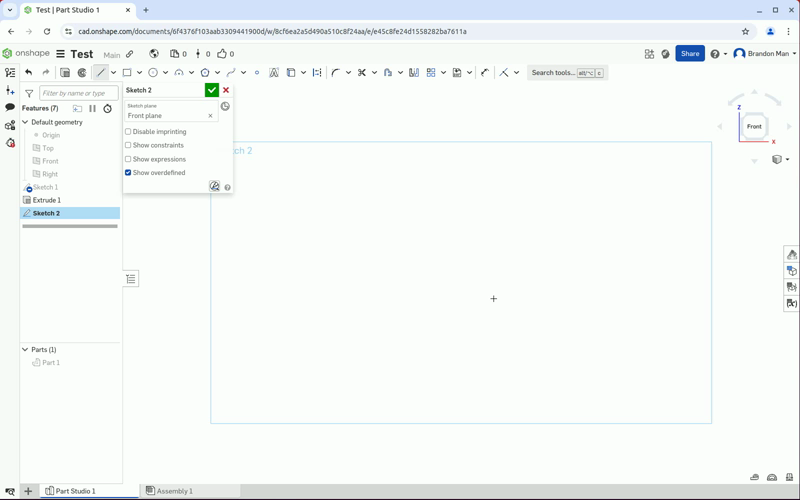
key_up(shift)
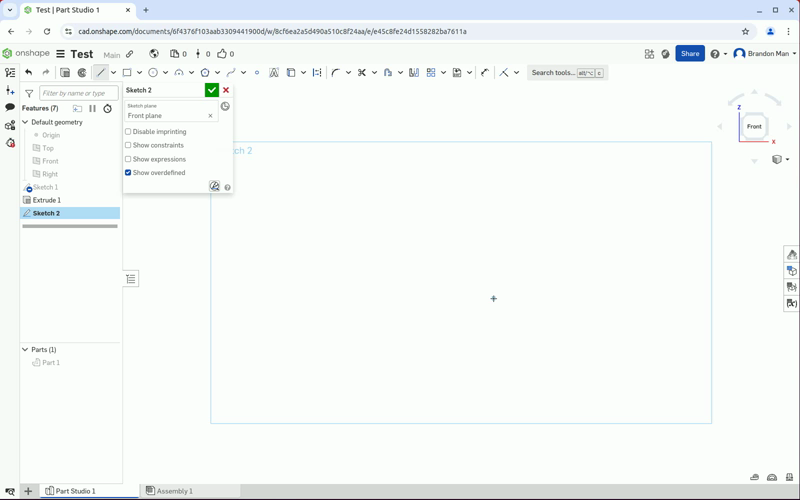
key_down(shift)
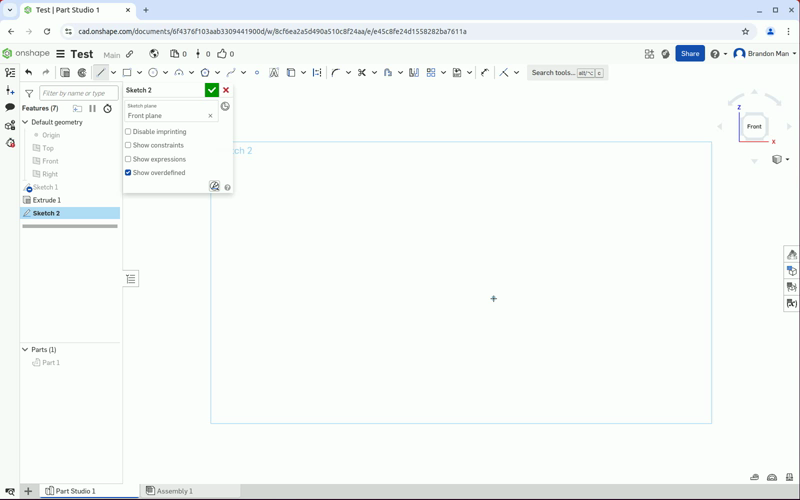
mouse_move(523, 298)
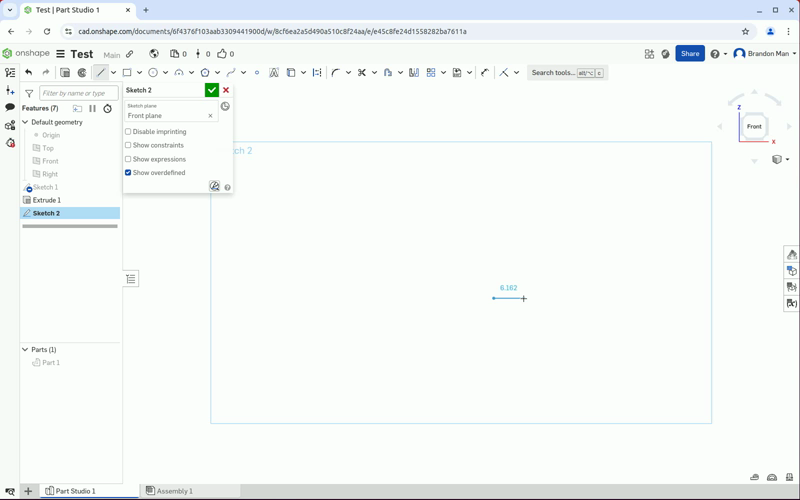
mouse_move(498, 298)
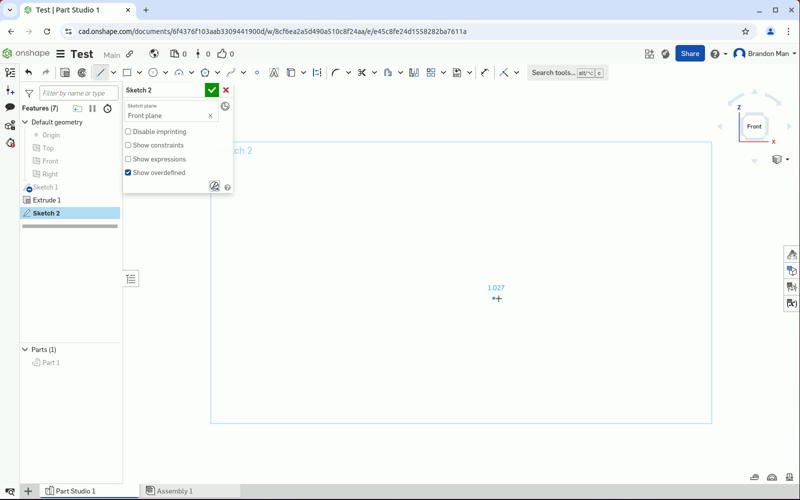
scroll(6)
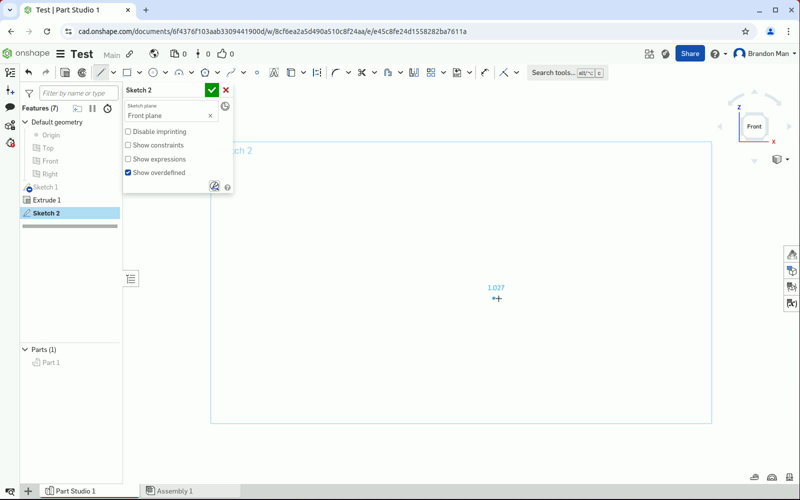
scroll(6)
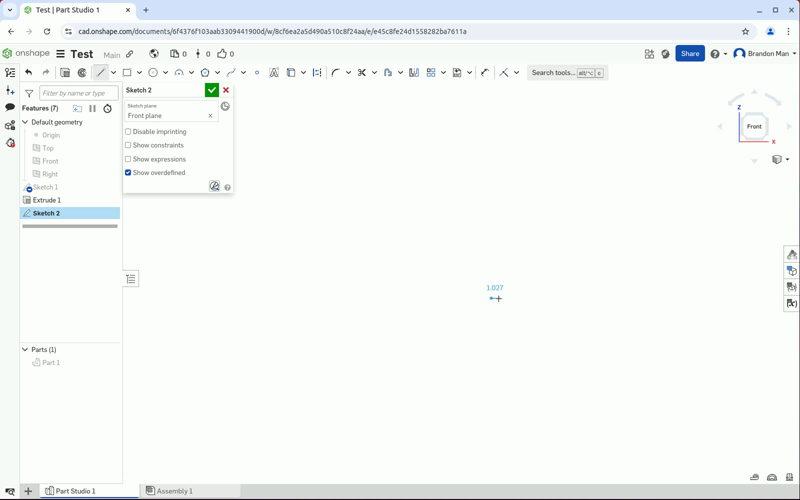
scroll(6)
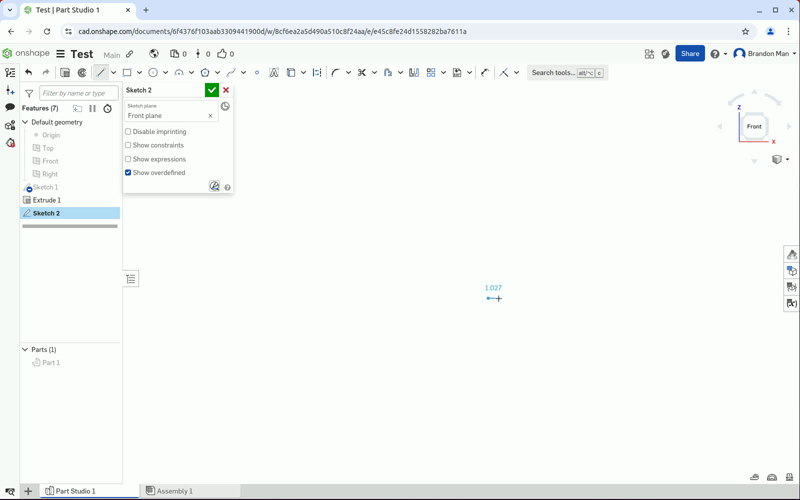
scroll(6)
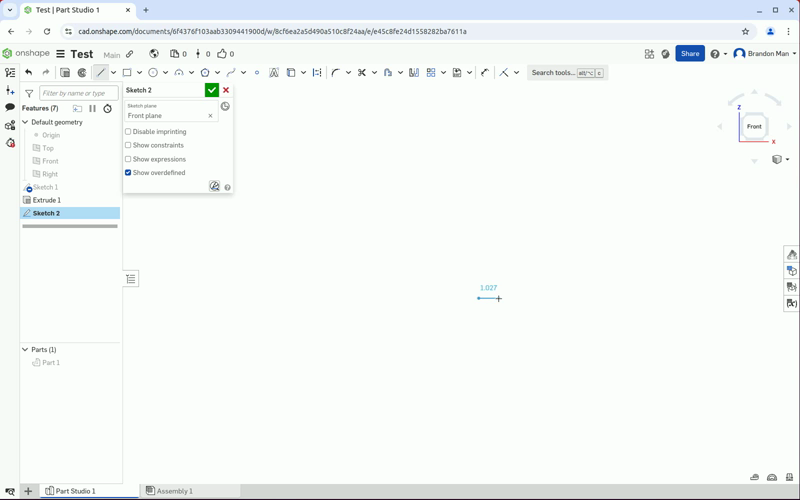
scroll(6)
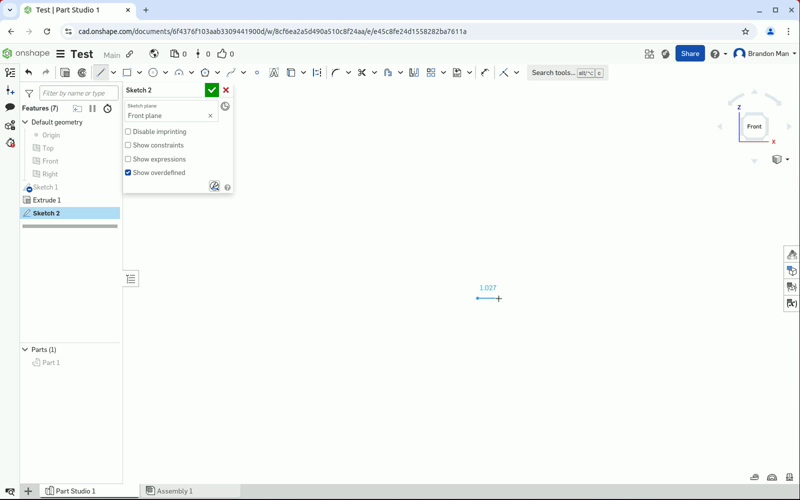
scroll(6)
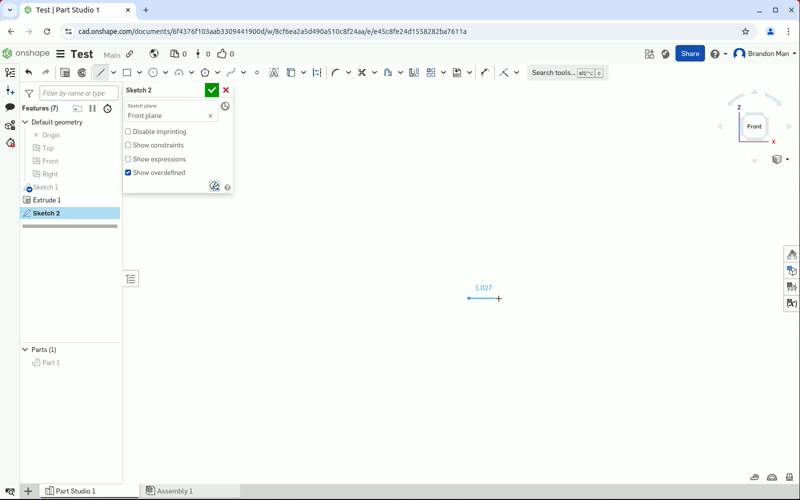
scroll(6)
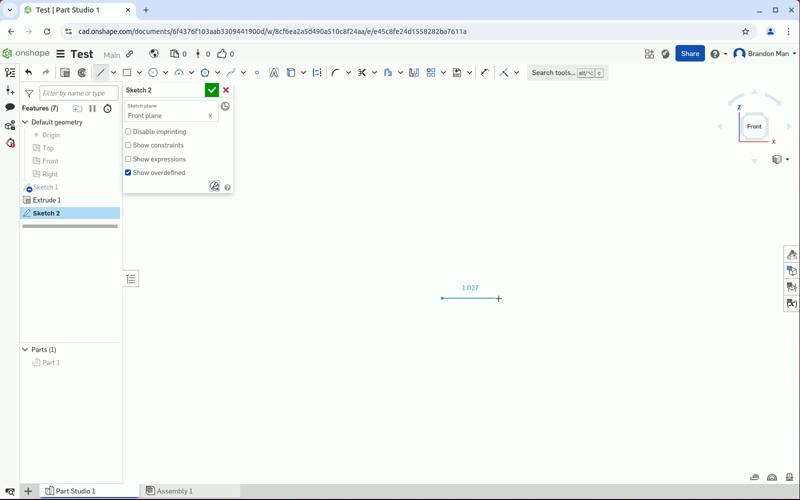
click(498, 298)
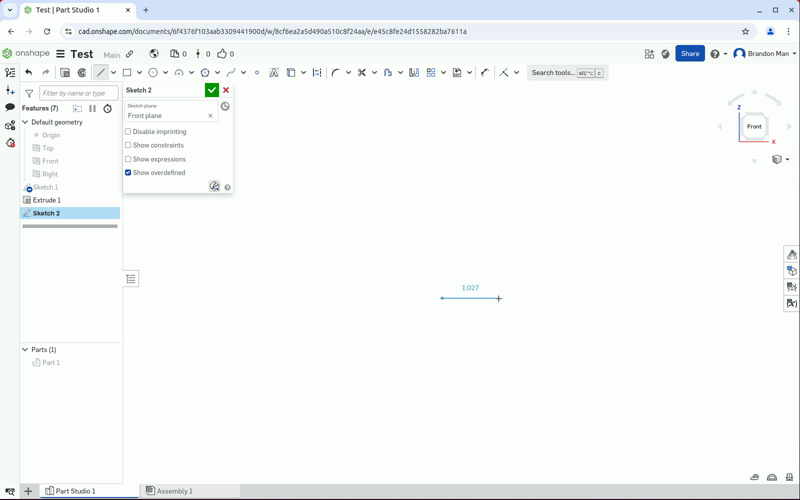
scroll(-6)
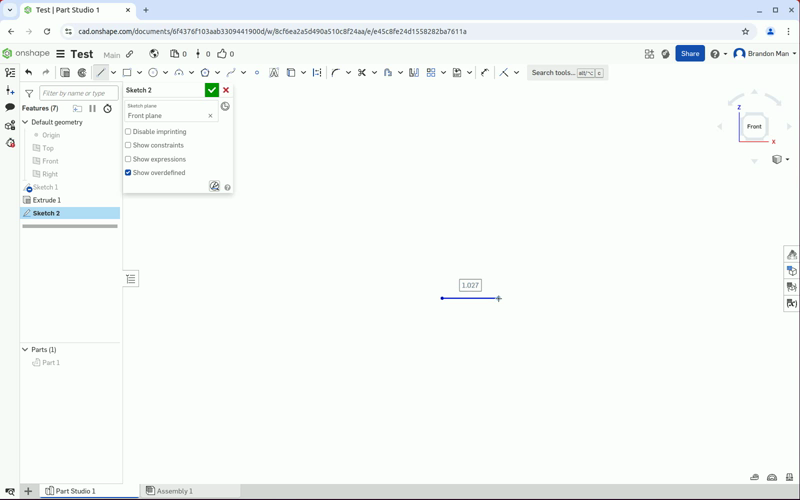
scroll(-6)
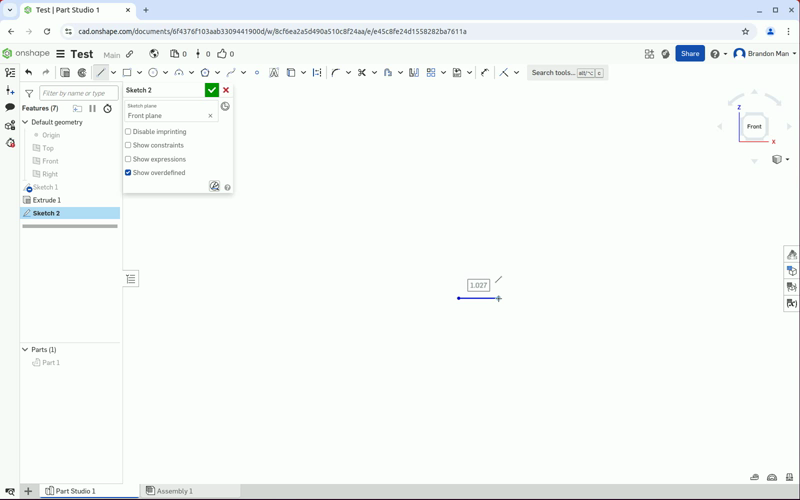
scroll(-6)
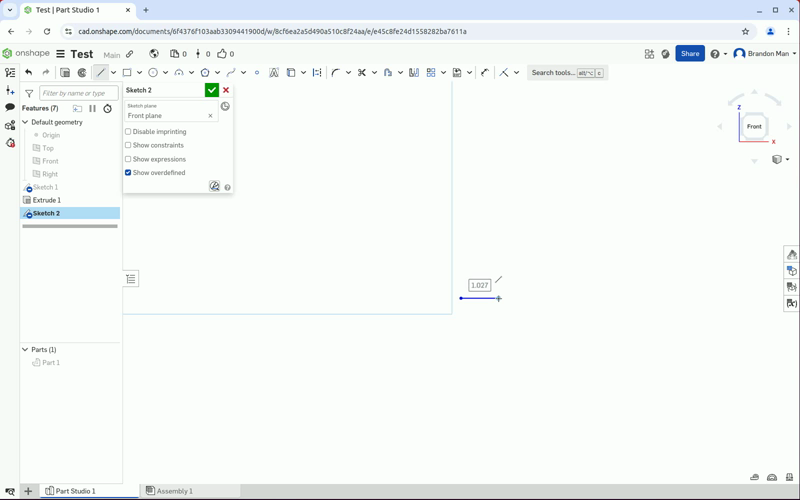
scroll(-6)
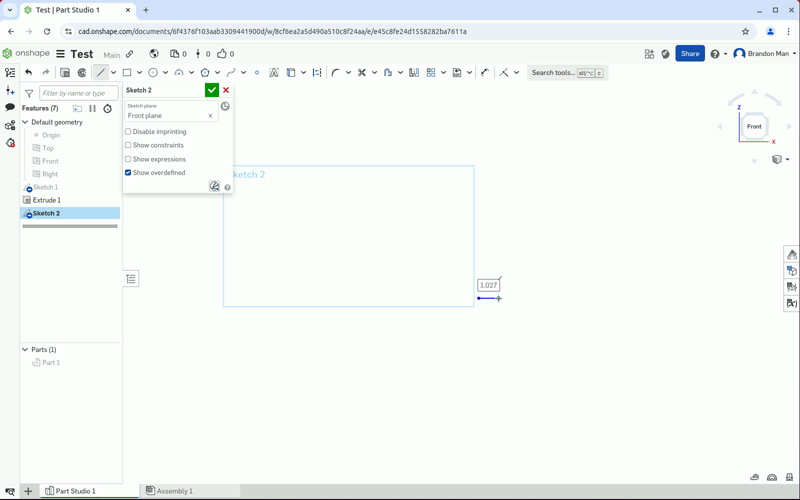
scroll(-6)
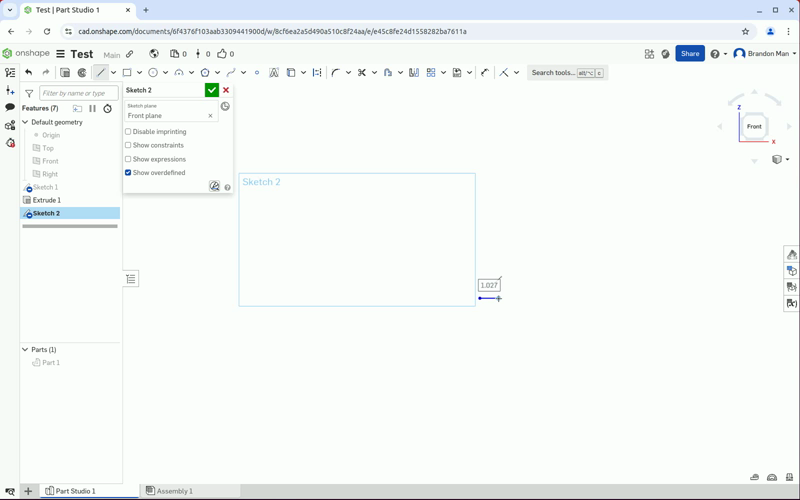
scroll(-6)
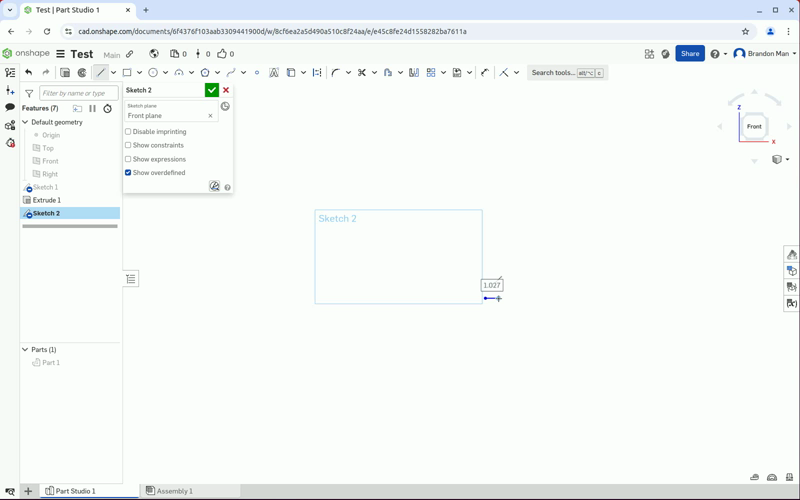
scroll(-6)
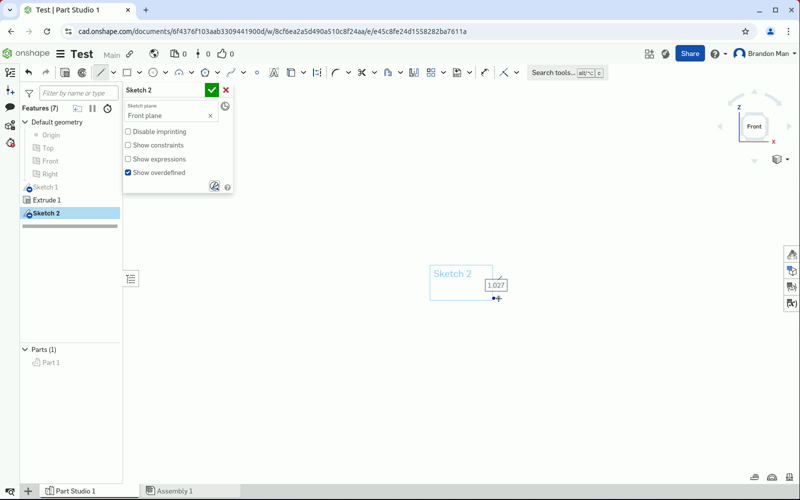
key_up(shift)
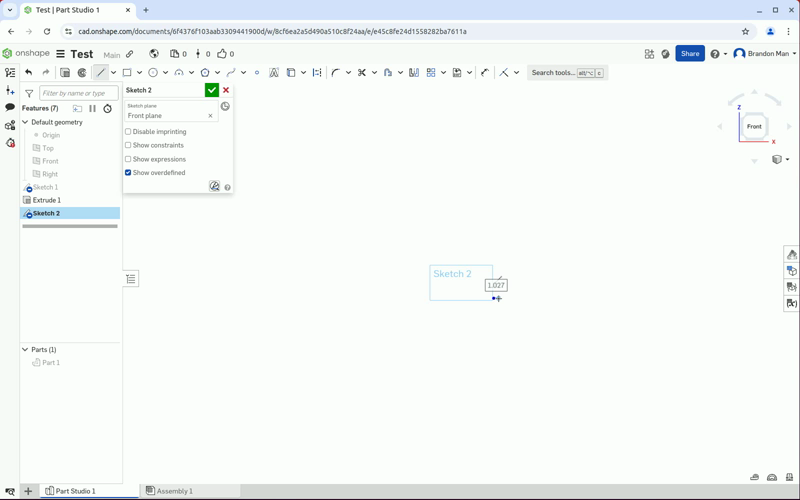
key_down(shift)
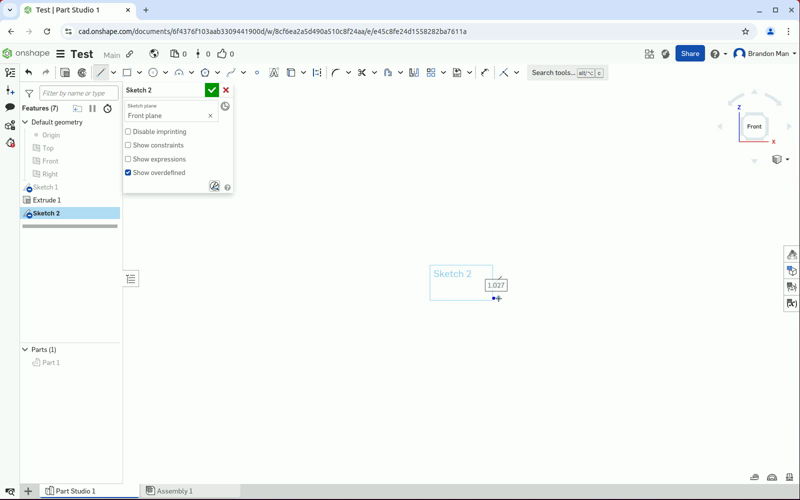
mouse_move(528, 298)
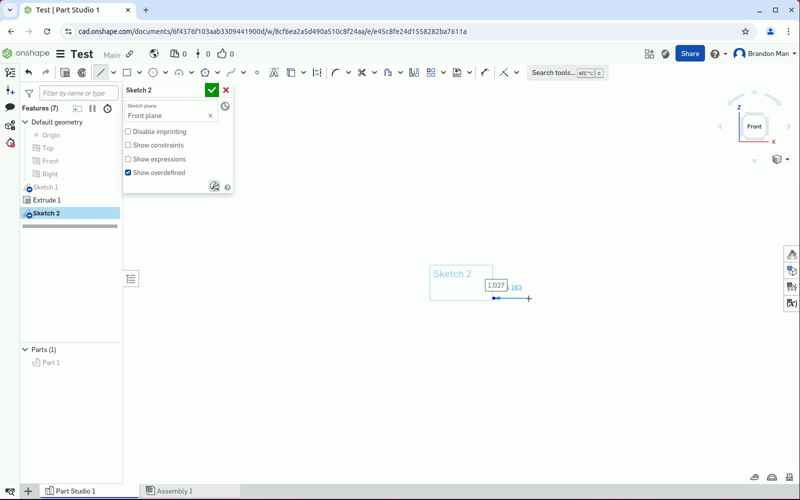
mouse_move(498, 278)
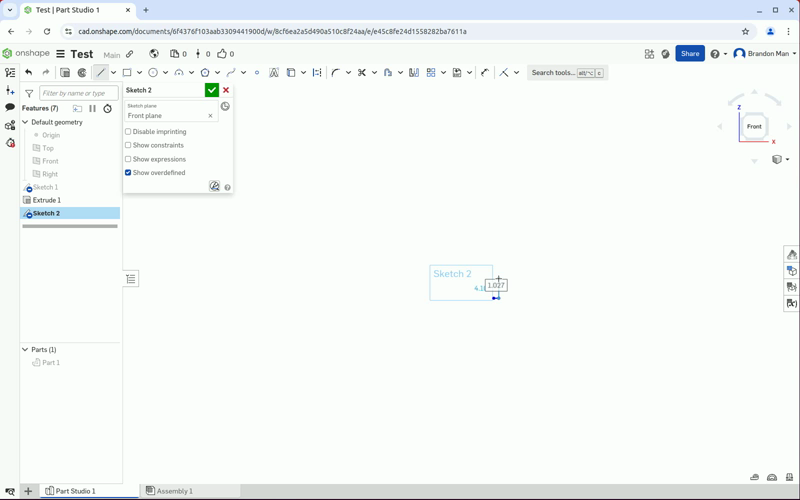
click(498, 278)
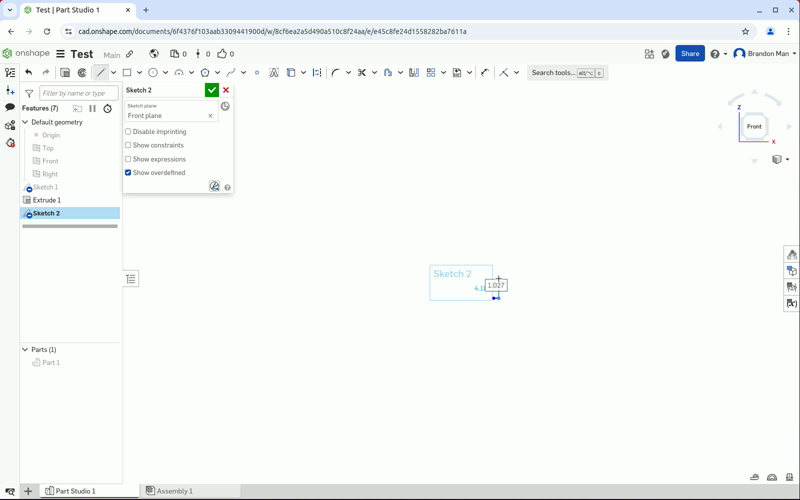
key_up(shift)
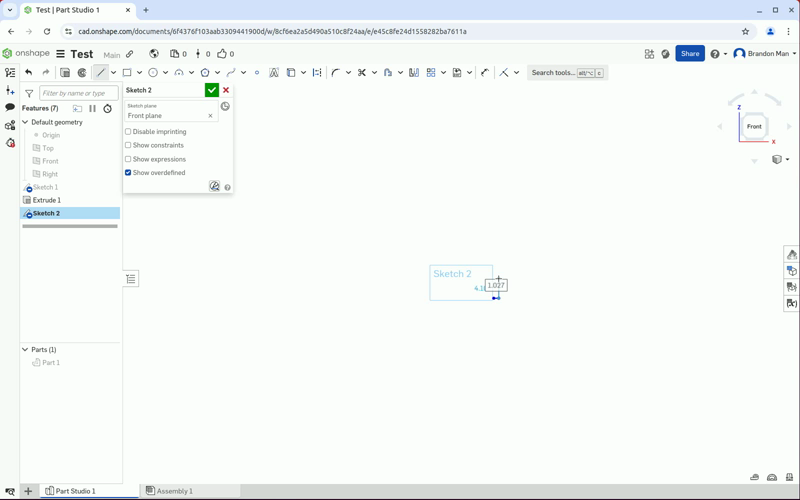
key_down(shift)
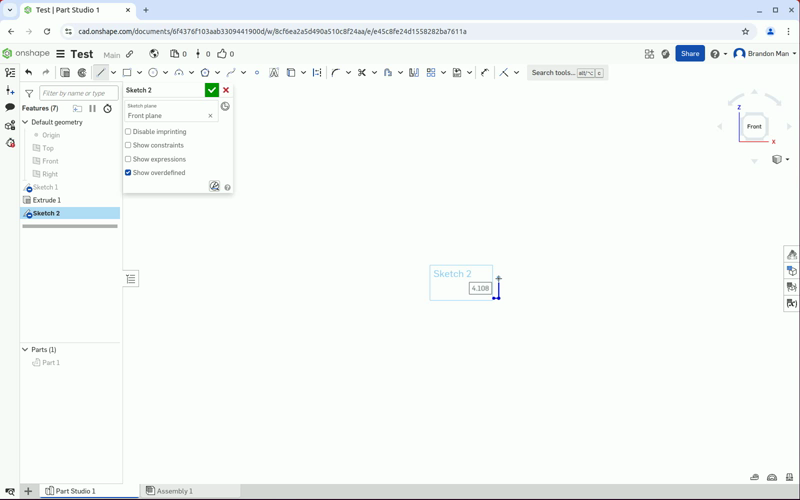
mouse_move(528, 278)
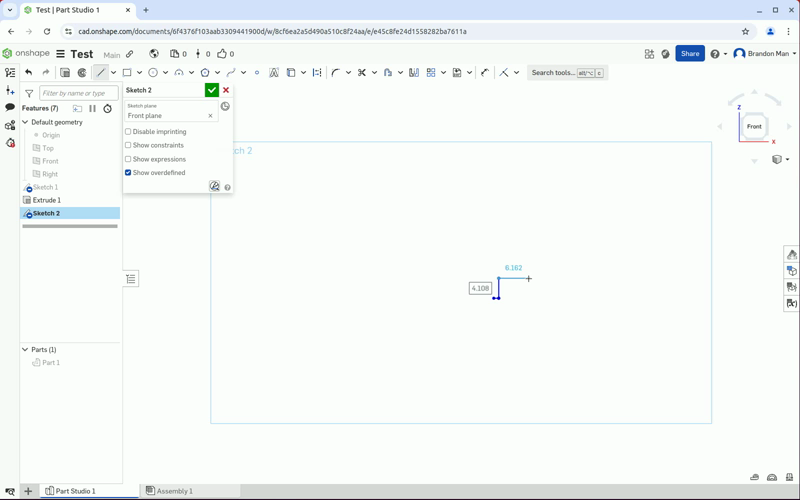
mouse_move(493, 278)
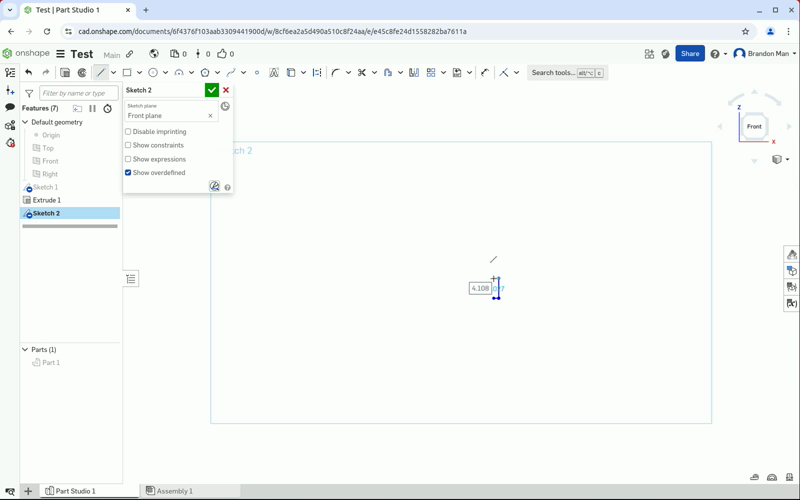
scroll(6)
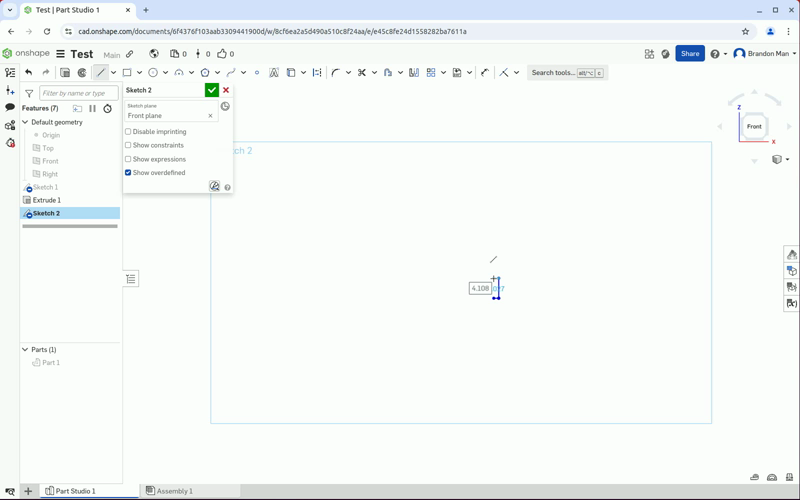
scroll(6)
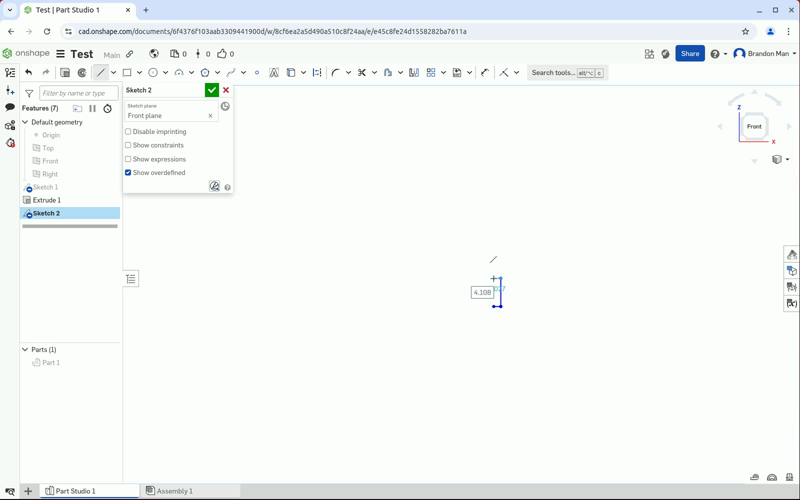
scroll(6)
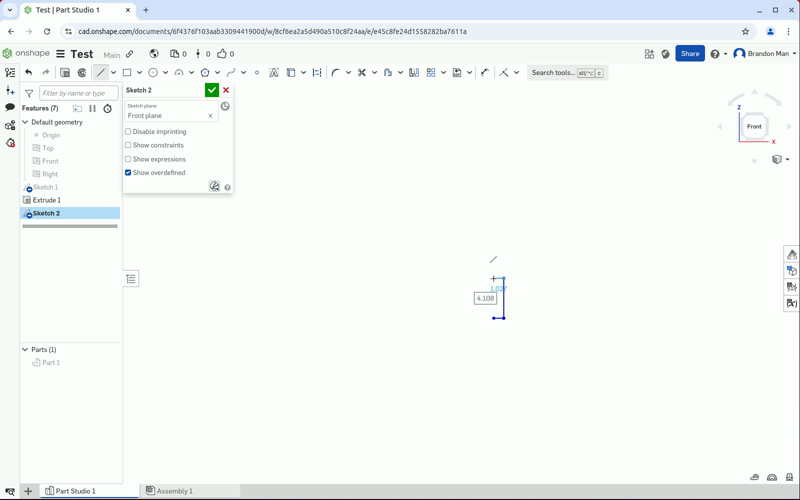
scroll(6)
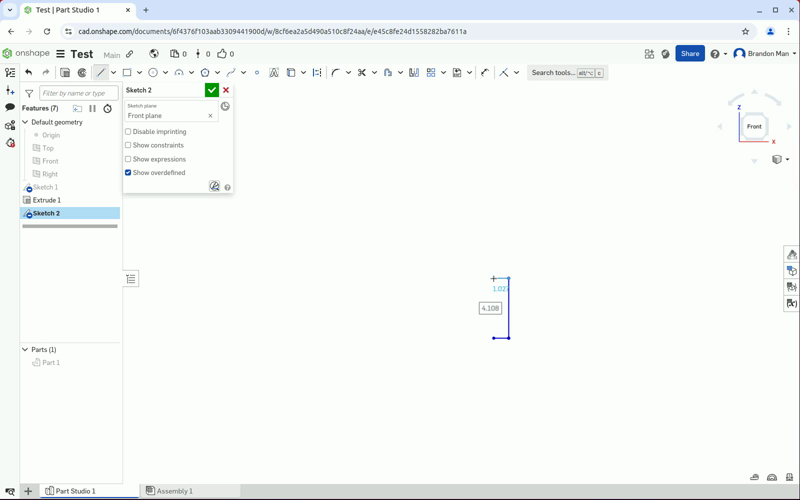
scroll(6)
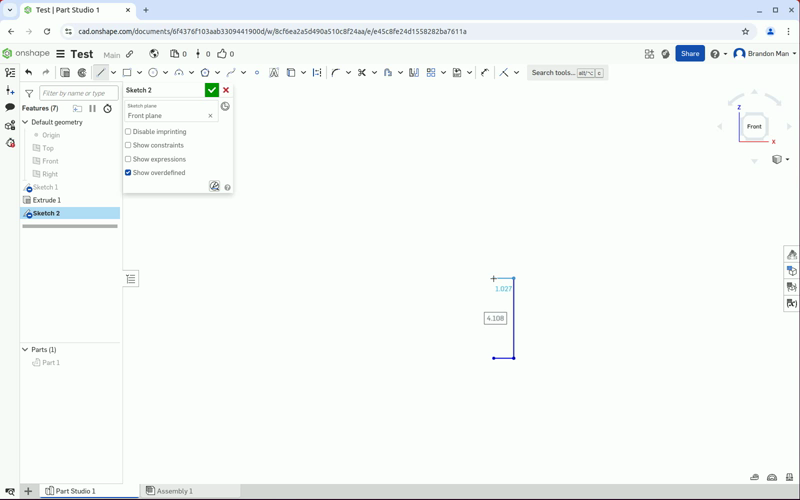
scroll(6)
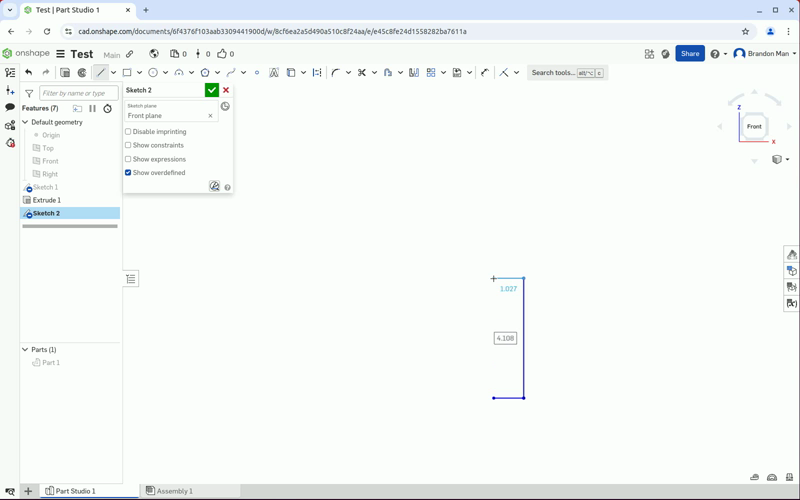
scroll(6)
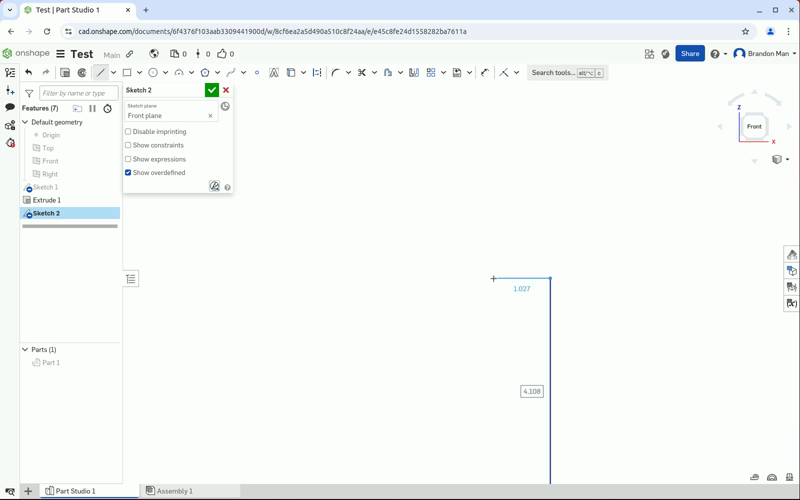
click(493, 278)
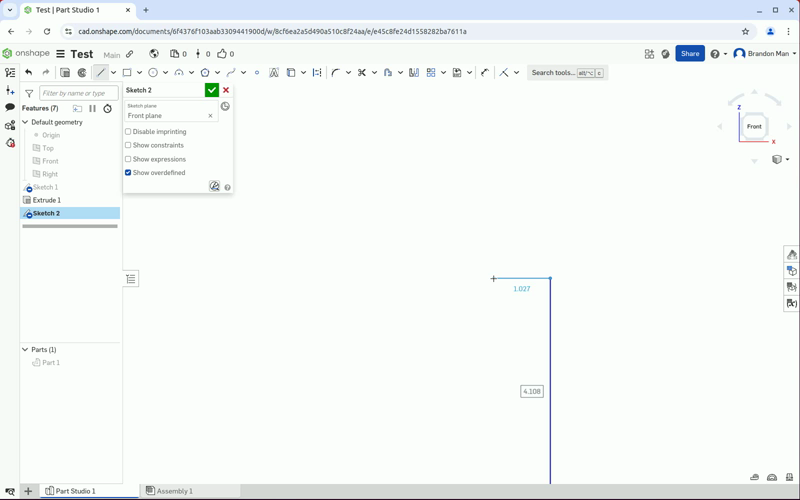
scroll(-6)
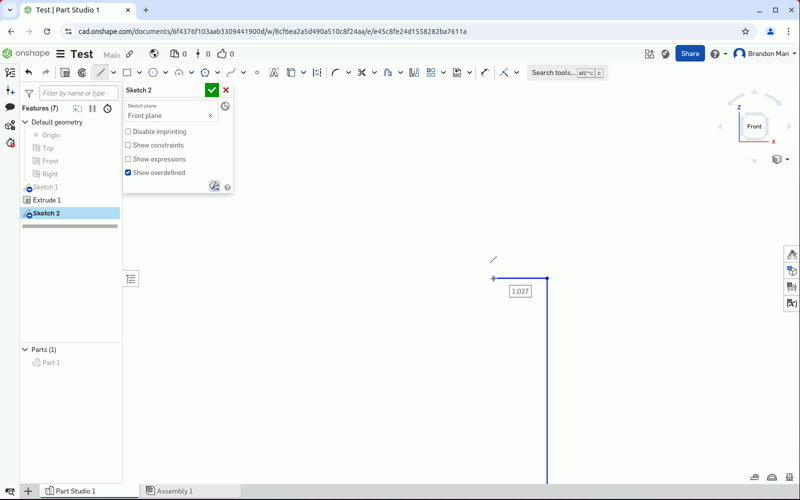
scroll(-6)
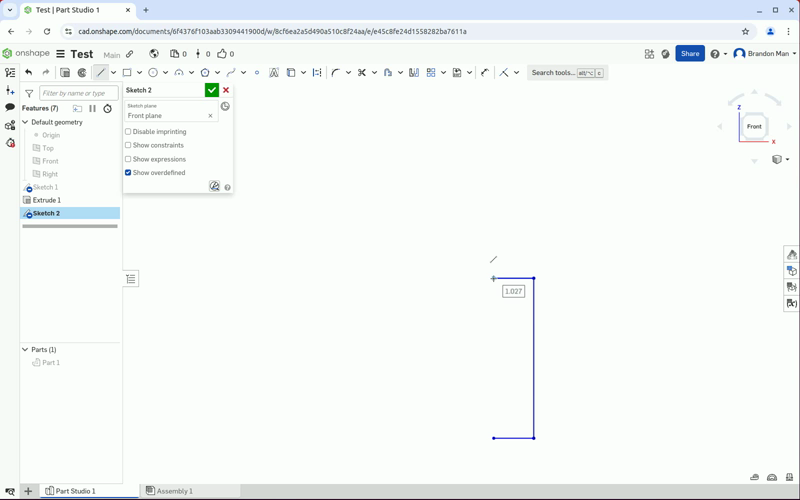
scroll(-6)
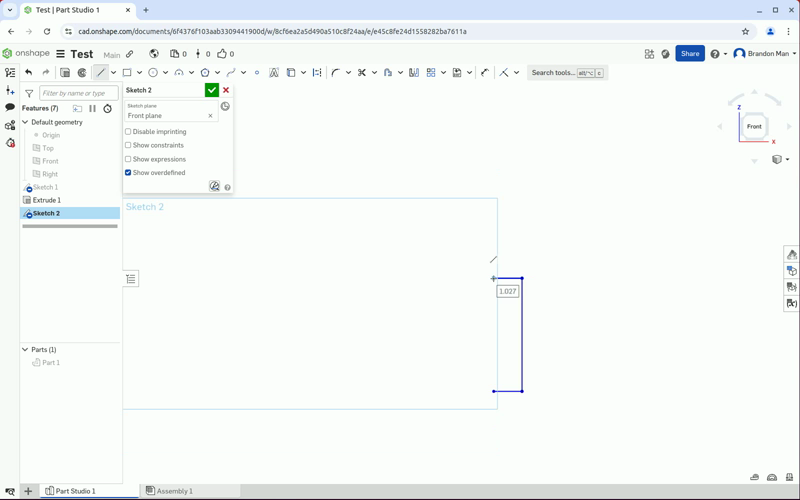
scroll(-6)
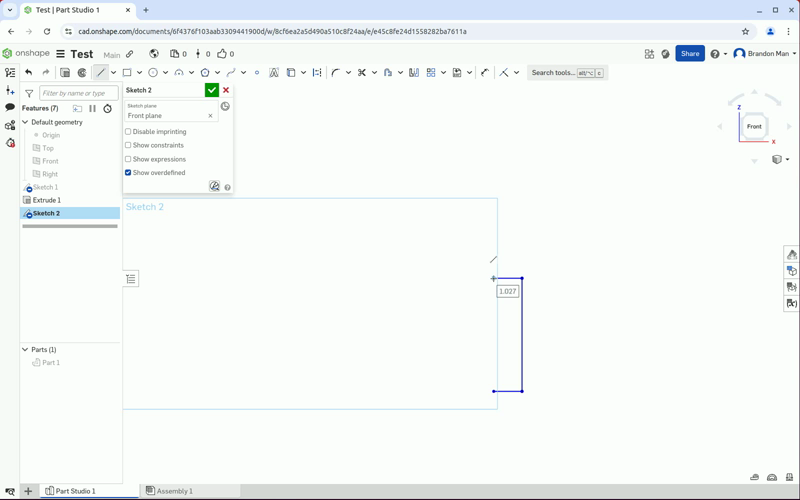
scroll(-6)
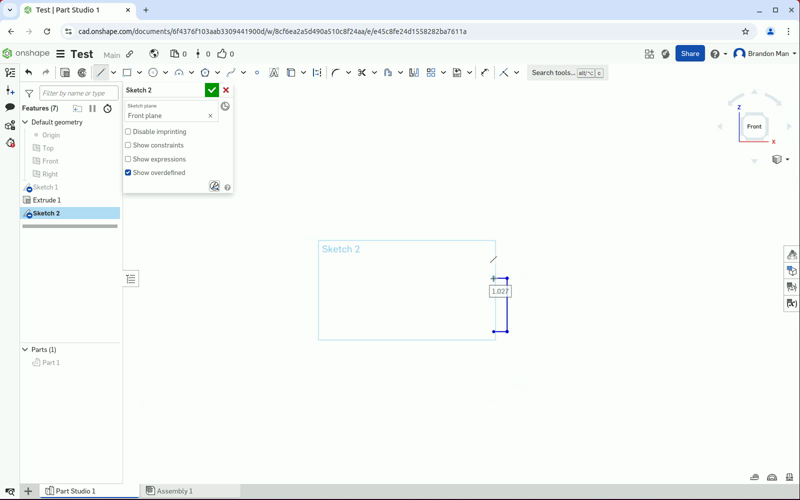
scroll(-6)
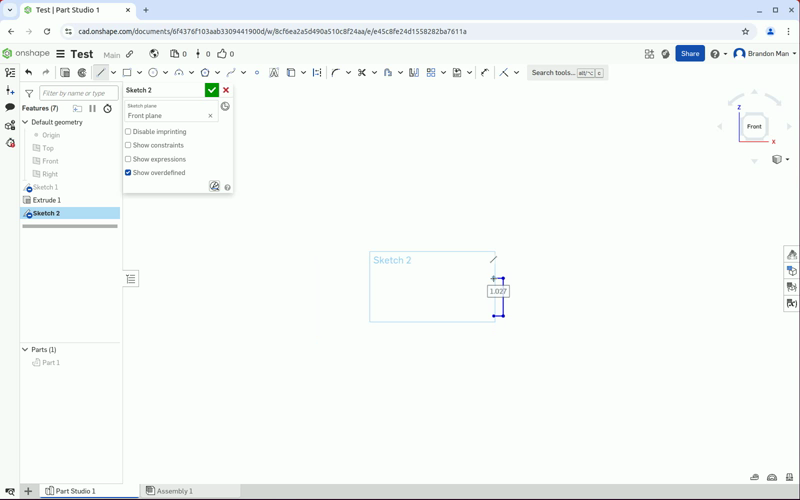
scroll(-6)
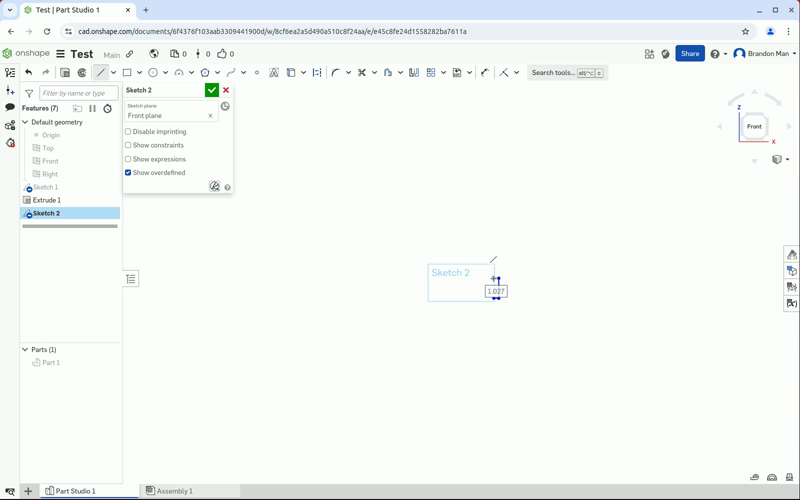
key_up(shift)
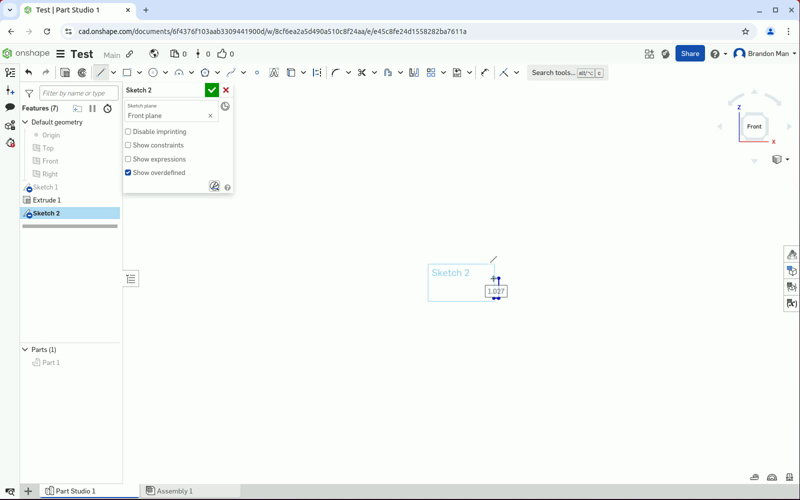
mouse_move(523, 278)
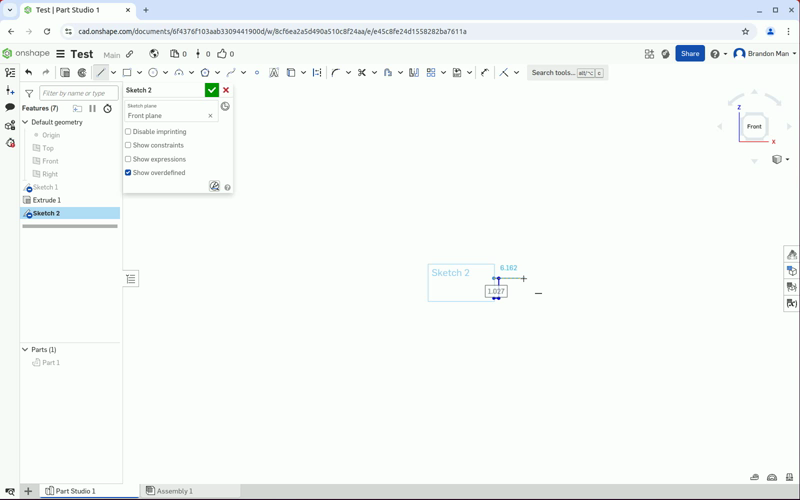
key_down(shift)
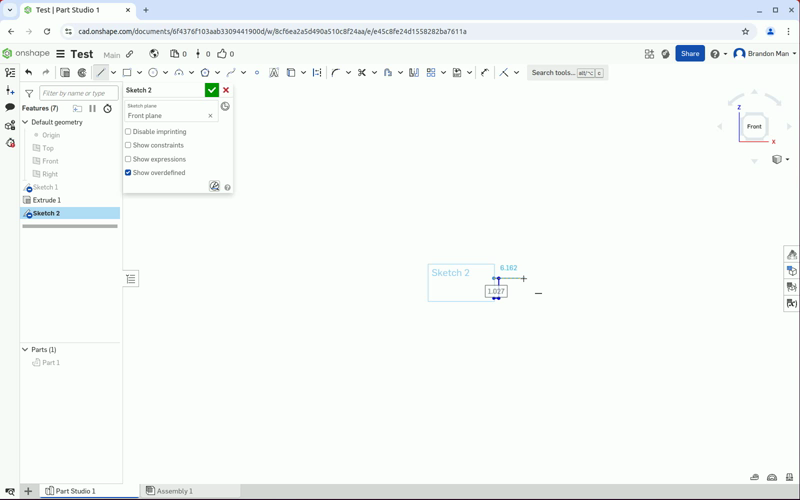
mouse_move(493, 298)
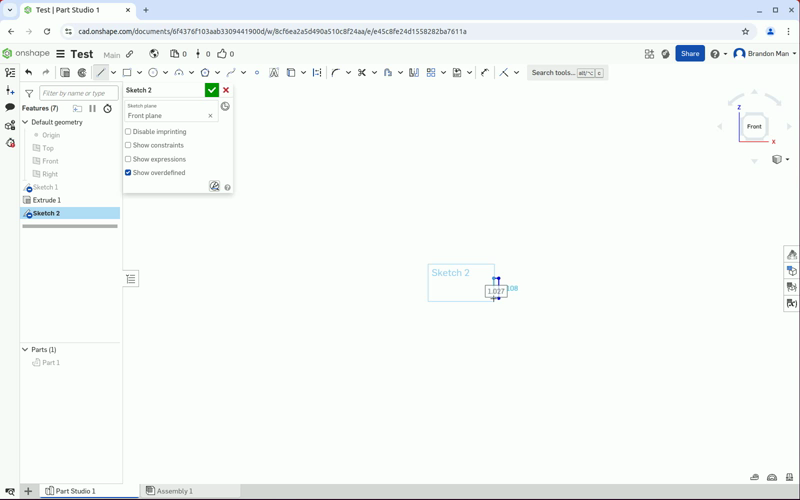
key_up(shift)
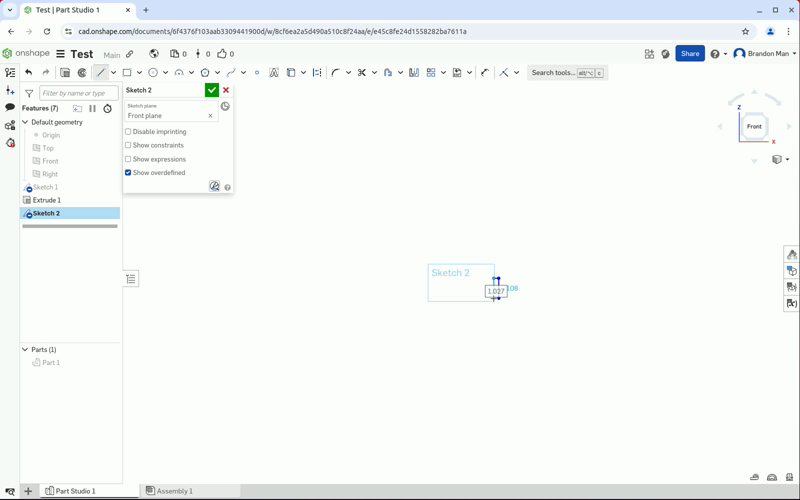
click(493, 298)
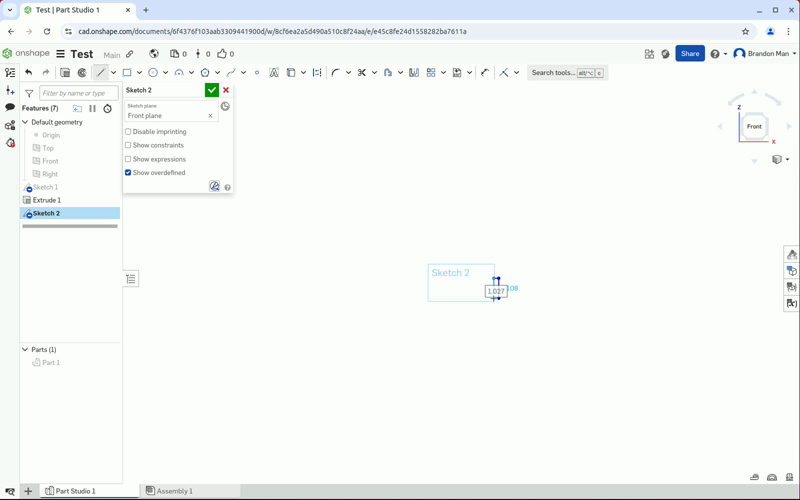
key(esc)
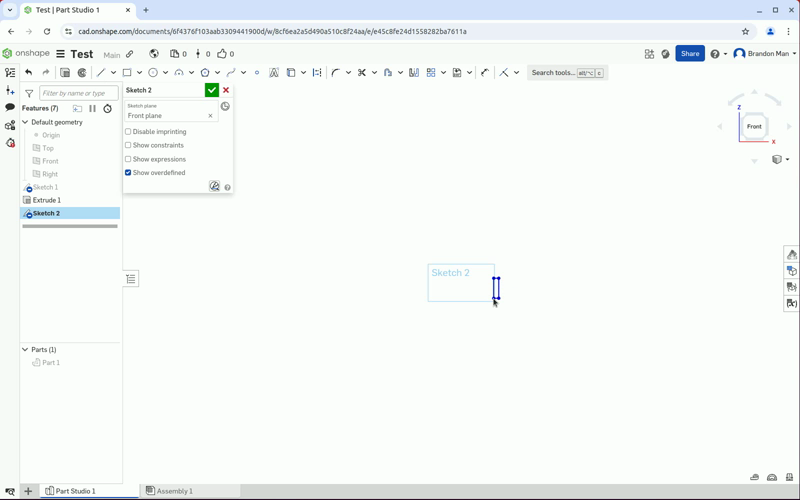
mouse_move(495, 296)
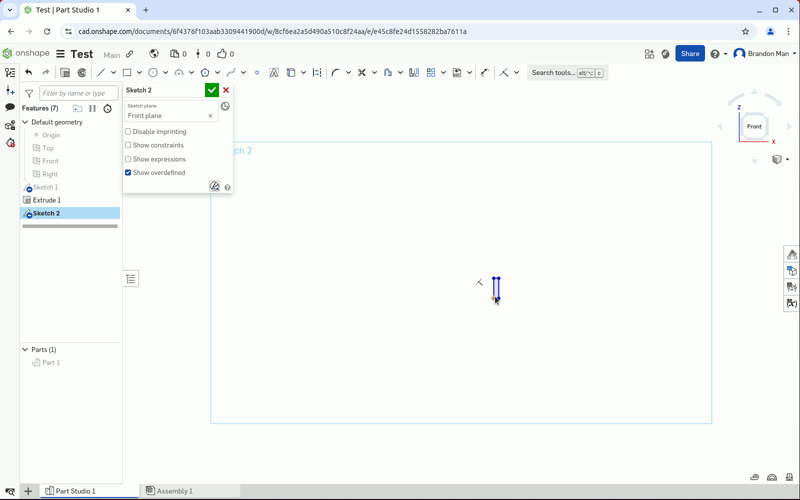
scroll(6)
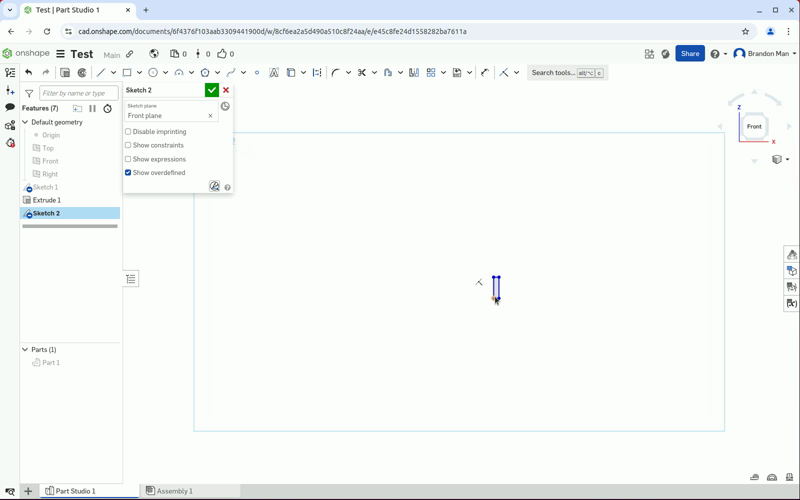
scroll(6)
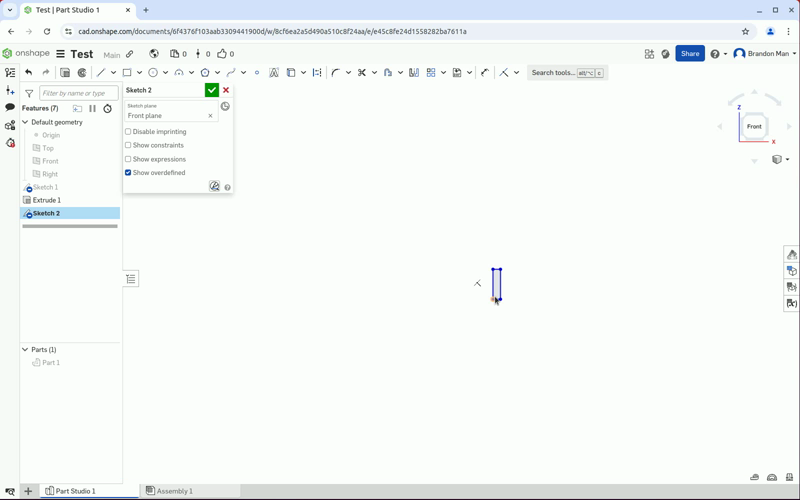
scroll(6)
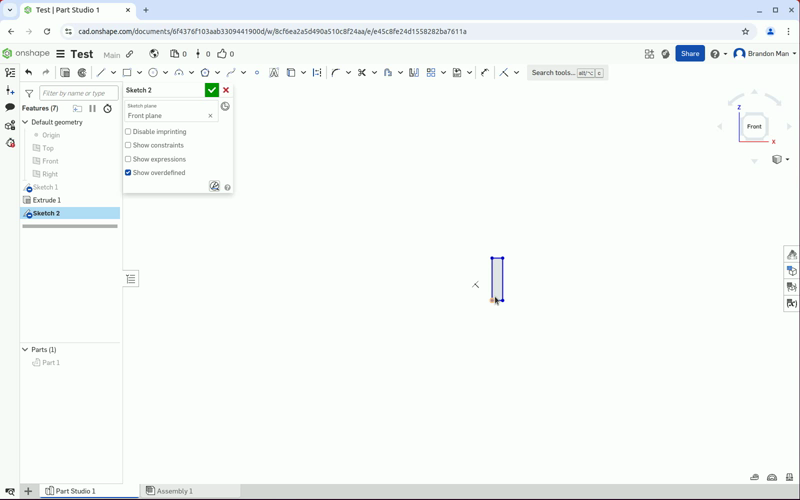
scroll(6)
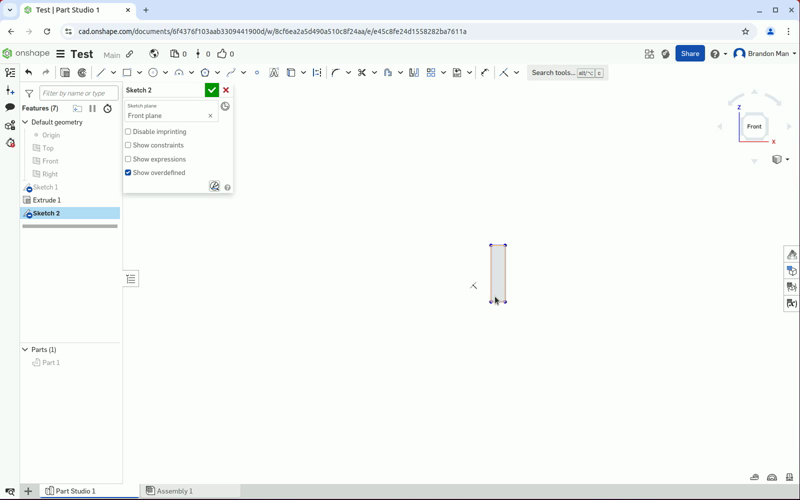
scroll(6)
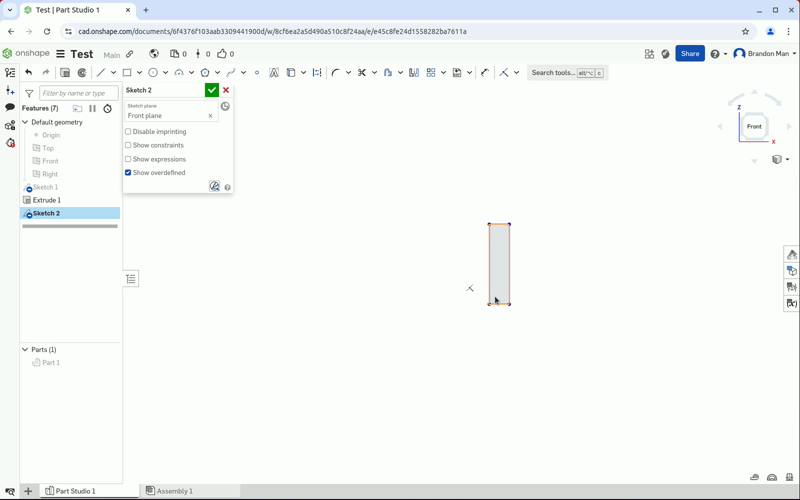
scroll(6)
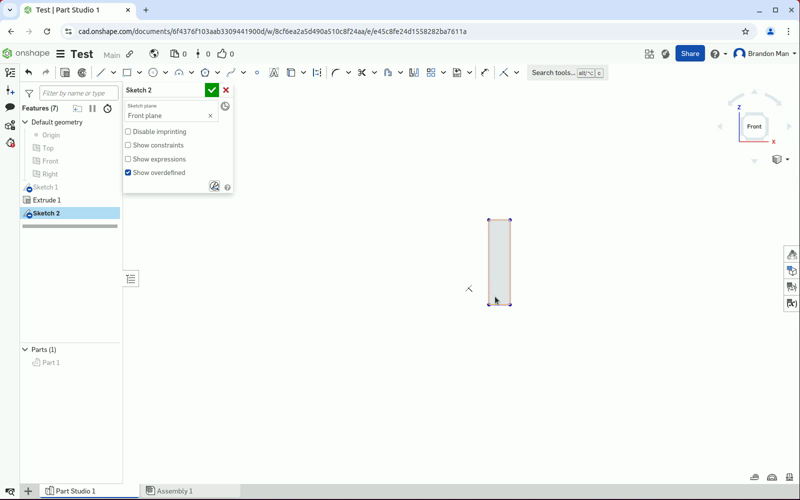
scroll(6)
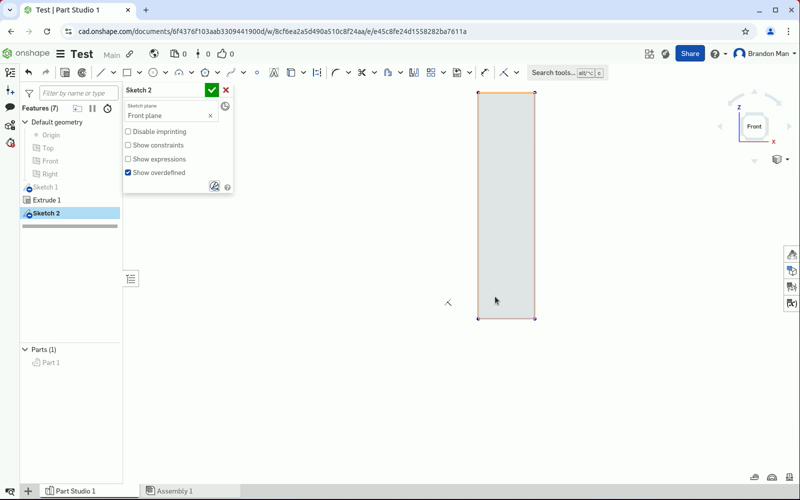
click(495, 296)
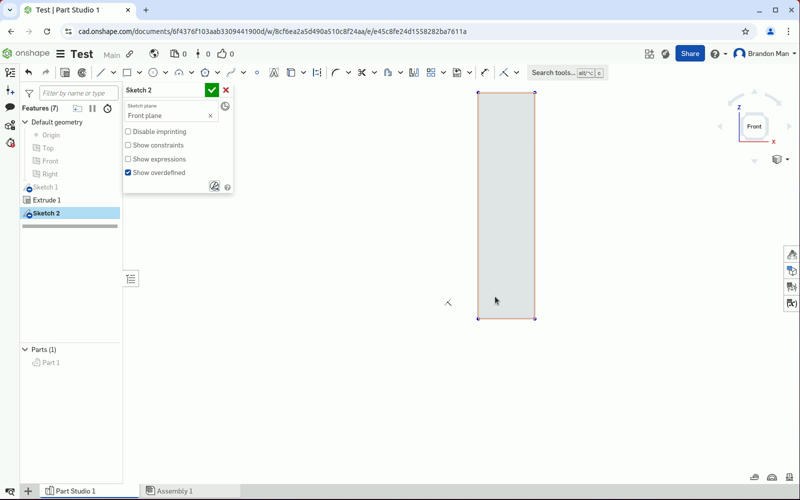
scroll(-6)
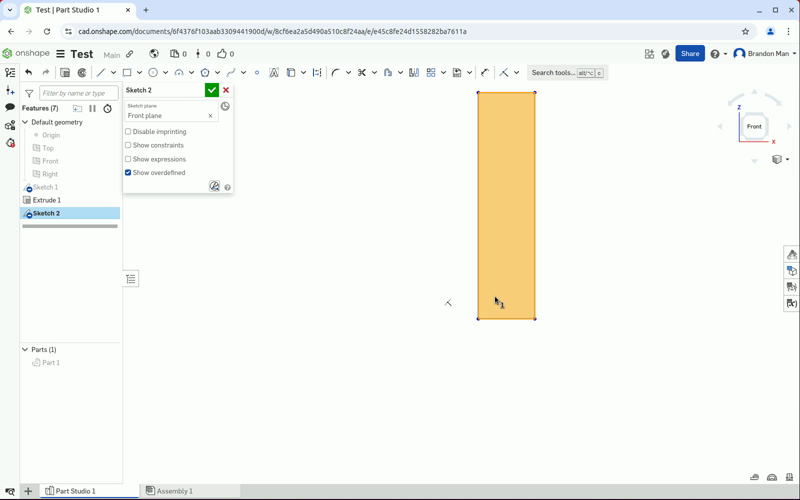
scroll(-6)
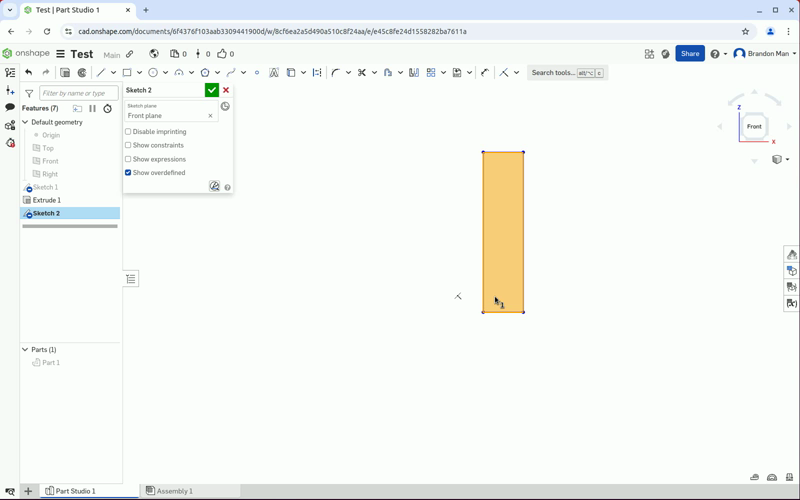
scroll(-6)
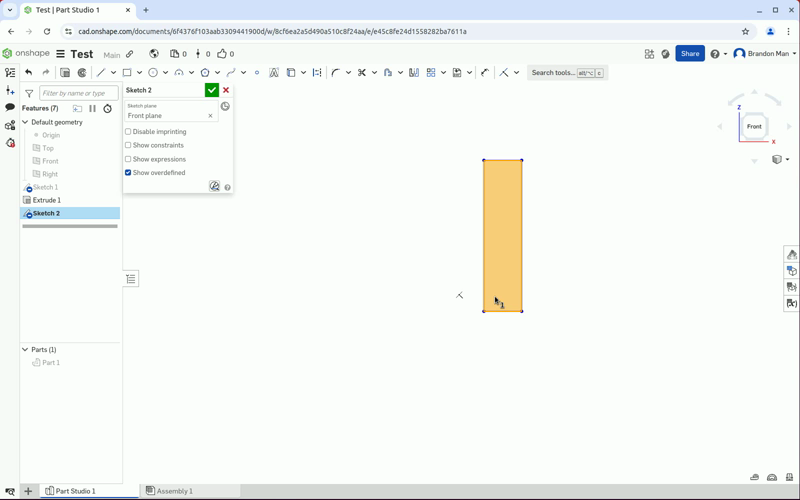
scroll(-6)
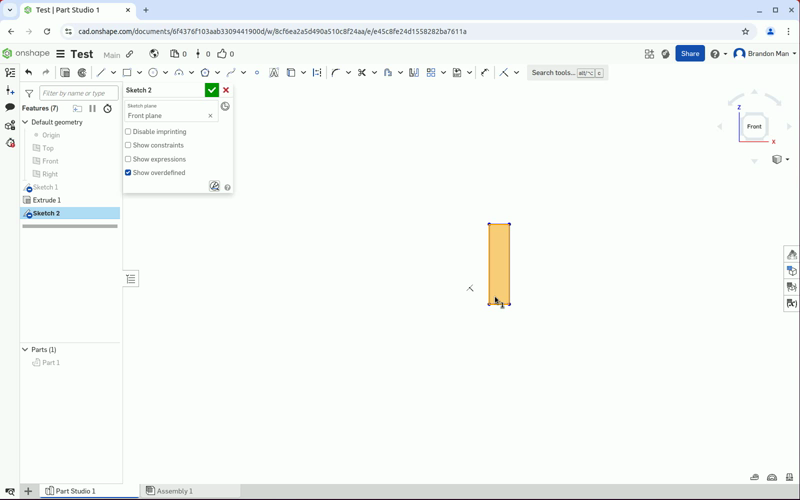
scroll(-6)
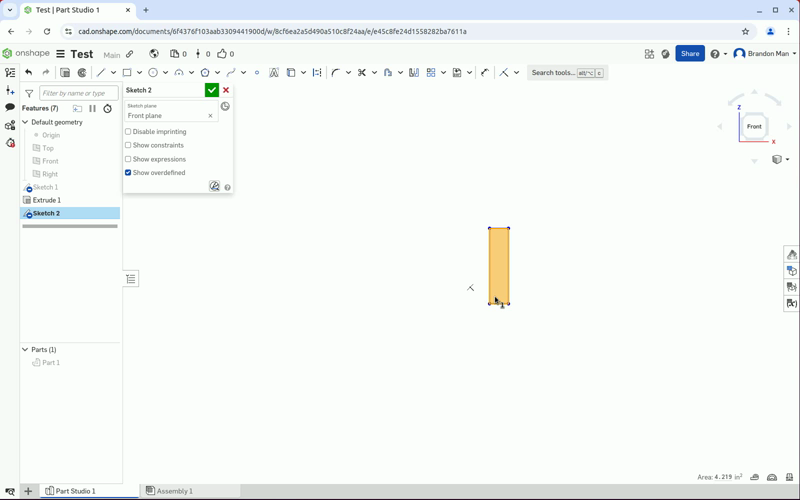
scroll(-6)
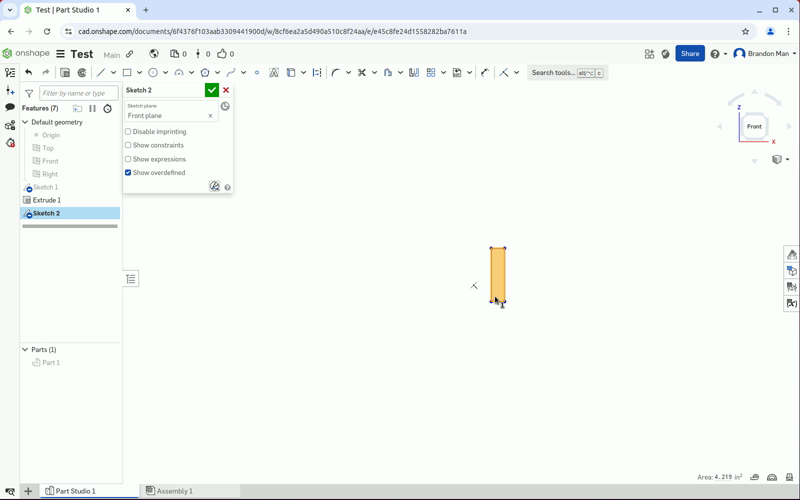
scroll(-6)
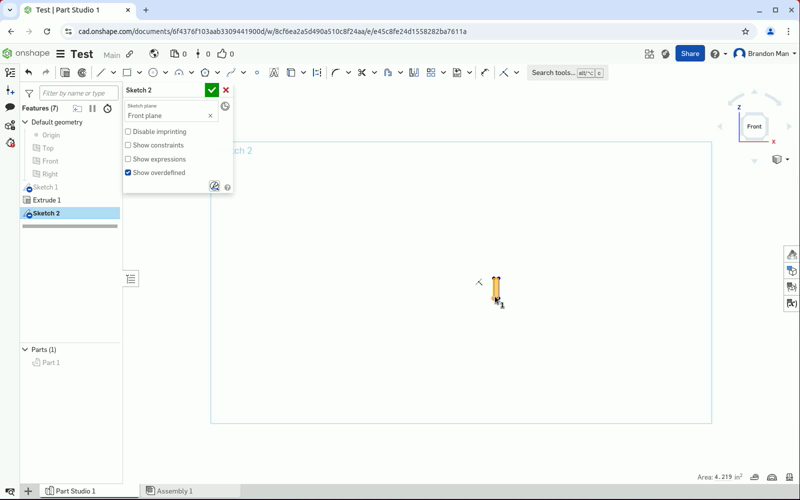
mouse_move(73, 352)
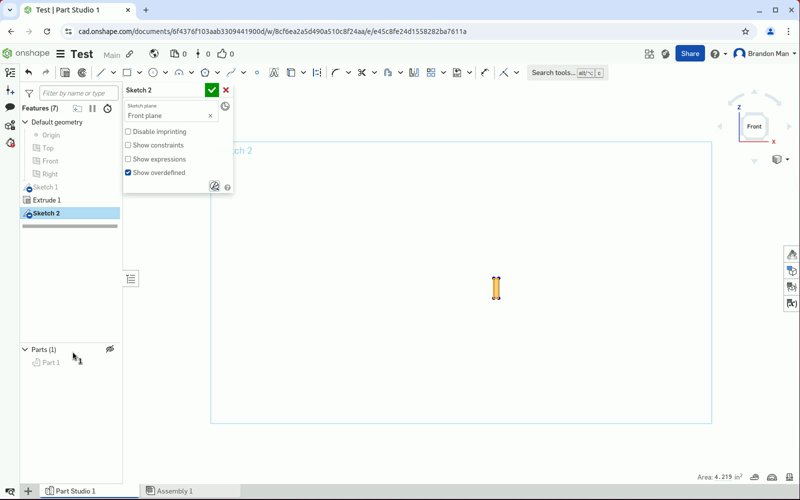
key(shift+y)
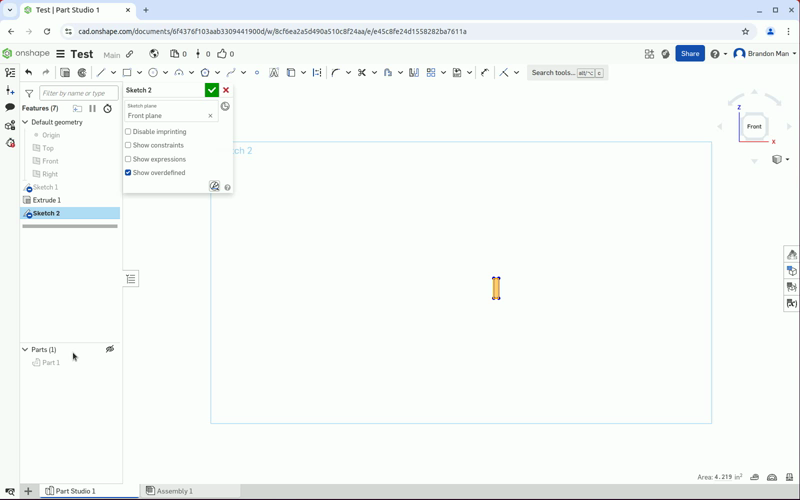
key(shift+e)
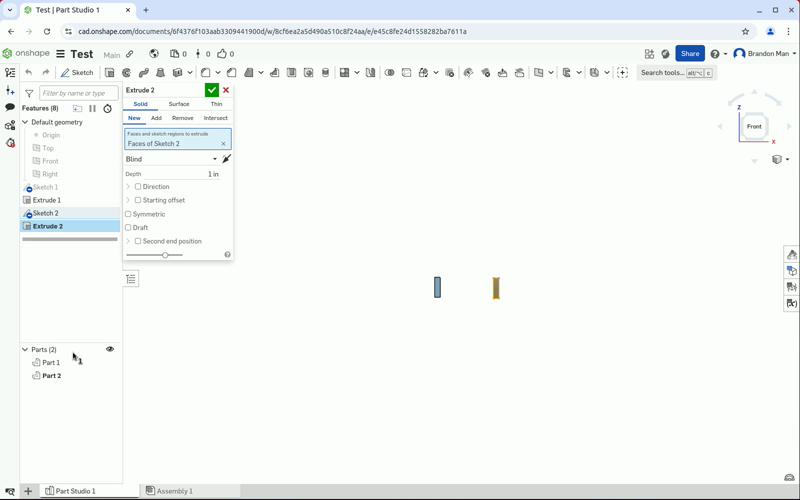
mouse_move(143, 106)
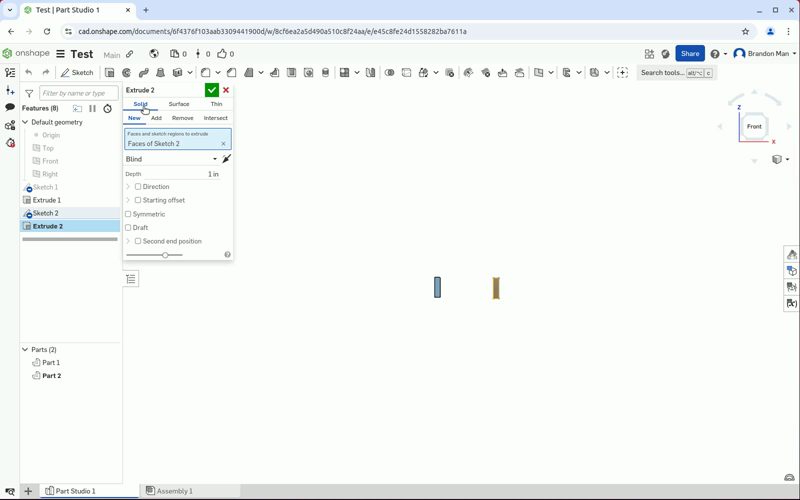
click(143, 106)
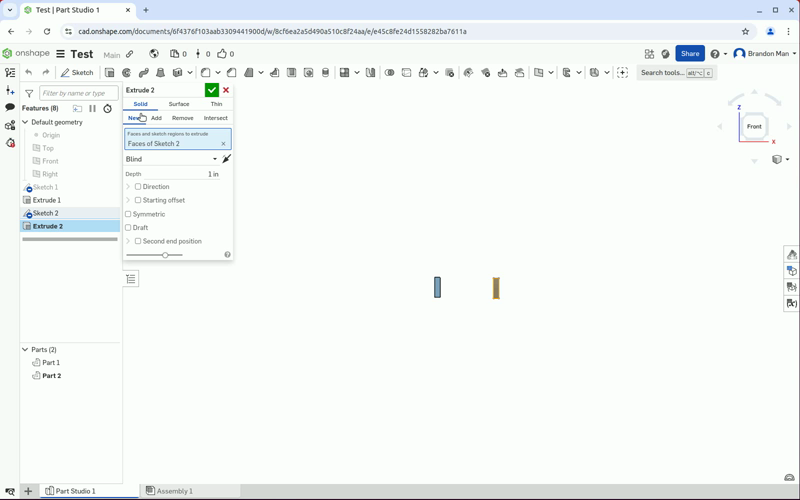
mouse_move(137, 120)
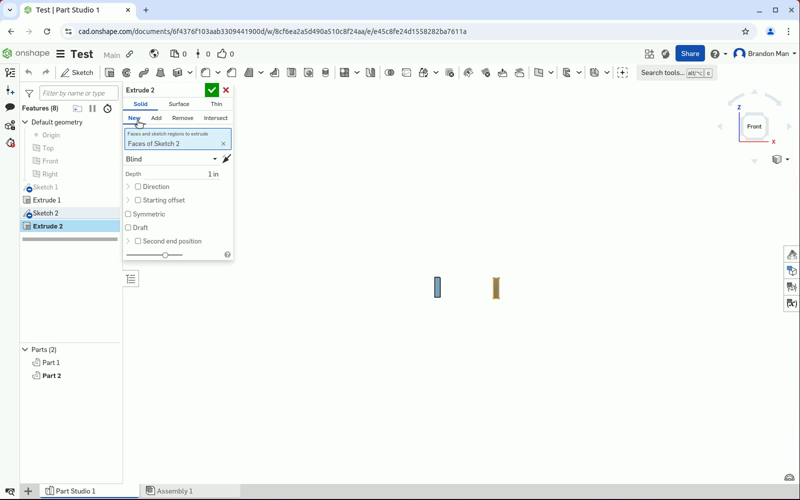
click(137, 120)
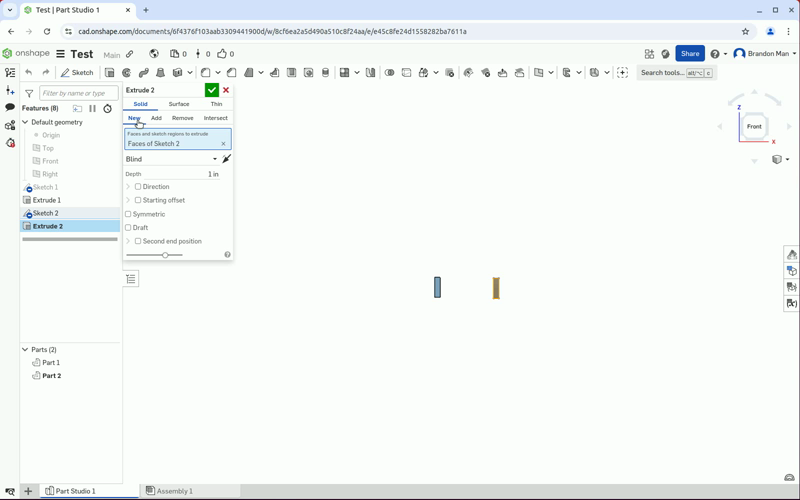
key(tab, 4)
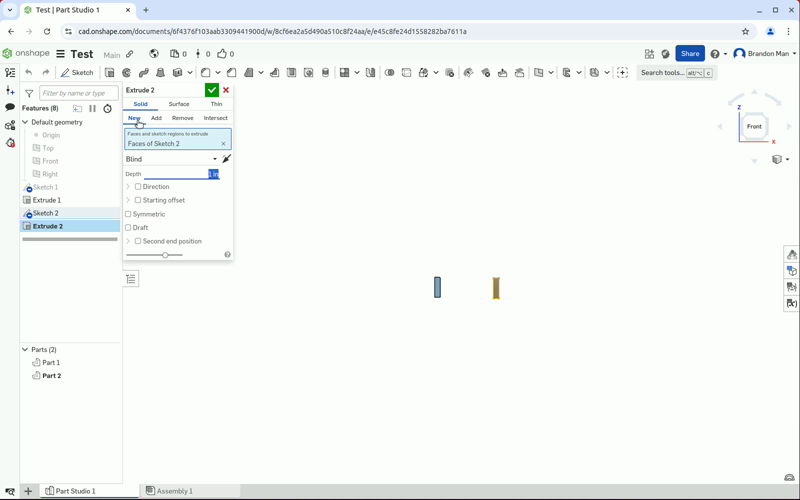
text(0.963)
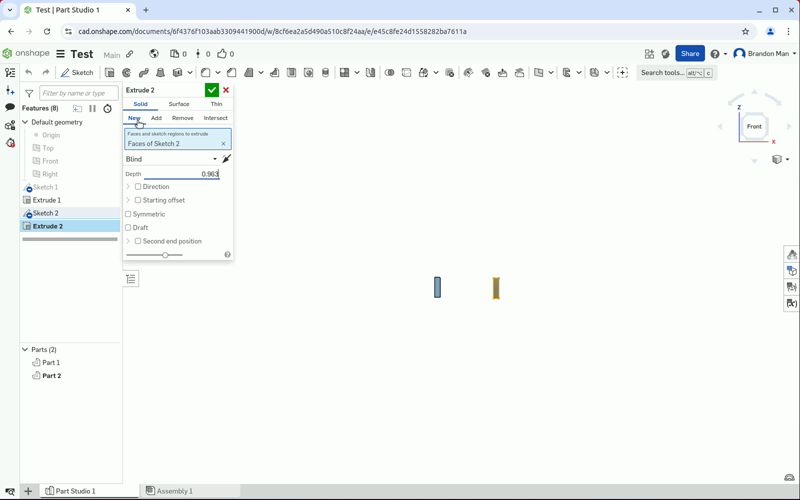
key(enter)
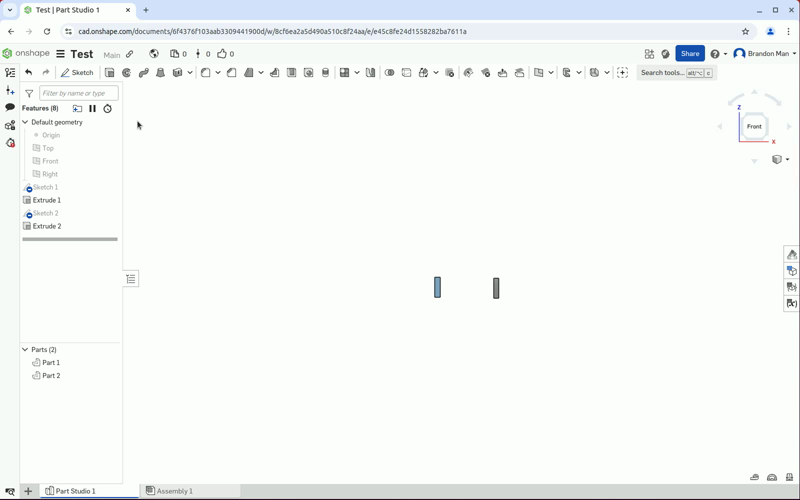
key(shift+h)
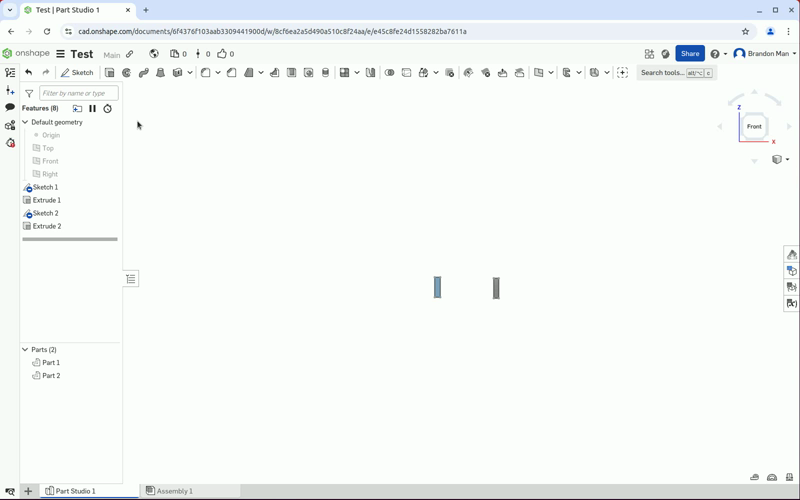
key(shift+h)
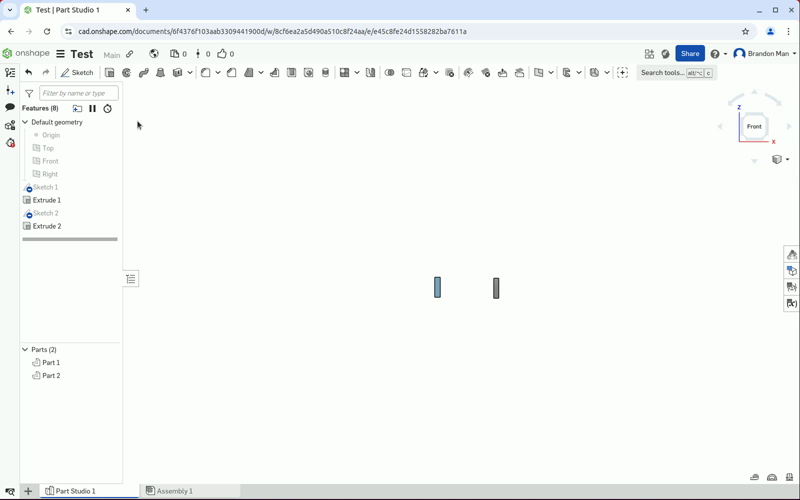
mouse_move(73, 189)
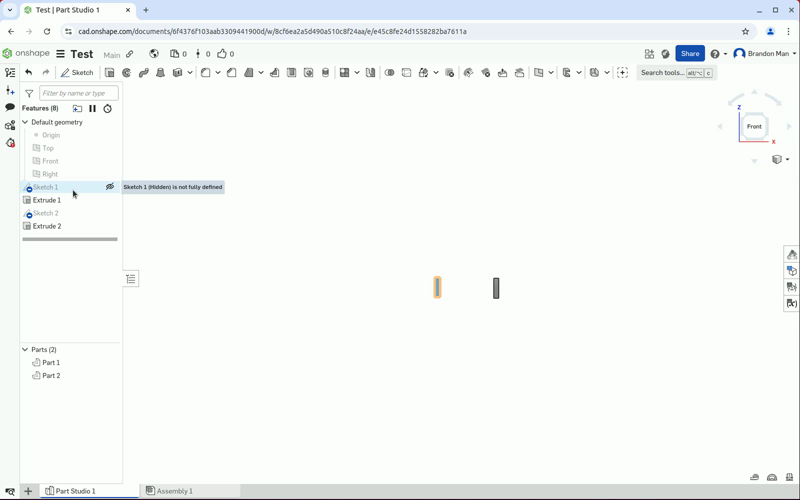
click(73, 189)
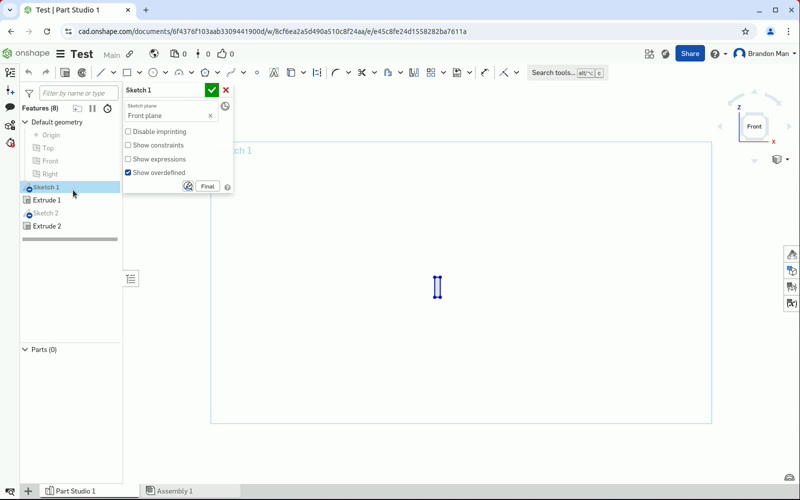
mouse_move(229, 92)
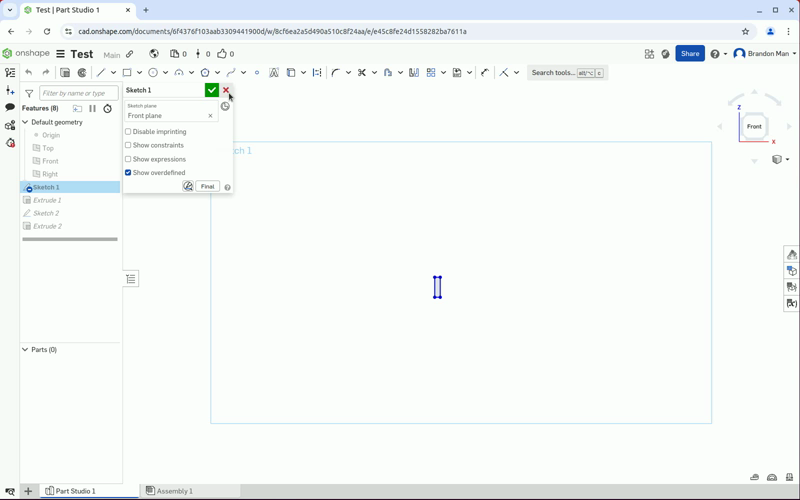
click(229, 92)
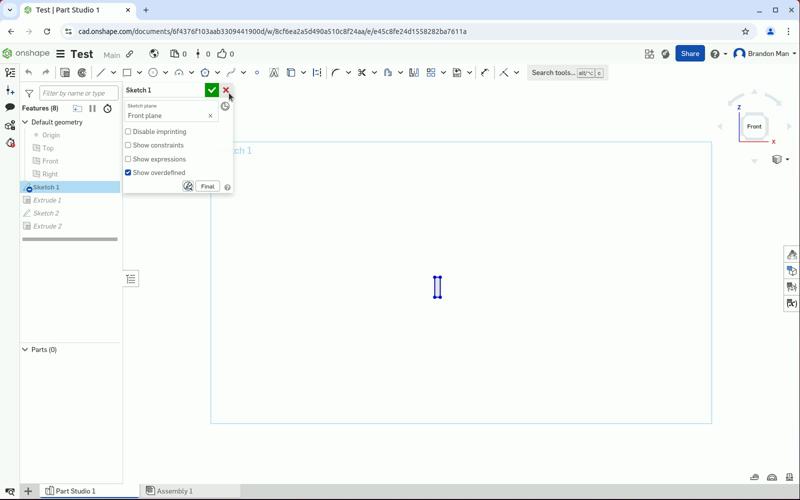
key(shift+s)
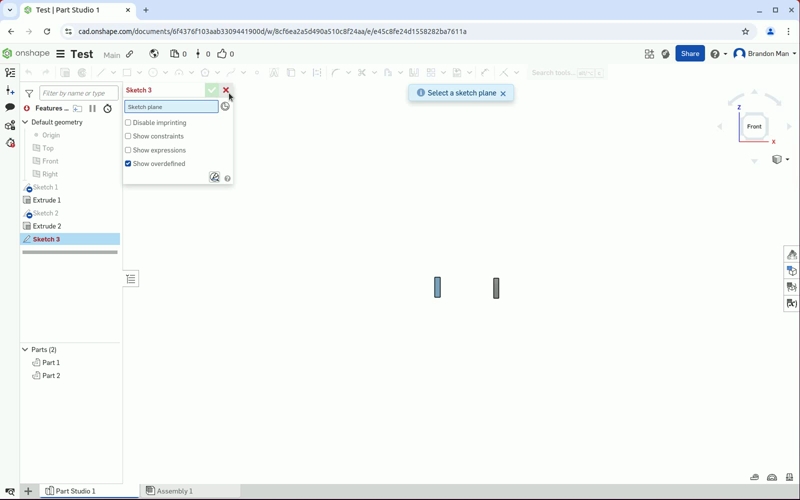
mouse_move(73, 163)
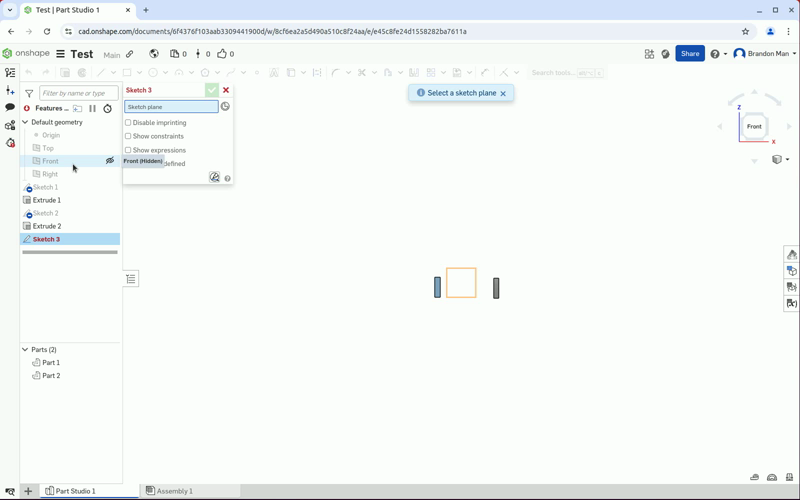
click(73, 163)
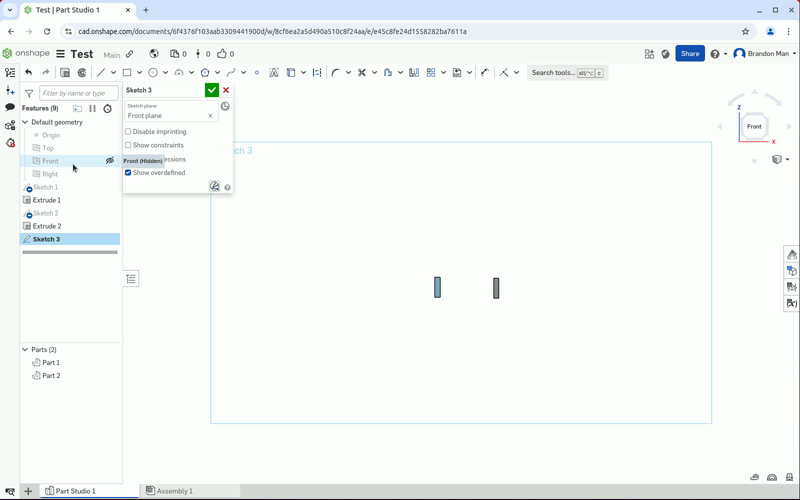
mouse_move(73, 352)
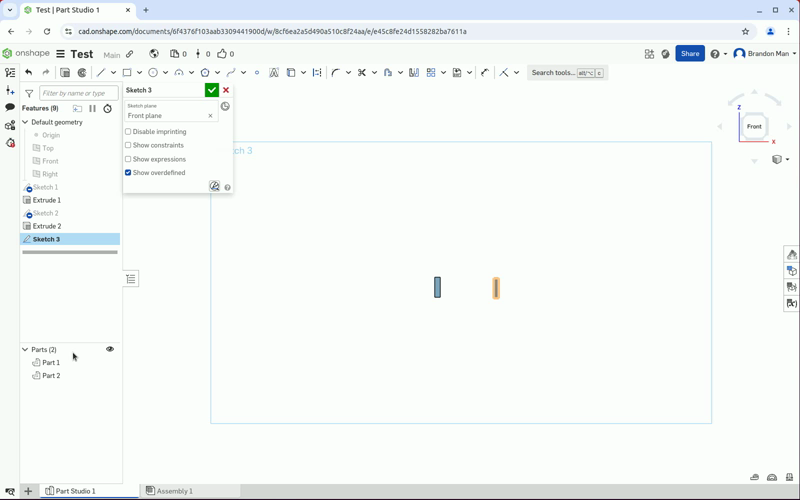
key(y)
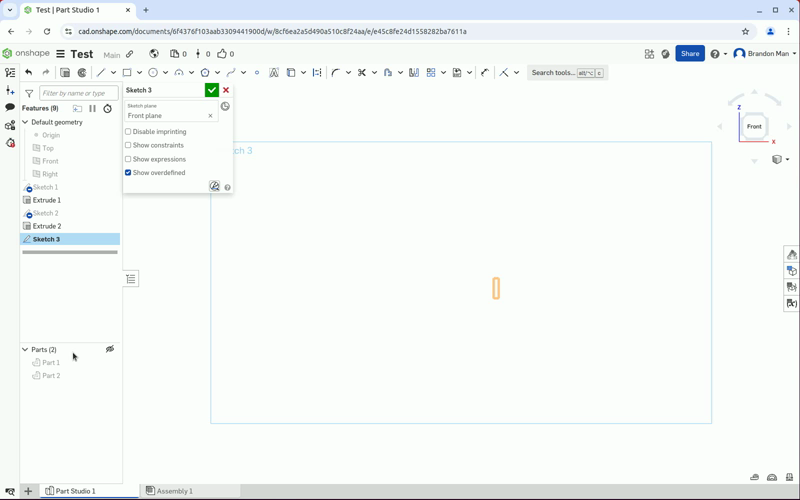
key(l)
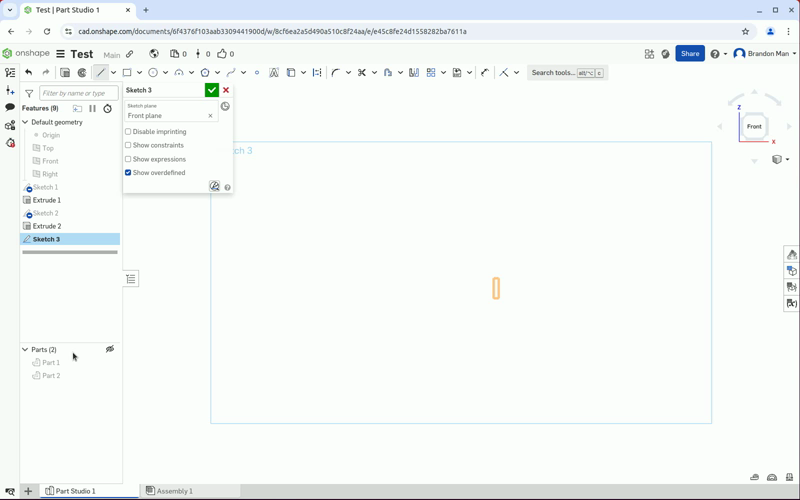
key_down(shift)
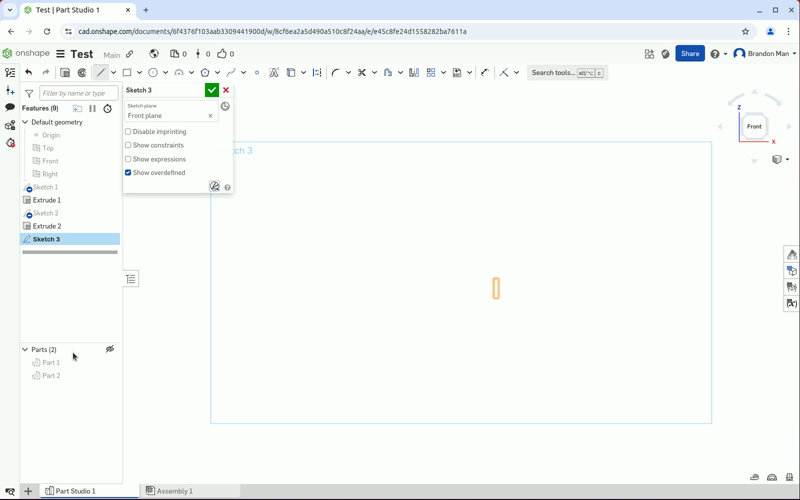
mouse_move(510, 298)
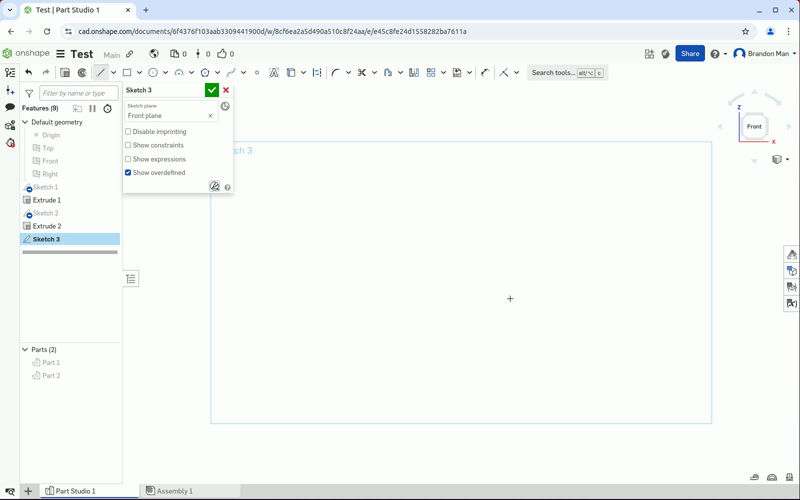
click(510, 298)
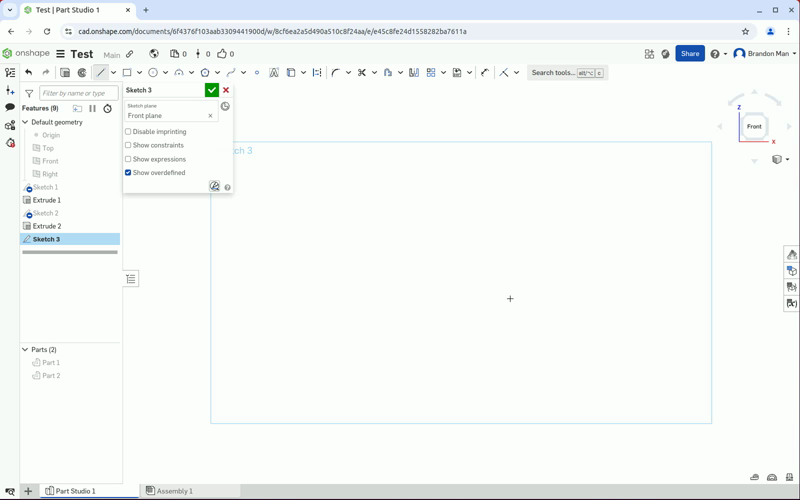
key_up(shift)
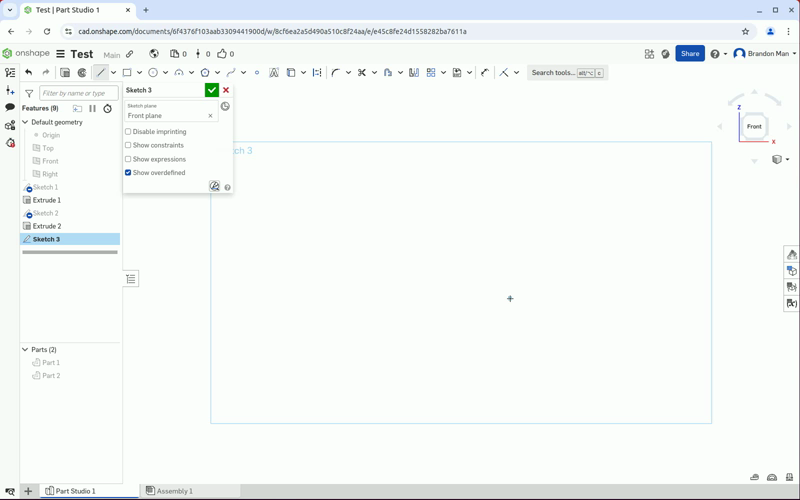
key_down(shift)
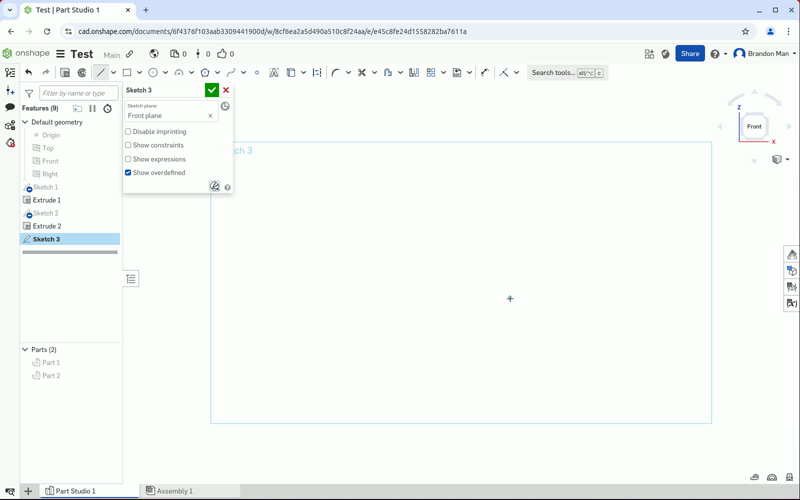
mouse_move(540, 298)
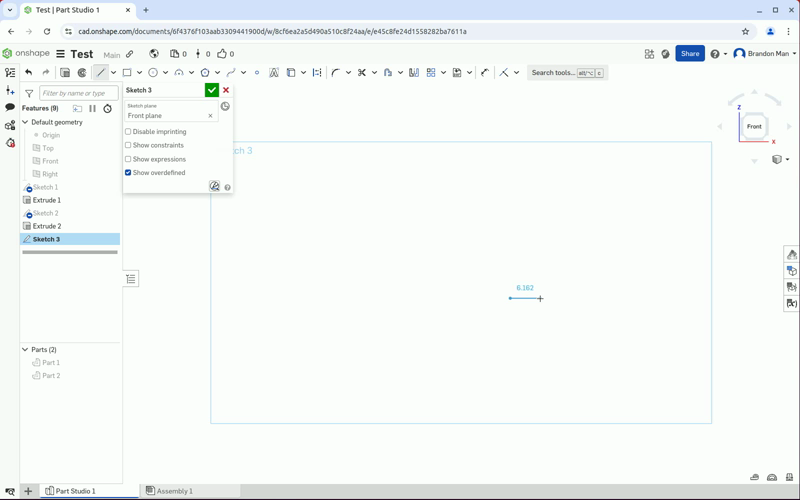
mouse_move(515, 298)
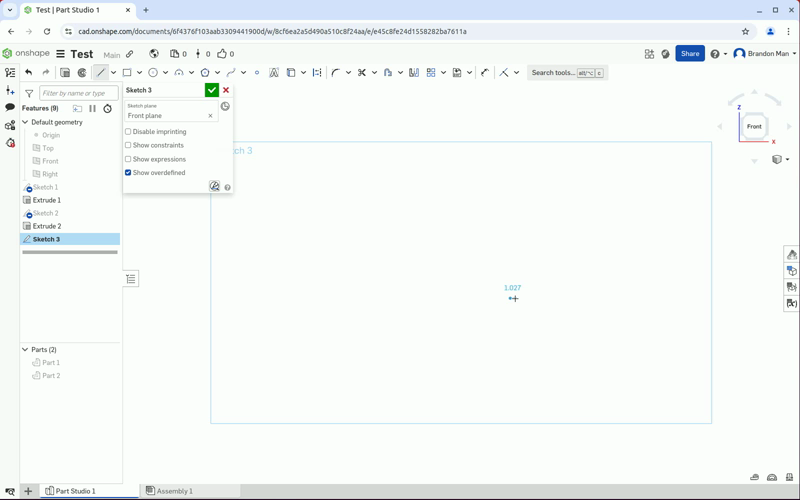
scroll(6)
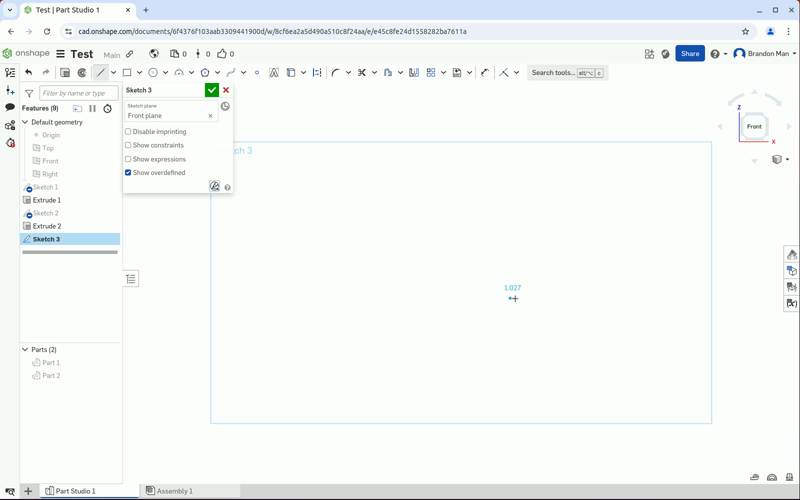
scroll(6)
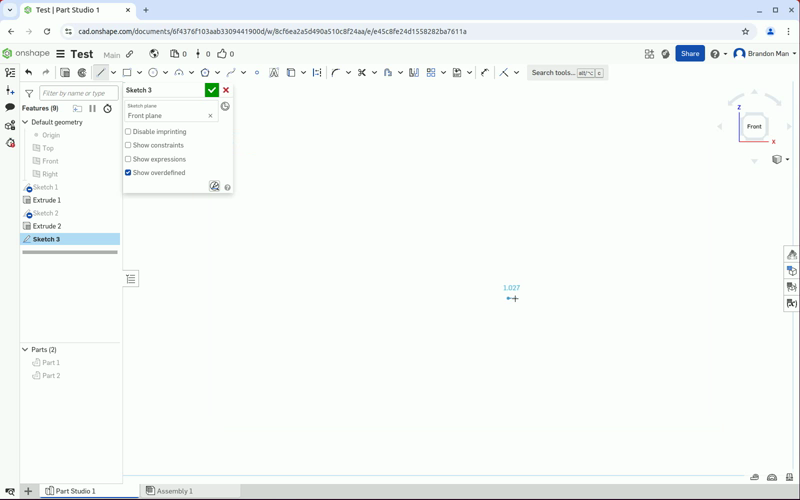
scroll(6)
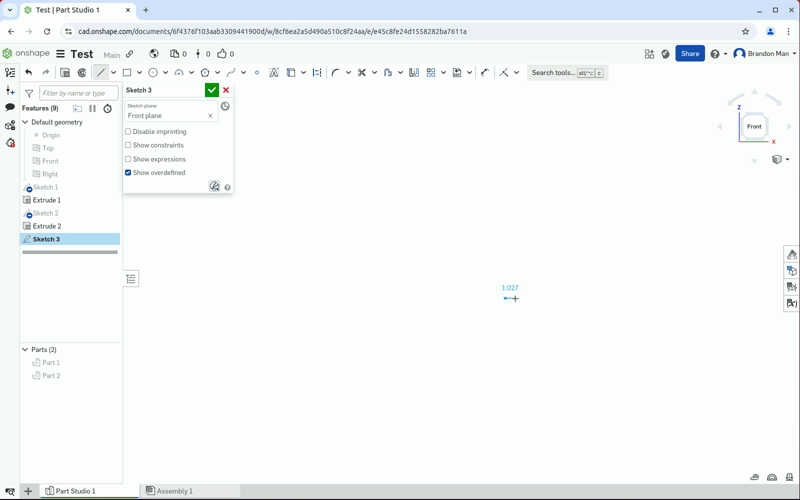
scroll(6)
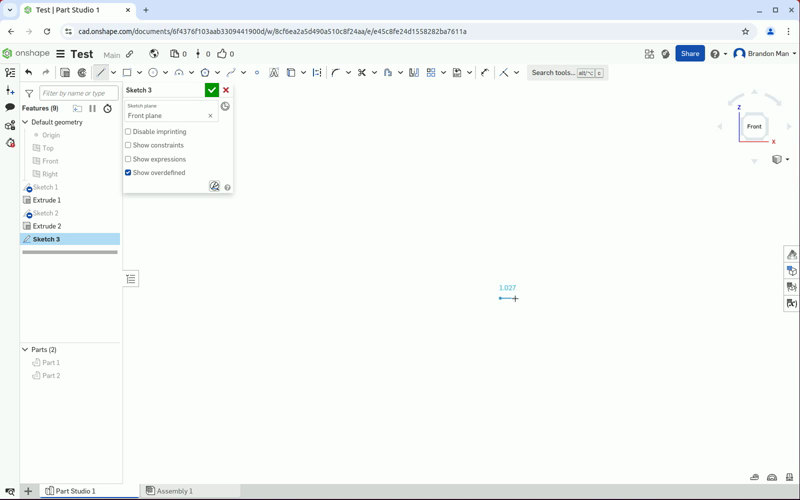
scroll(6)
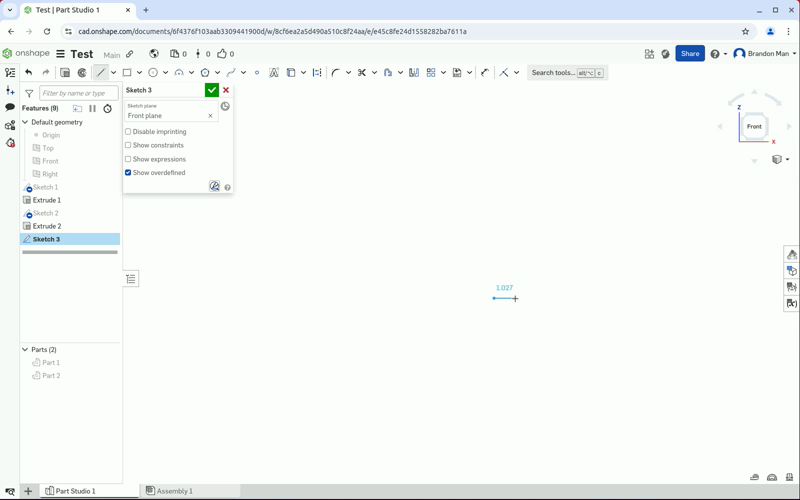
scroll(6)
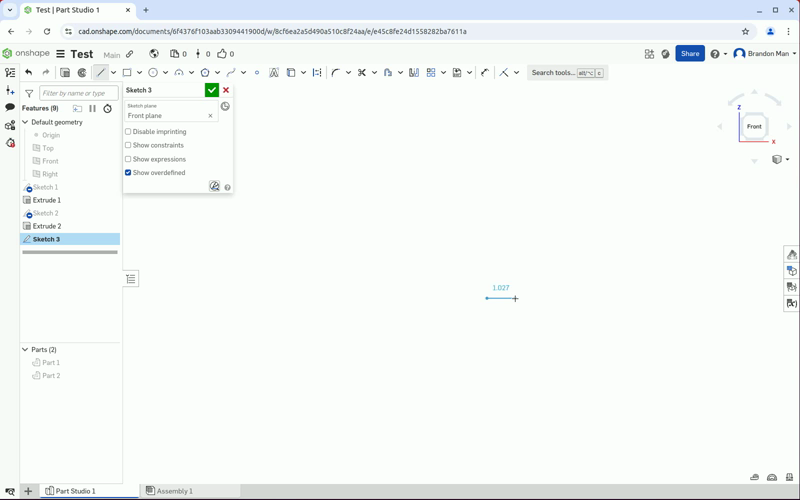
scroll(6)
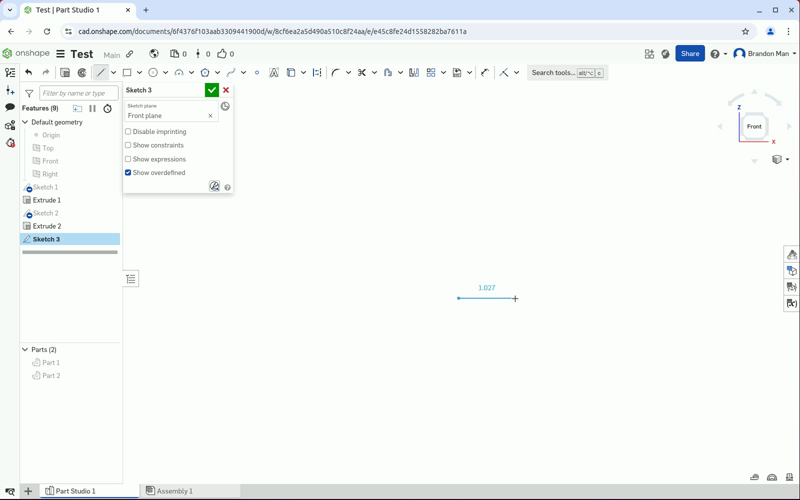
click(515, 298)
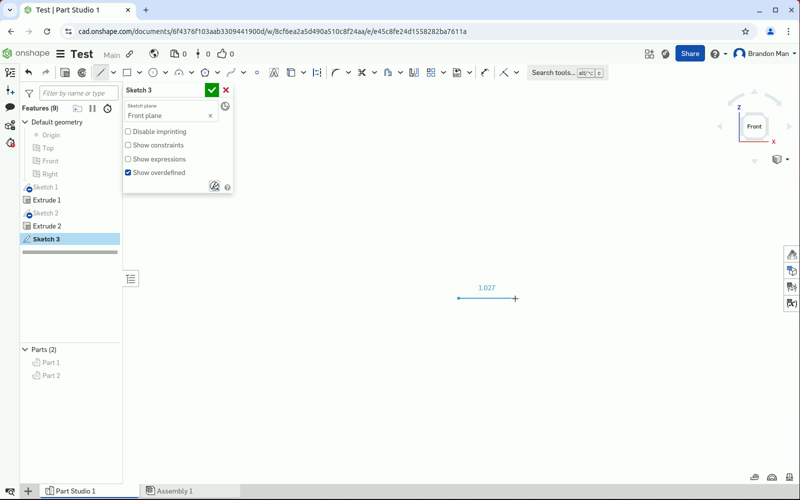
scroll(-6)
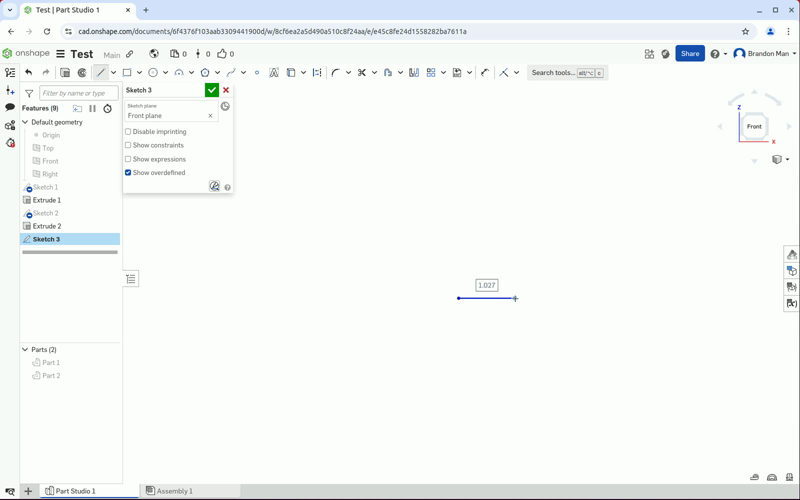
scroll(-6)
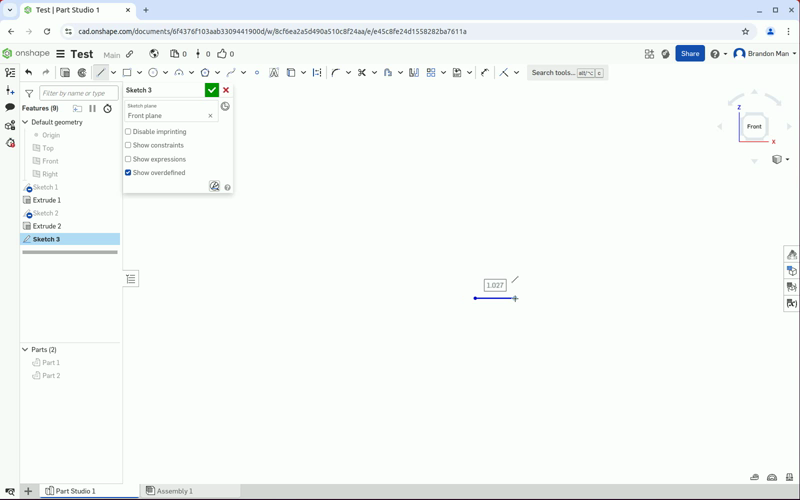
scroll(-6)
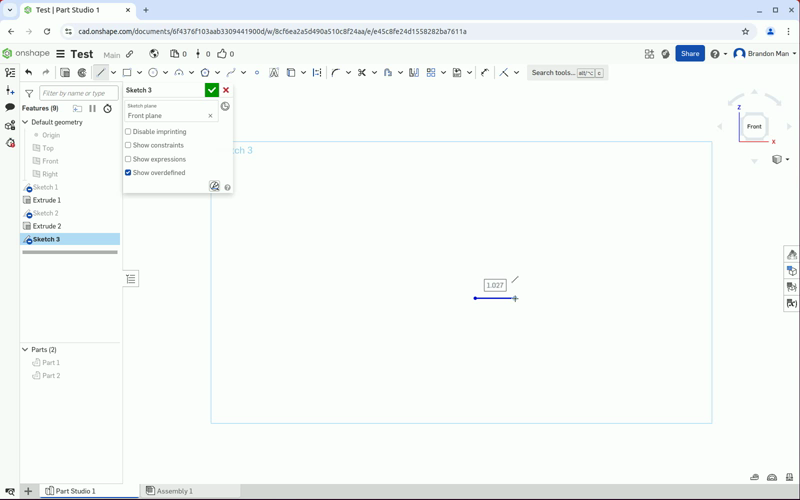
scroll(-6)
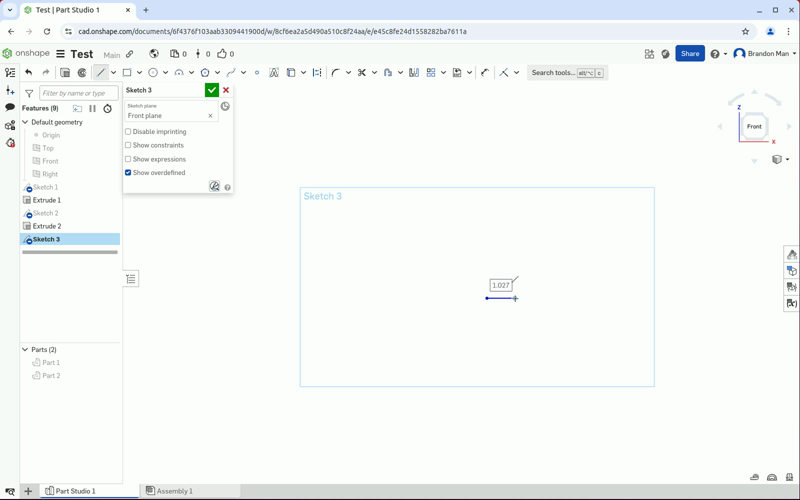
scroll(-6)
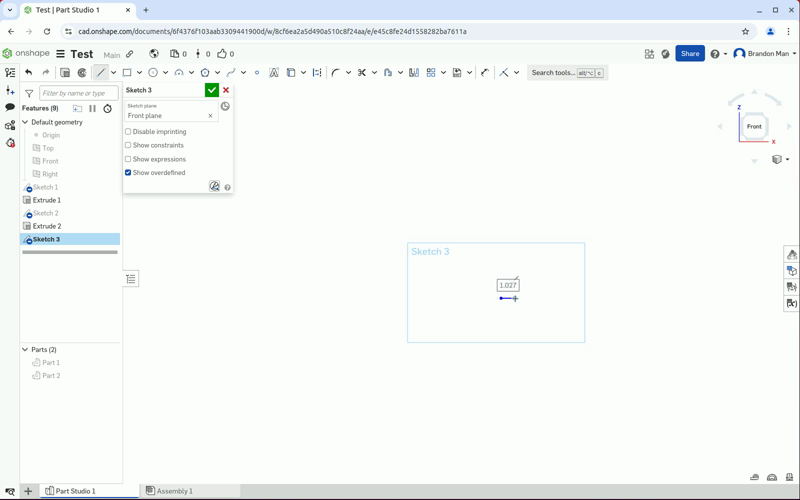
scroll(-6)
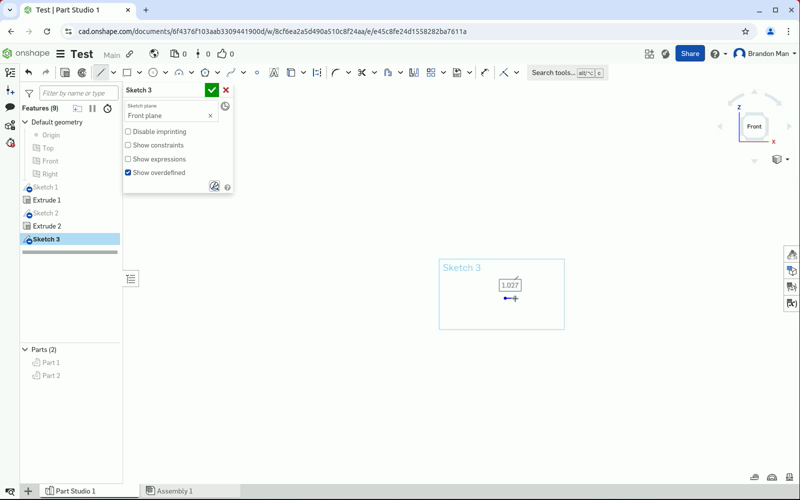
scroll(-6)
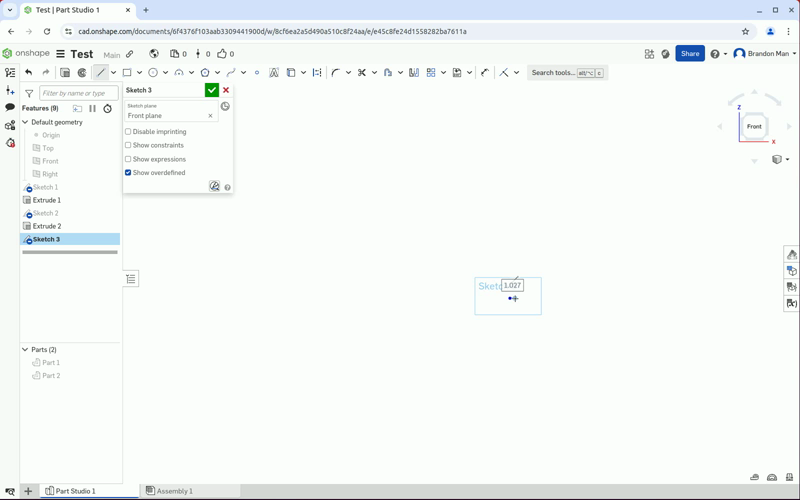
key_up(shift)
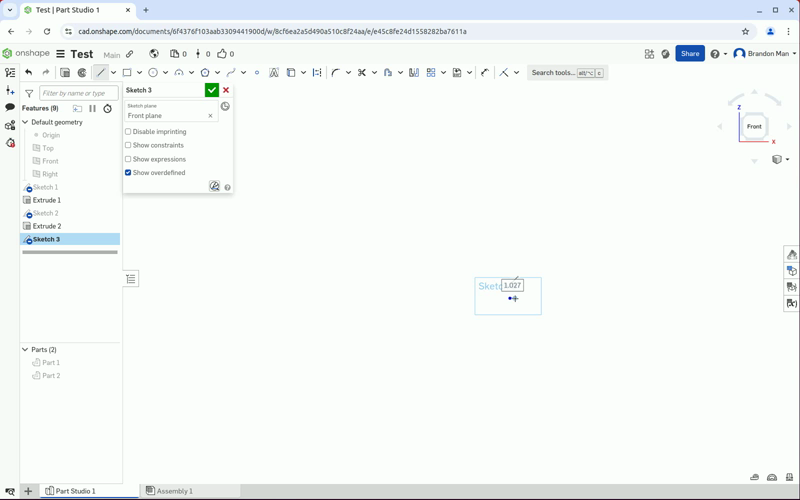
key_down(shift)
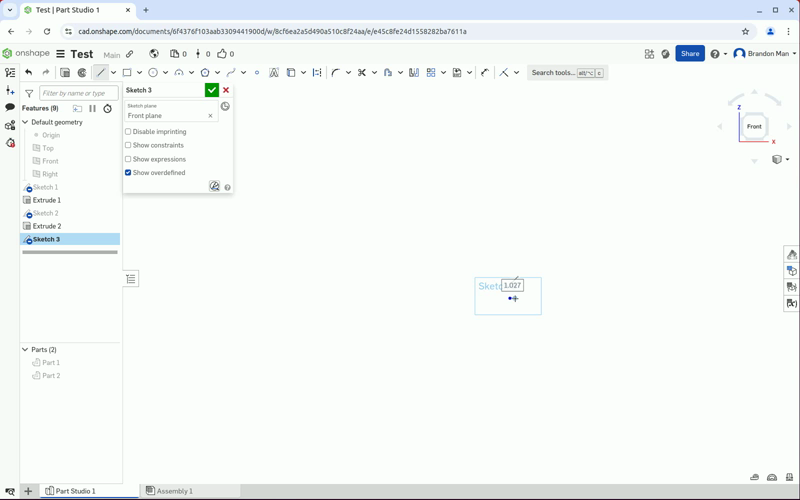
mouse_move(545, 298)
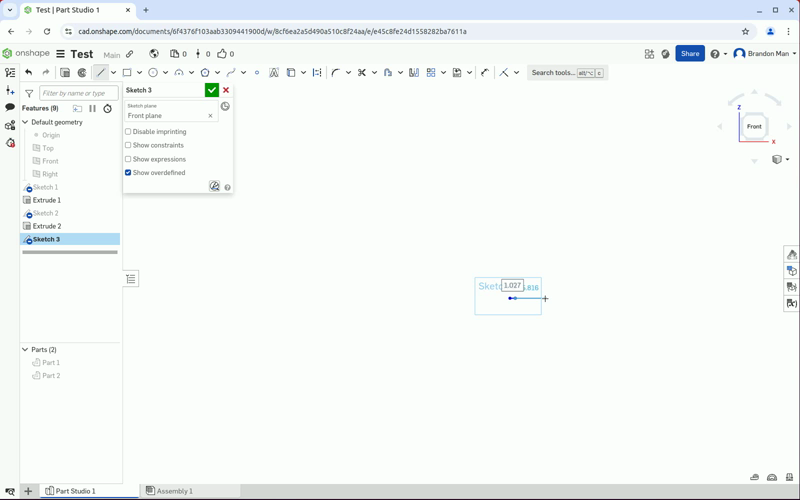
mouse_move(515, 278)
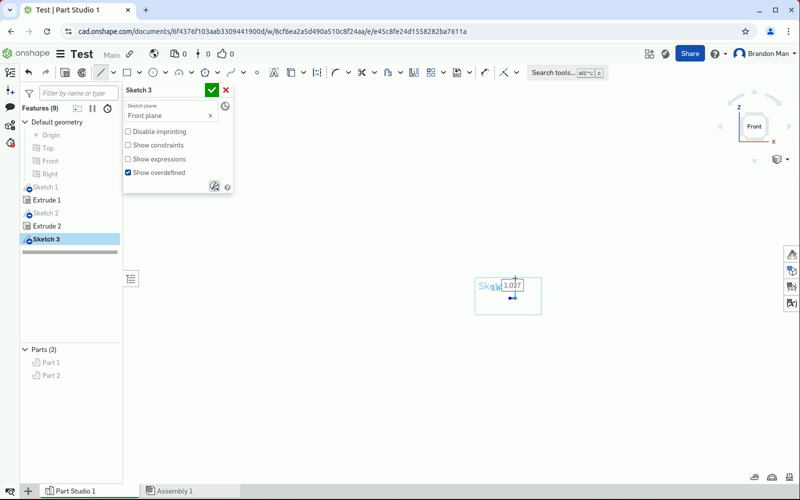
click(515, 278)
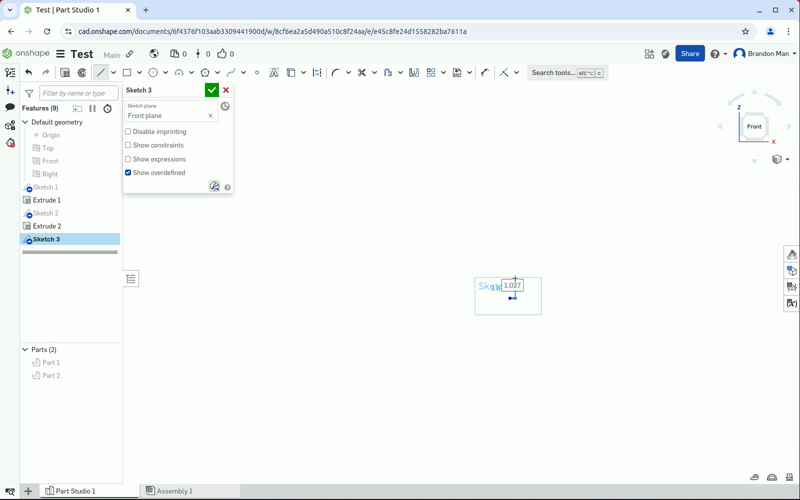
key_up(shift)
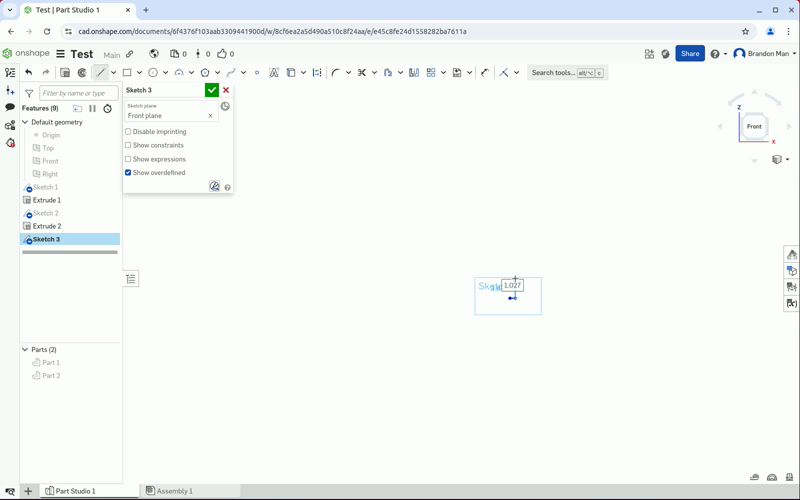
key_down(shift)
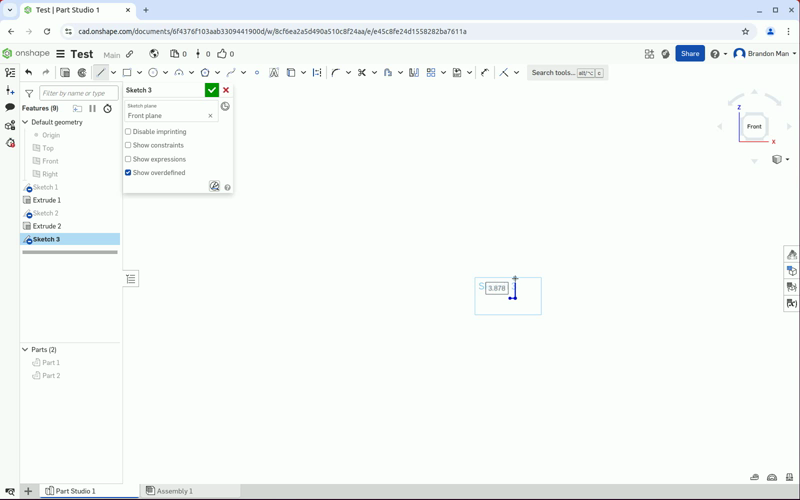
mouse_move(545, 278)
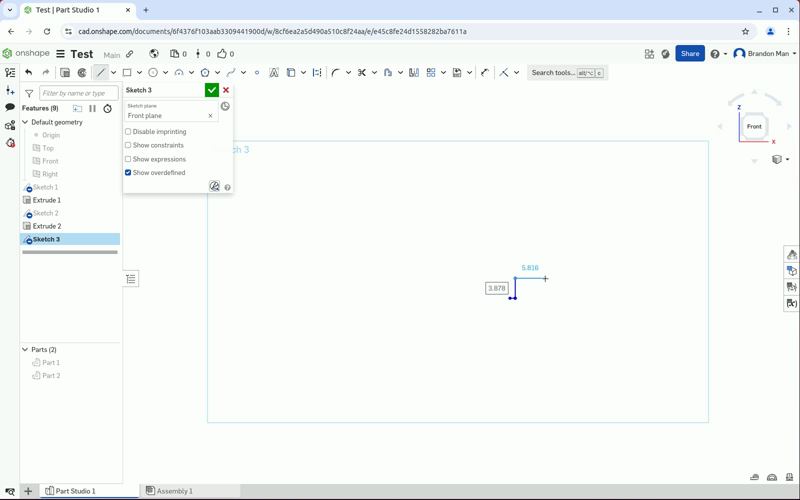
mouse_move(510, 278)
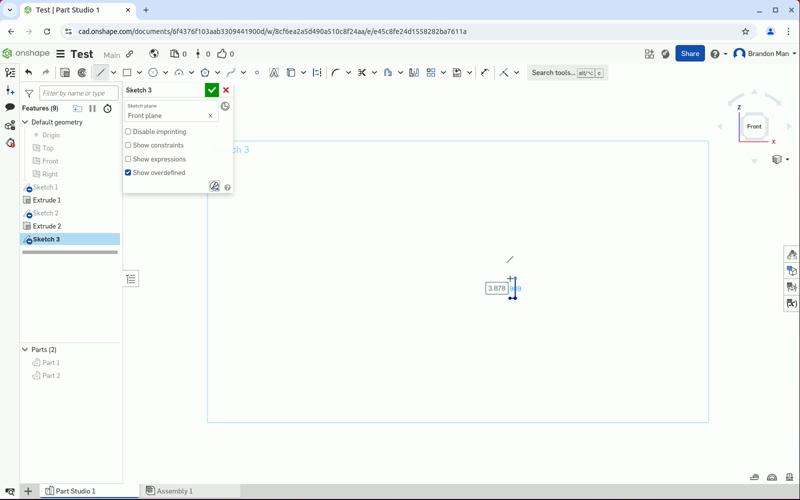
scroll(6)
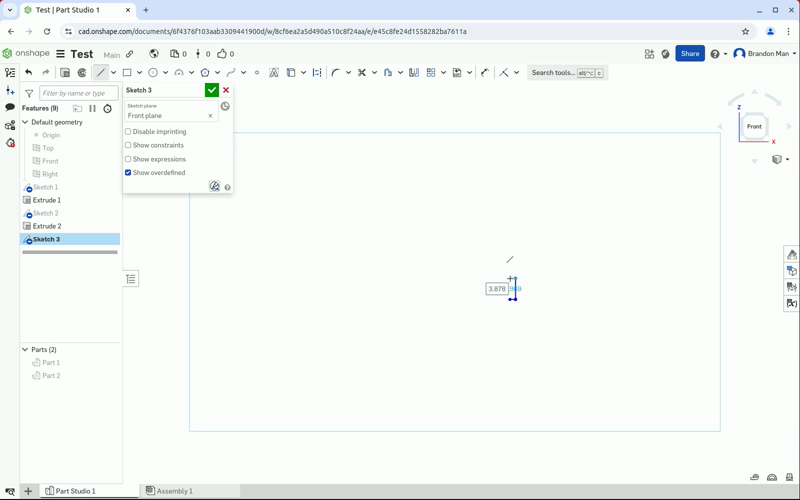
scroll(6)
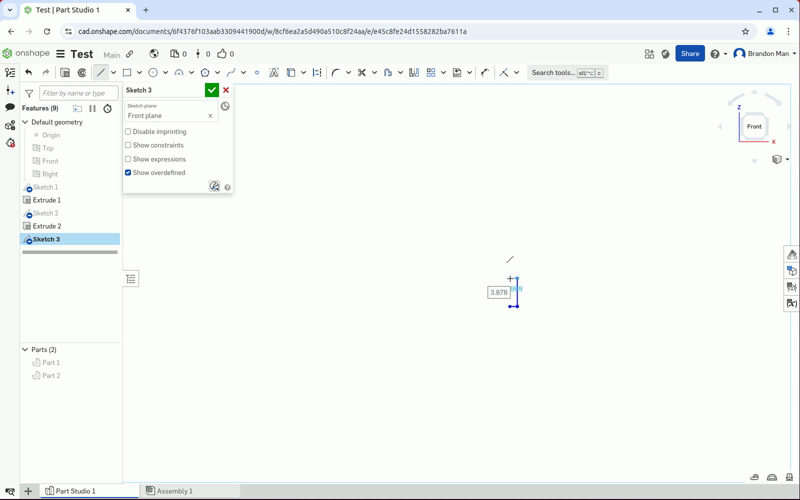
scroll(6)
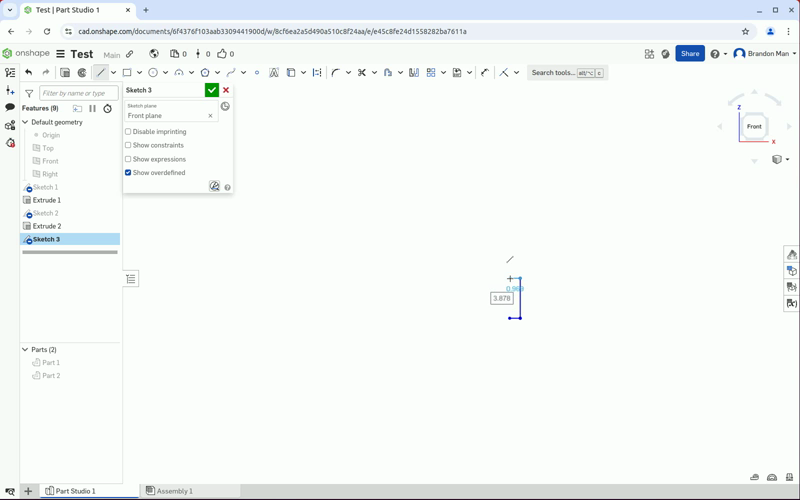
scroll(6)
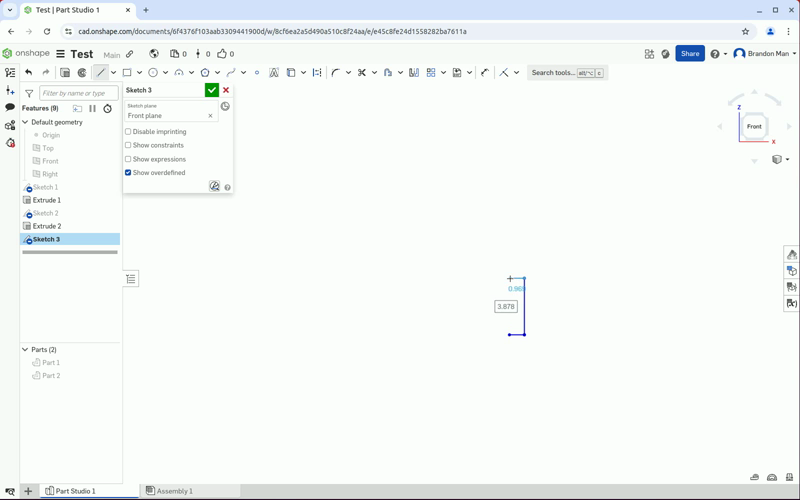
scroll(6)
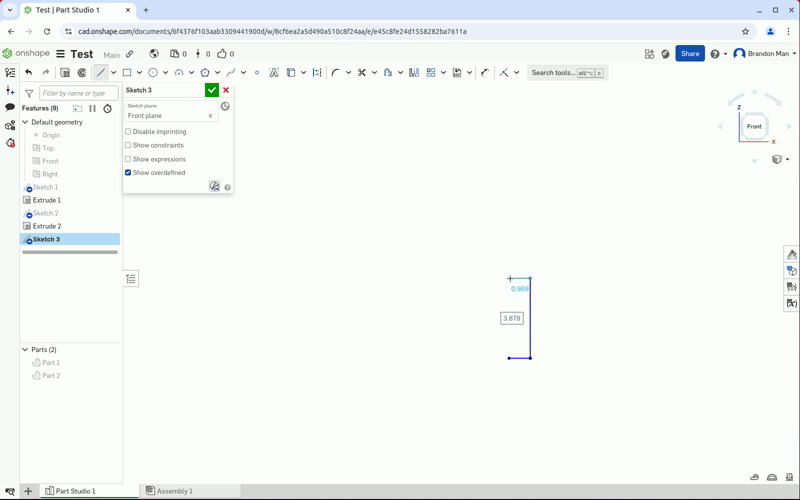
scroll(6)
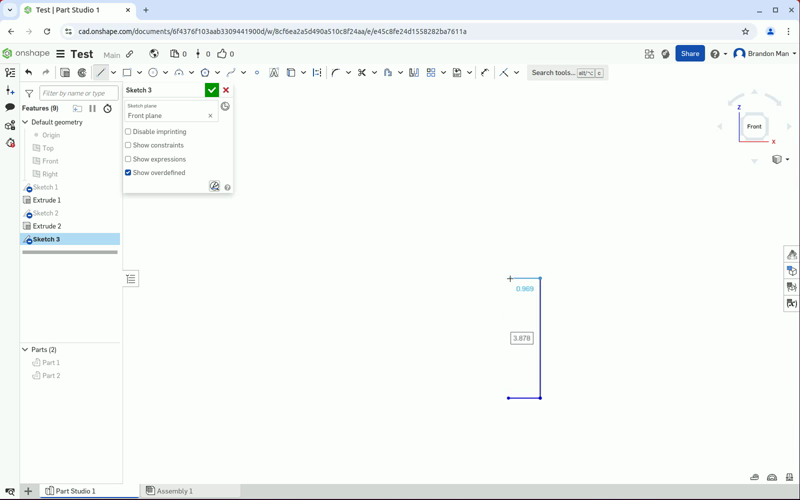
scroll(6)
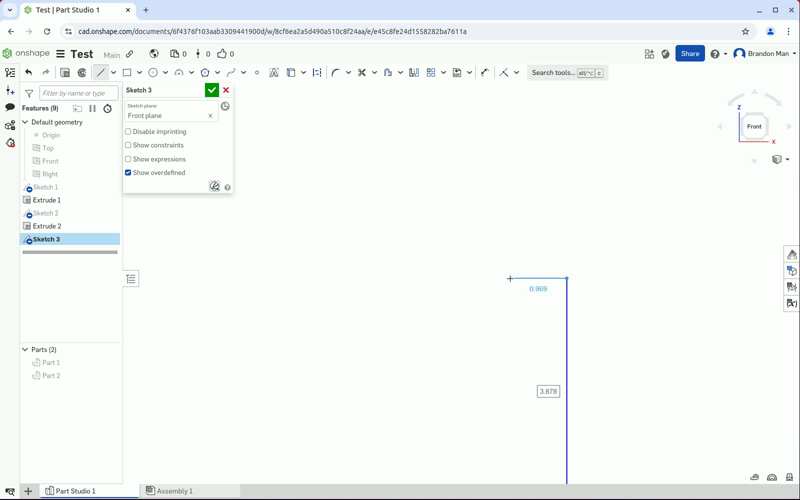
click(510, 278)
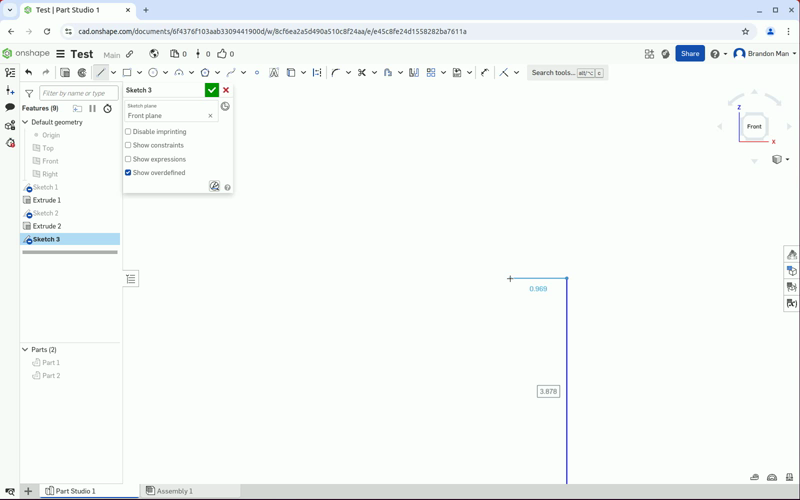
scroll(-6)
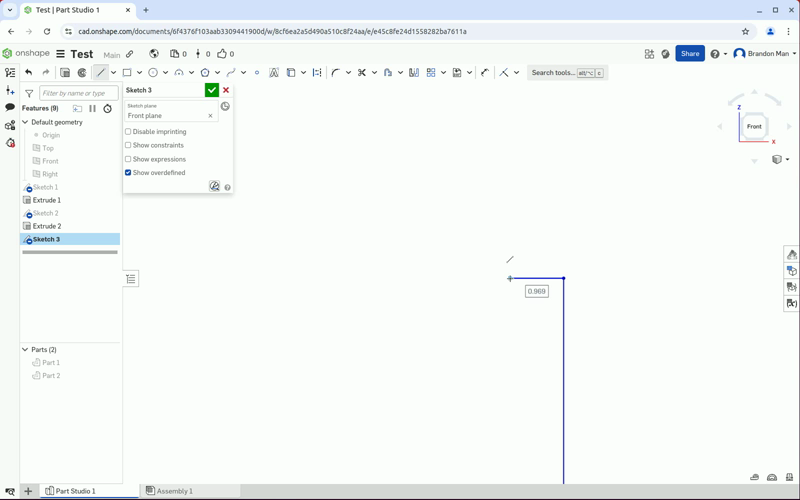
scroll(-6)
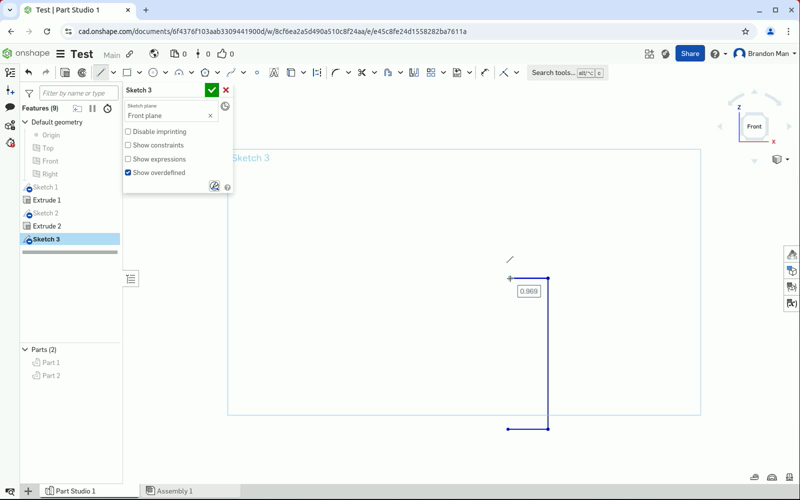
scroll(-6)
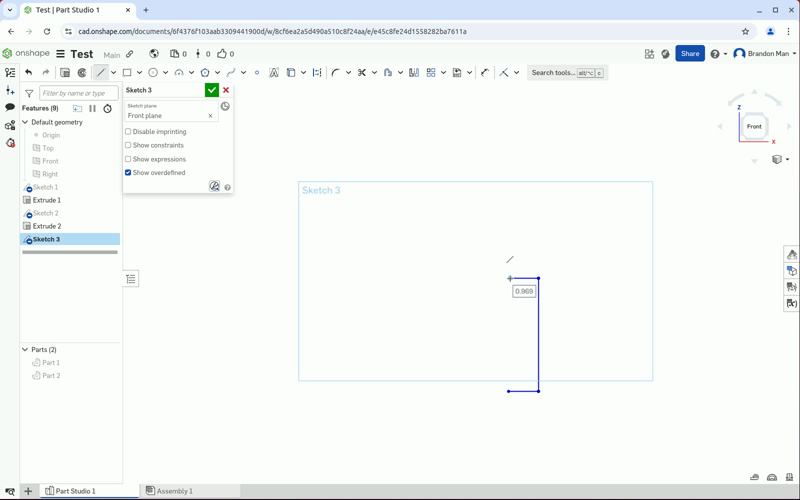
scroll(-6)
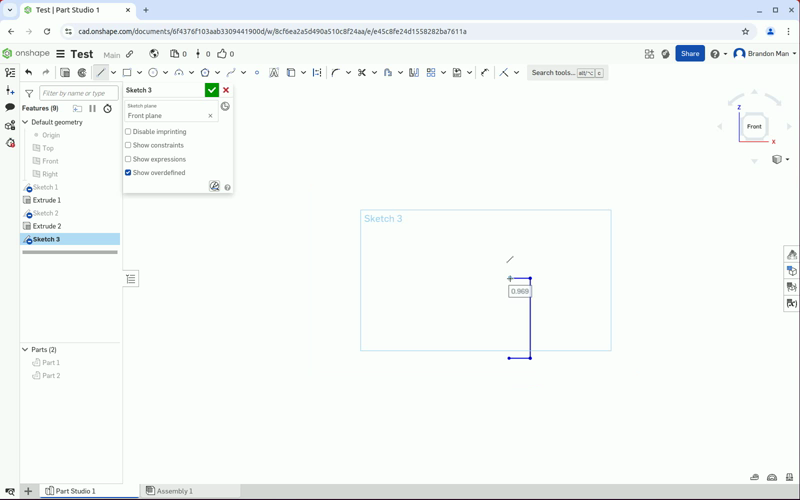
scroll(-6)
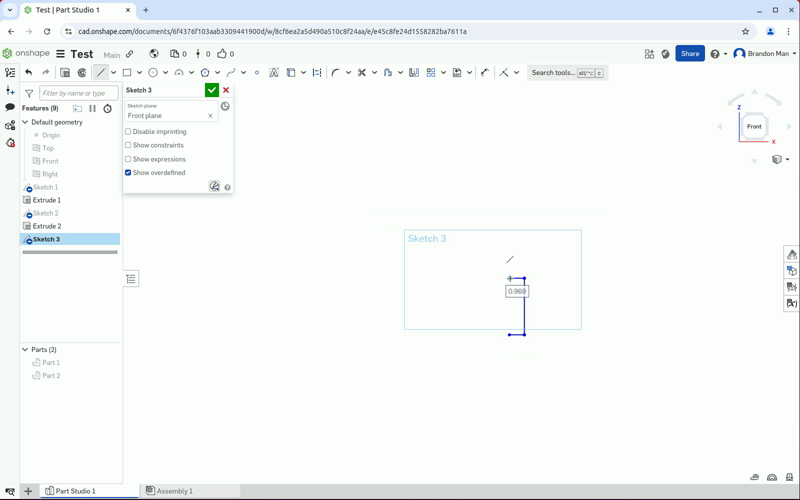
scroll(-6)
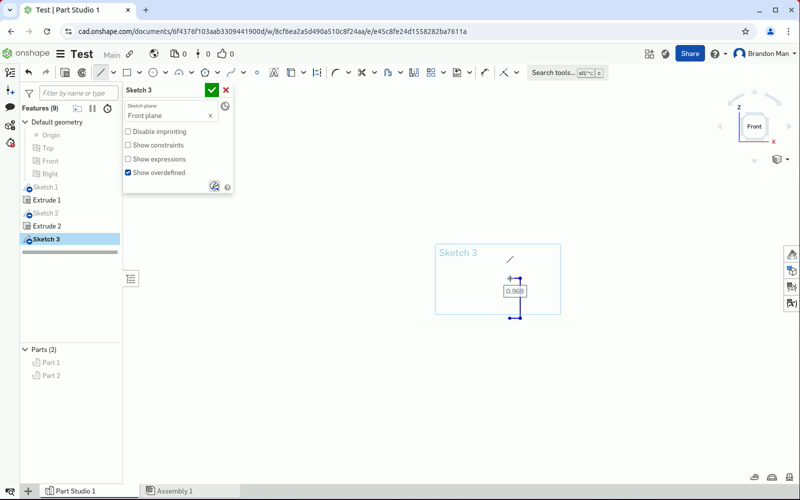
scroll(-6)
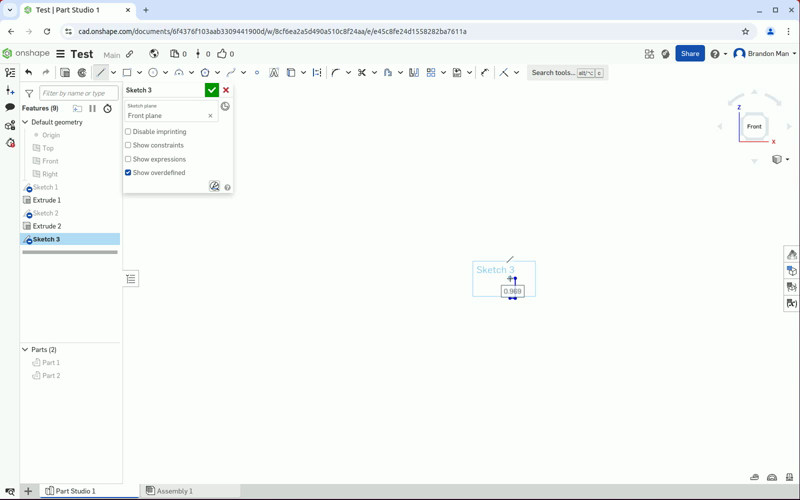
key_up(shift)
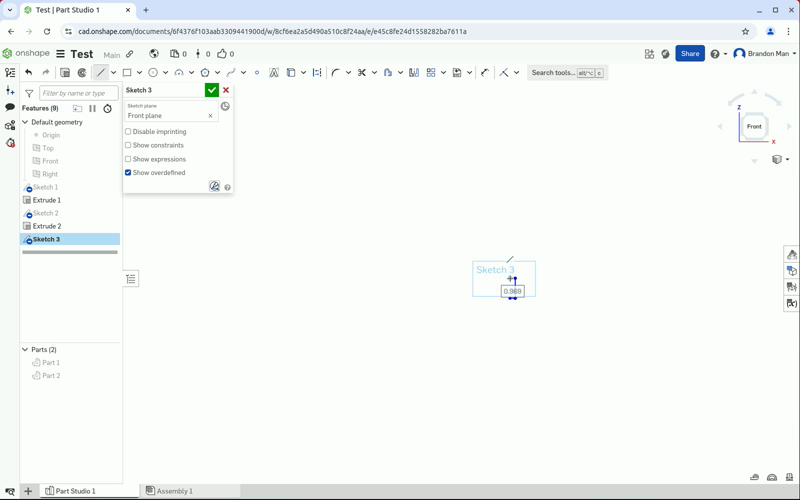
mouse_move(540, 278)
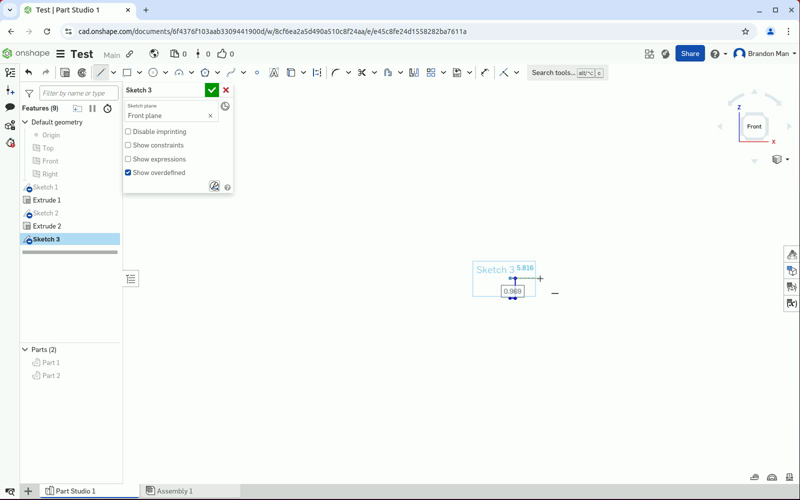
key_down(shift)
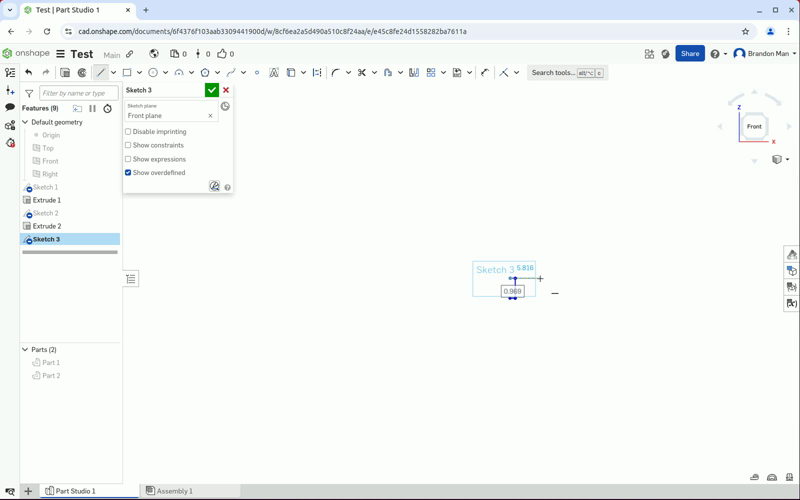
mouse_move(510, 298)
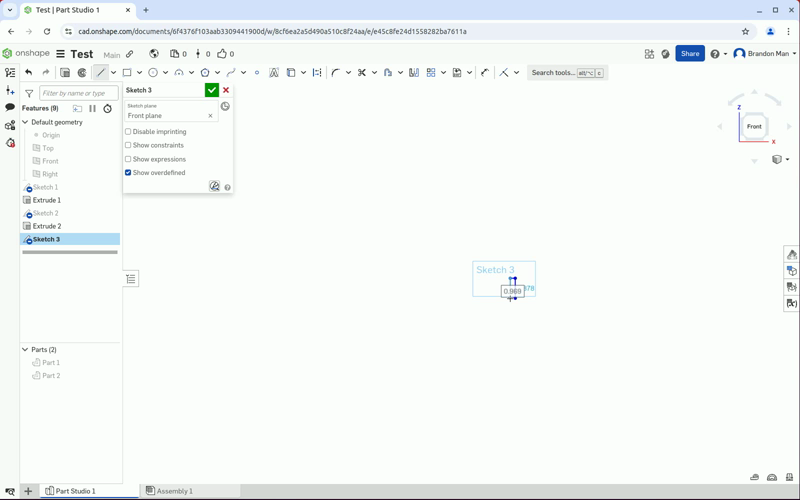
key_up(shift)
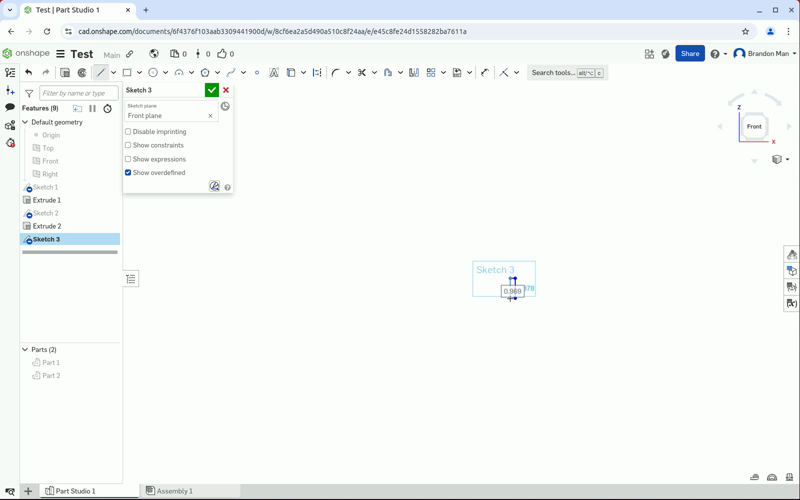
click(510, 298)
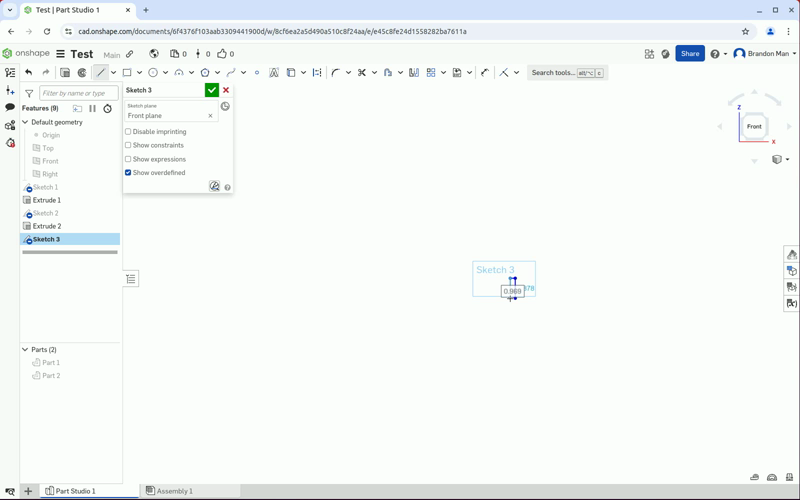
key(esc)
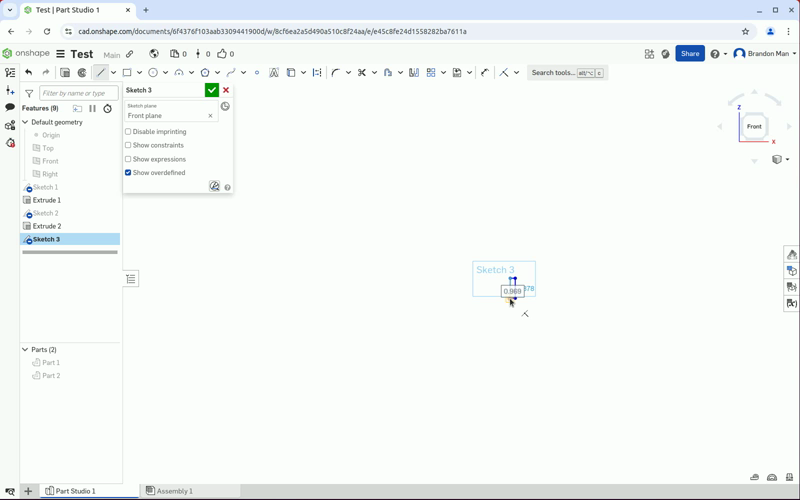
mouse_move(512, 280)
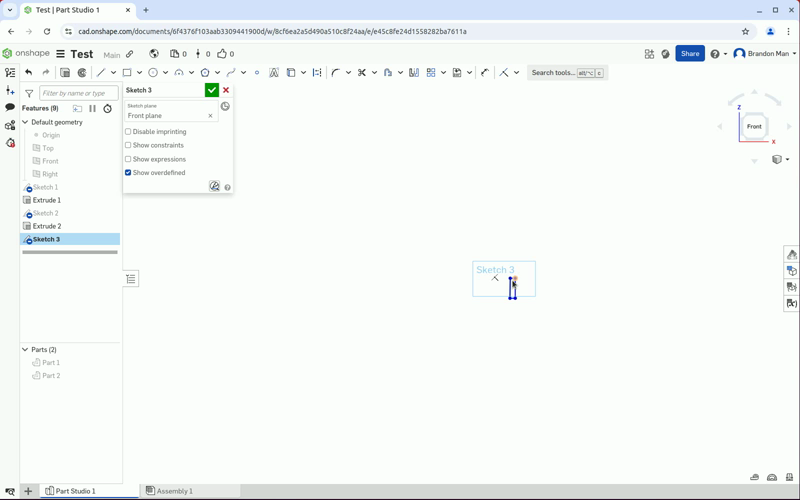
scroll(6)
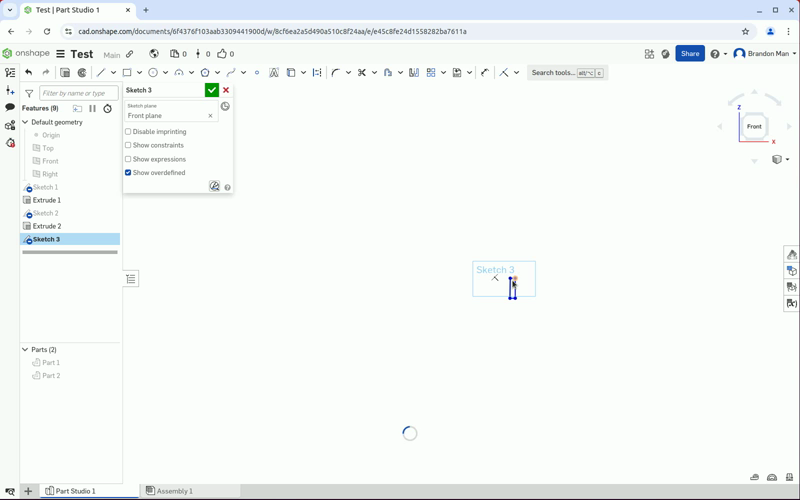
scroll(6)
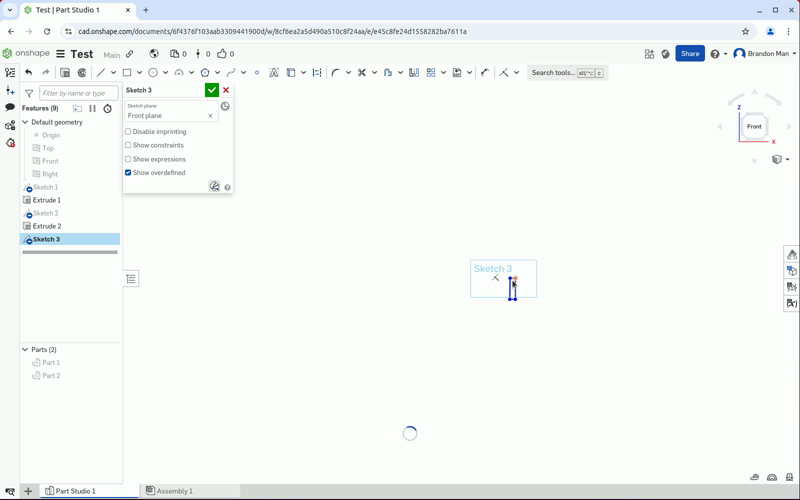
scroll(6)
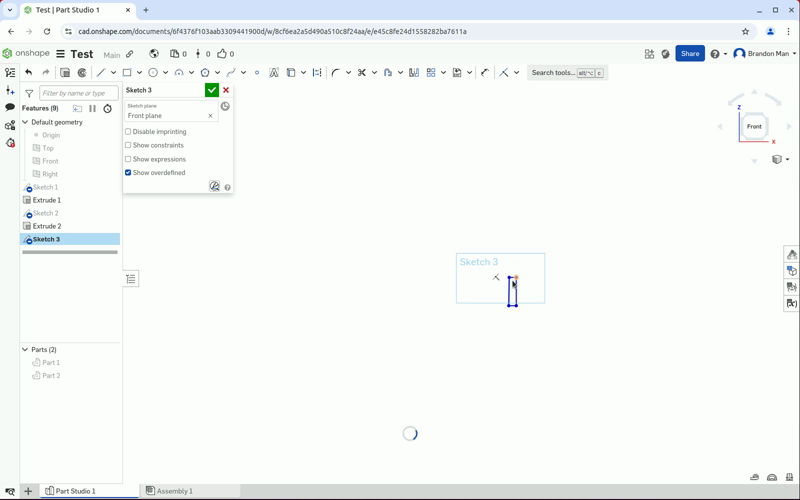
scroll(6)
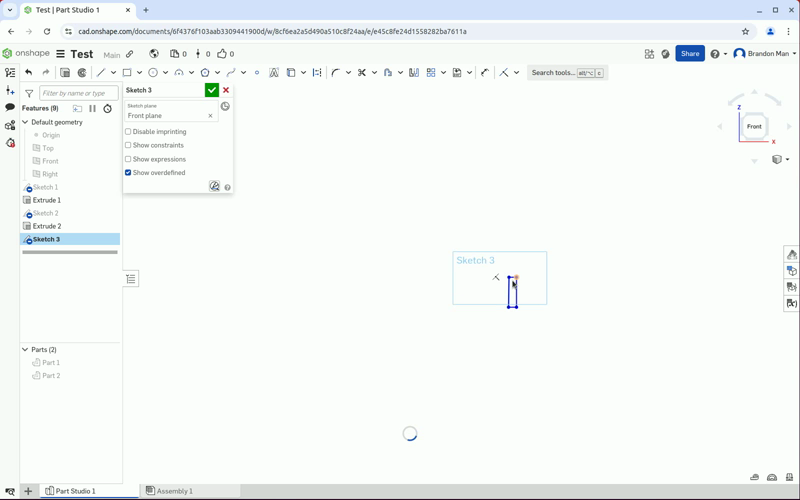
scroll(6)
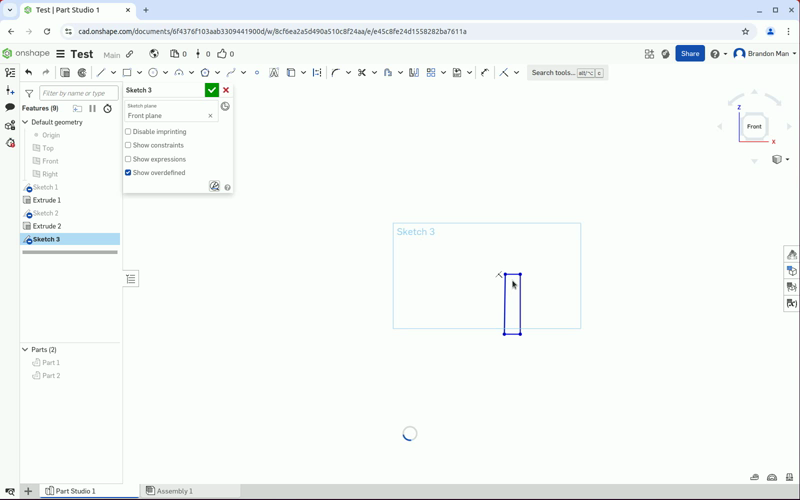
scroll(6)
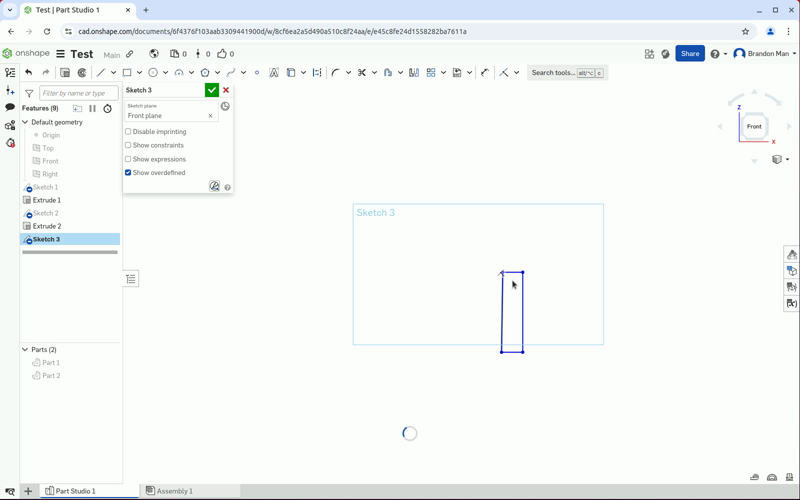
scroll(6)
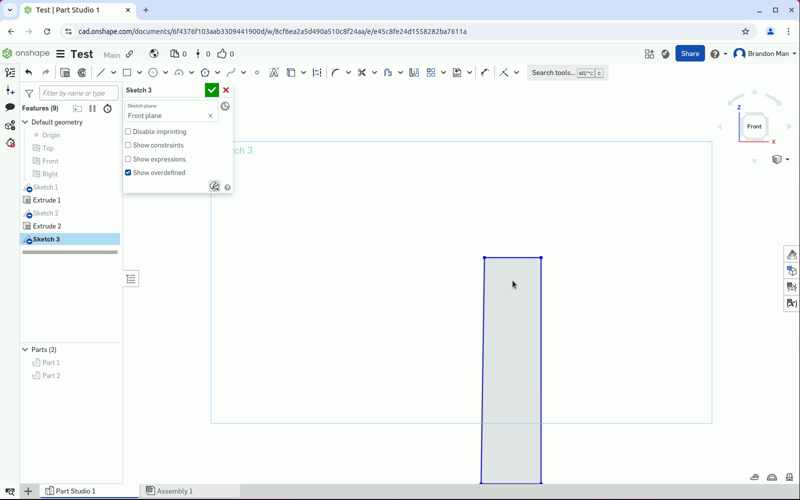
click(512, 280)
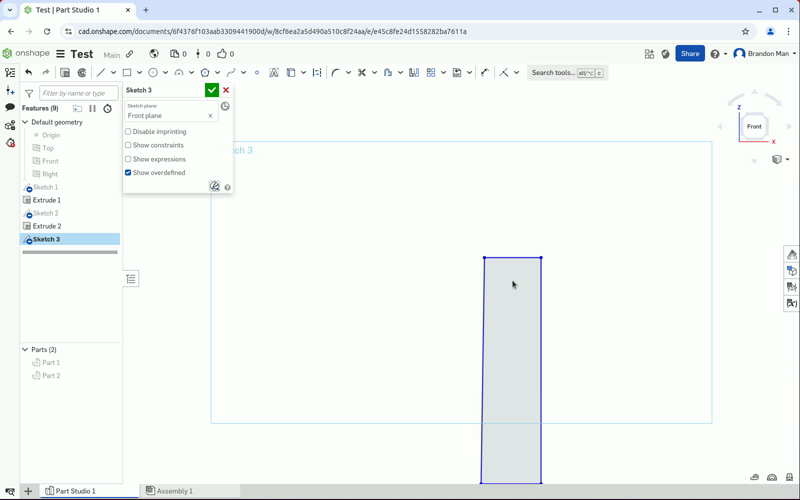
scroll(-6)
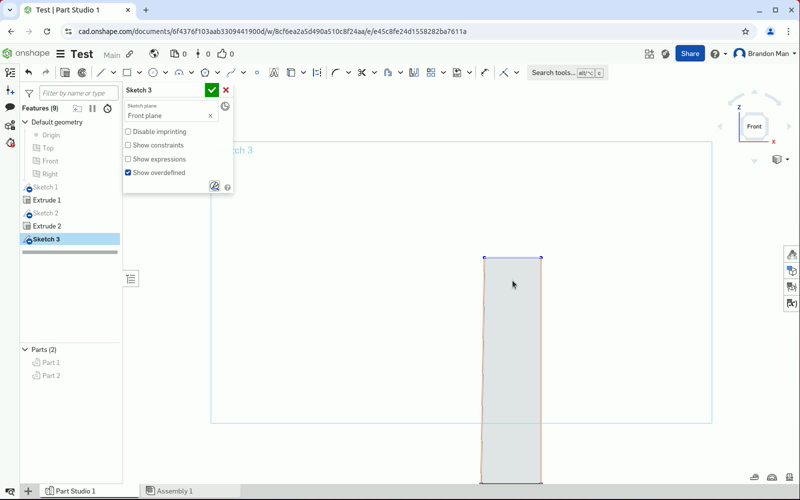
scroll(-6)
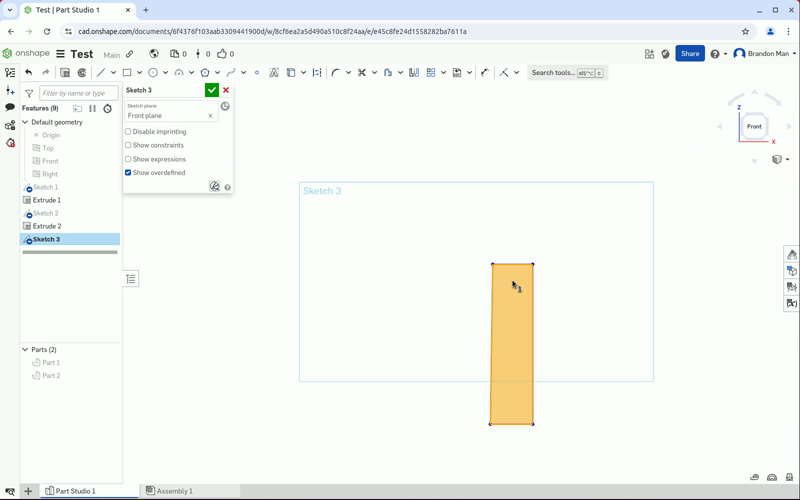
scroll(-6)
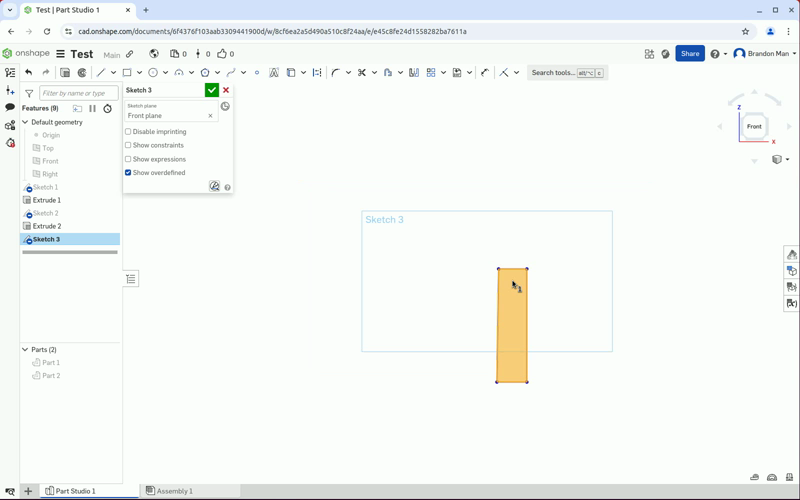
scroll(-6)
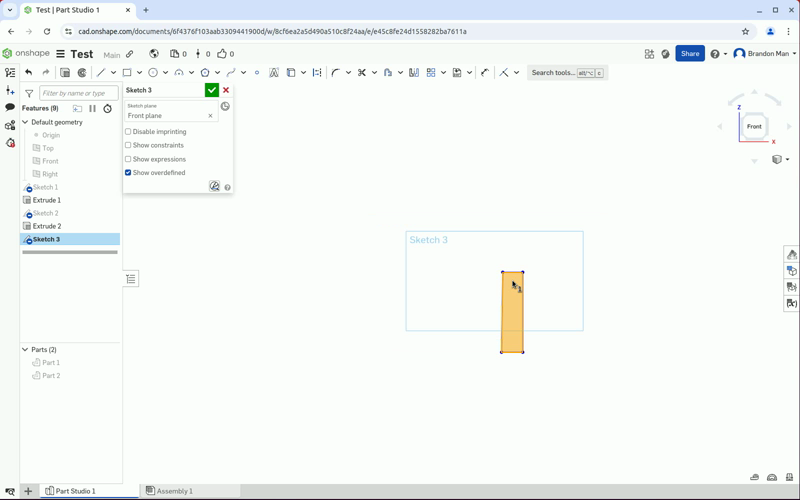
scroll(-6)
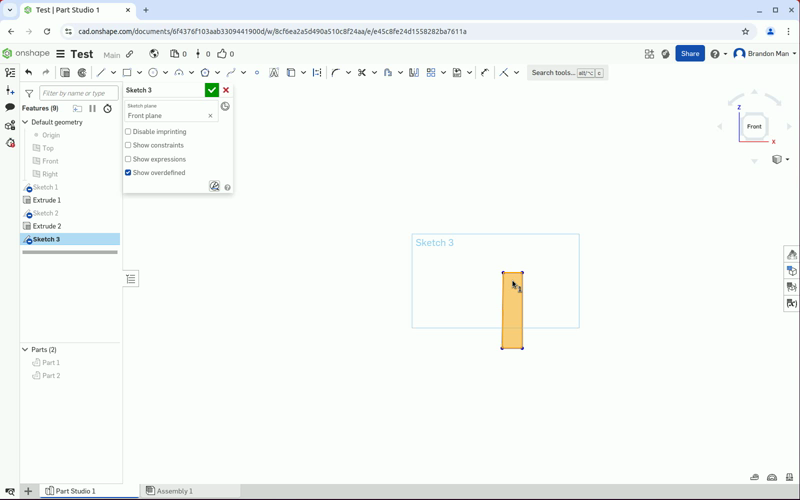
scroll(-6)
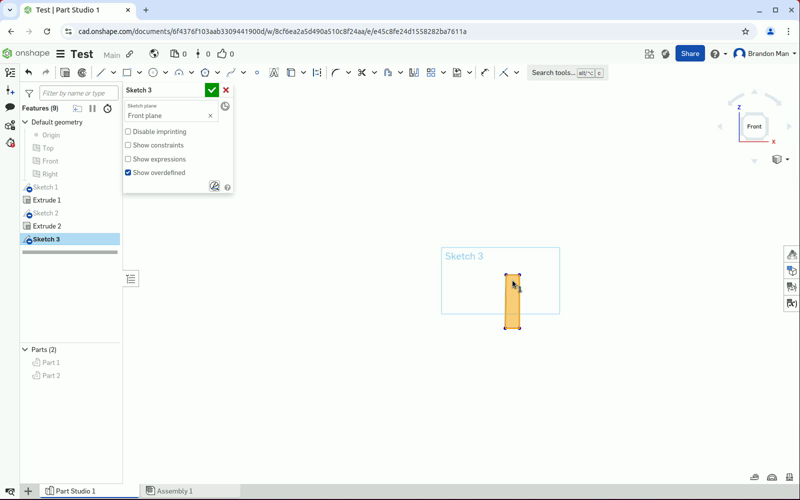
scroll(-6)
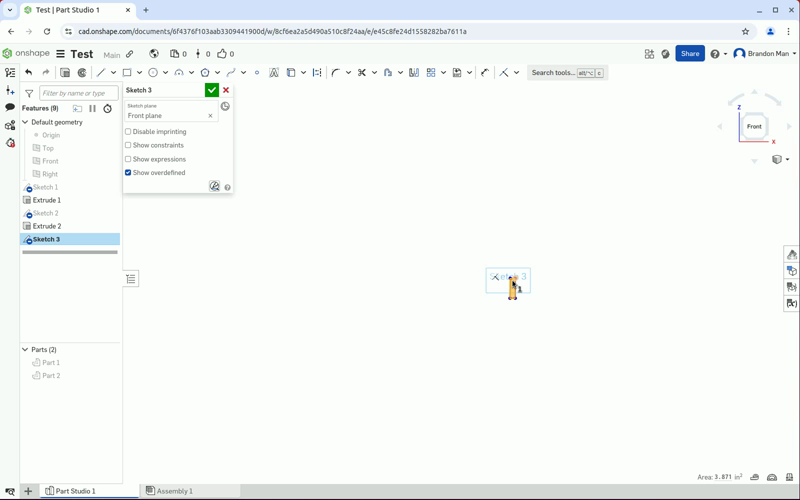
mouse_move(73, 352)
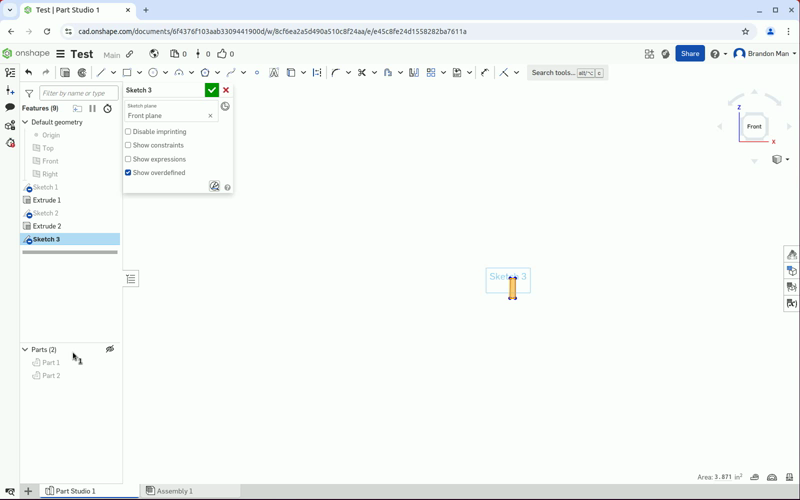
key(shift+y)
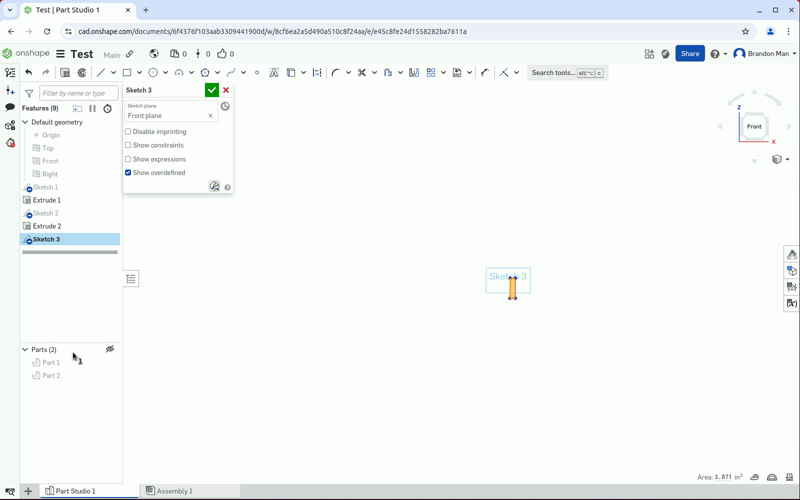
key(shift+e)
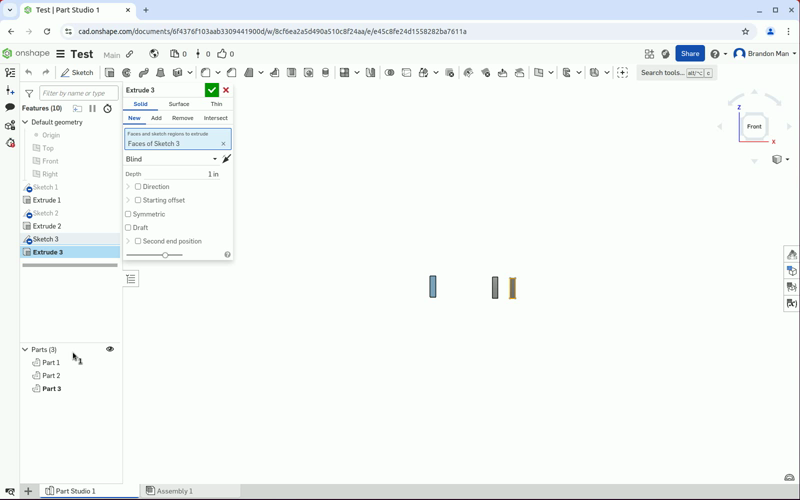
mouse_move(143, 106)
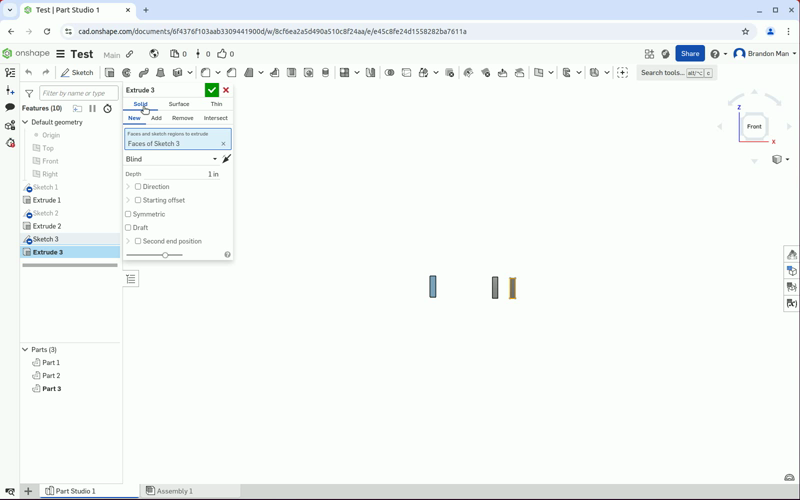
click(143, 106)
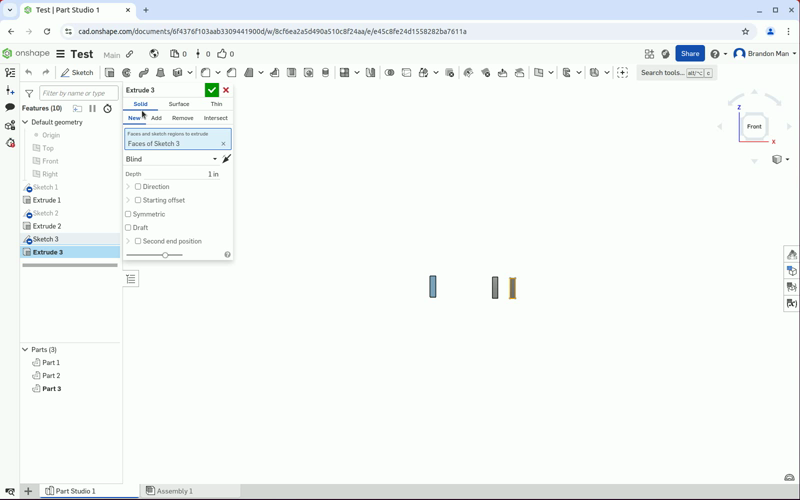
mouse_move(137, 120)
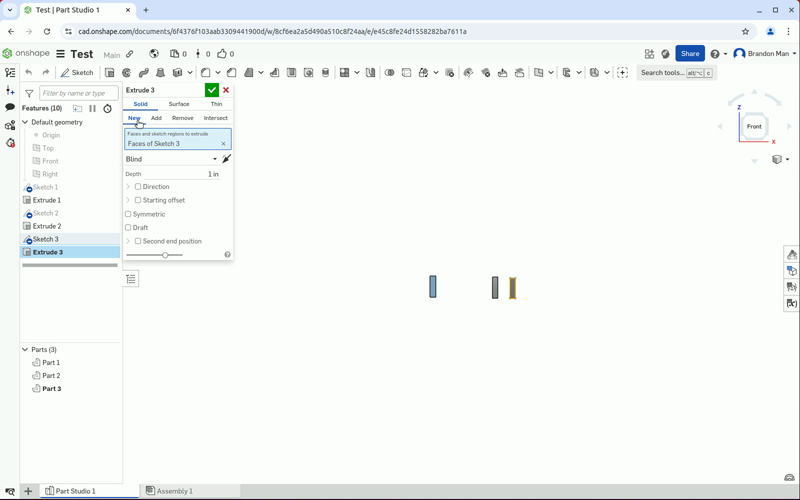
click(137, 120)
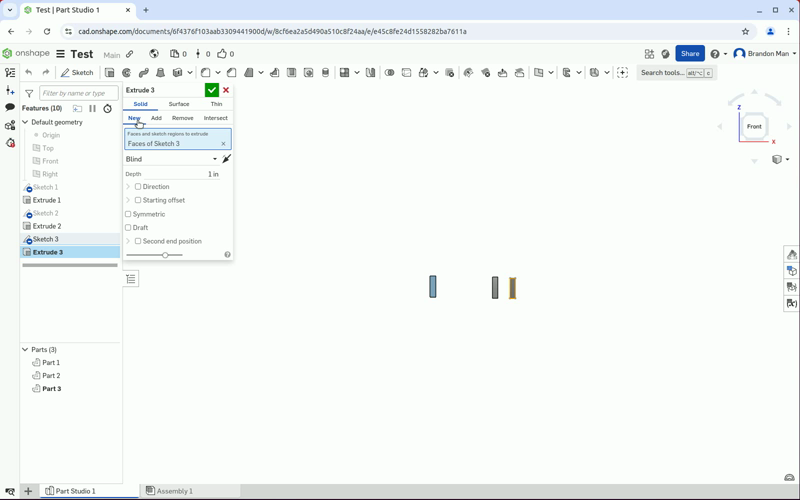
key(tab, 4)
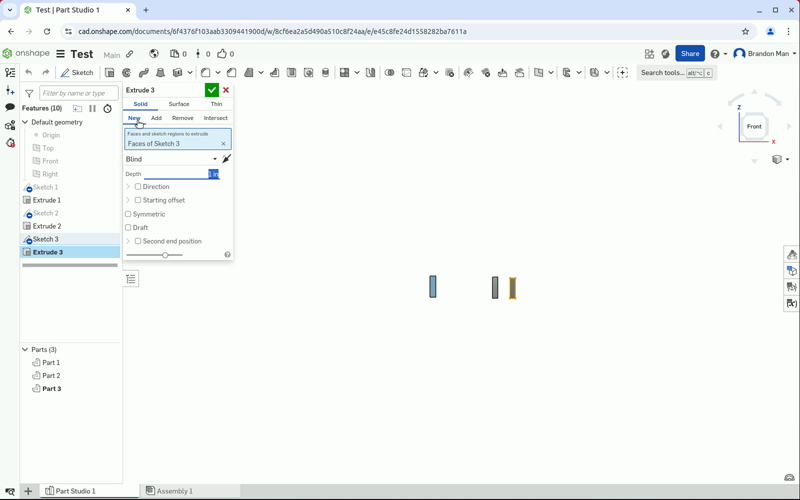
text(0.963)
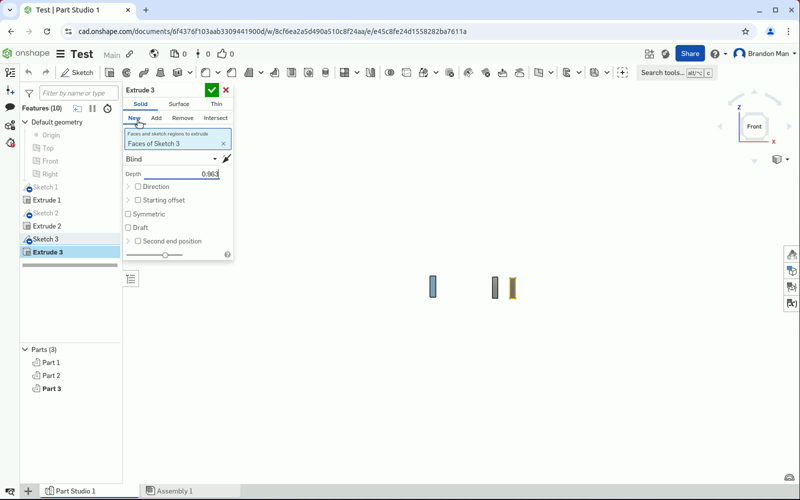
key(enter)
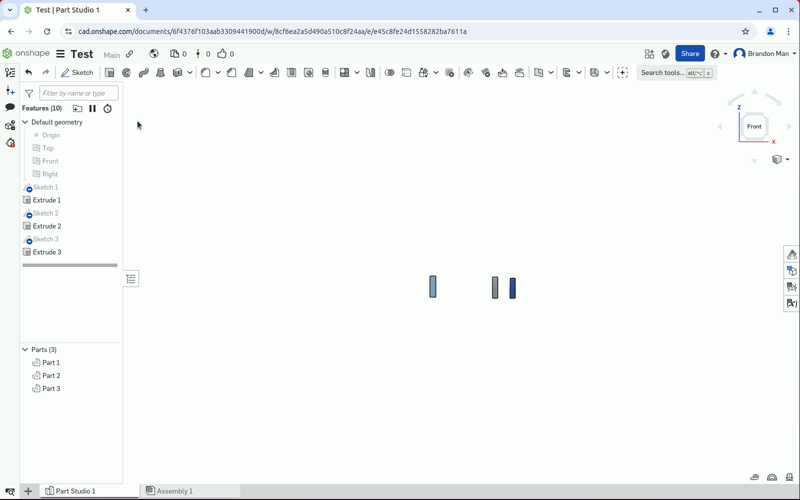
key(shift+h)
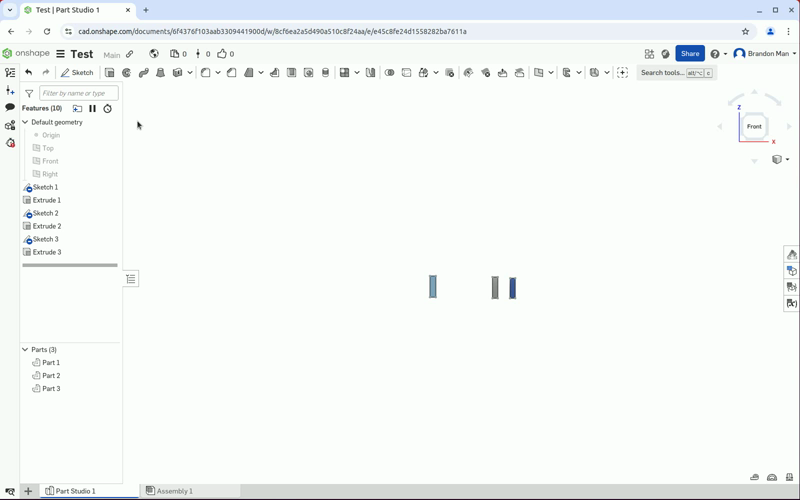
key(shift+h)
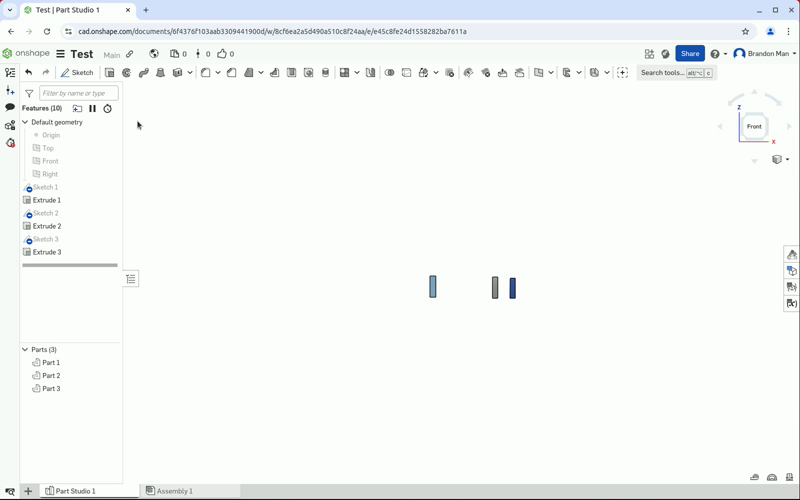
mouse_move(73, 189)
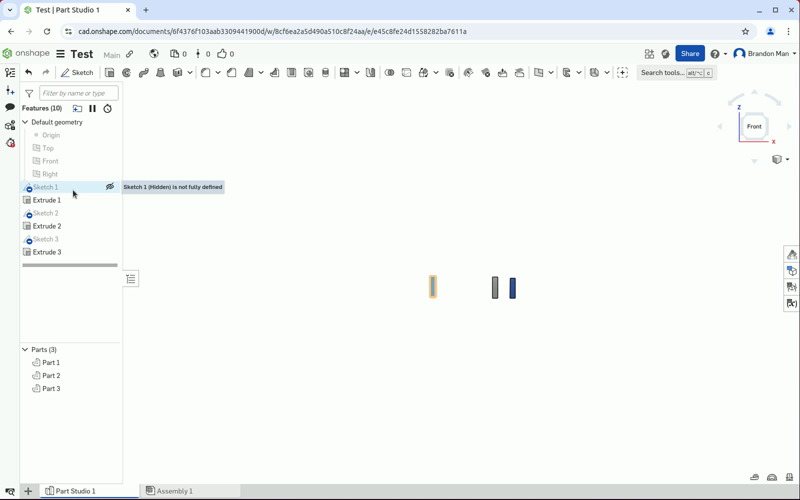
click(73, 189)
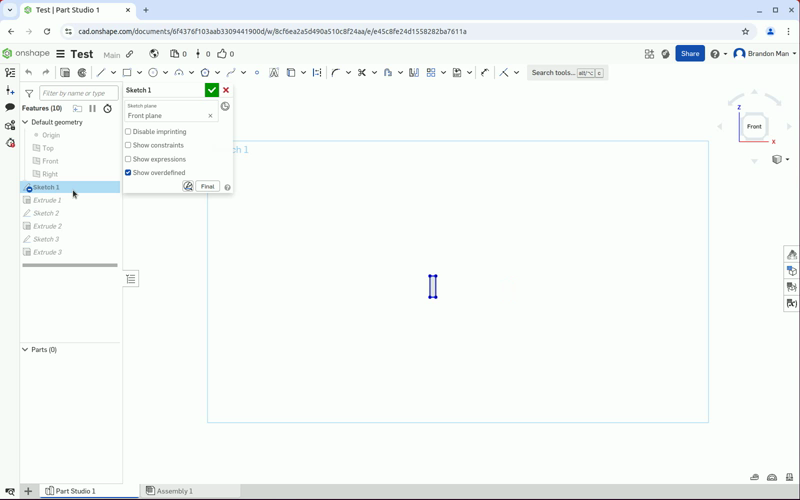
mouse_move(229, 92)
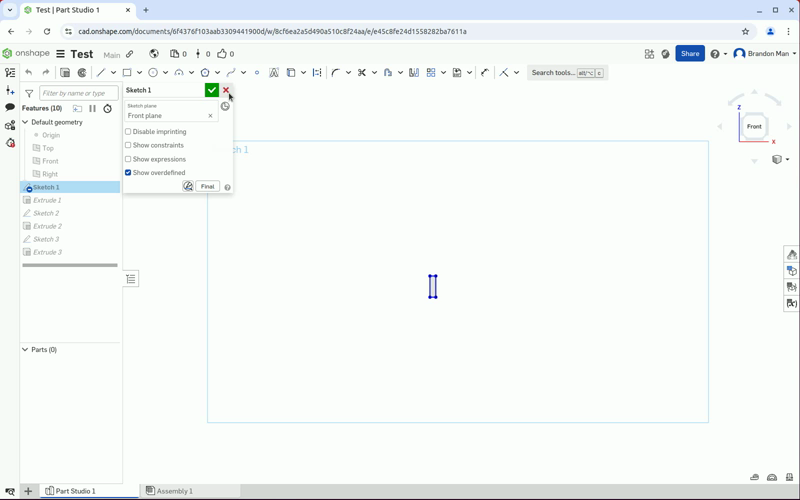
click(229, 92)
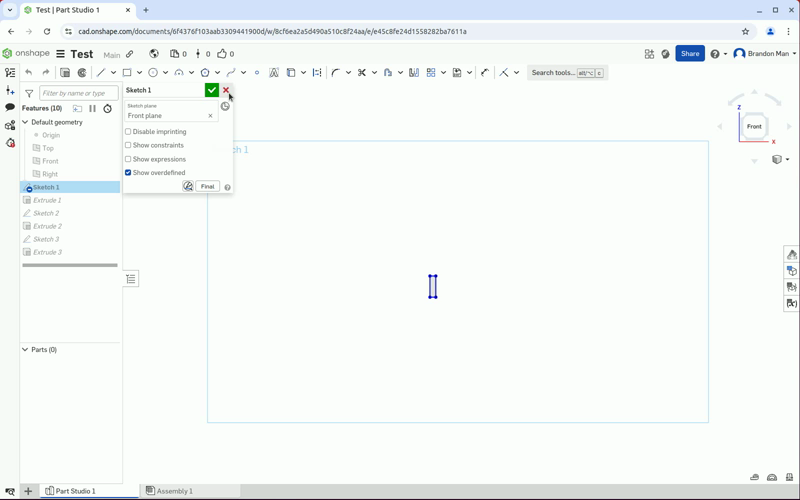
key(shift+s)
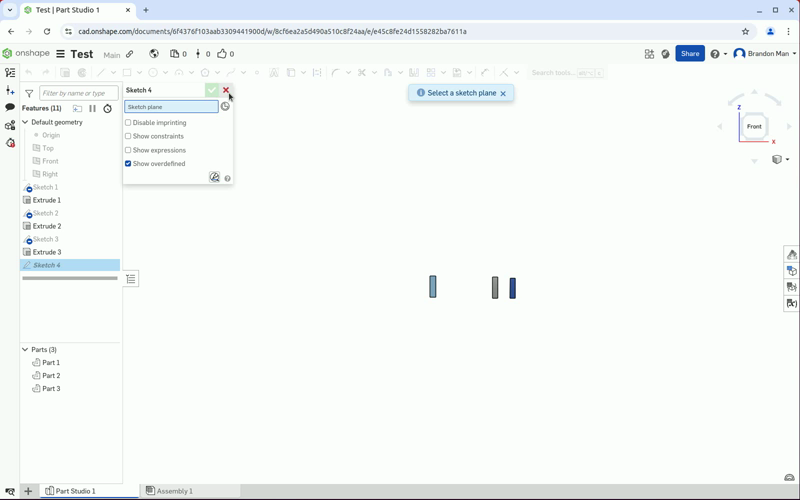
mouse_move(73, 163)
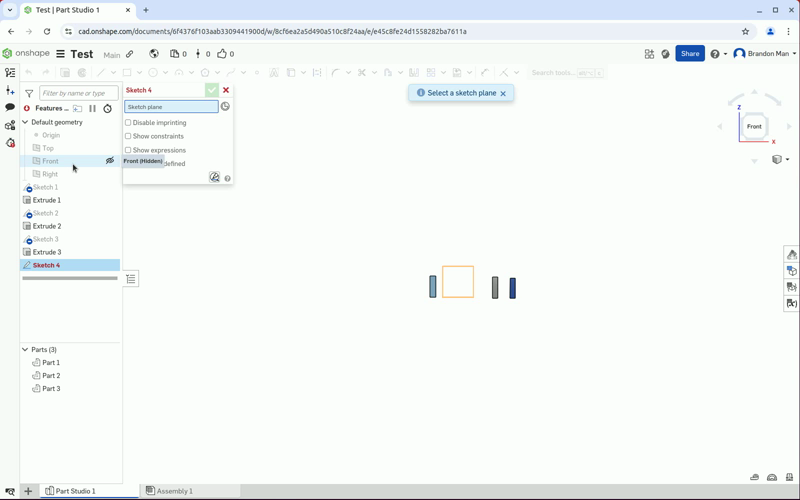
click(73, 163)
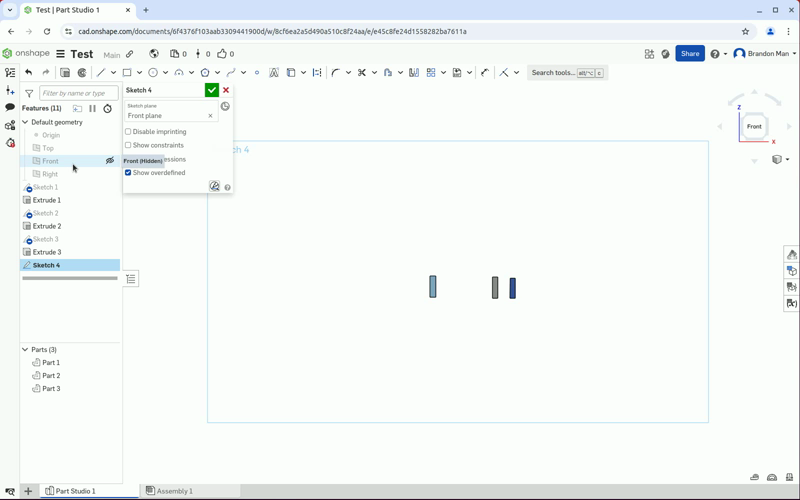
mouse_move(73, 352)
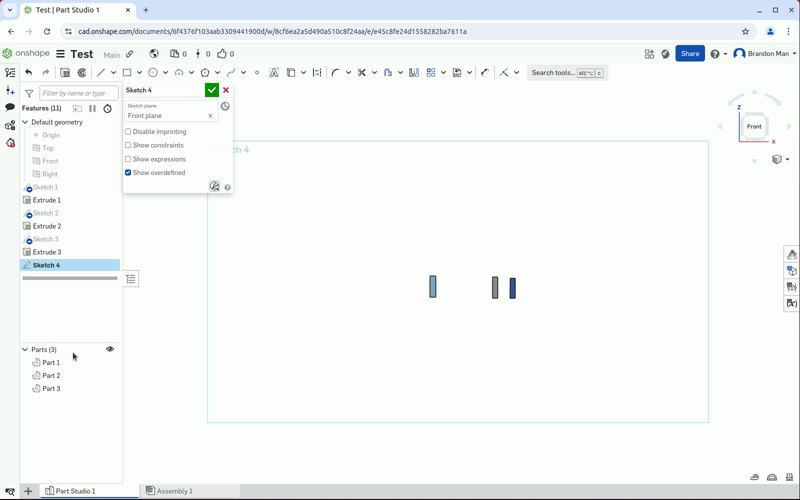
key(y)
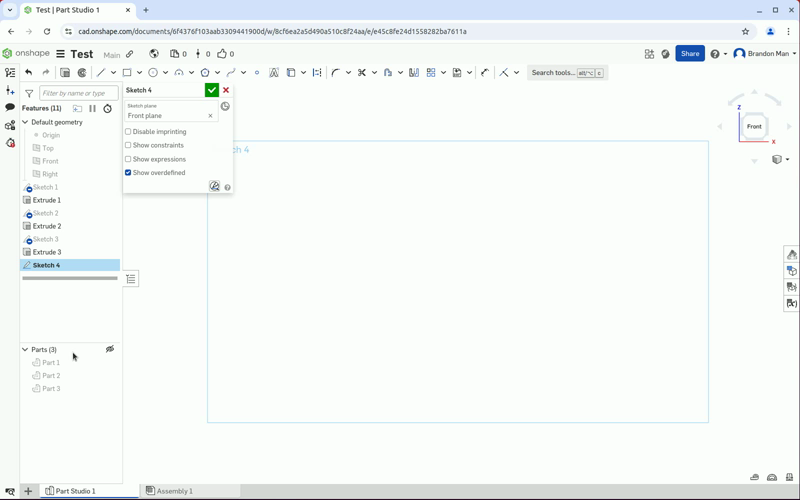
key(l)
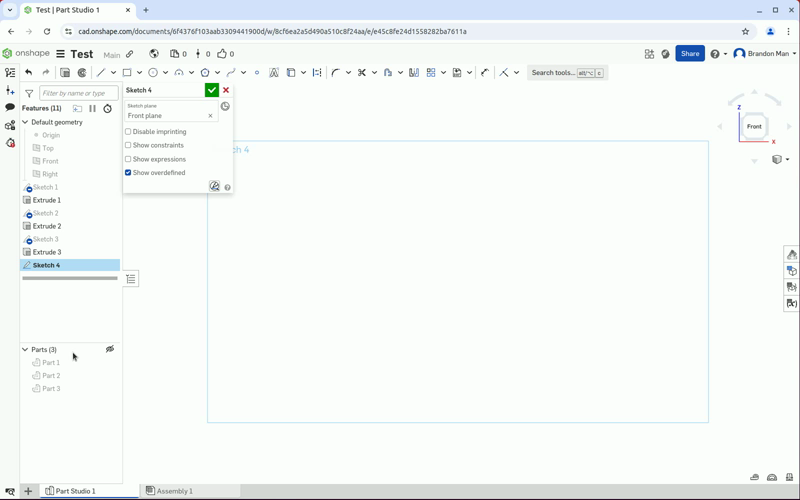
key_down(shift)
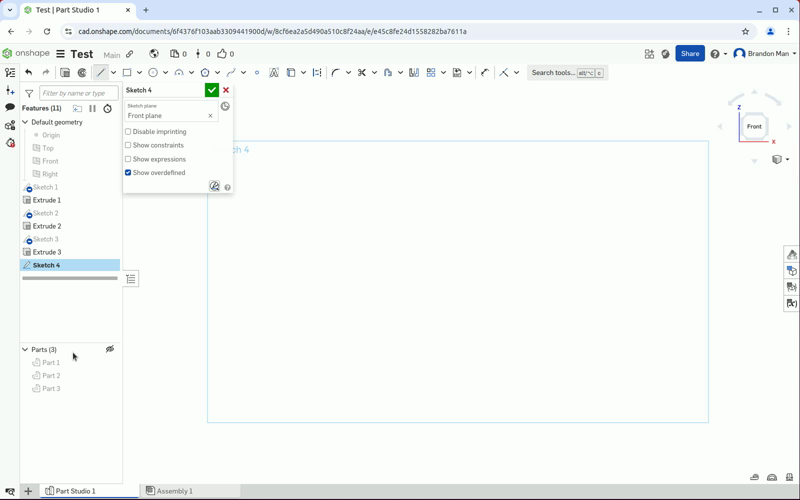
mouse_move(568, 298)
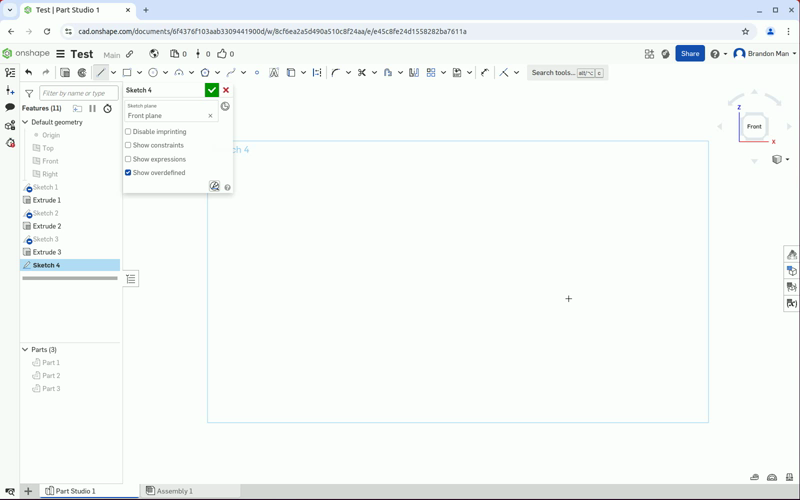
click(568, 298)
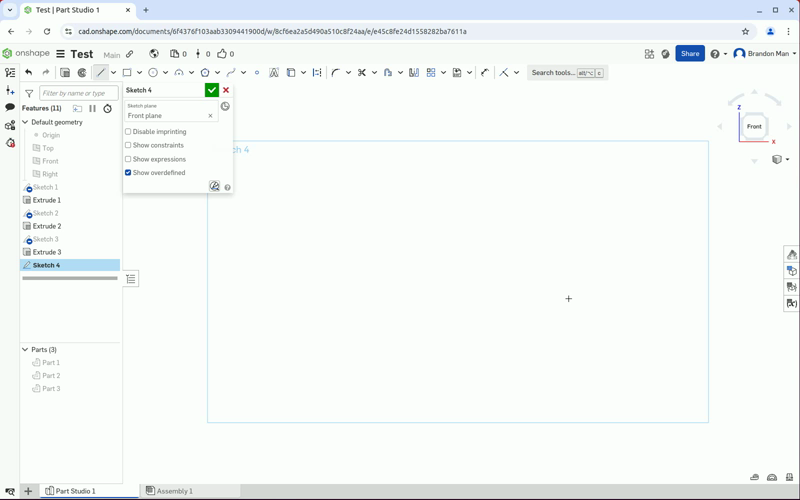
key_up(shift)
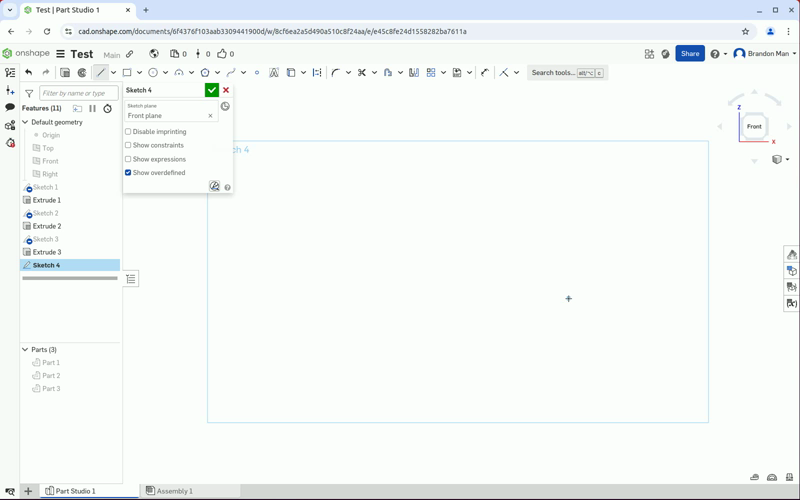
key_down(shift)
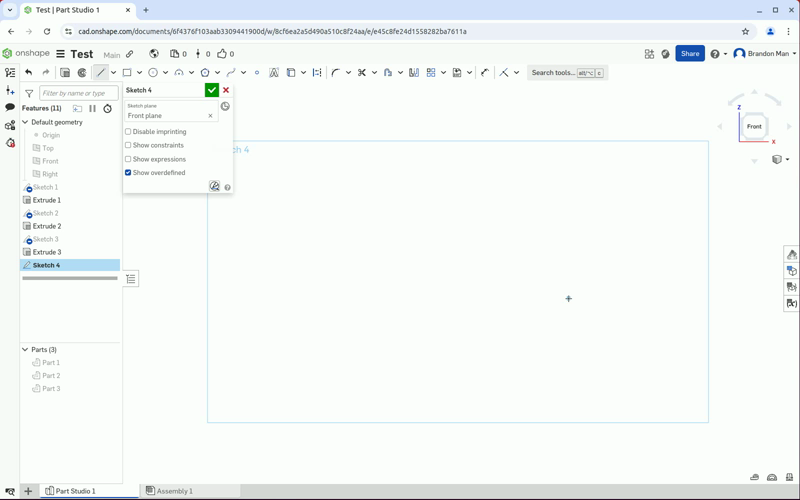
mouse_move(589, 298)
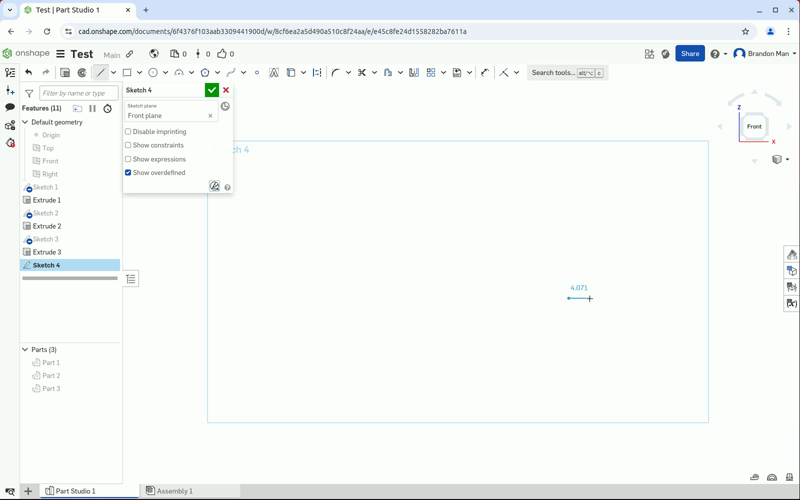
mouse_move(573, 298)
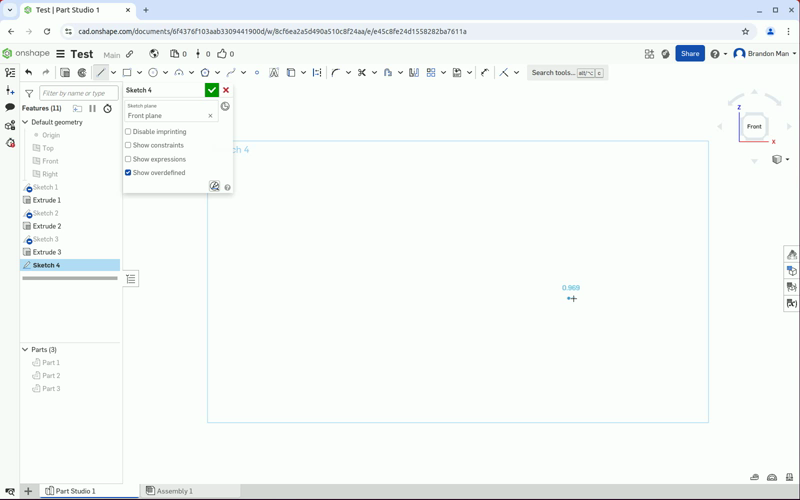
scroll(6)
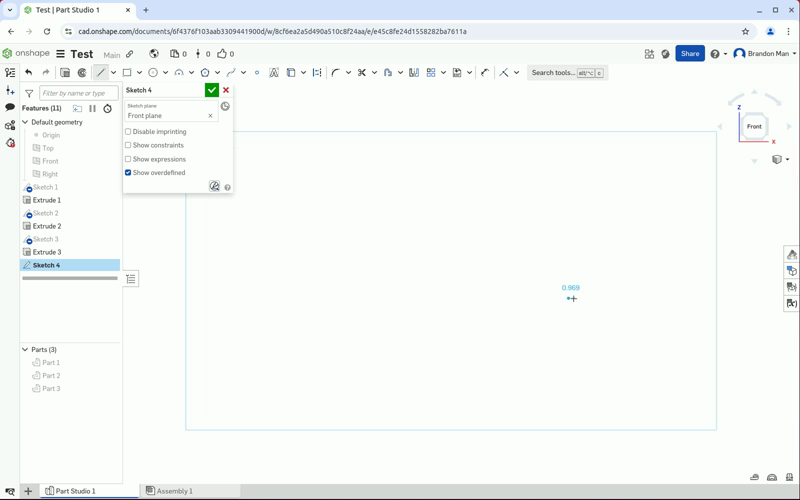
scroll(6)
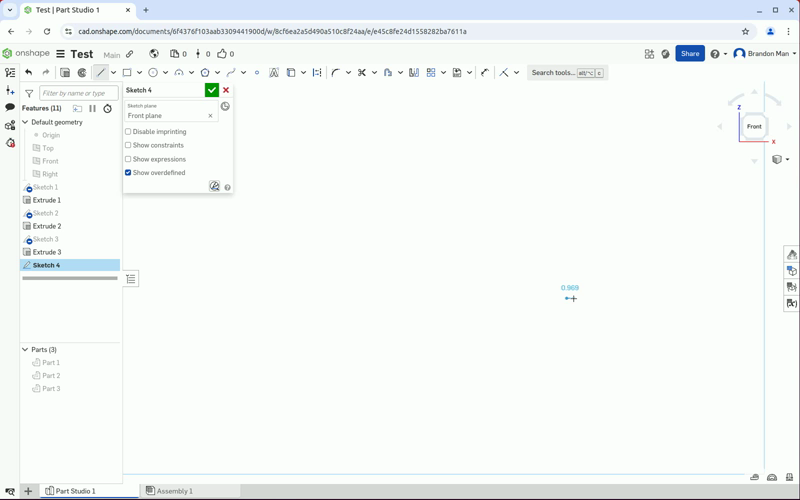
scroll(6)
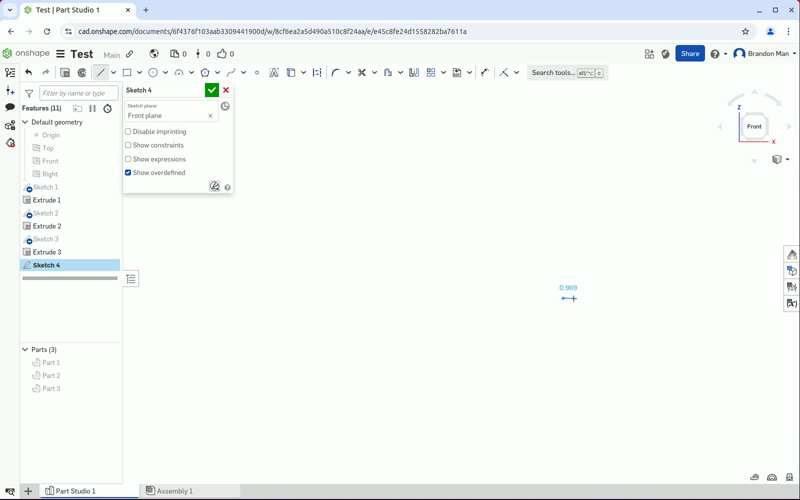
scroll(6)
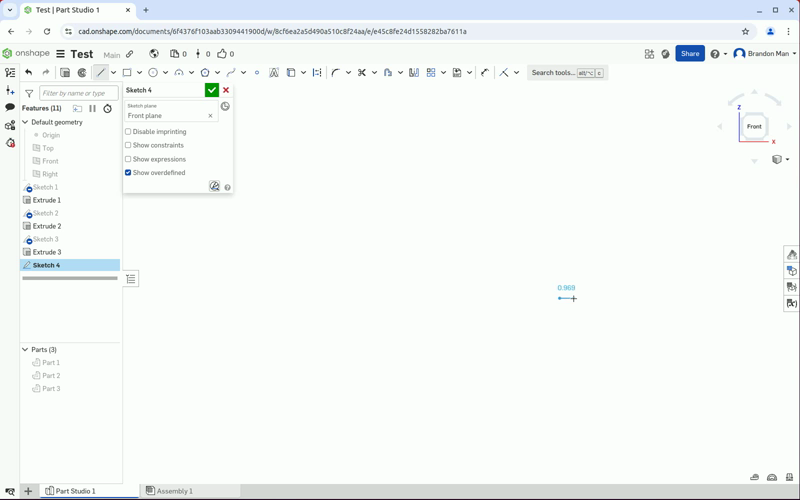
scroll(6)
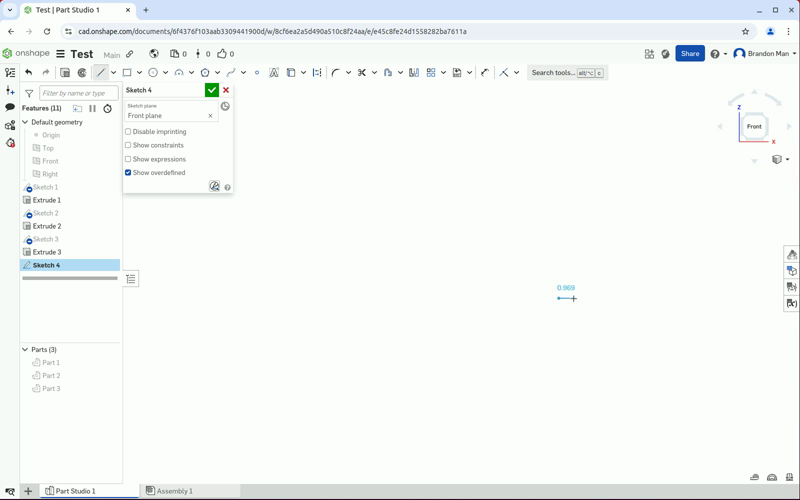
scroll(6)
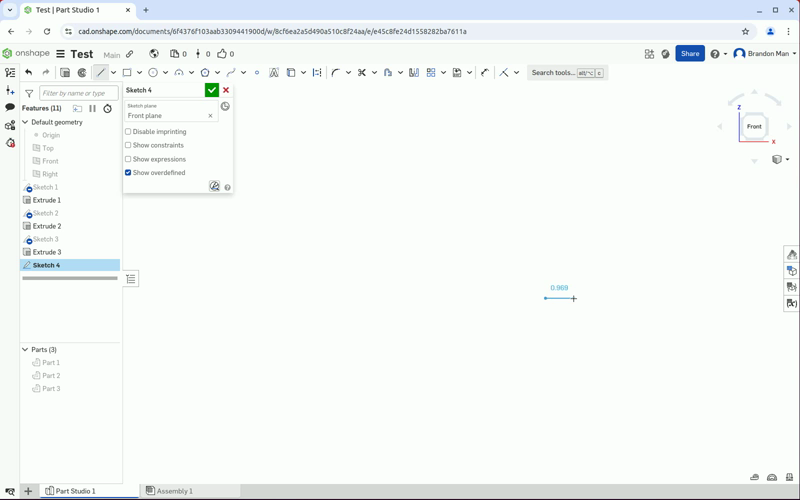
scroll(6)
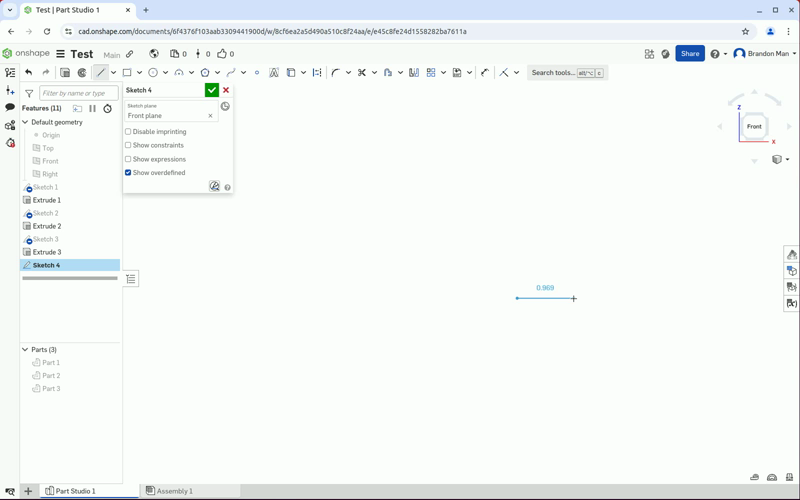
click(573, 298)
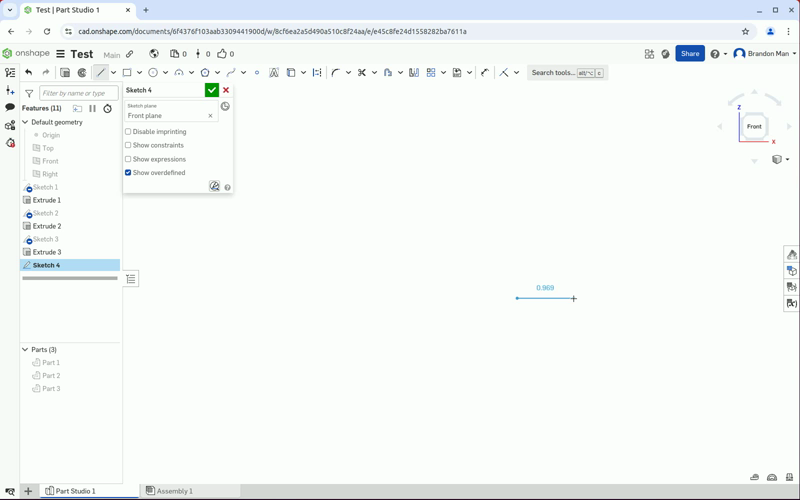
scroll(-6)
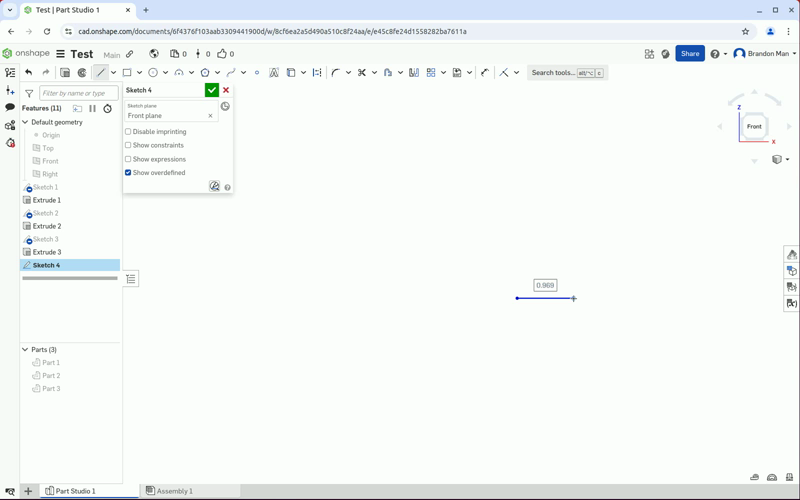
scroll(-6)
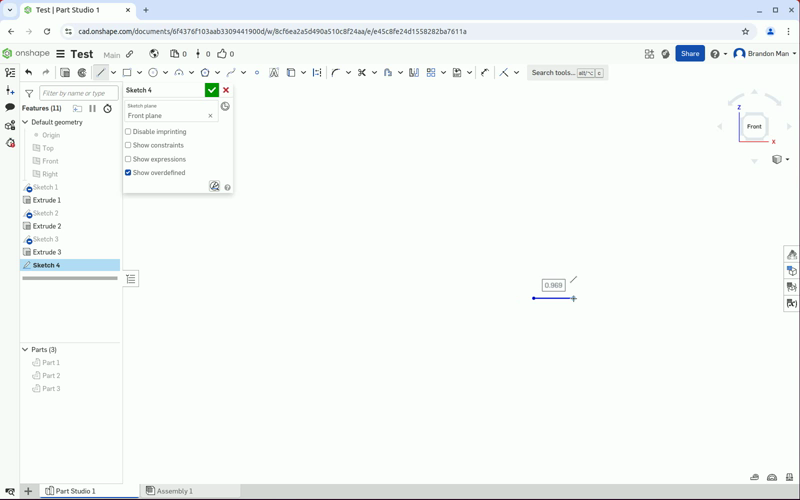
scroll(-6)
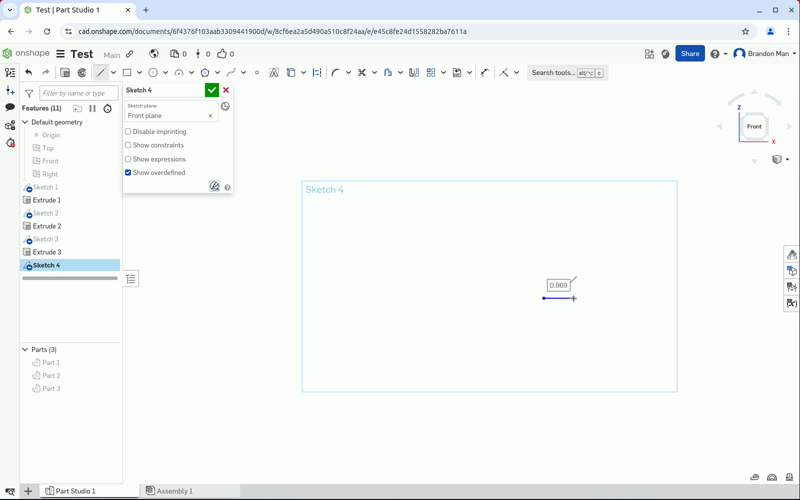
scroll(-6)
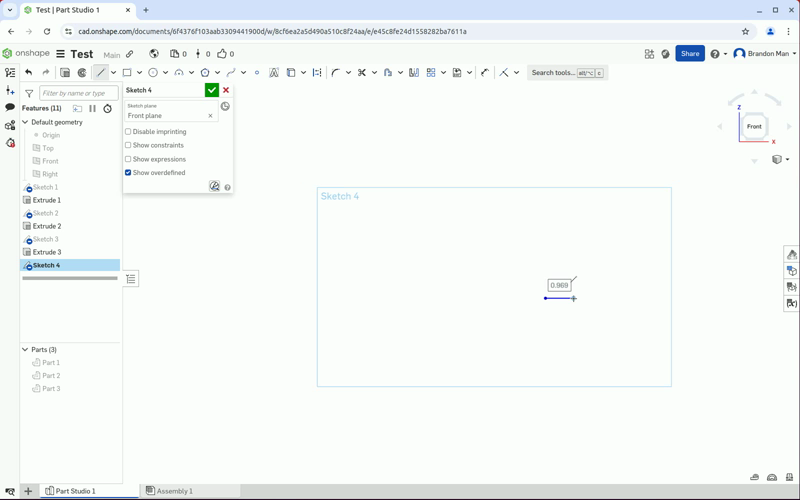
scroll(-6)
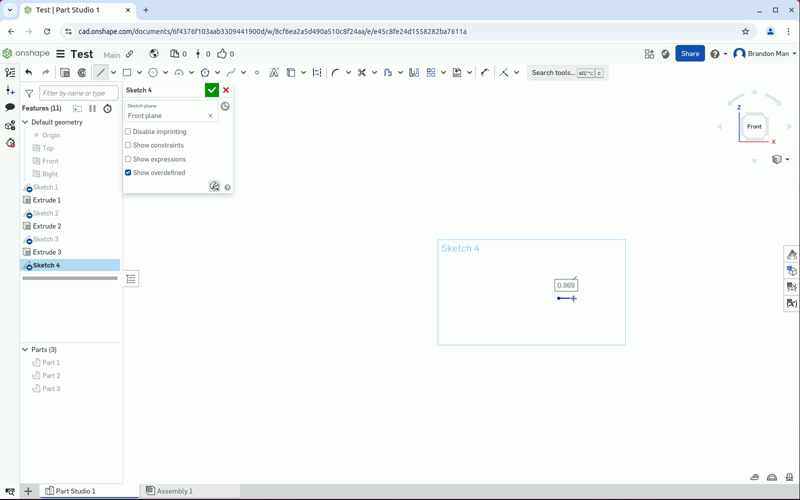
scroll(-6)
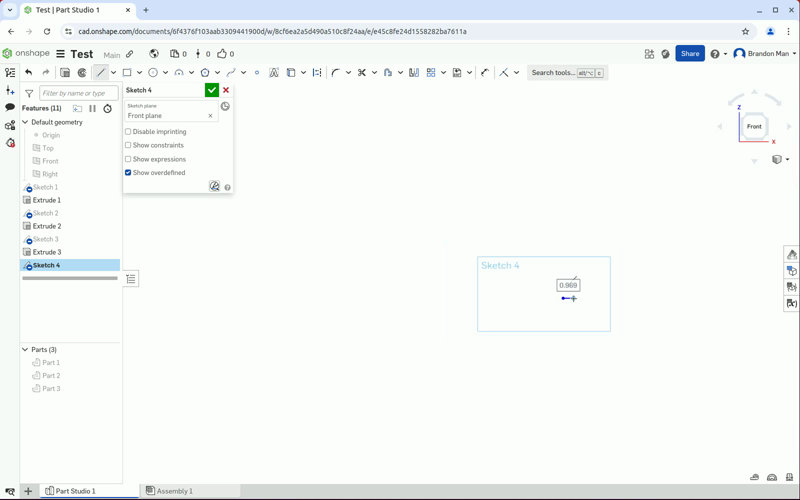
scroll(-6)
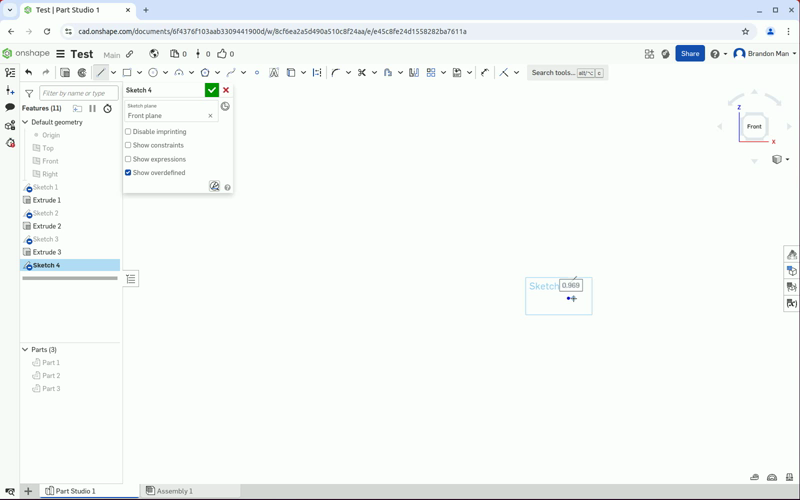
key_up(shift)
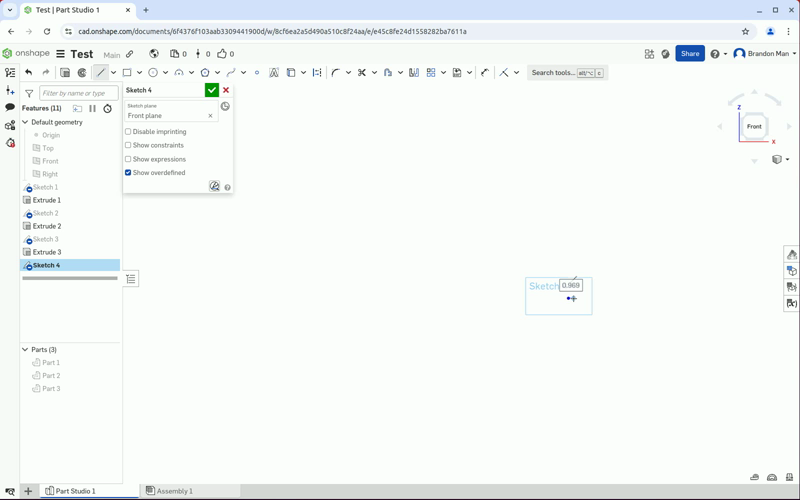
key_down(shift)
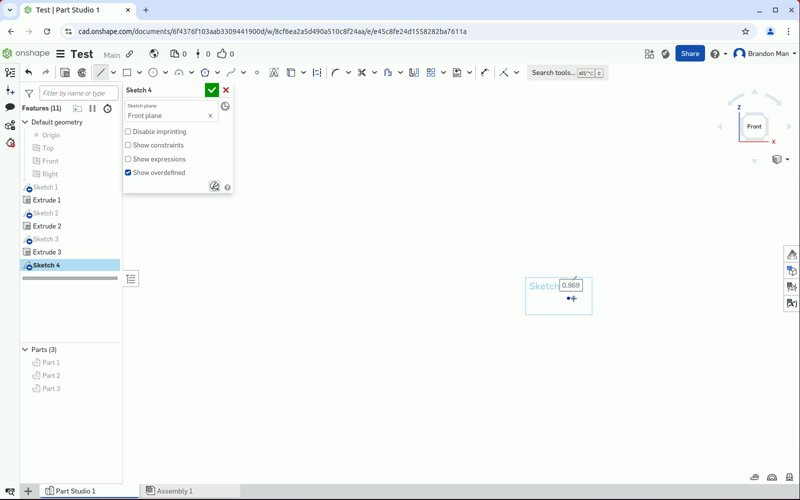
mouse_move(589, 298)
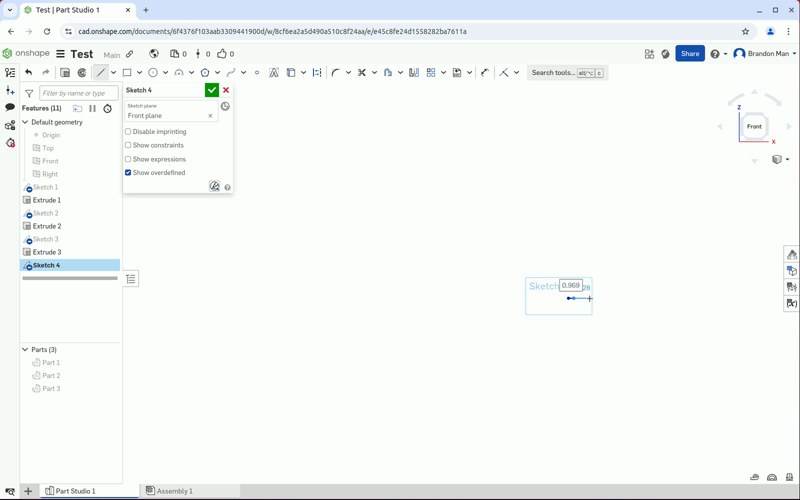
mouse_move(573, 278)
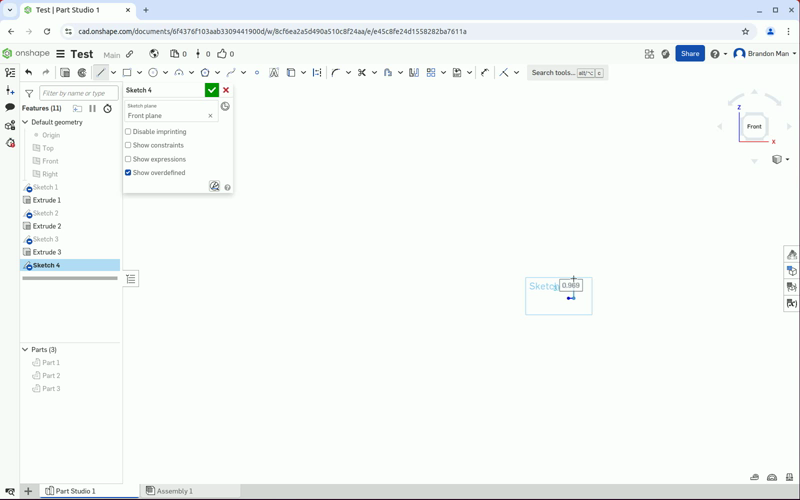
click(573, 278)
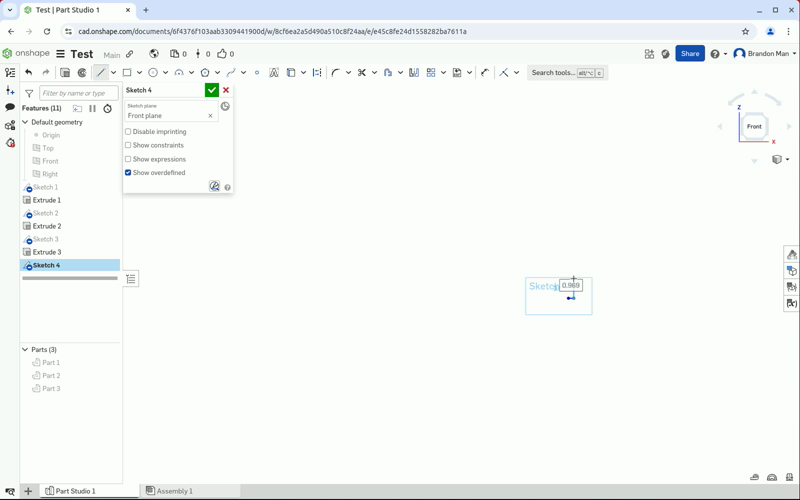
key_up(shift)
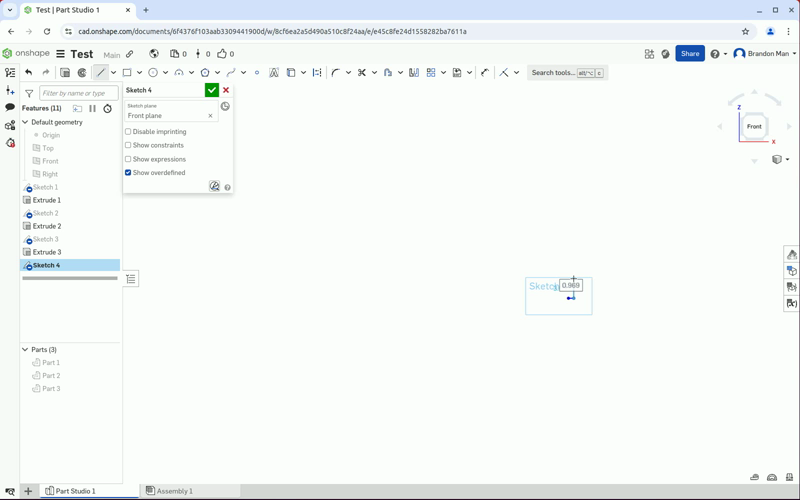
key_down(shift)
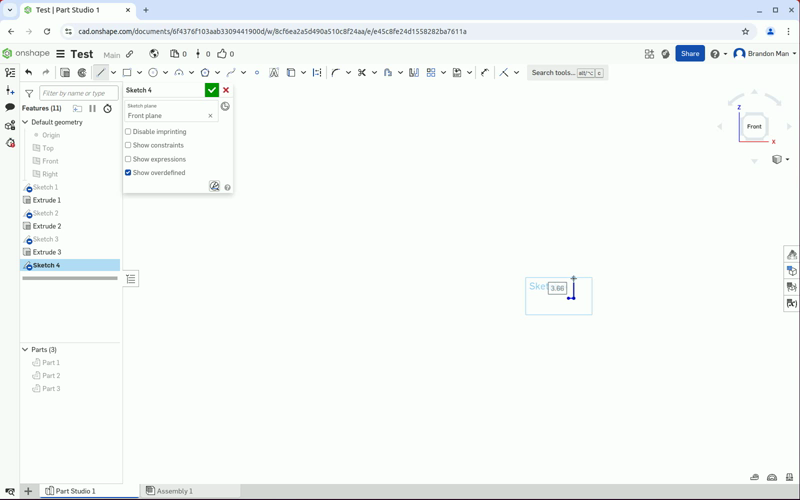
mouse_move(589, 278)
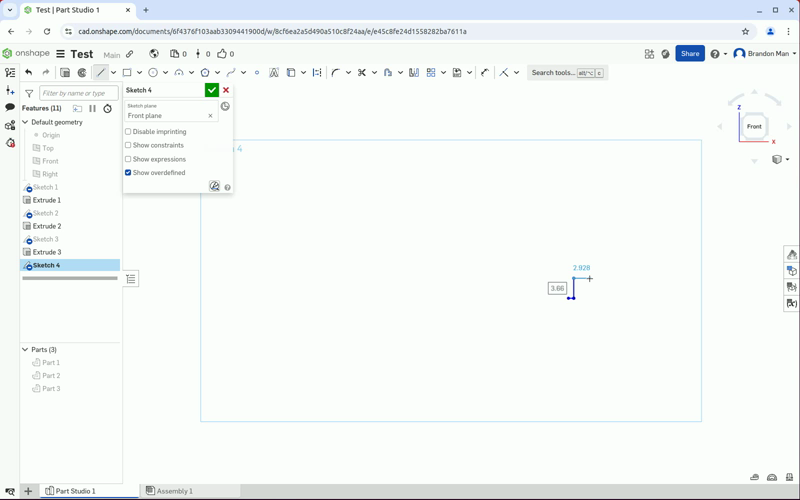
mouse_move(568, 278)
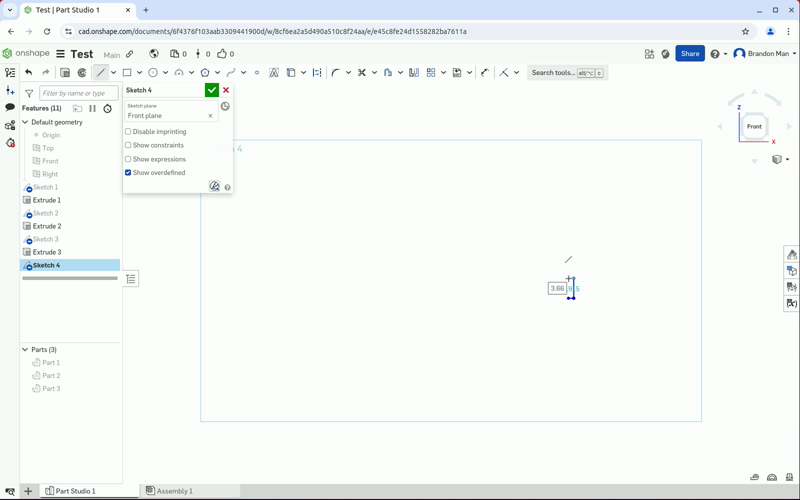
scroll(6)
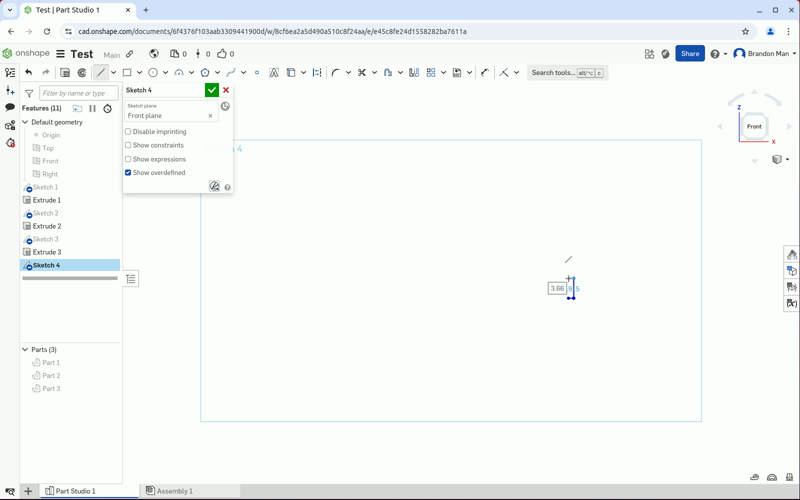
scroll(6)
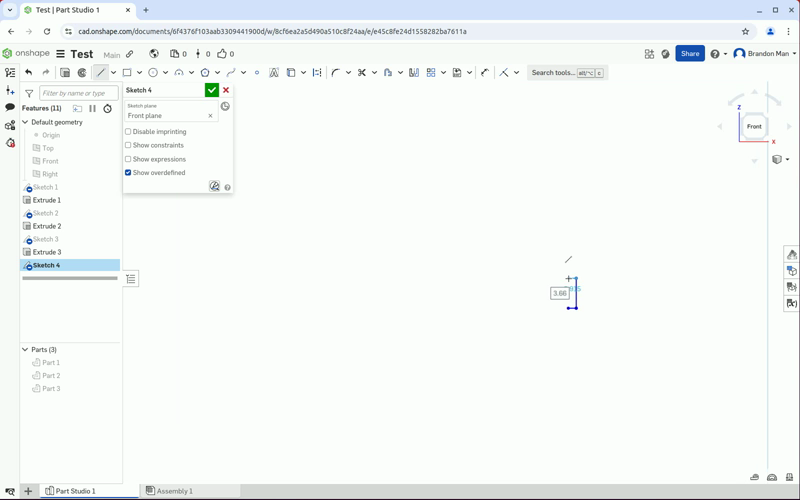
scroll(6)
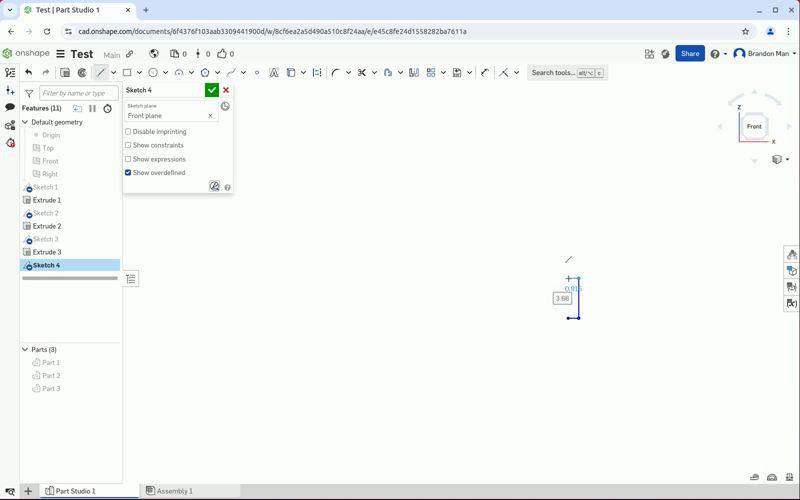
scroll(6)
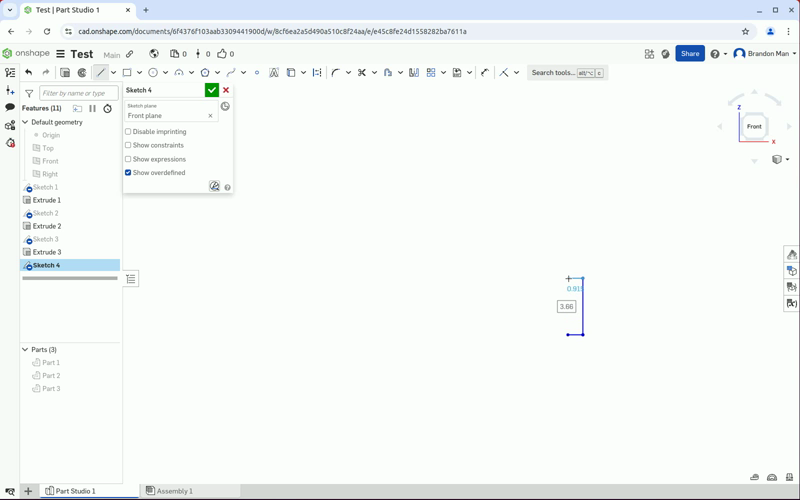
scroll(6)
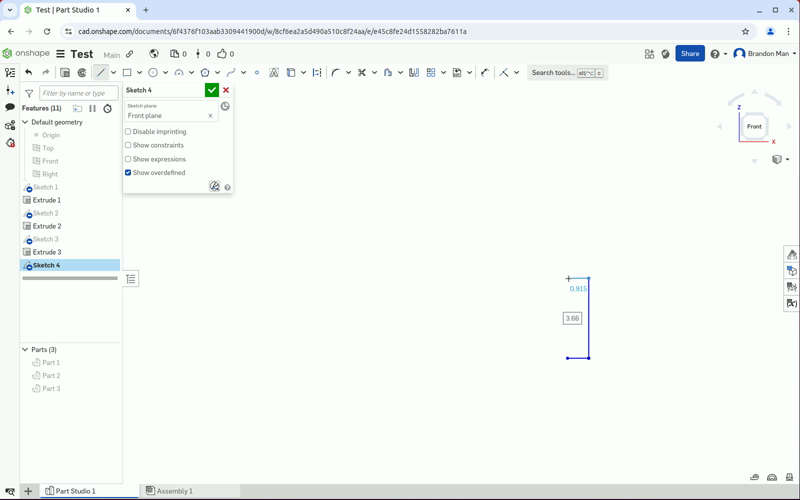
scroll(6)
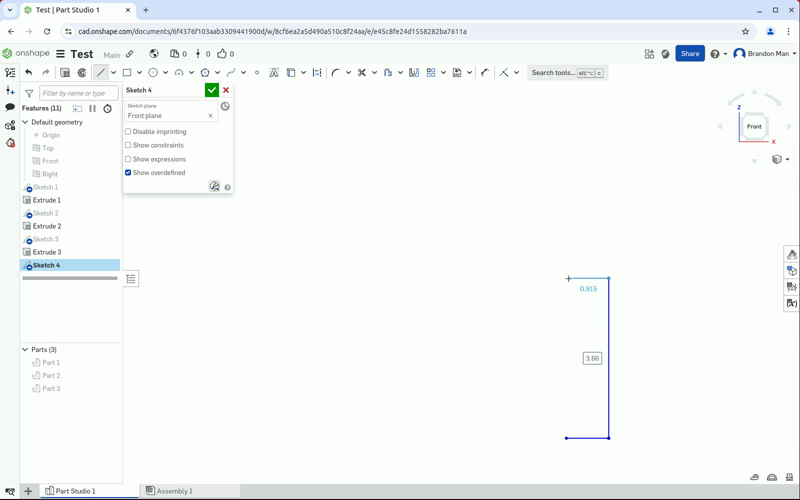
scroll(6)
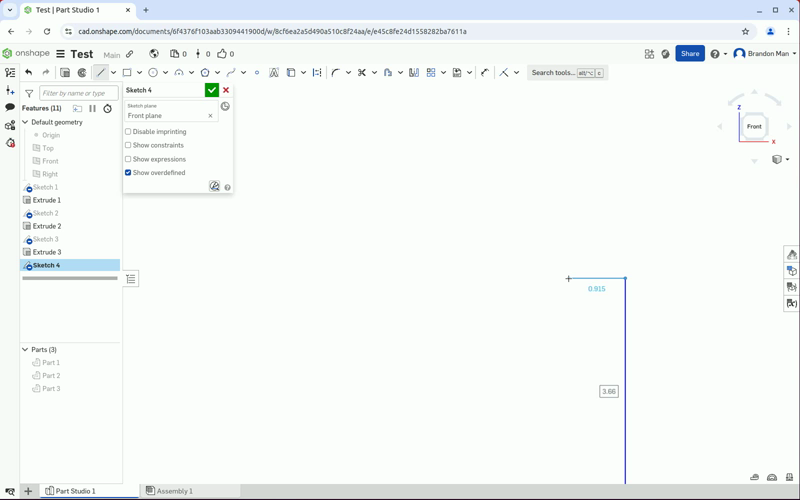
click(568, 278)
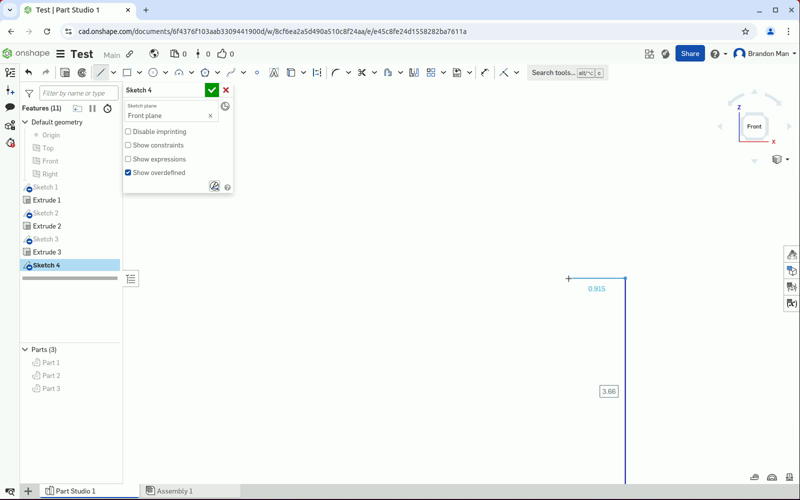
scroll(-6)
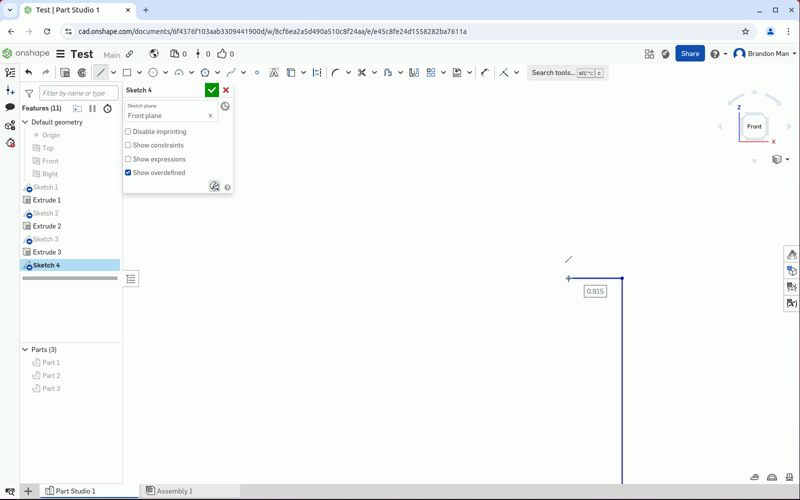
scroll(-6)
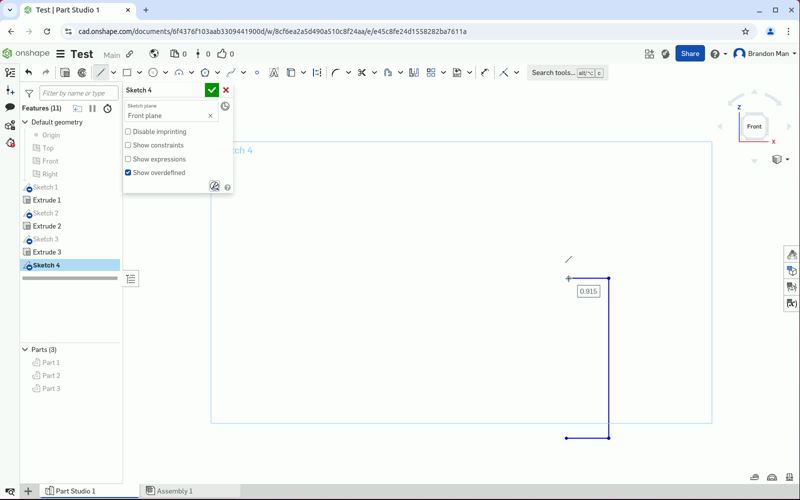
scroll(-6)
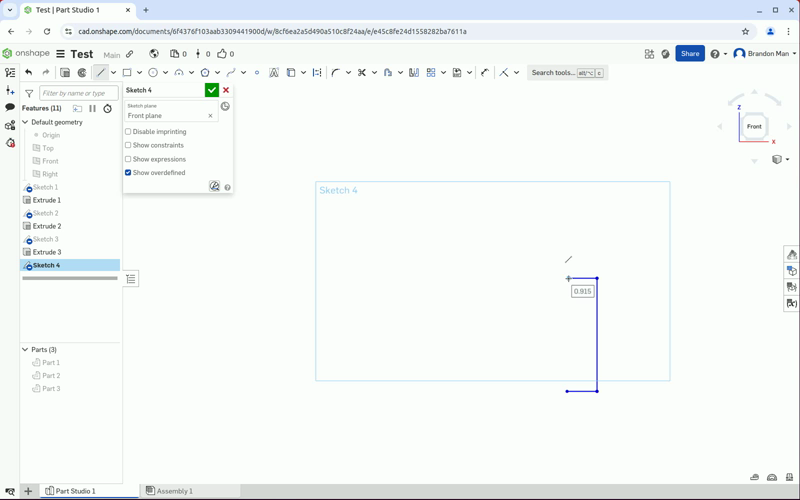
scroll(-6)
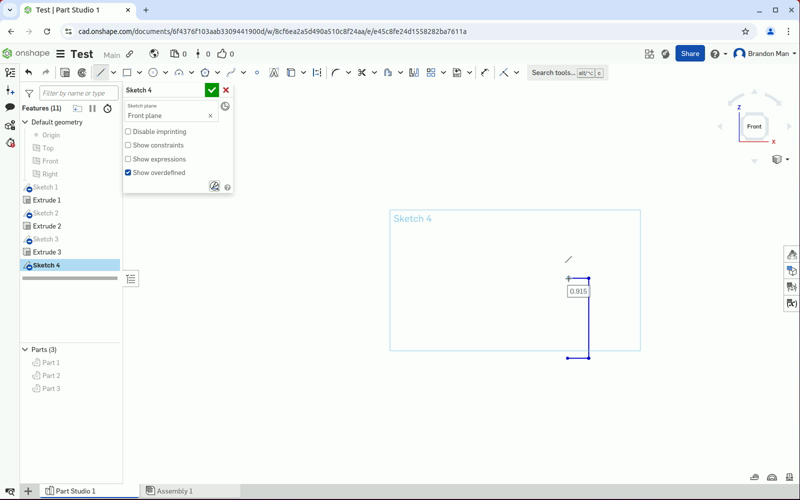
scroll(-6)
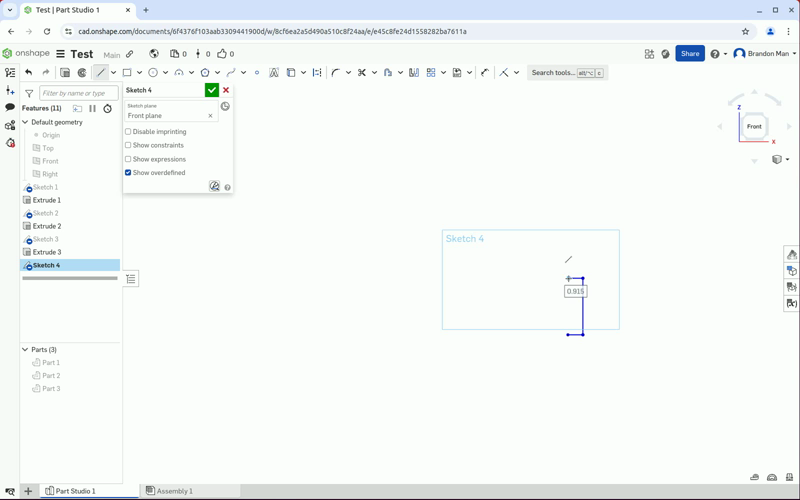
scroll(-6)
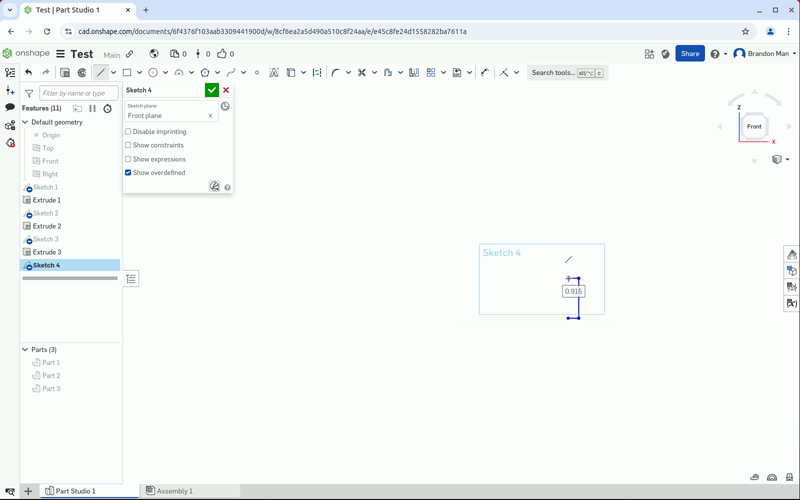
scroll(-6)
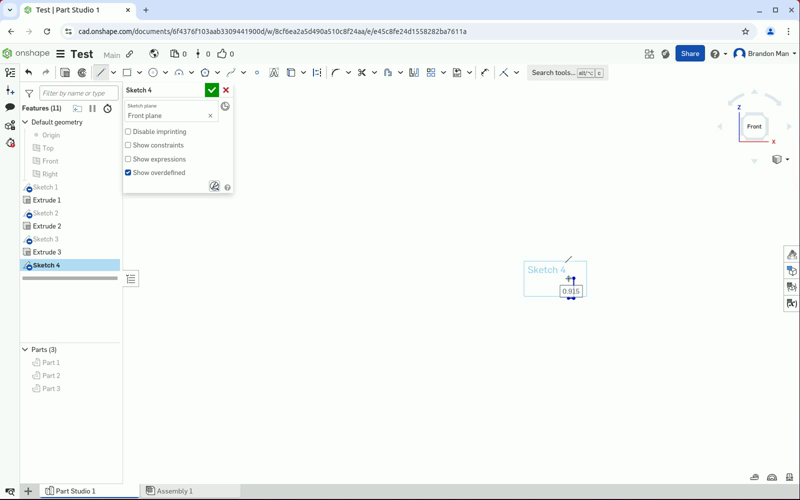
key_up(shift)
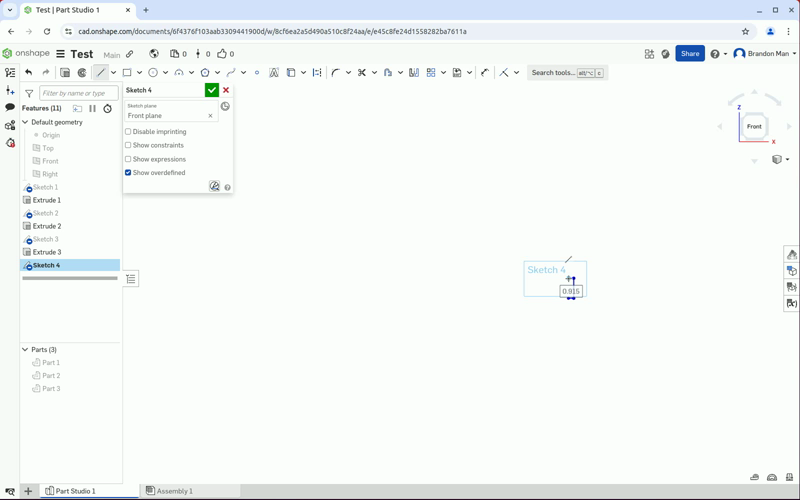
mouse_move(589, 278)
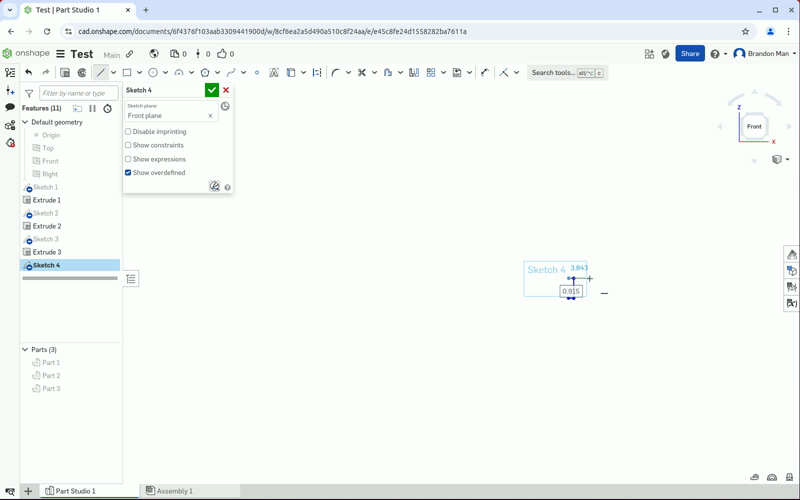
key_down(shift)
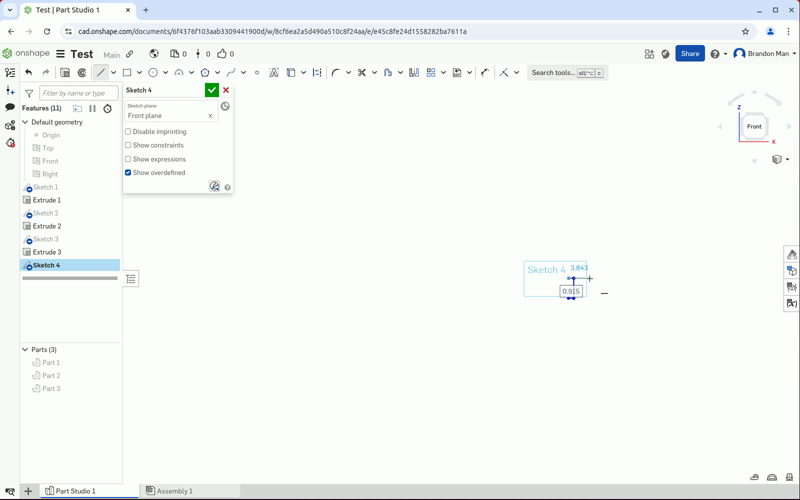
mouse_move(568, 298)
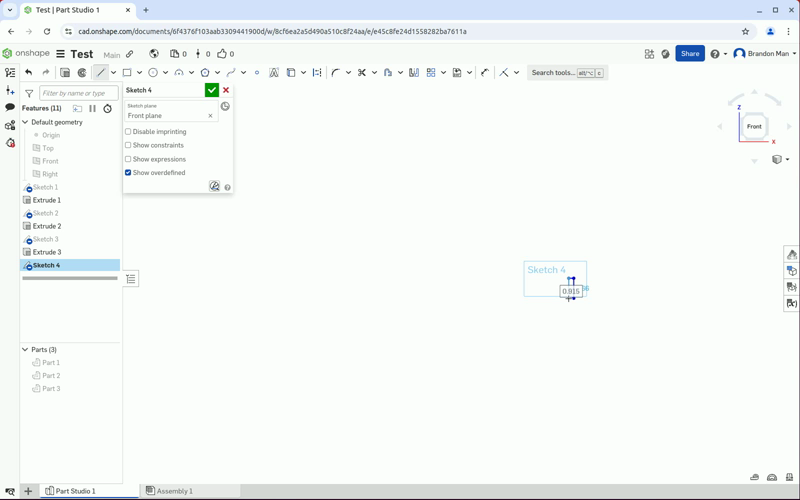
key_up(shift)
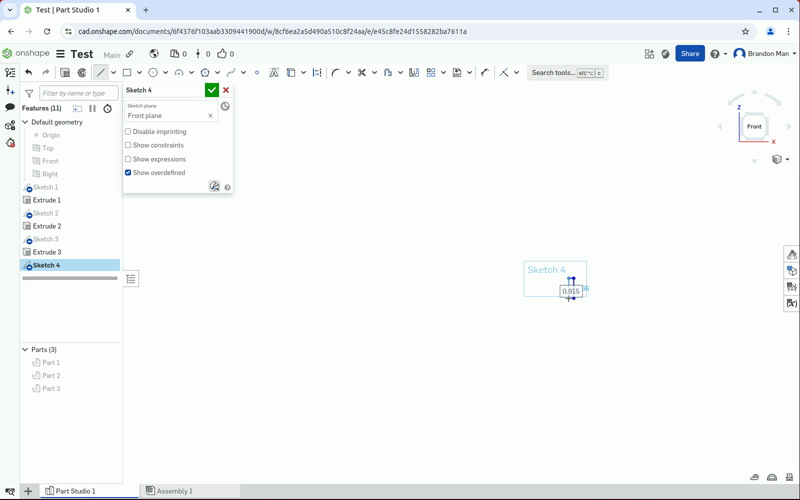
click(568, 298)
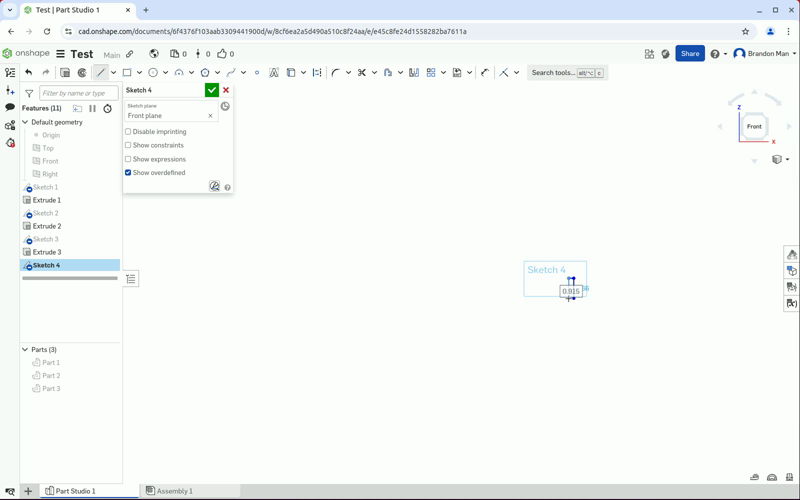
key(esc)
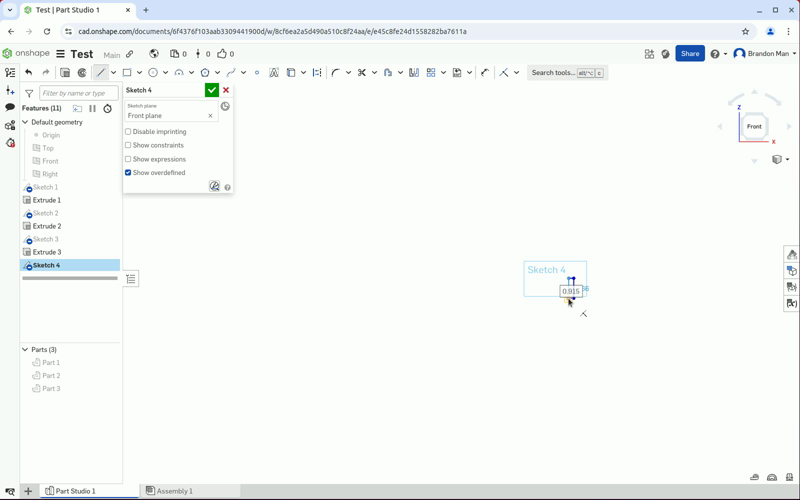
mouse_move(569, 282)
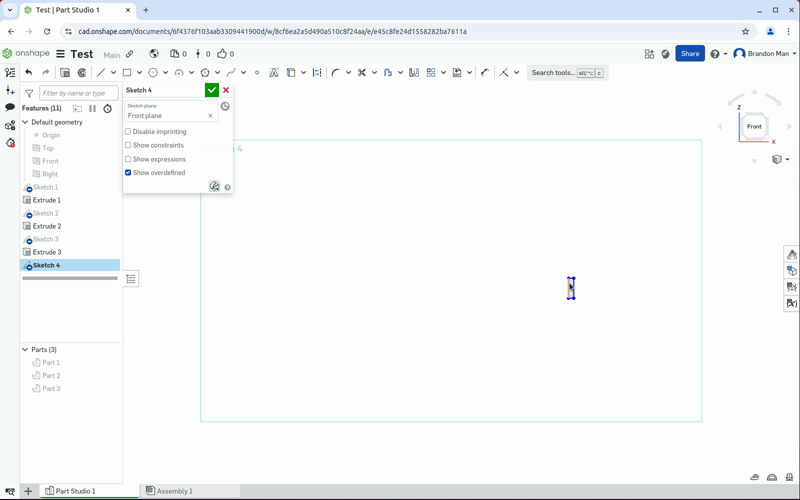
scroll(6)
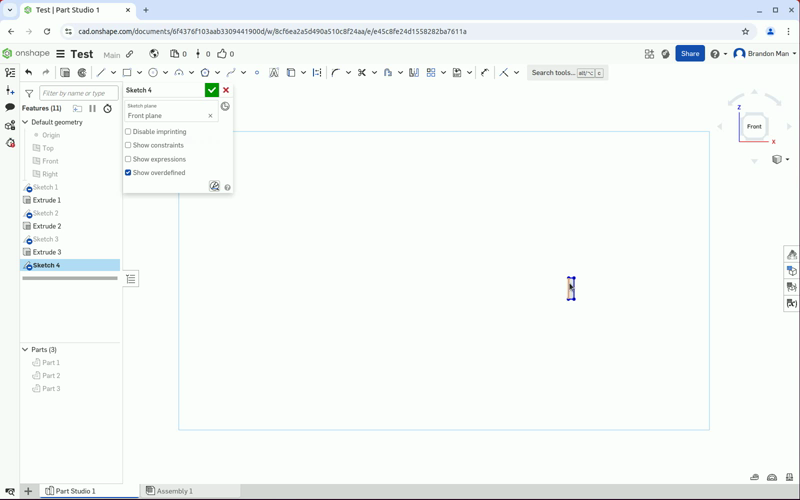
scroll(6)
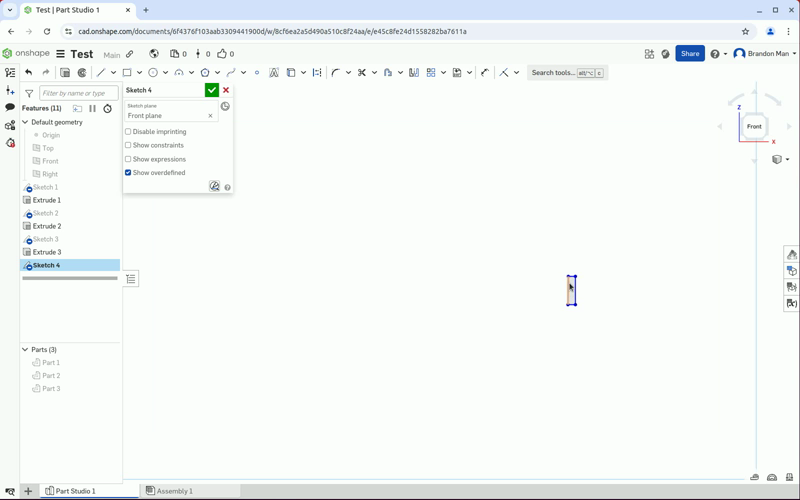
scroll(6)
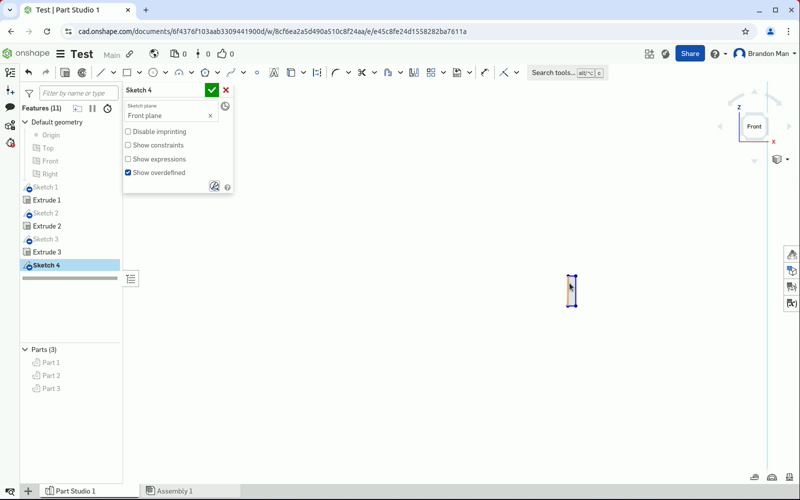
scroll(6)
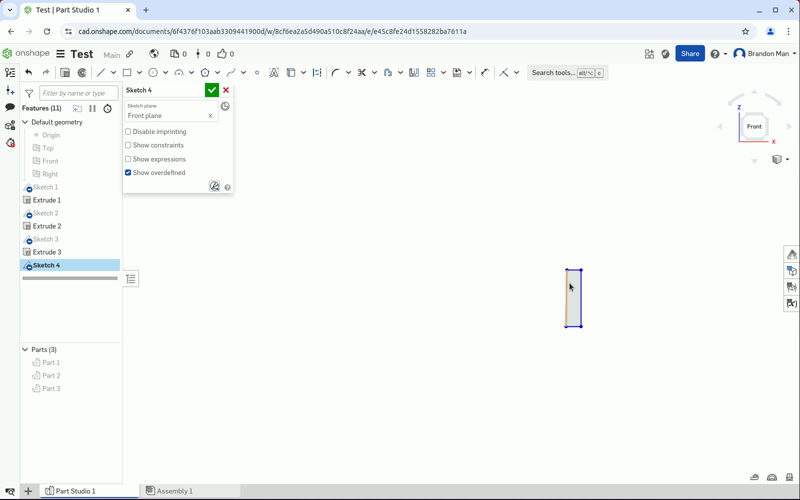
scroll(6)
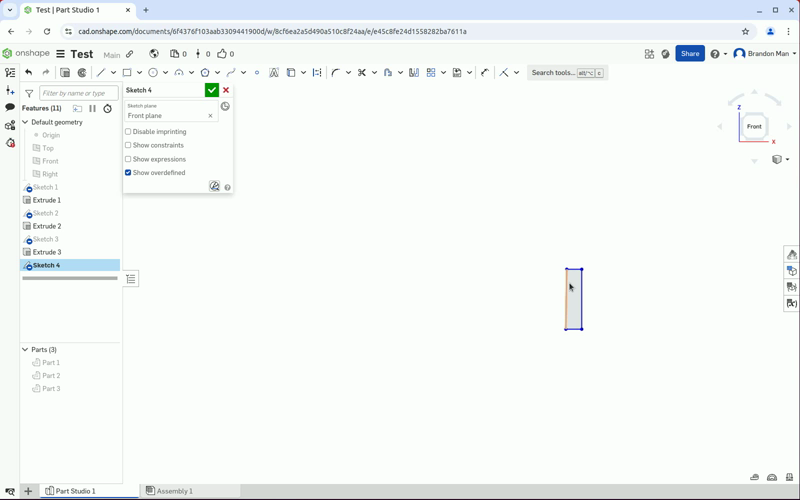
scroll(6)
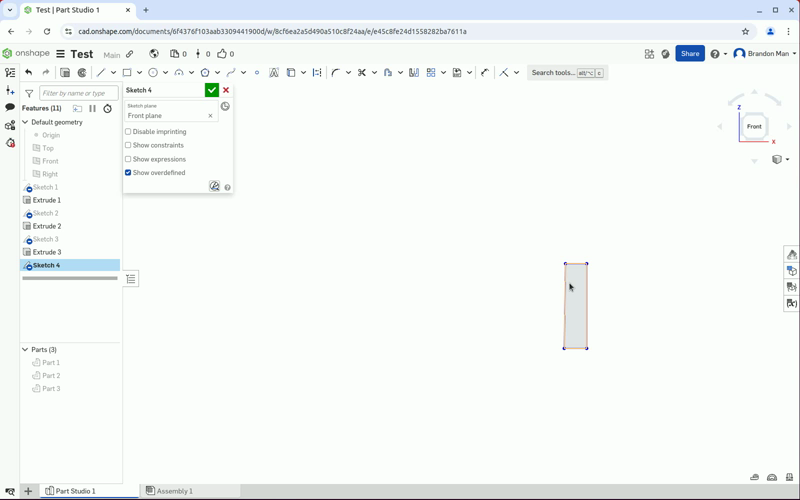
scroll(6)
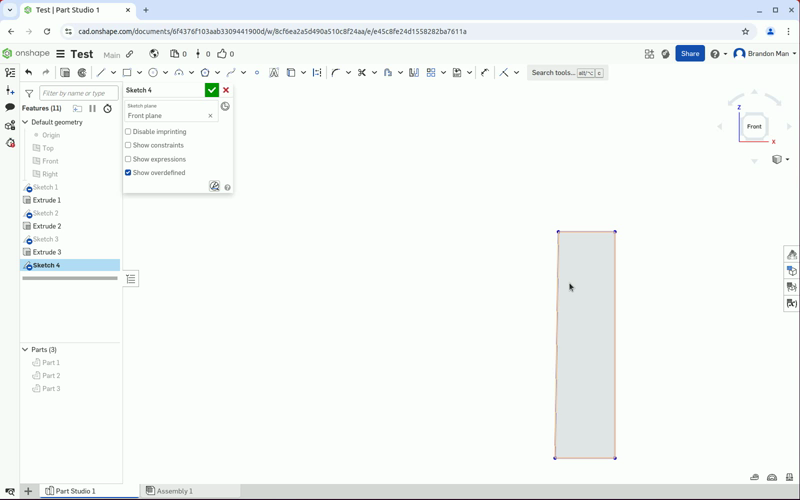
click(569, 282)
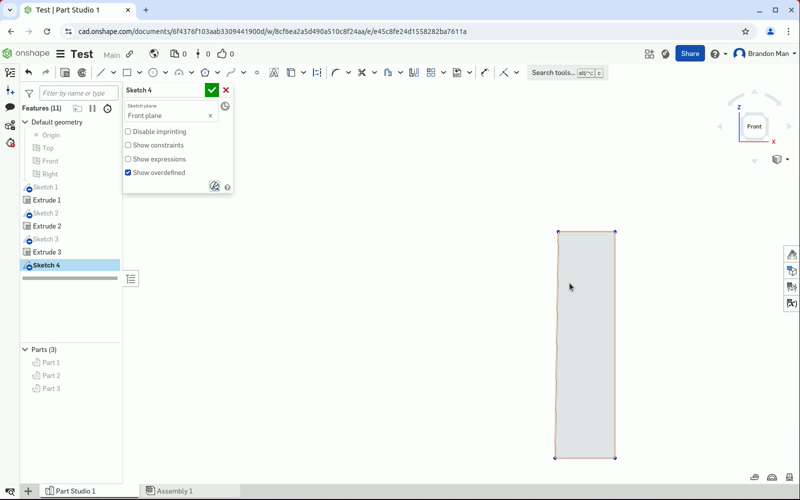
scroll(-6)
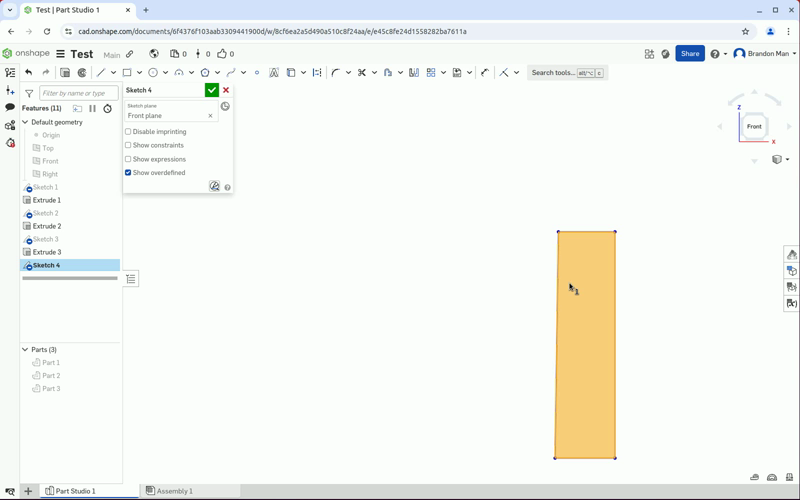
scroll(-6)
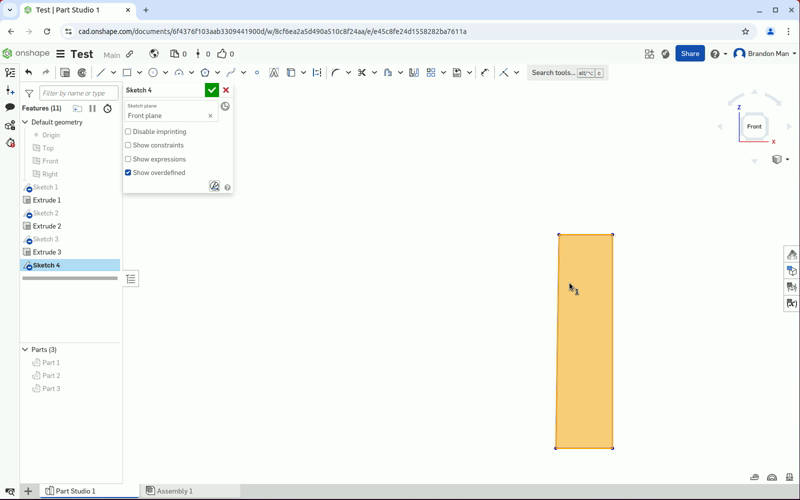
scroll(-6)
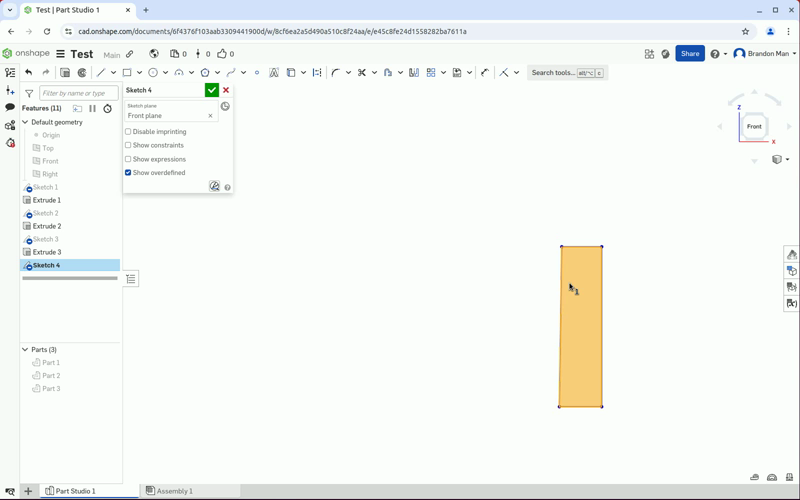
scroll(-6)
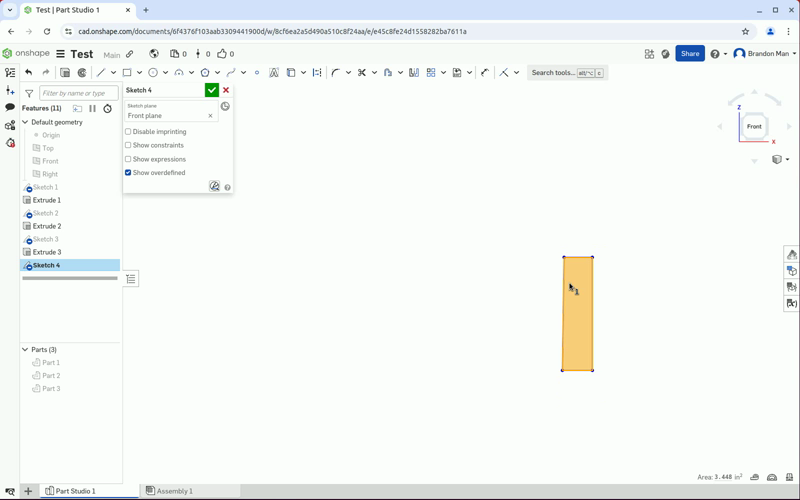
scroll(-6)
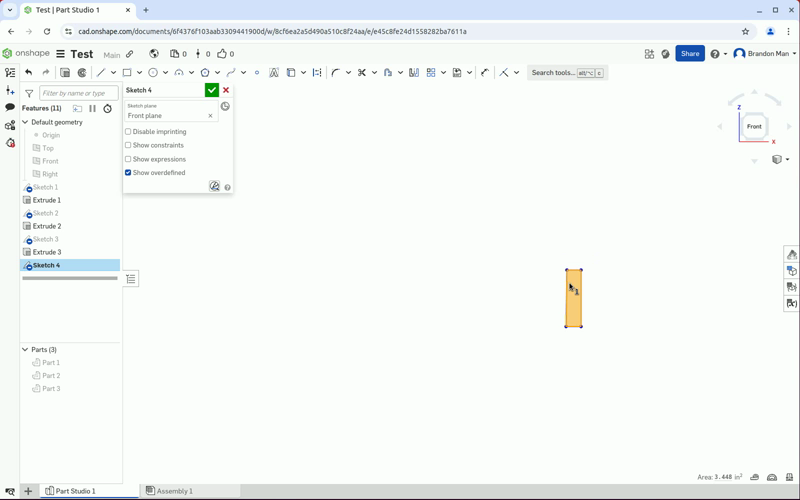
scroll(-6)
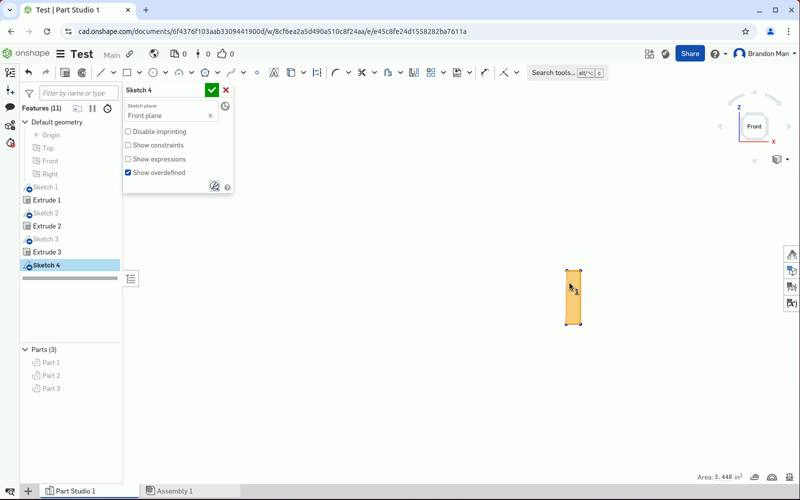
scroll(-6)
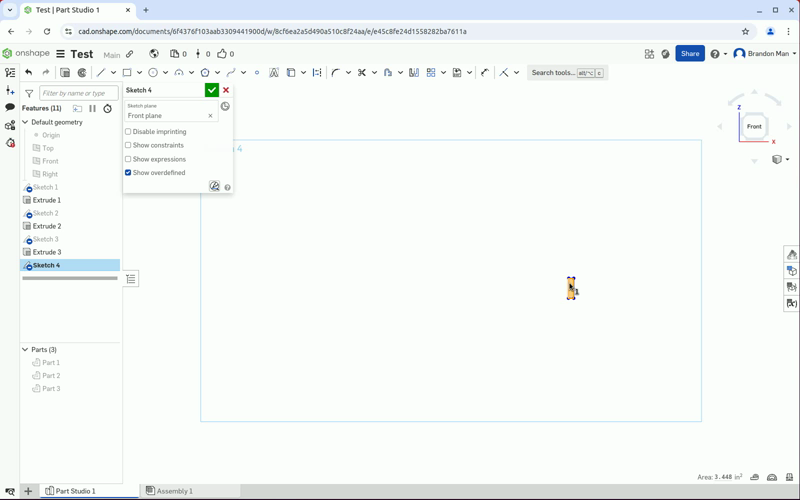
mouse_move(73, 352)
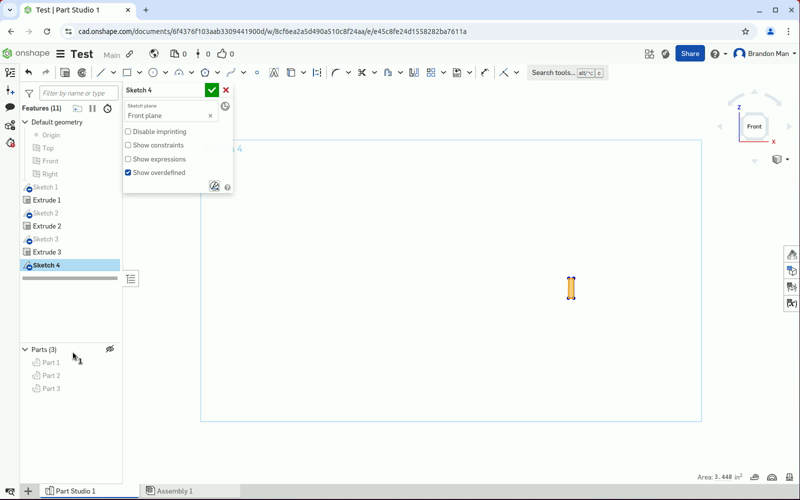
key(shift+y)
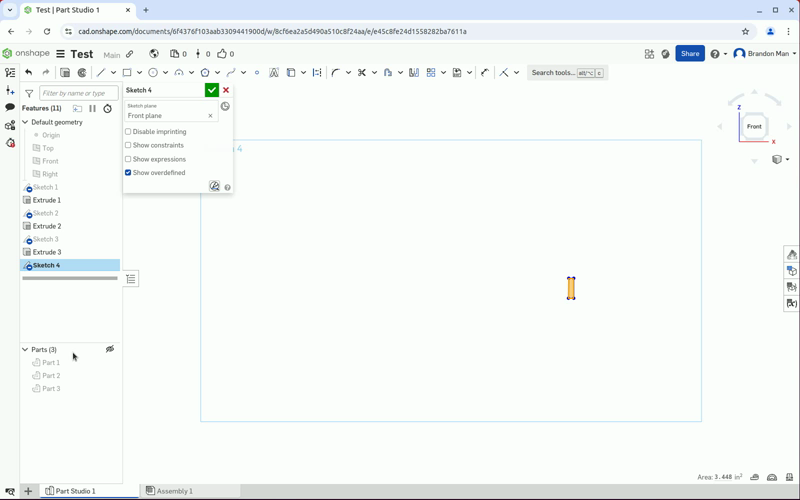
key(shift+e)
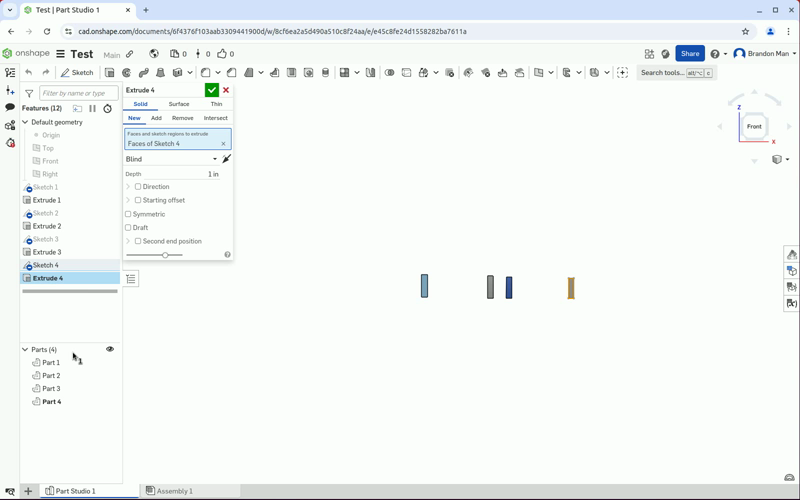
mouse_move(143, 106)
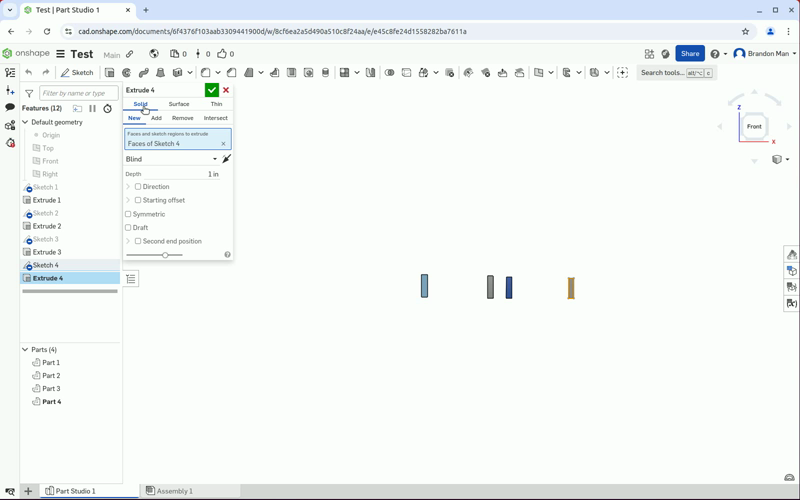
click(143, 106)
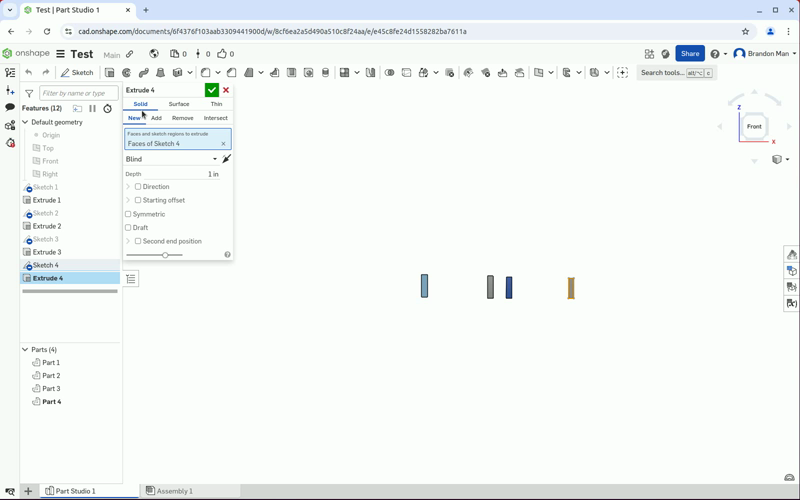
mouse_move(137, 120)
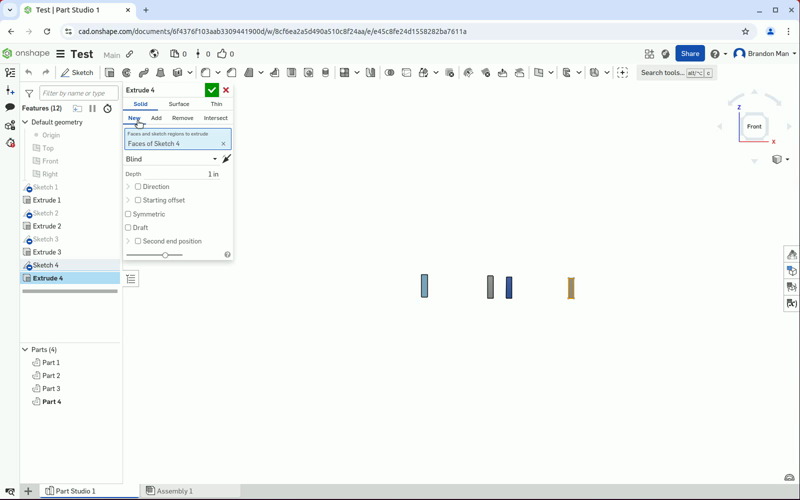
click(137, 120)
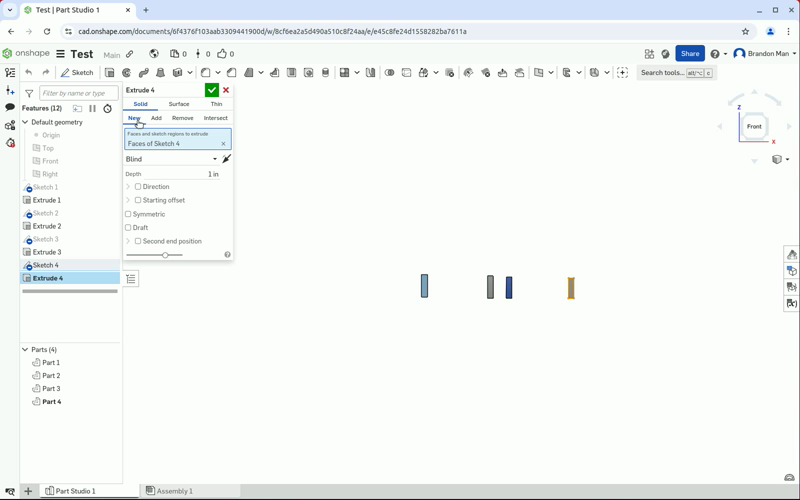
key(tab, 4)
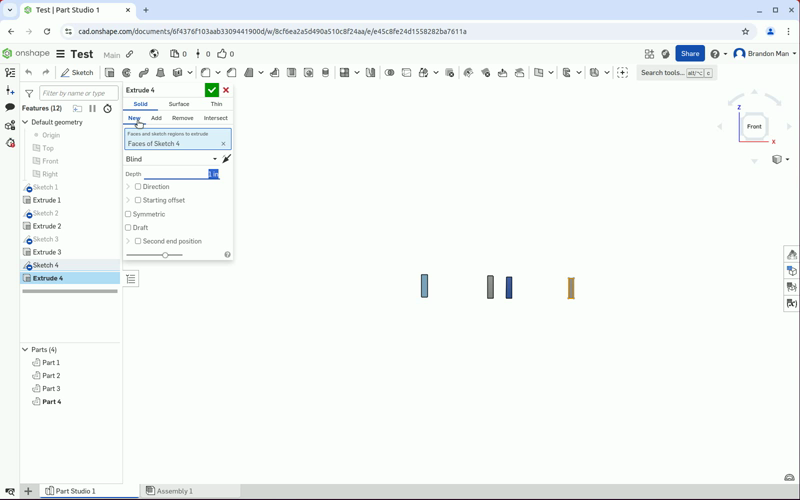
text(0.963)
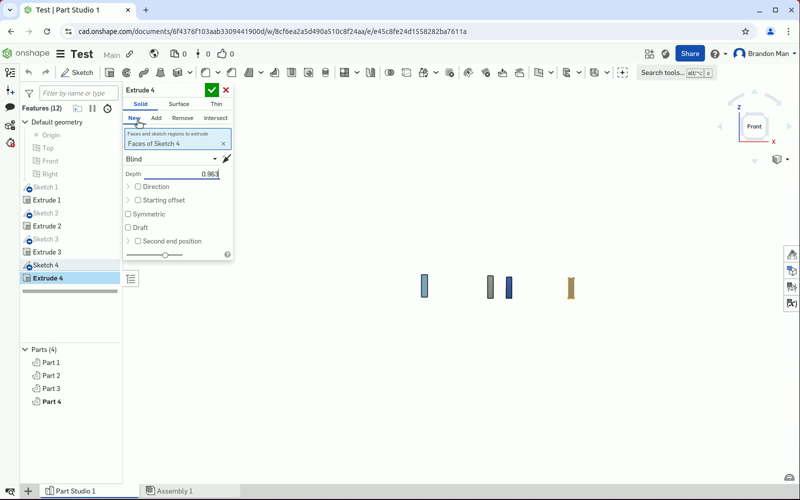
key(enter)
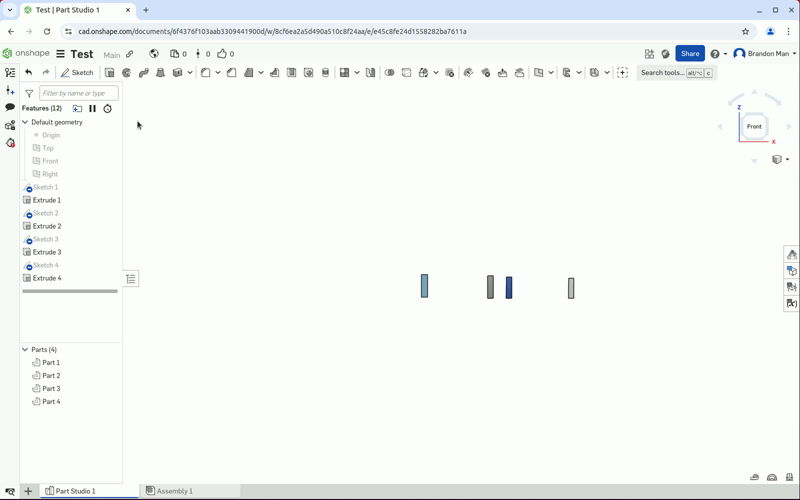
key(shift+h)
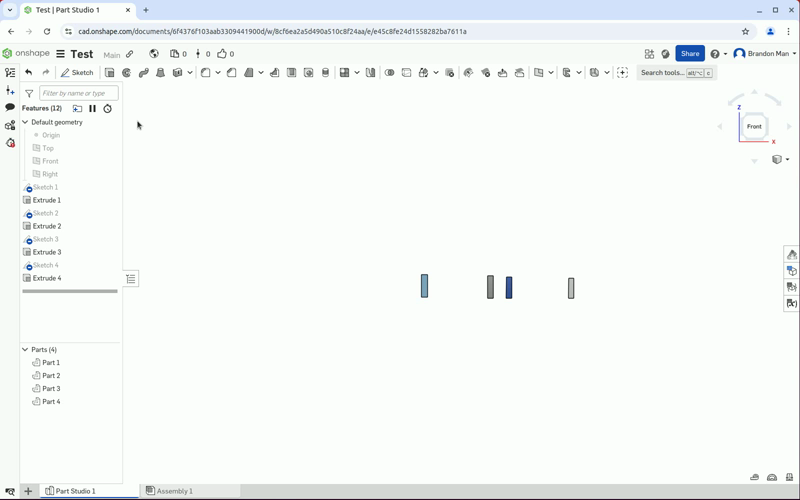
key(shift+h)
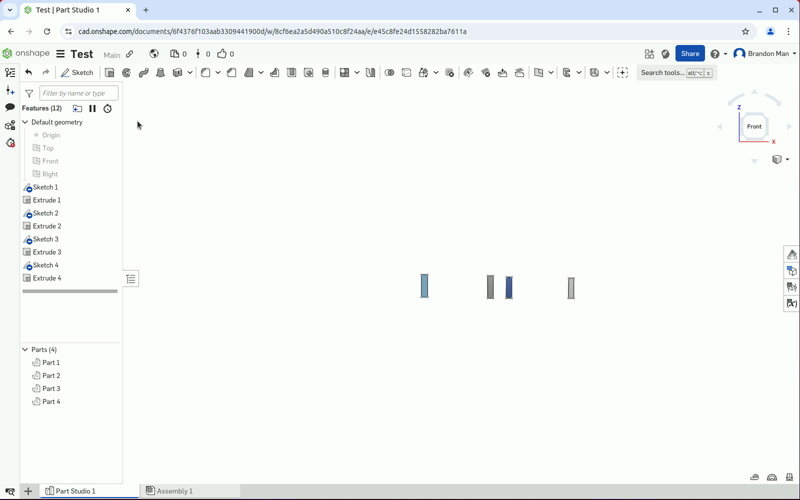
key(shift+7)
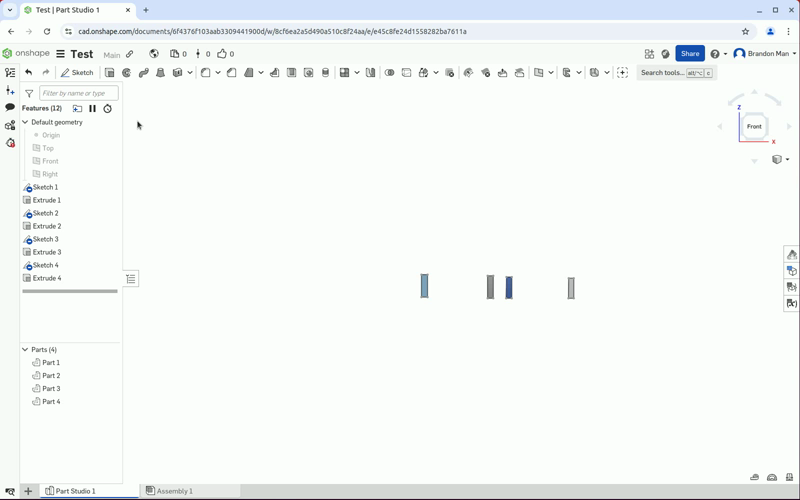
key(left, 2)
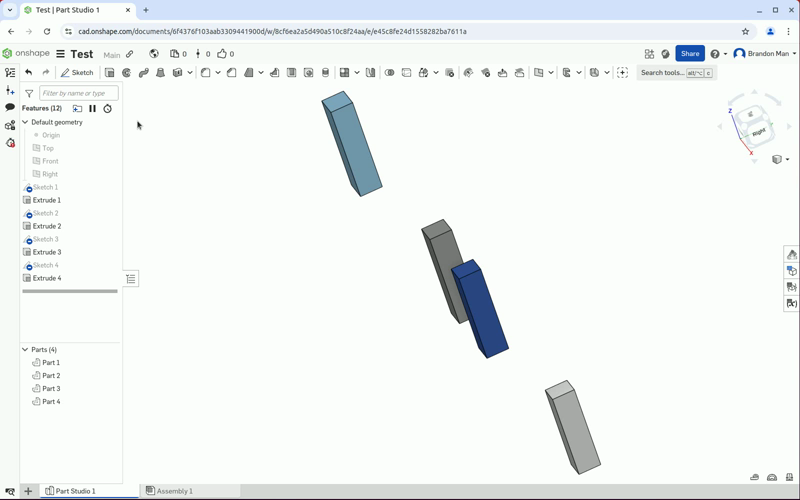
key(down, 2)
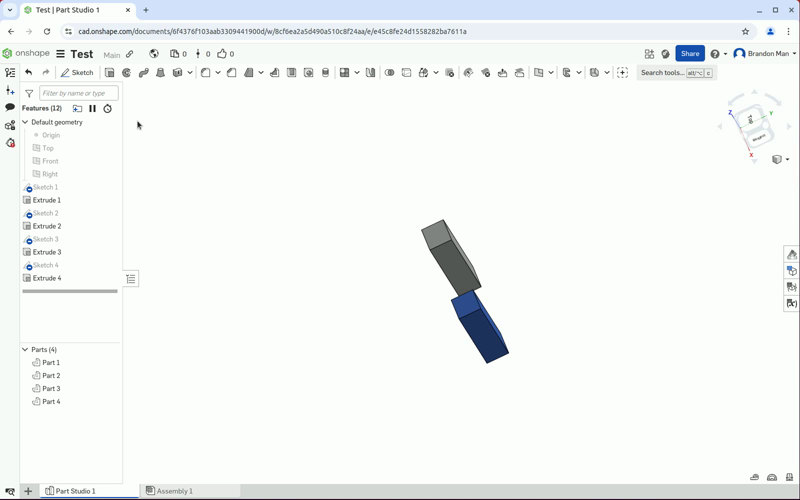
key(up, 2)
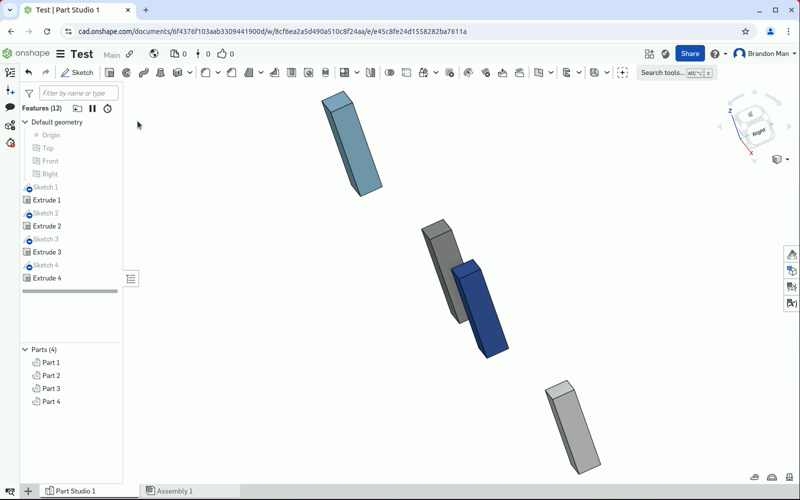
key(right, 2)
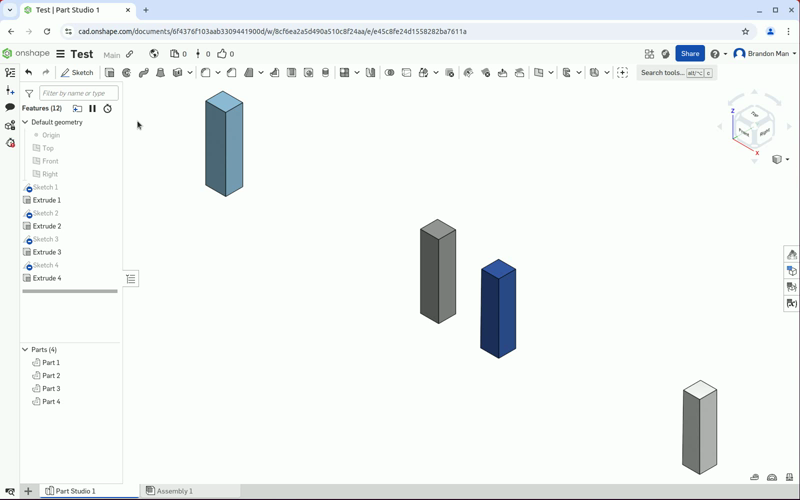
mouse_move(73, 189)
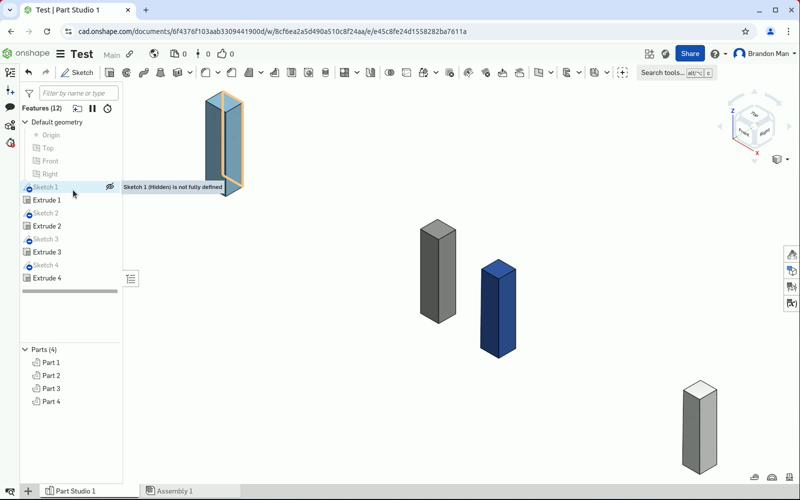
click(73, 189)